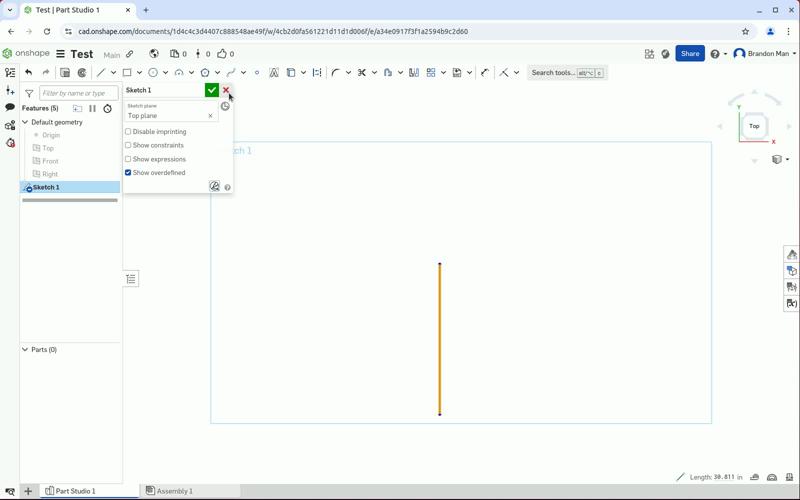
key(shift+h)
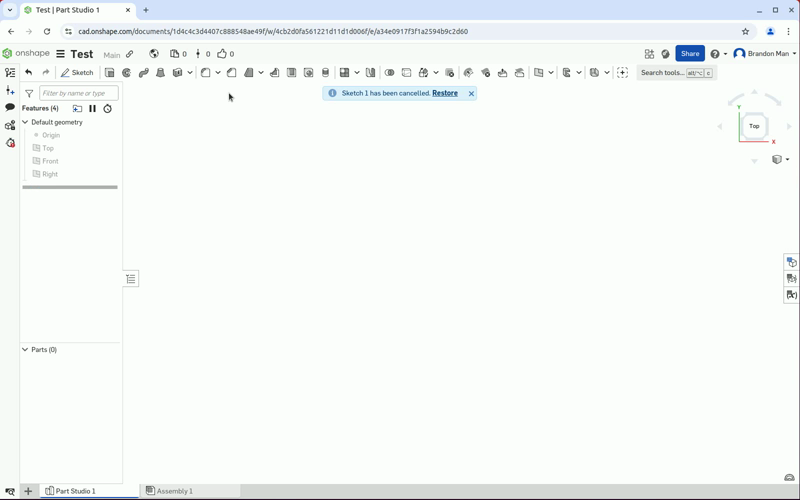
mouse_move(73, 352)
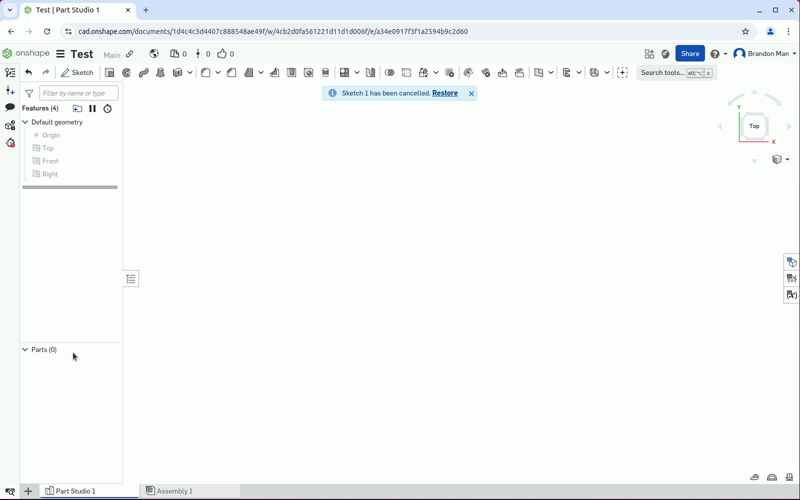
key(y)
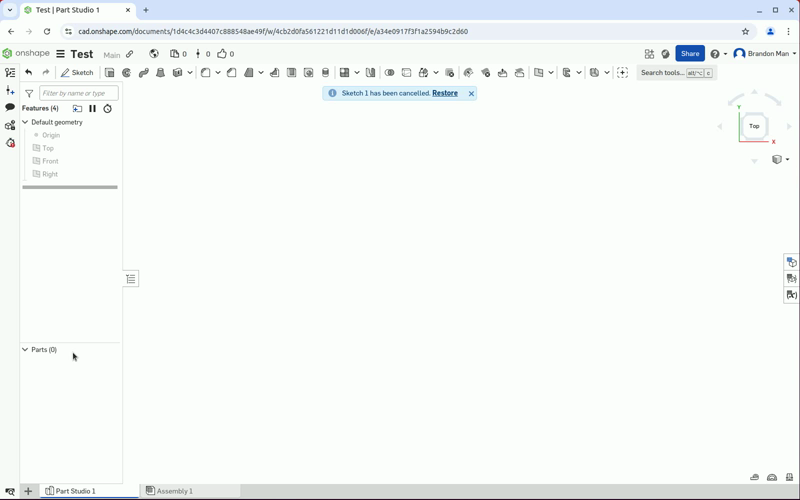
key(shift+p)
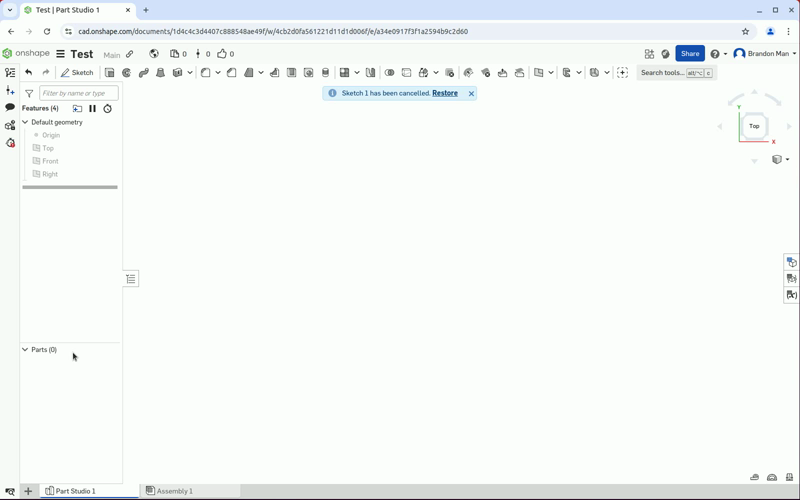
key(space)
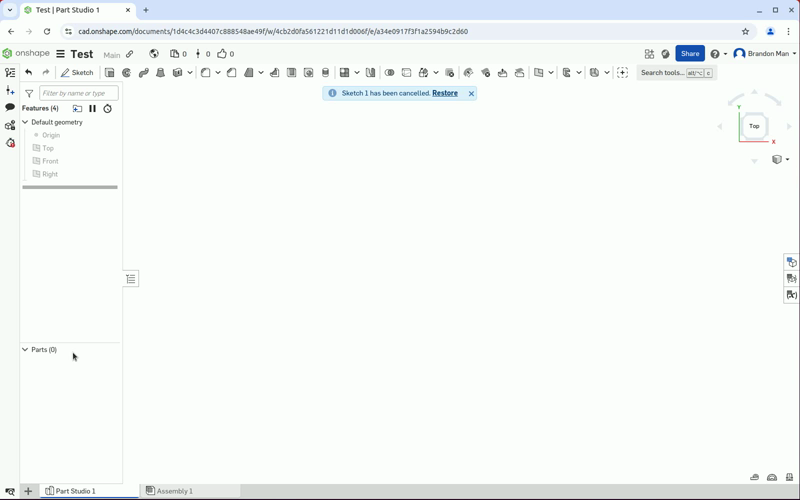
key_down(shift)
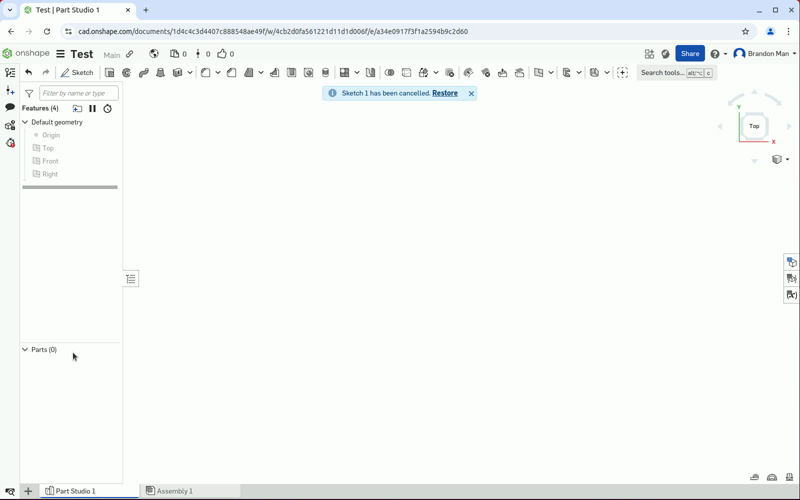
key(up)
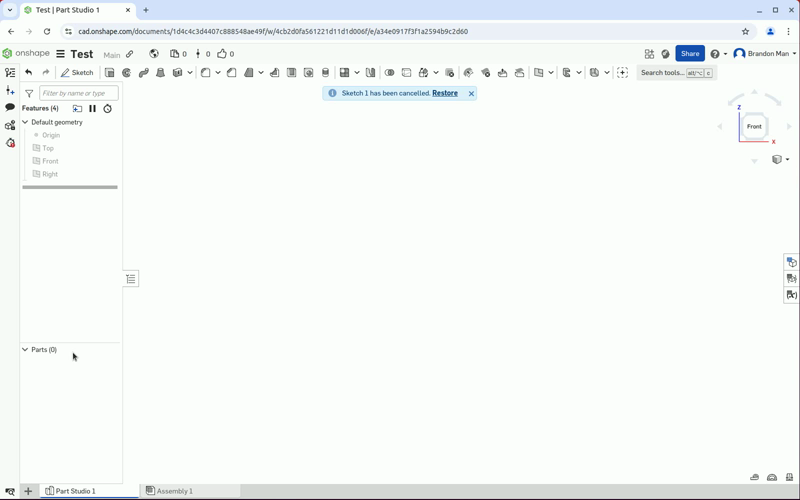
key_up(shift)
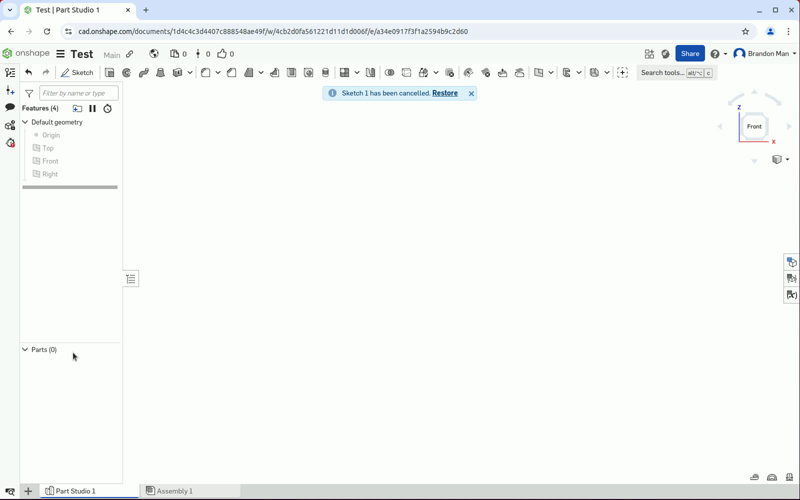
key(space)
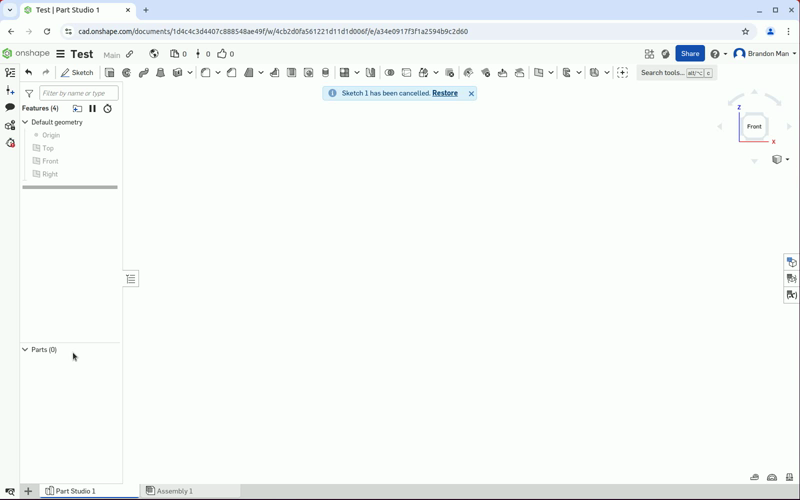
key_down(shift)
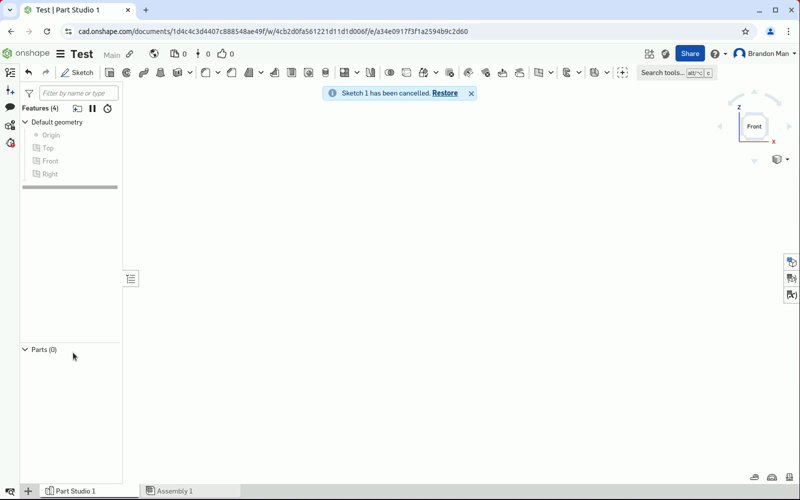
key(left)
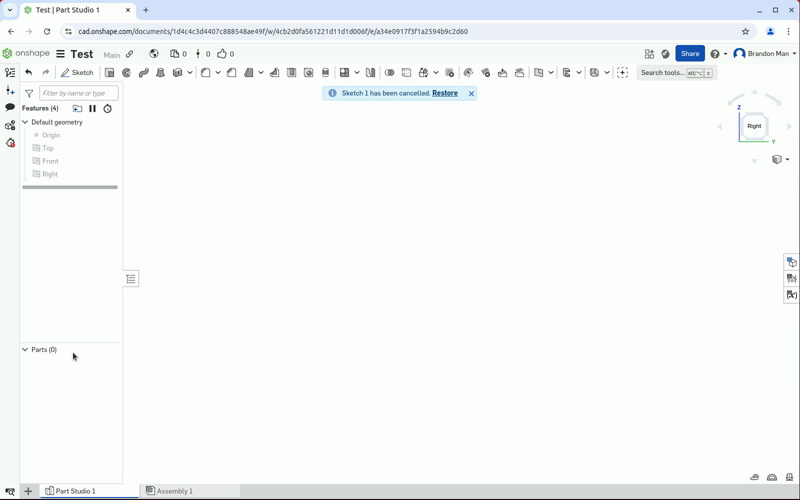
key_up(shift)
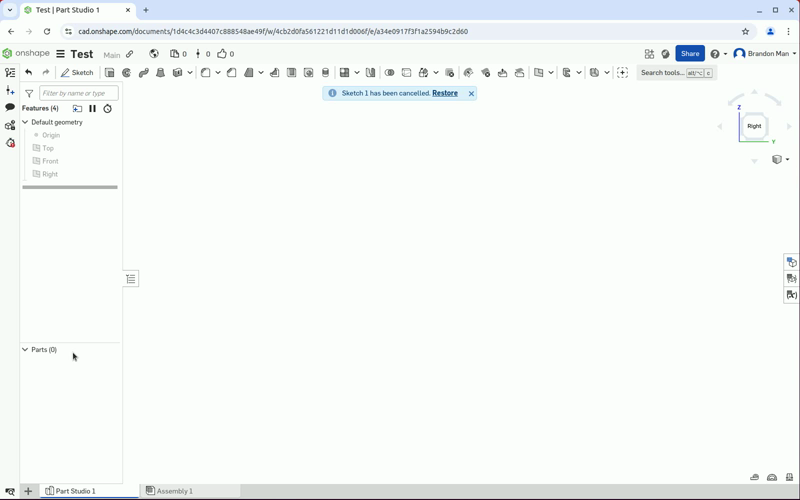
mouse_move(73, 352)
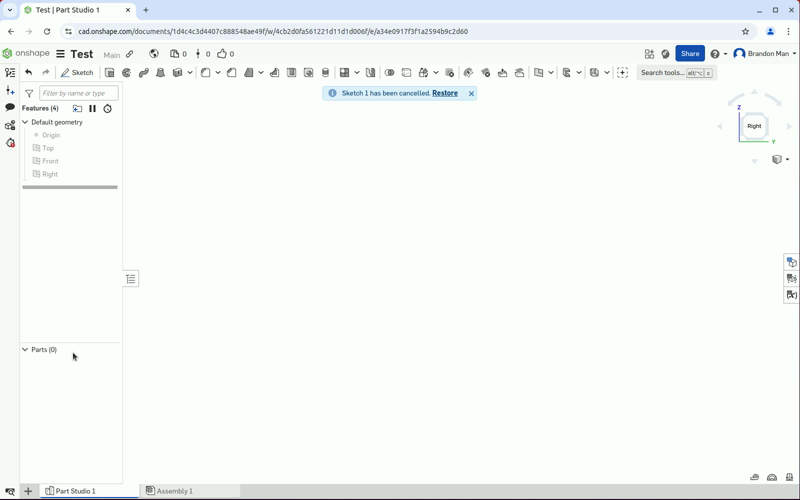
key(shift+y)
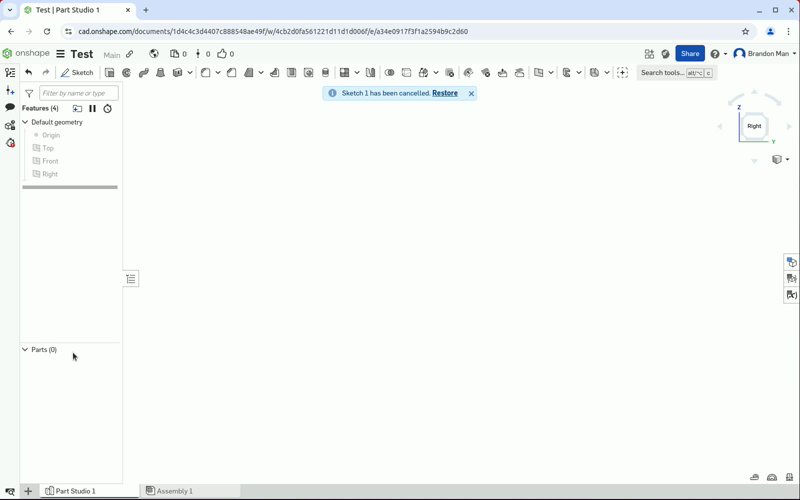
key(shift+s)
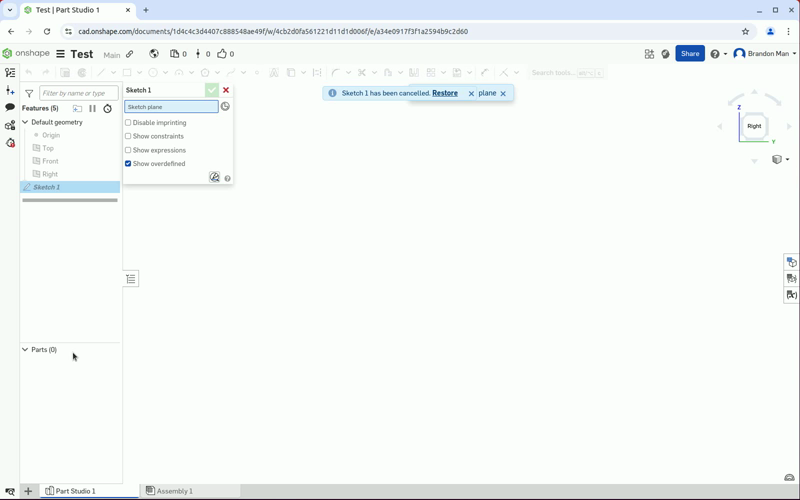
mouse_move(73, 176)
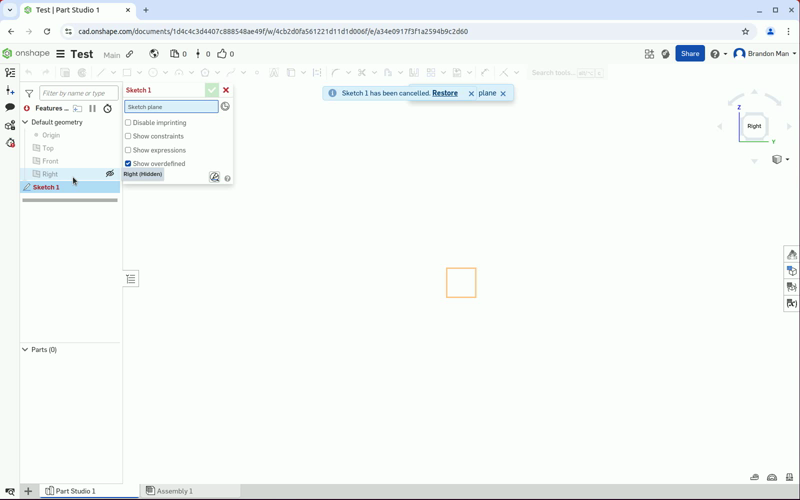
click(73, 176)
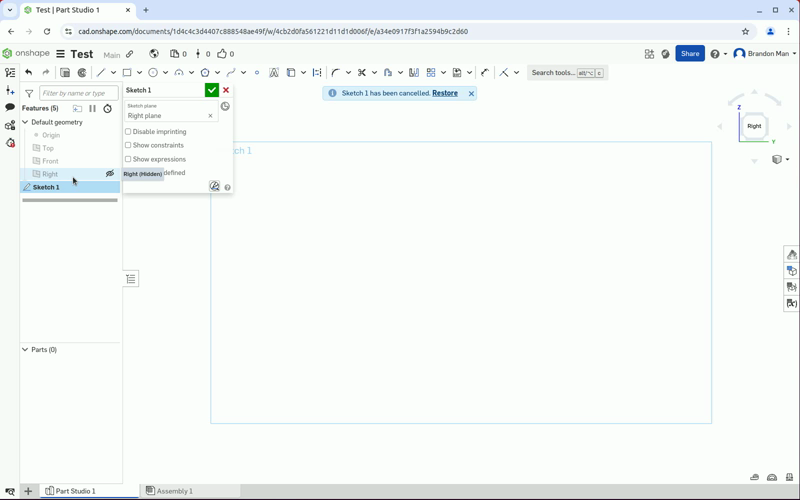
mouse_move(73, 352)
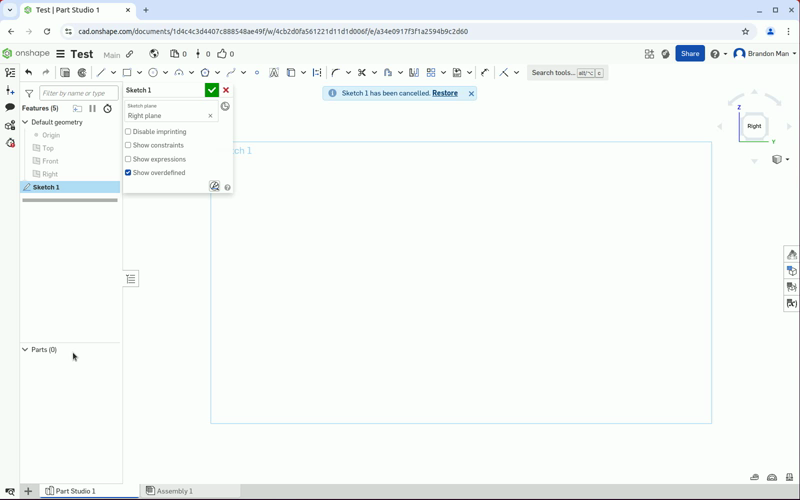
key(y)
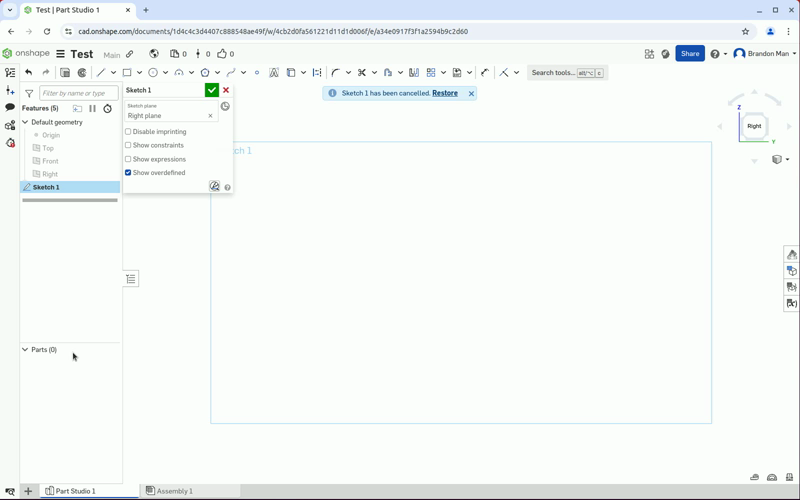
key(l)
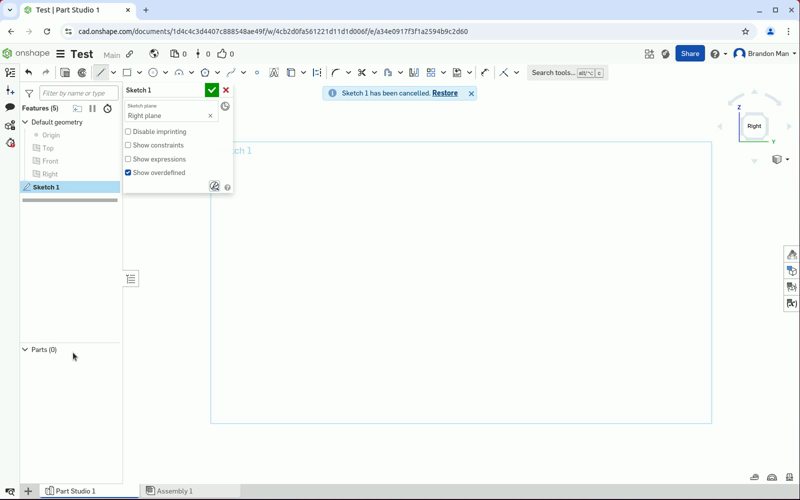
key_down(shift)
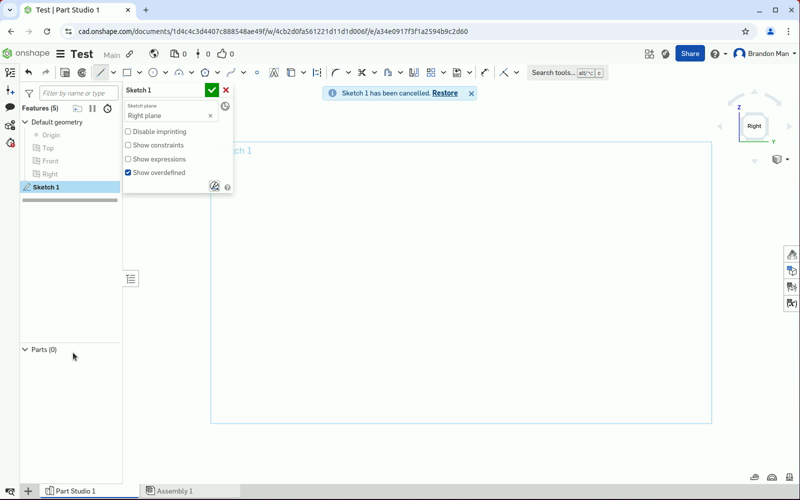
mouse_move(453, 170)
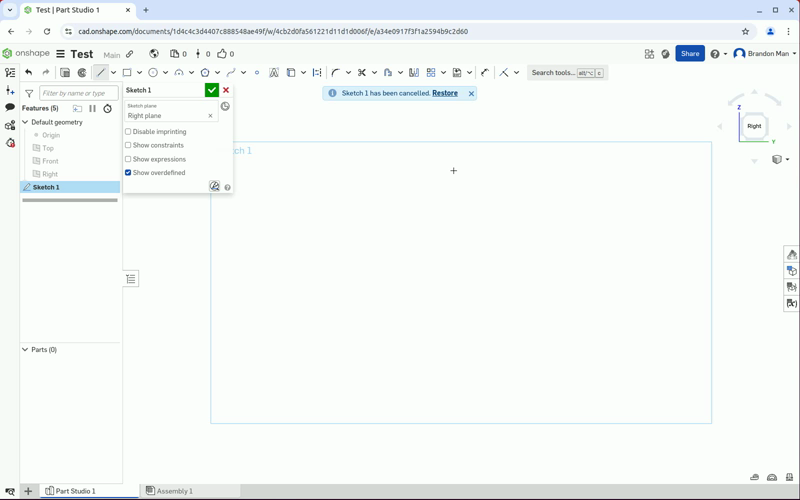
click(453, 170)
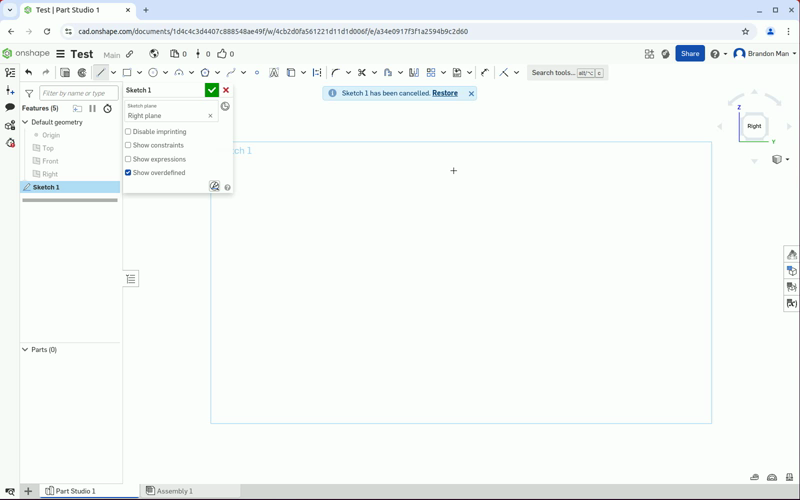
key_up(shift)
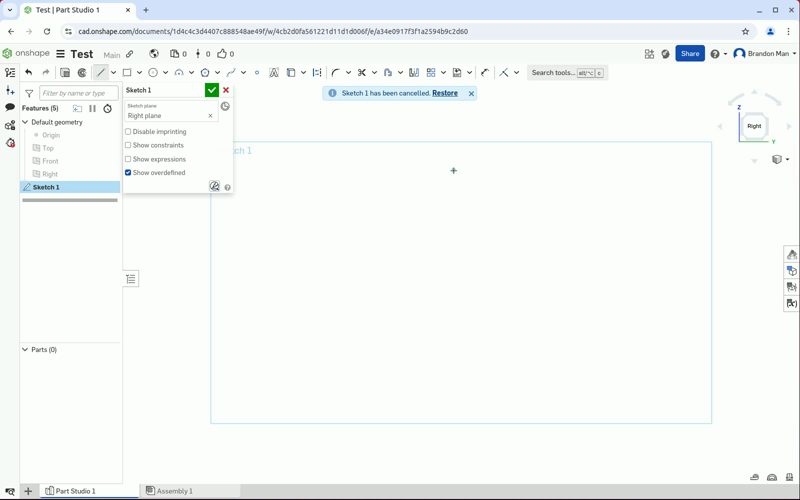
key_down(shift)
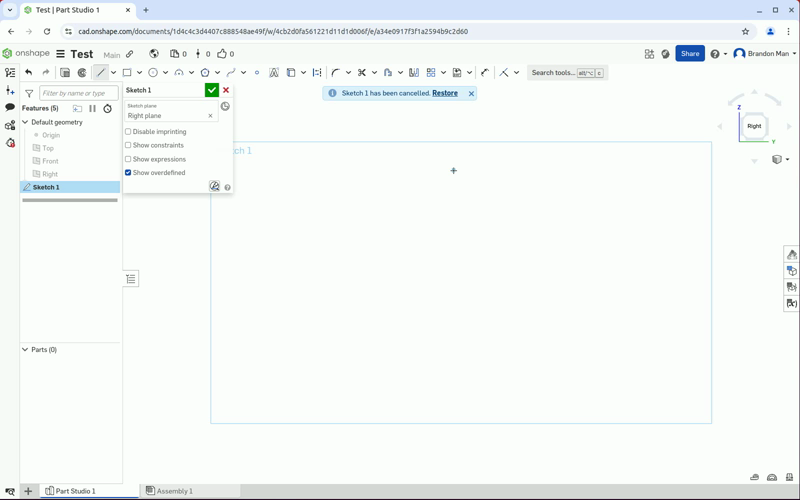
mouse_move(460, 282)
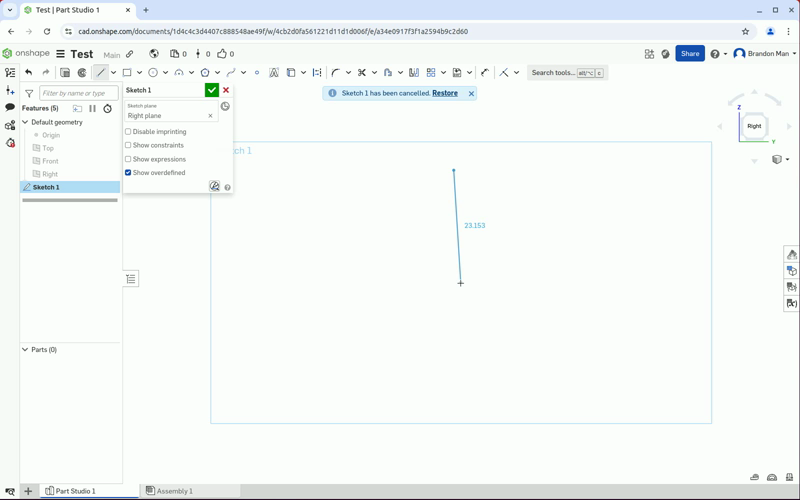
click(460, 282)
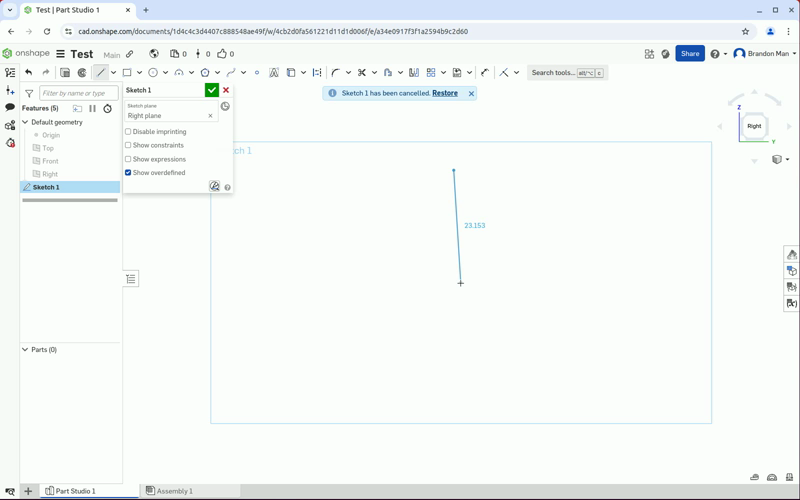
key_up(shift)
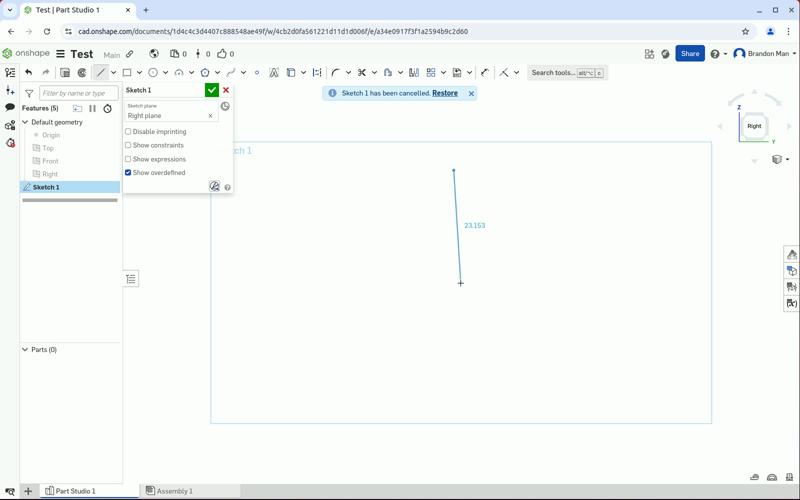
key_down(shift)
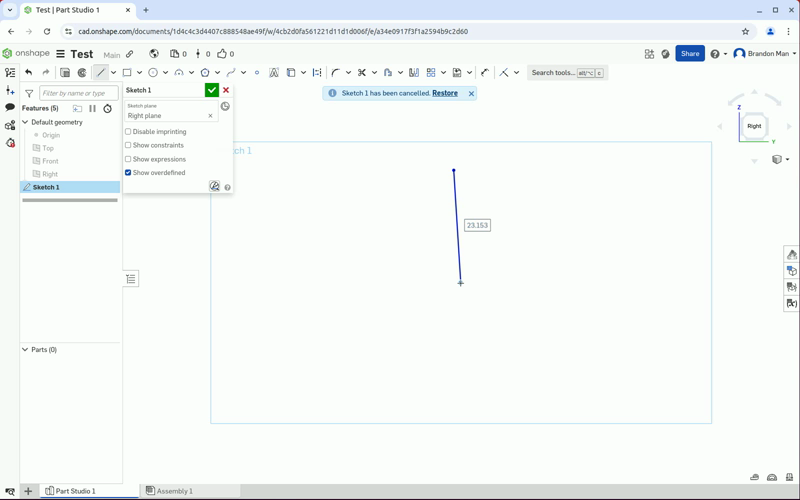
mouse_move(460, 170)
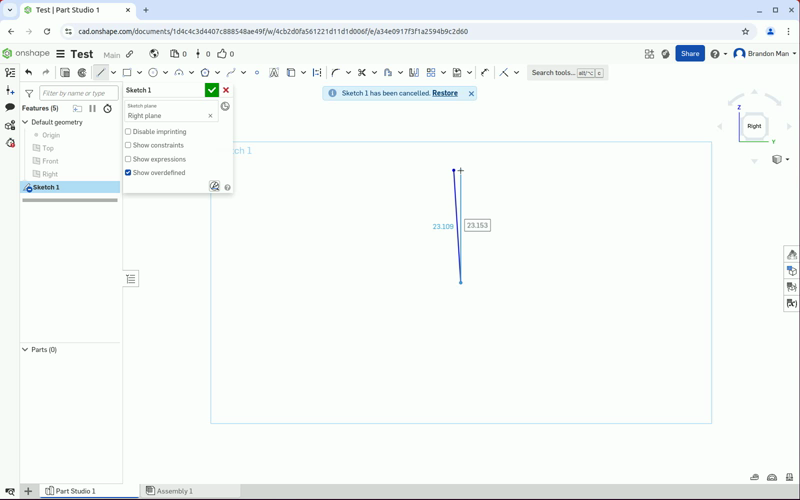
click(460, 170)
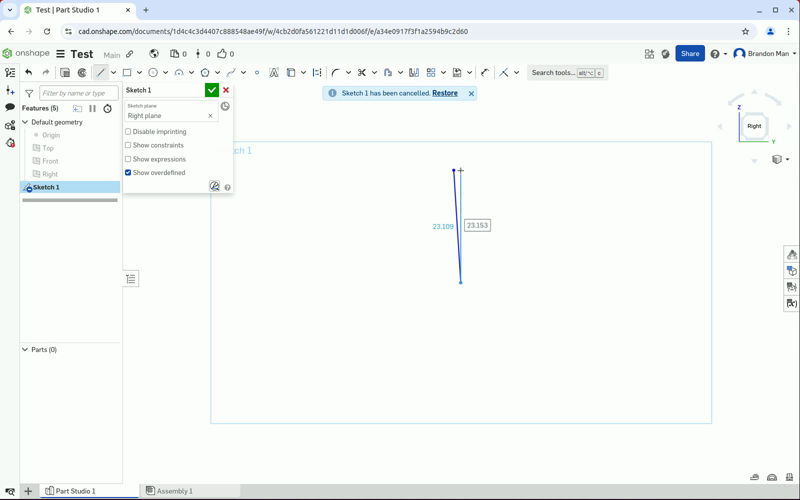
key_up(shift)
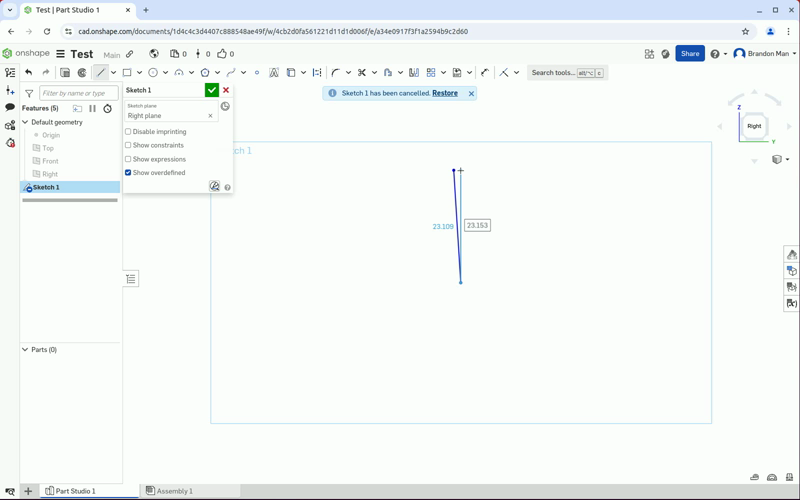
mouse_move(490, 170)
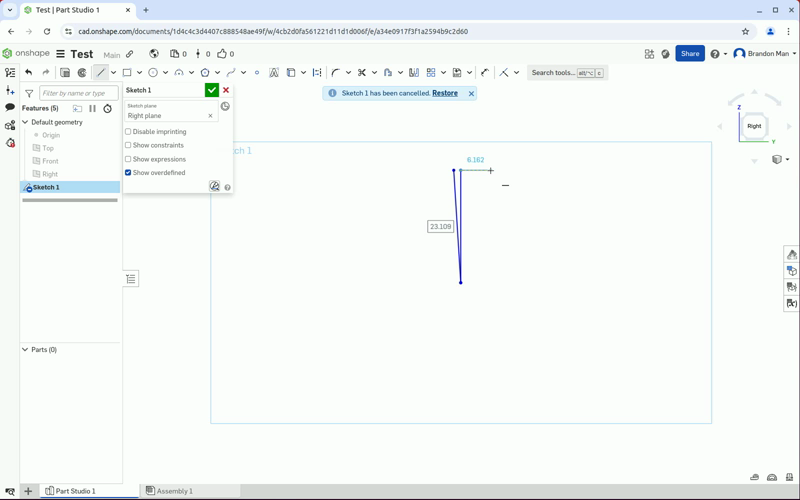
key_down(shift)
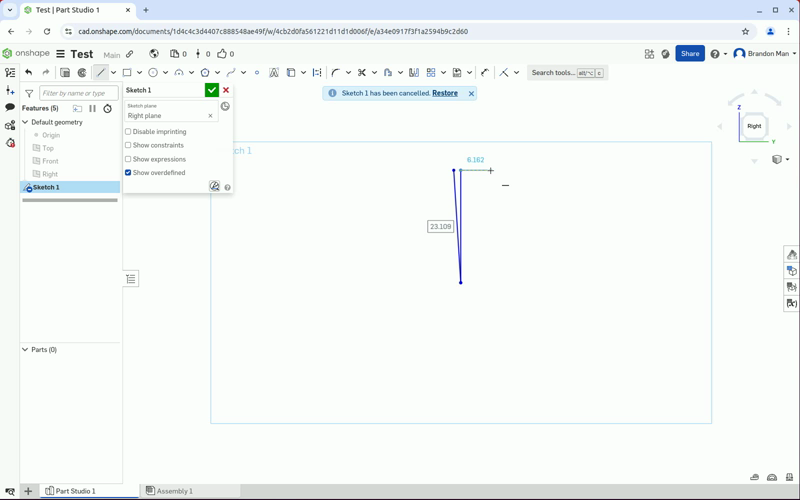
mouse_move(453, 170)
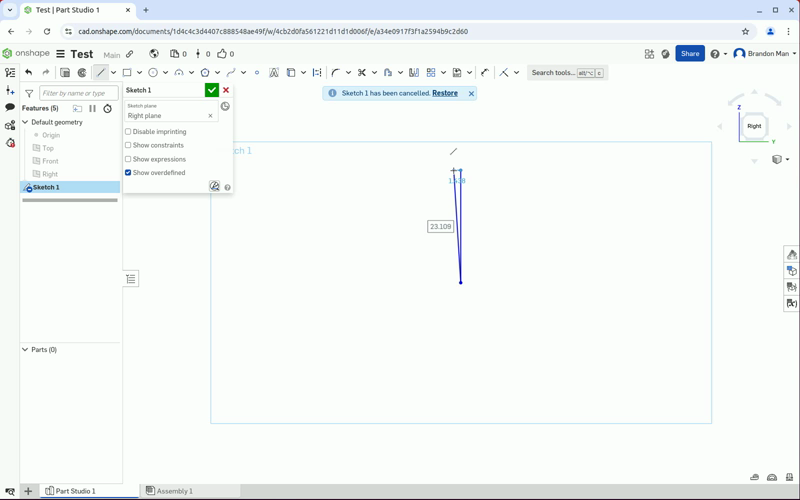
scroll(6)
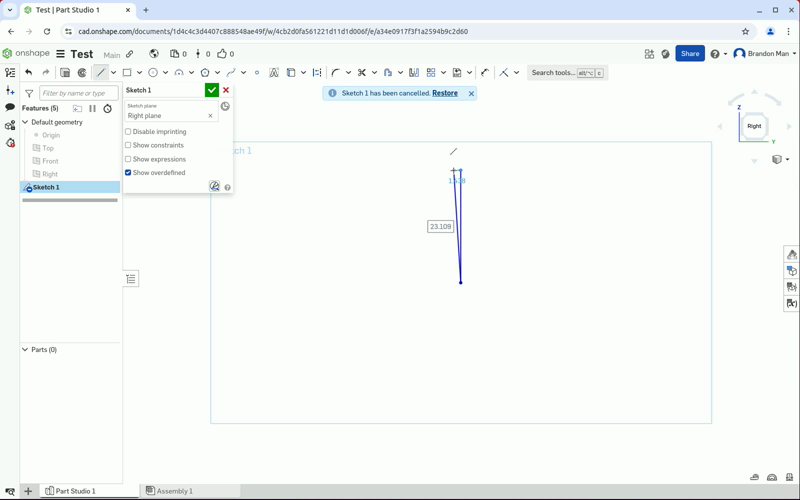
scroll(6)
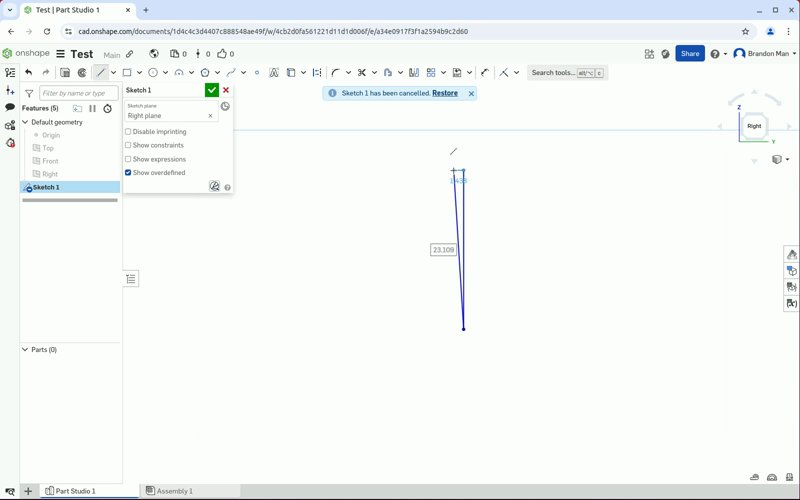
scroll(6)
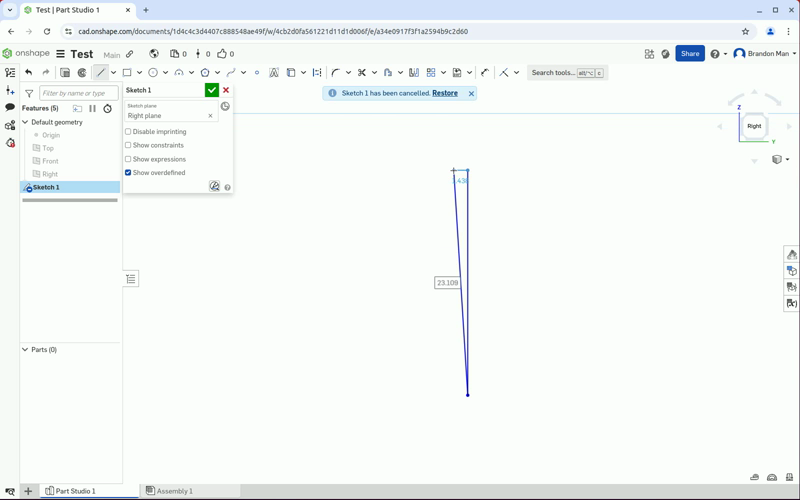
scroll(6)
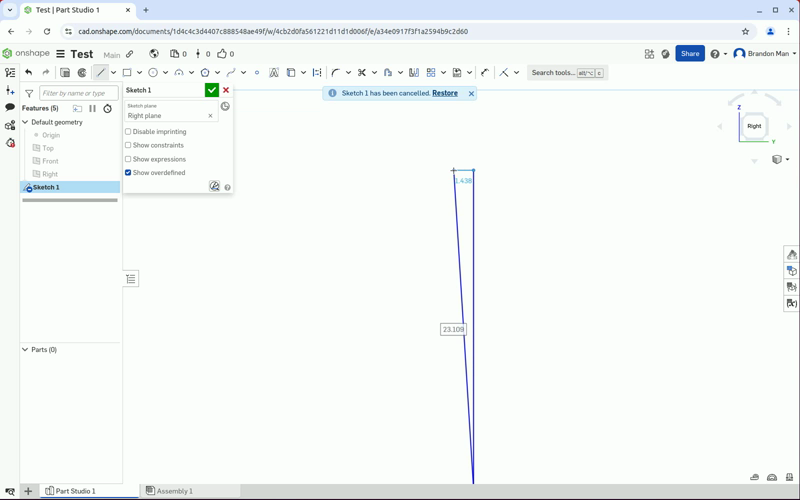
scroll(6)
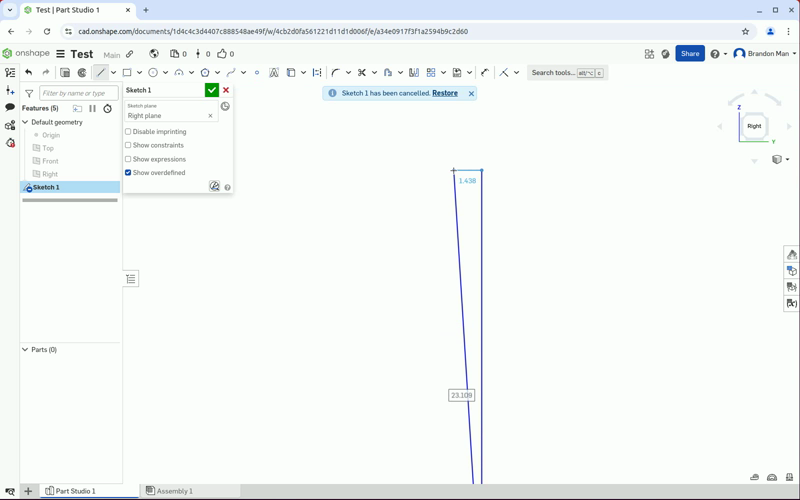
scroll(6)
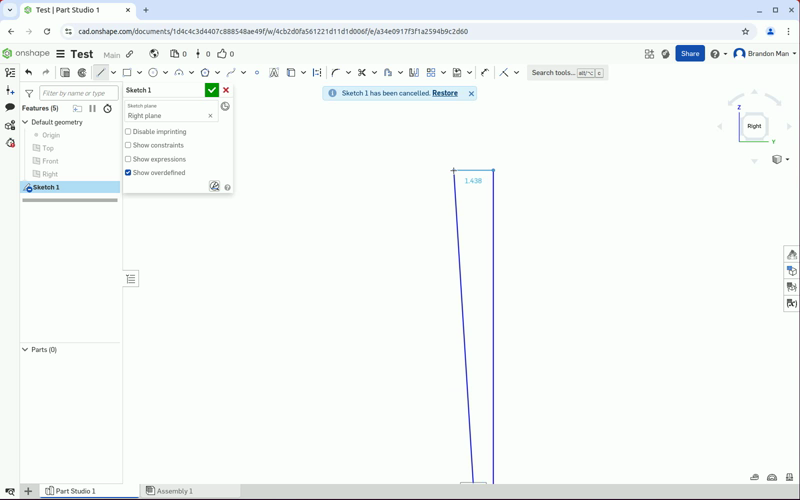
scroll(6)
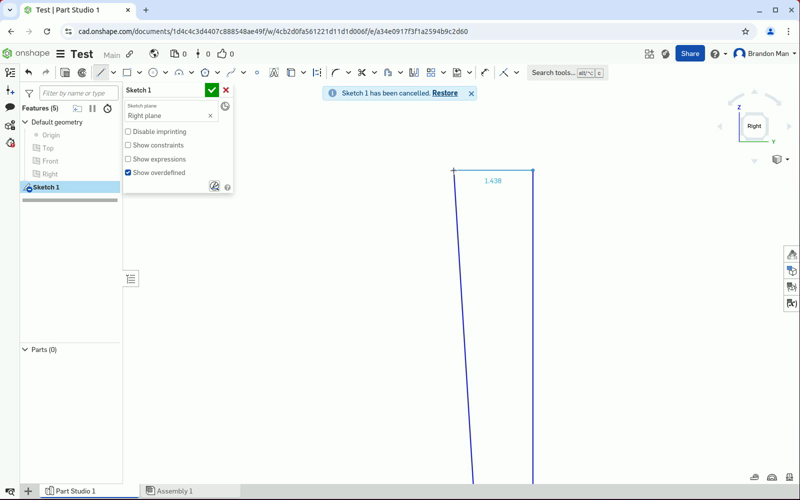
key_up(shift)
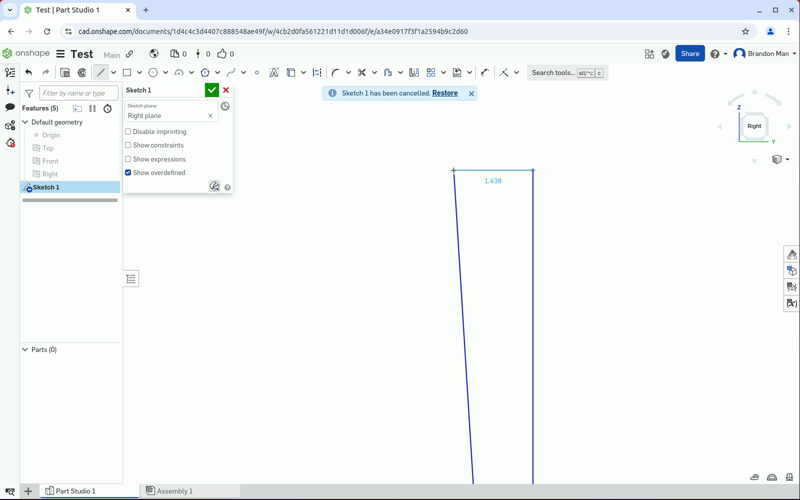
click(453, 170)
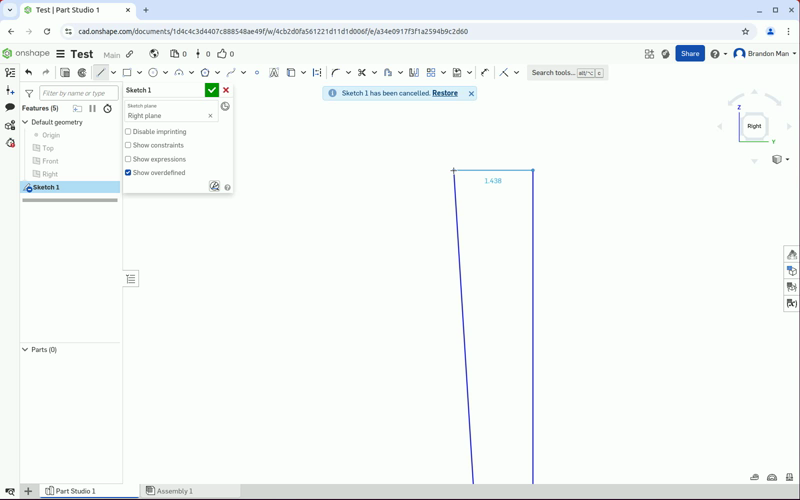
scroll(-6)
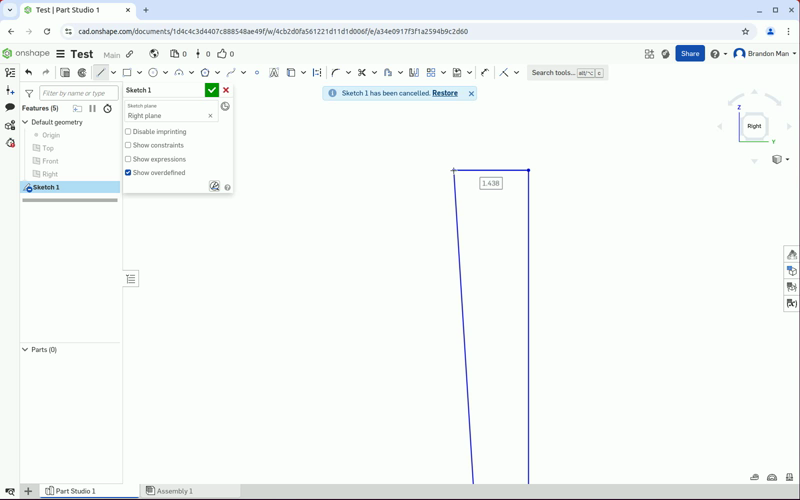
scroll(-6)
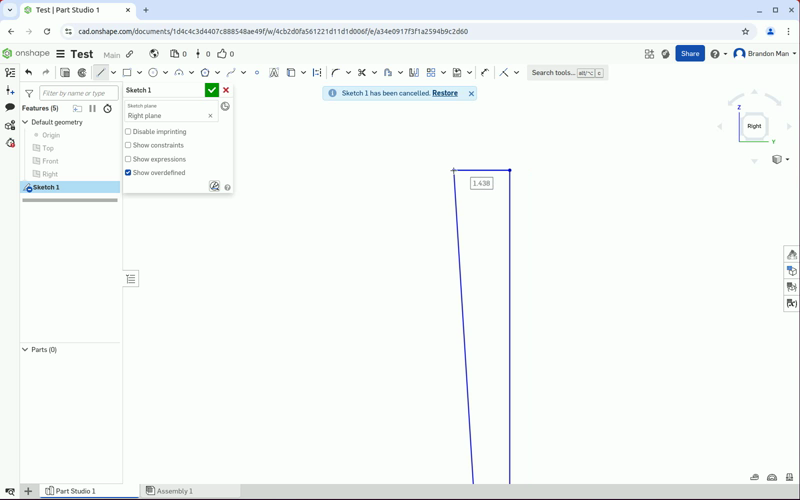
scroll(-6)
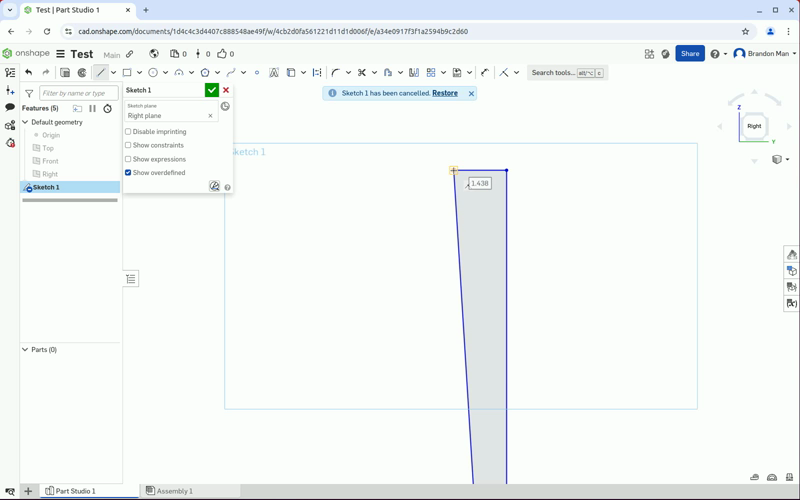
scroll(-6)
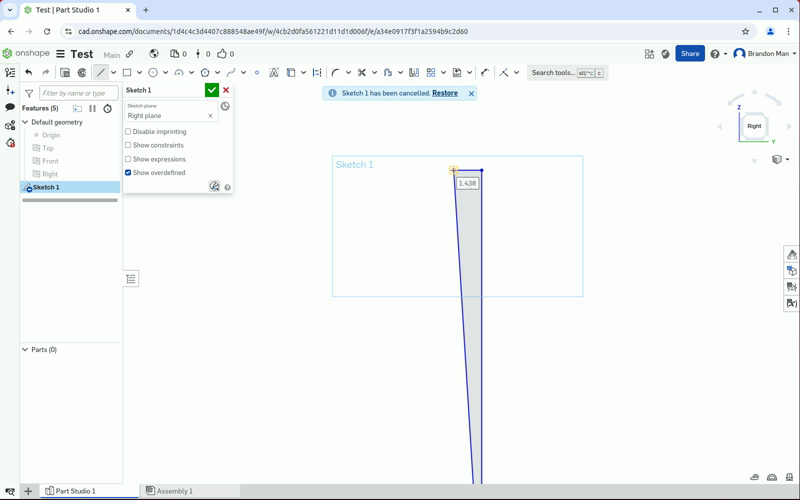
scroll(-6)
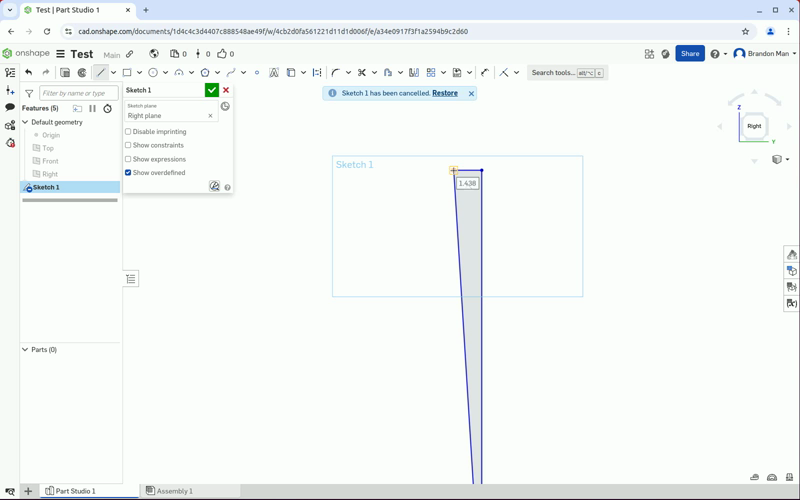
scroll(-6)
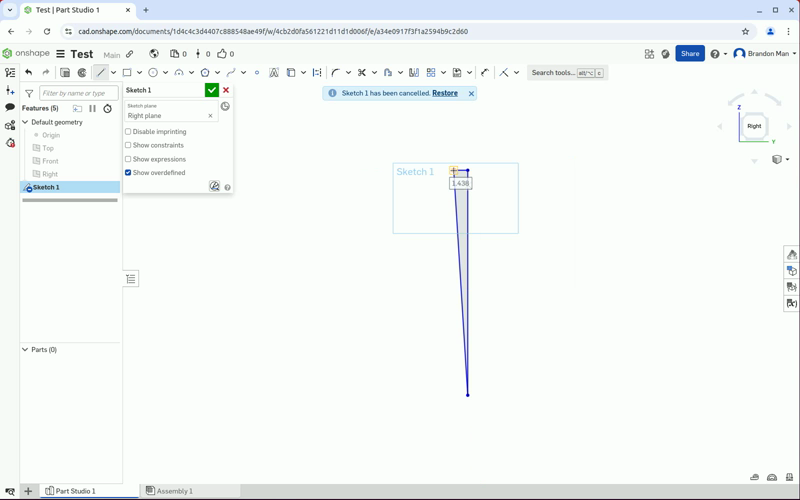
scroll(-6)
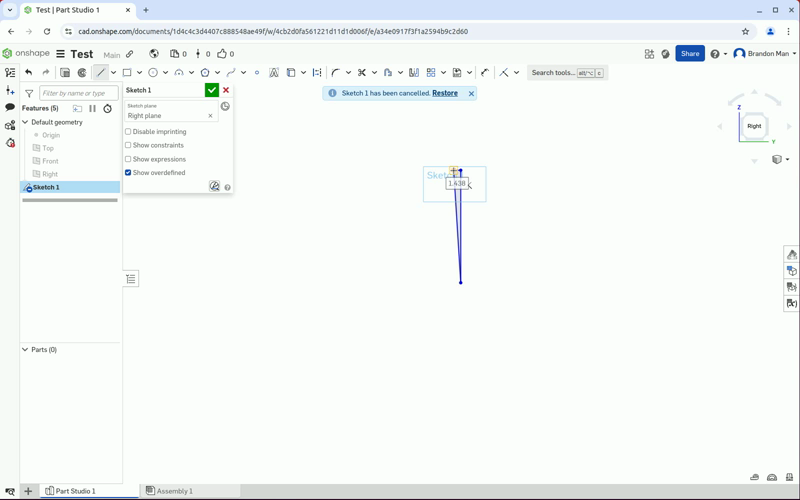
key(esc)
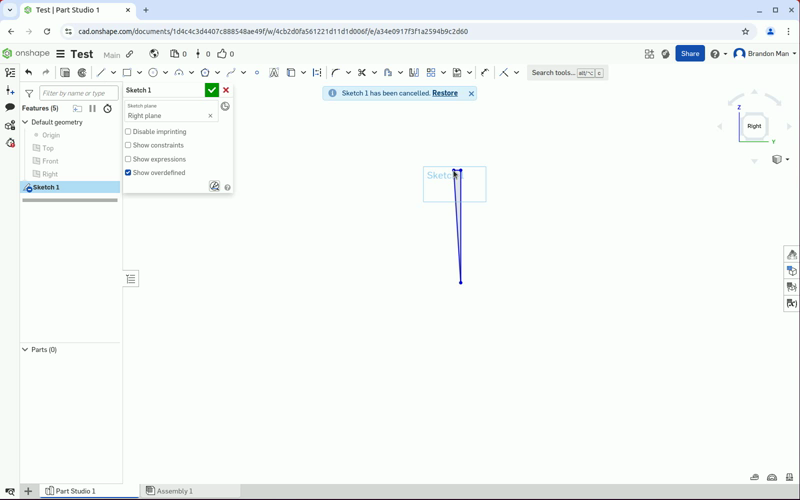
mouse_move(457, 218)
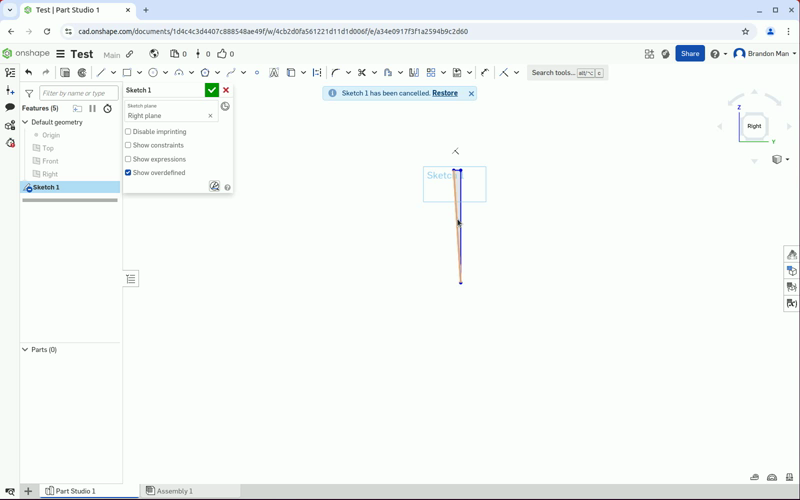
scroll(6)
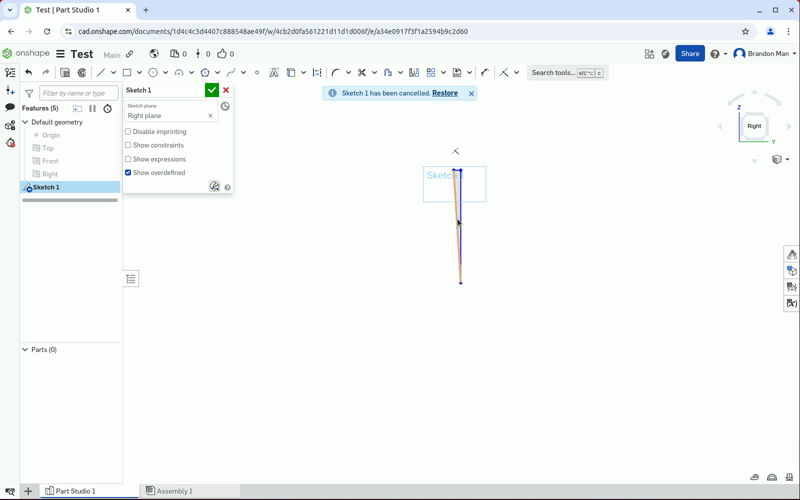
scroll(6)
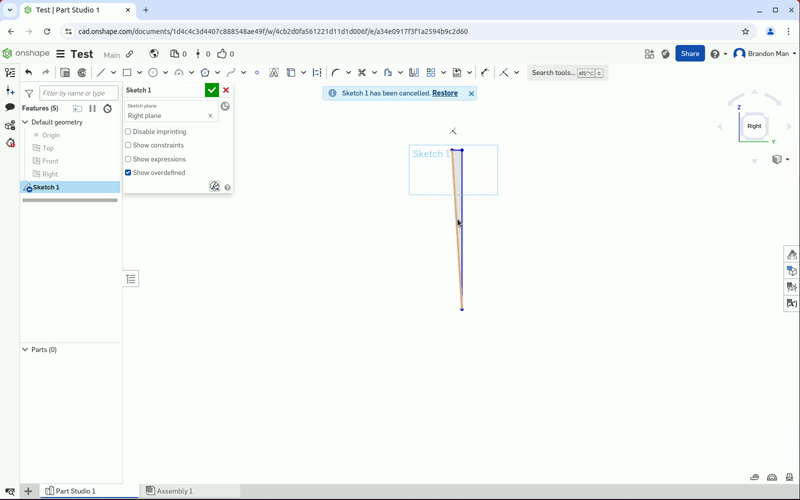
scroll(6)
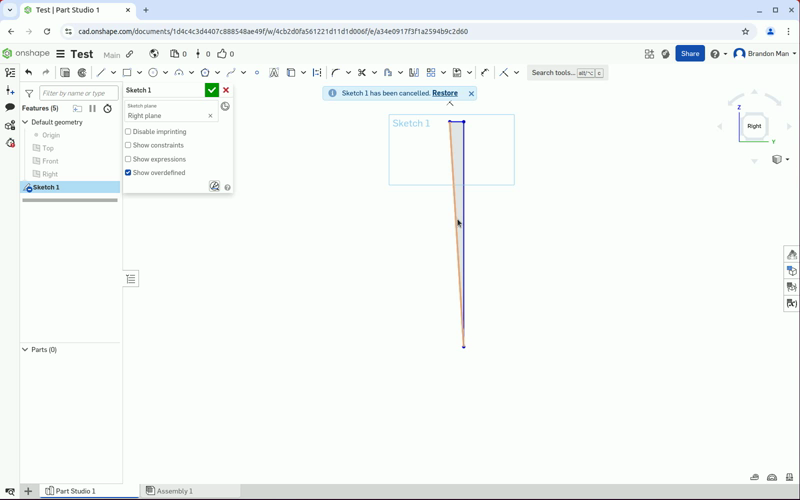
scroll(6)
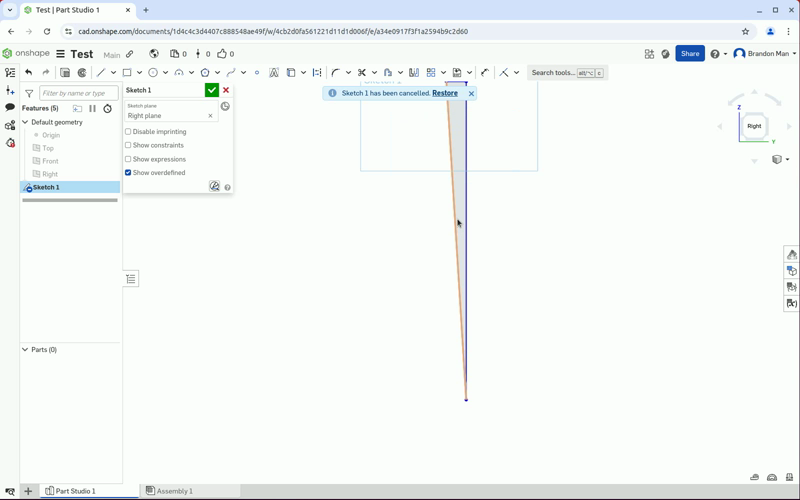
scroll(6)
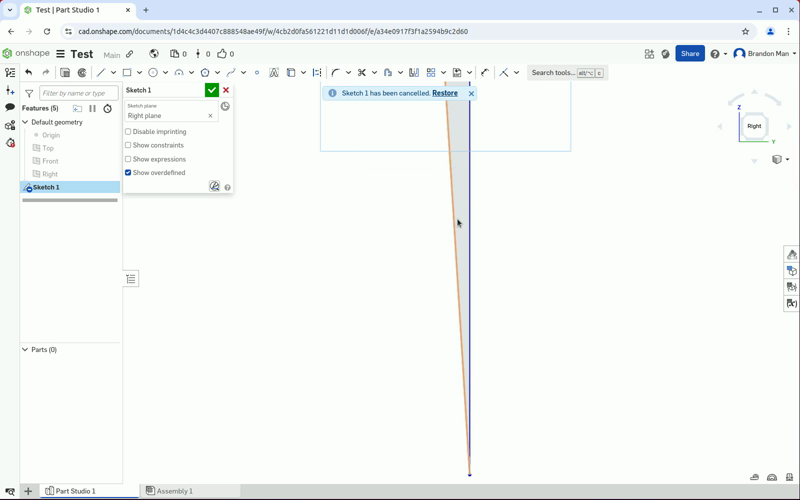
scroll(6)
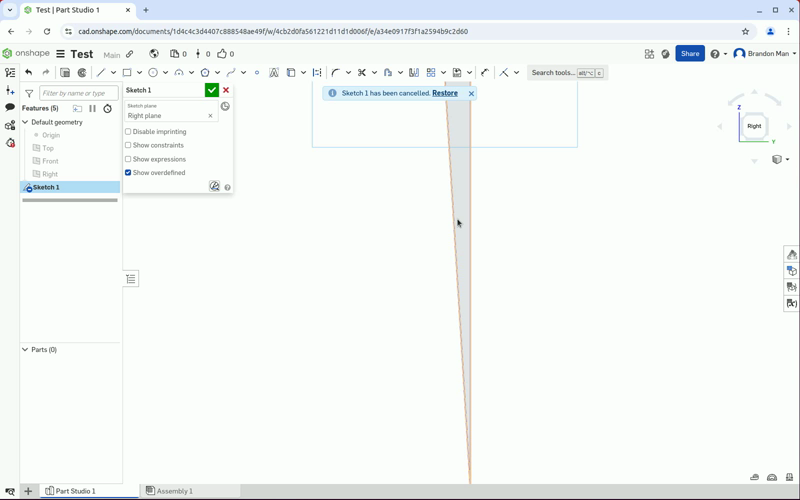
scroll(6)
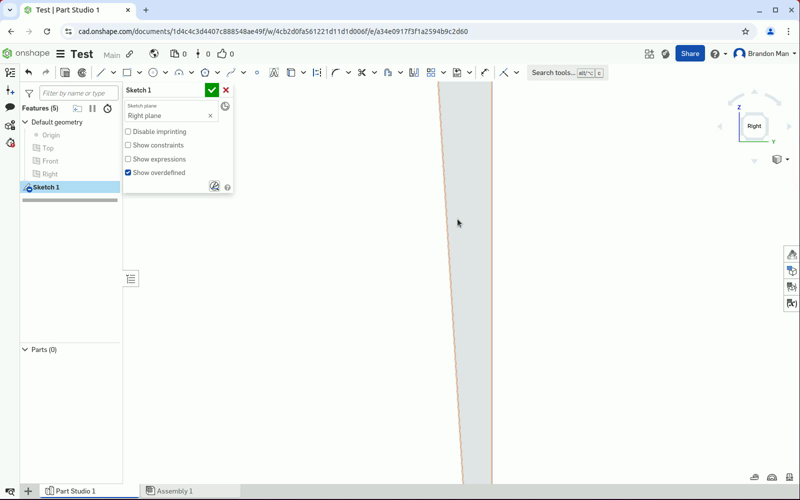
click(457, 218)
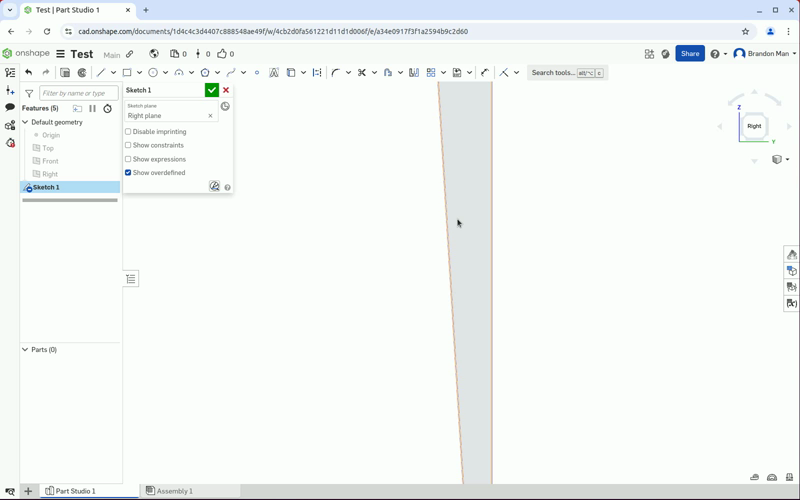
scroll(-6)
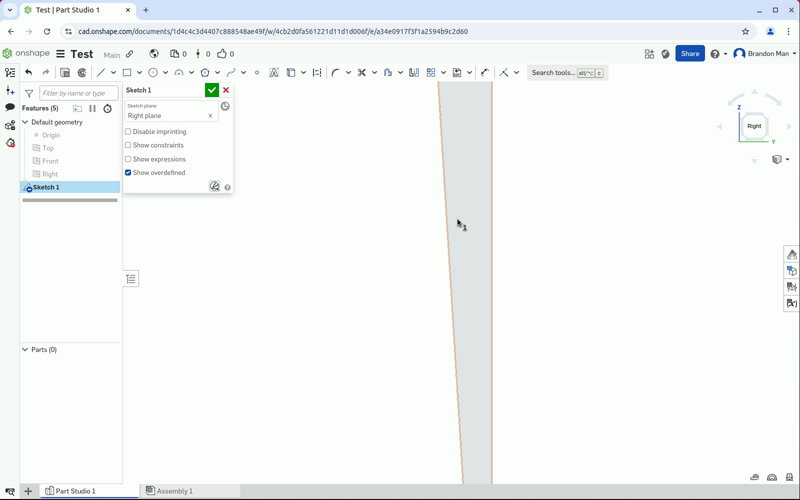
scroll(-6)
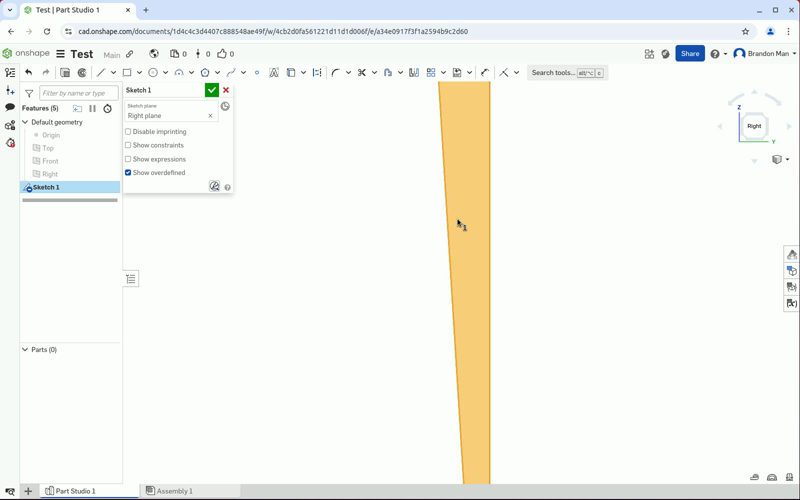
scroll(-6)
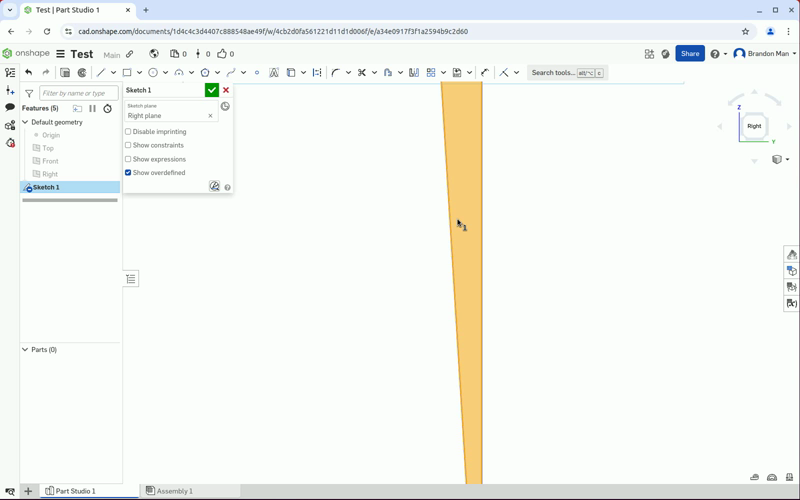
scroll(-6)
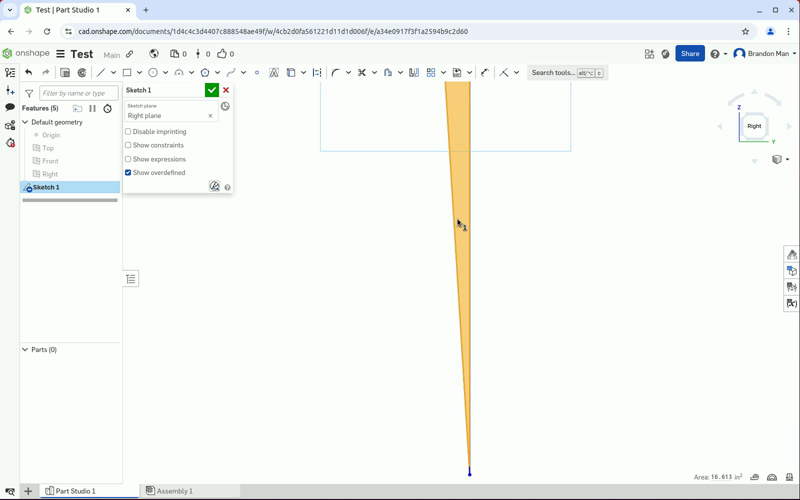
scroll(-6)
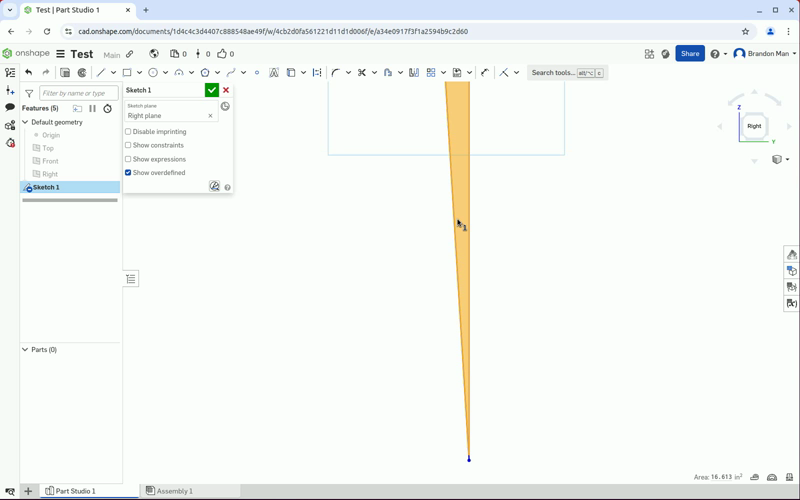
scroll(-6)
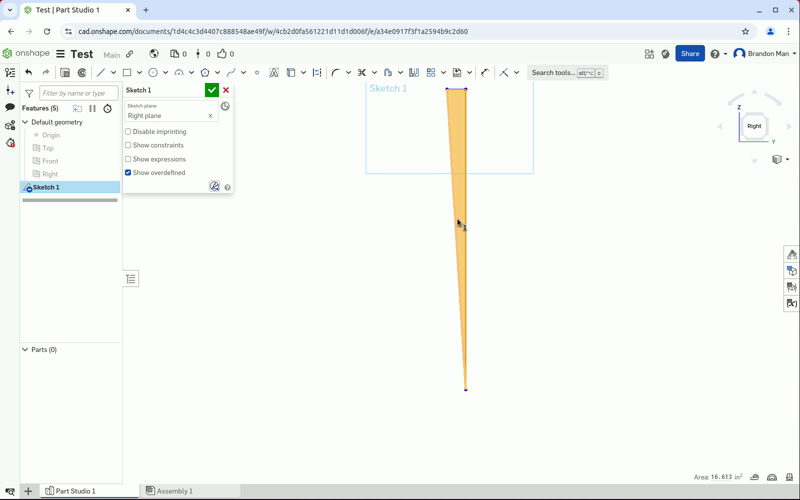
scroll(-6)
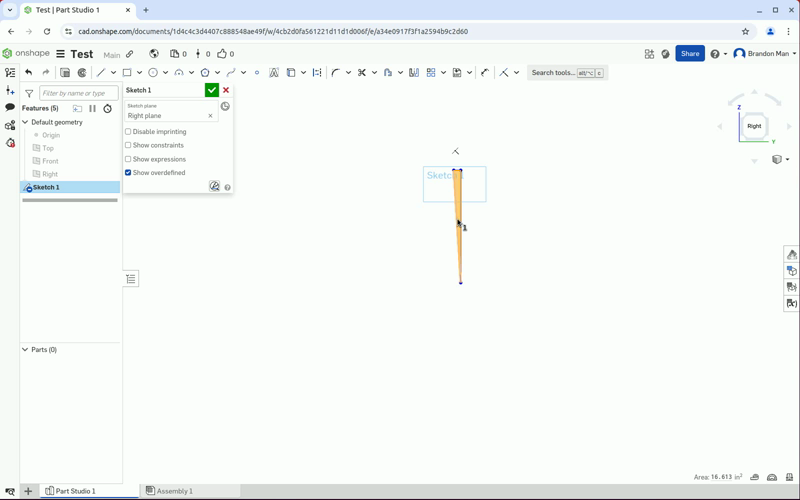
mouse_move(73, 352)
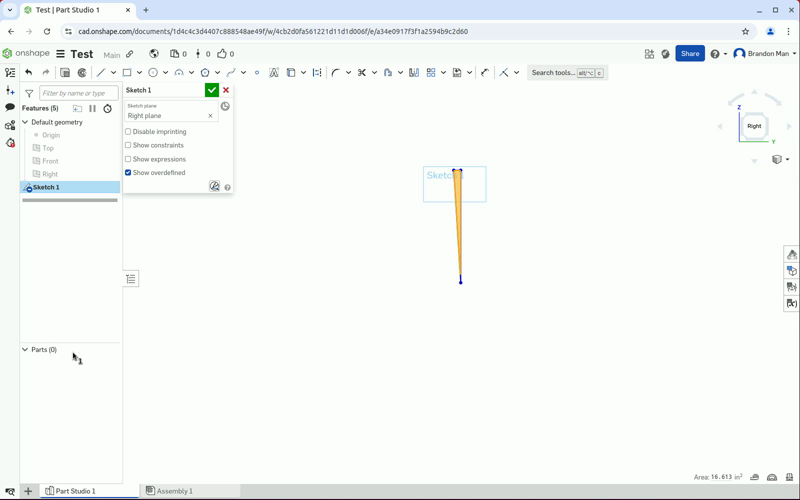
key(shift+y)
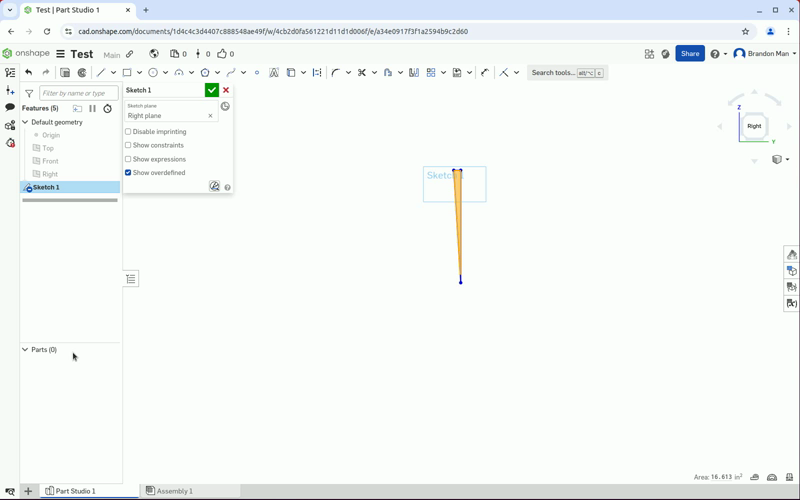
key(shift+e)
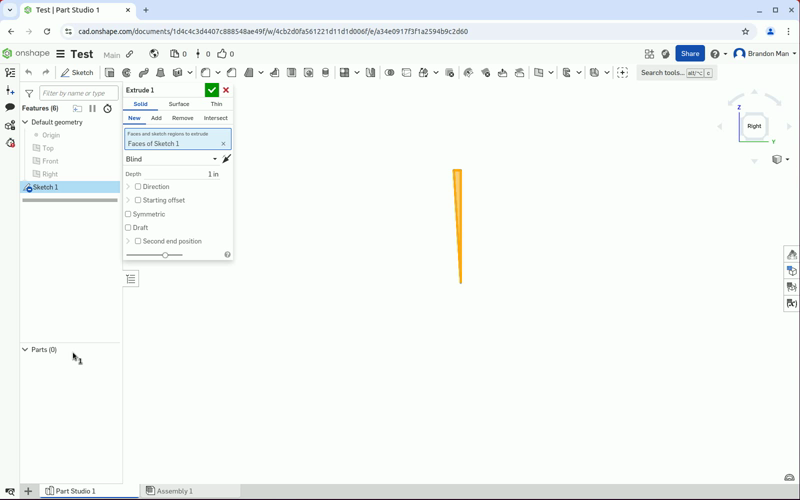
mouse_move(143, 106)
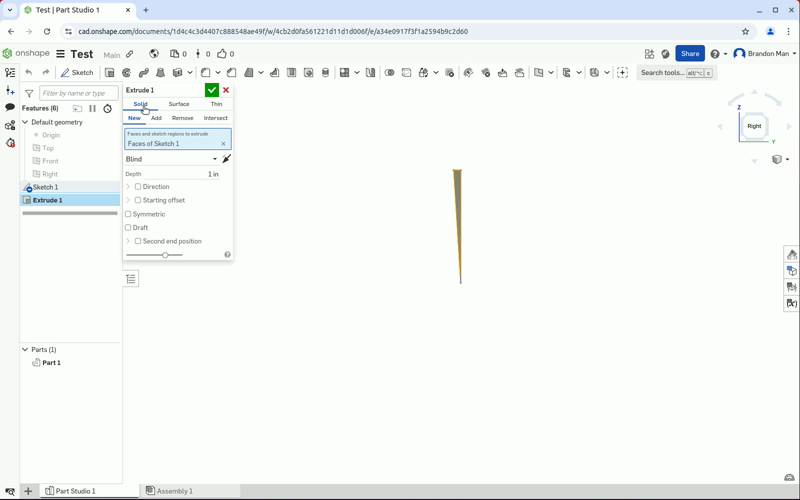
click(143, 106)
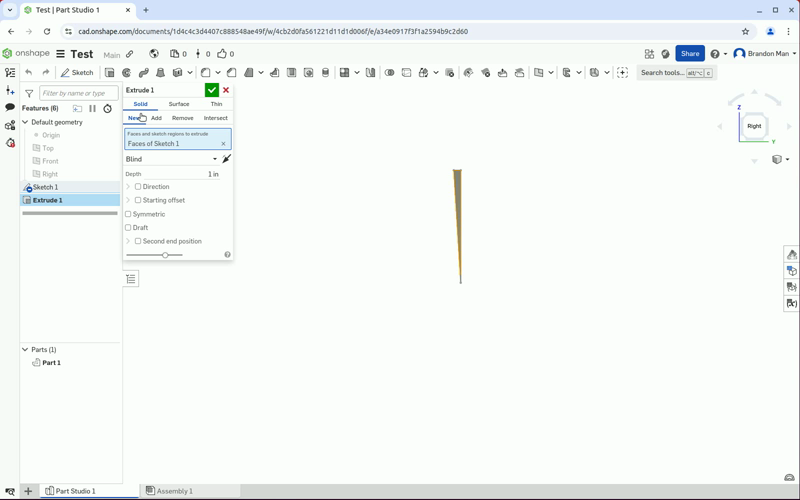
mouse_move(137, 120)
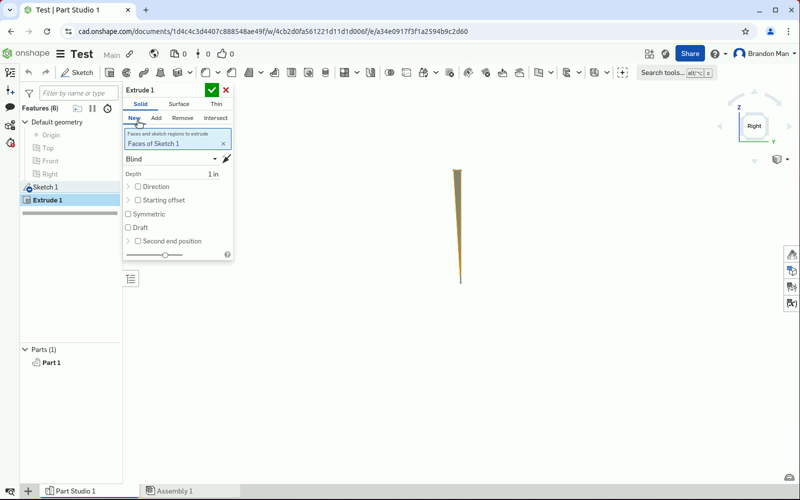
click(137, 120)
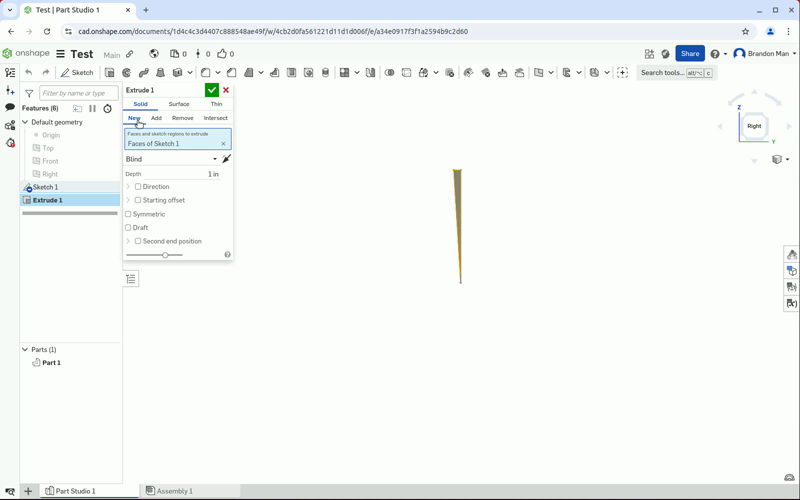
key(tab, 4)
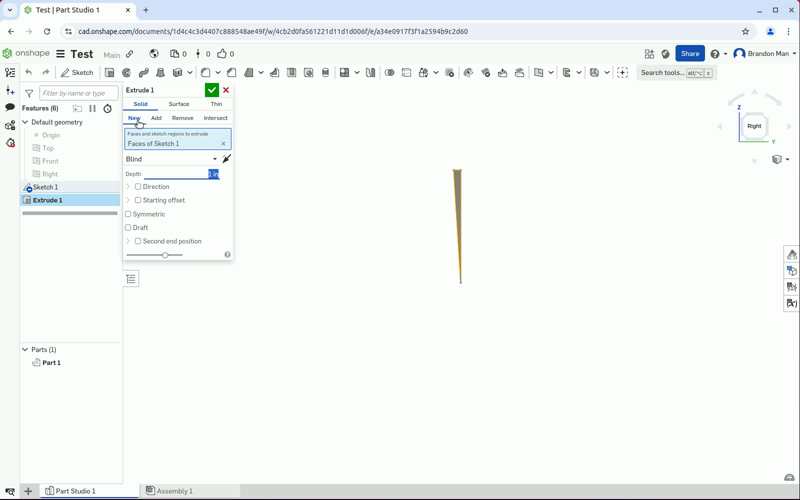
text(3.129)
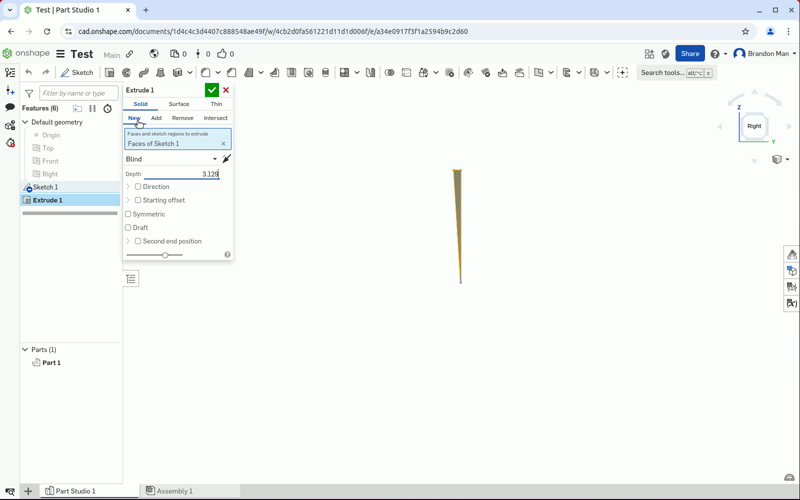
key(enter)
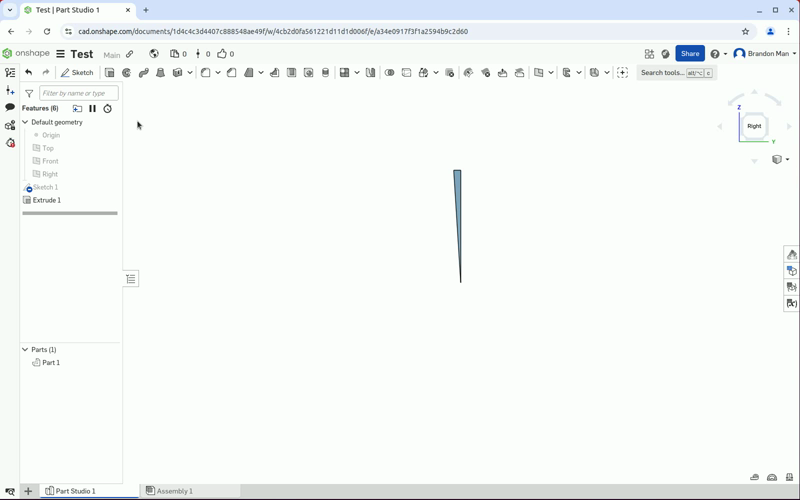
key(shift+h)
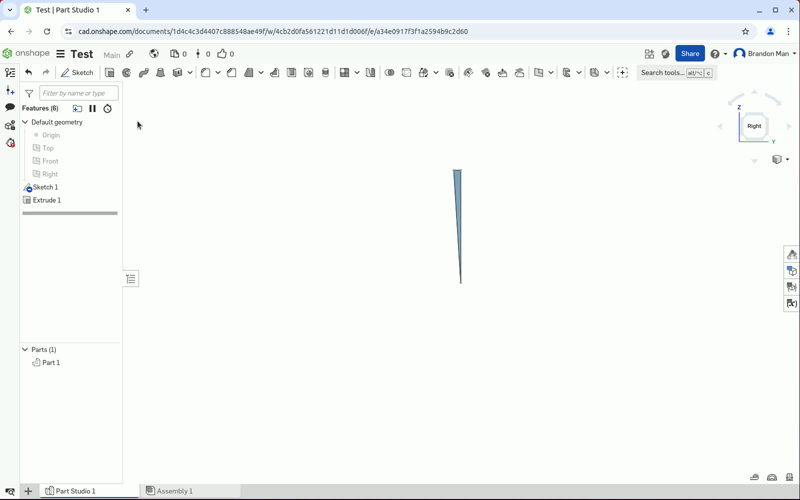
key(shift+h)
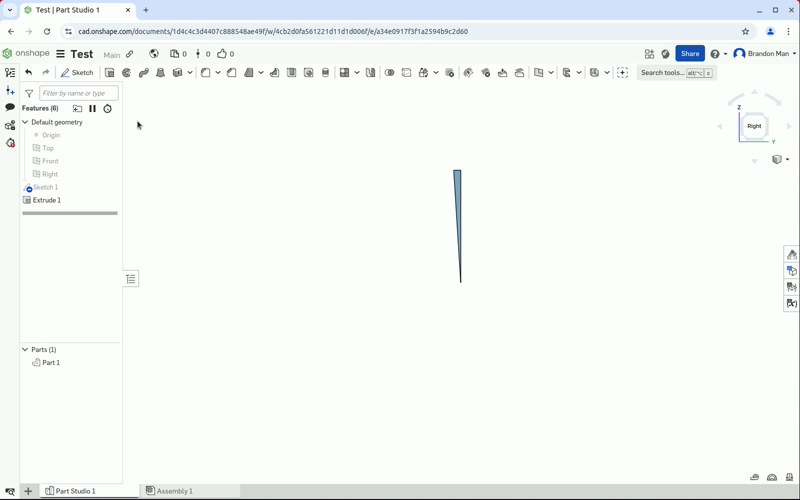
mouse_move(73, 189)
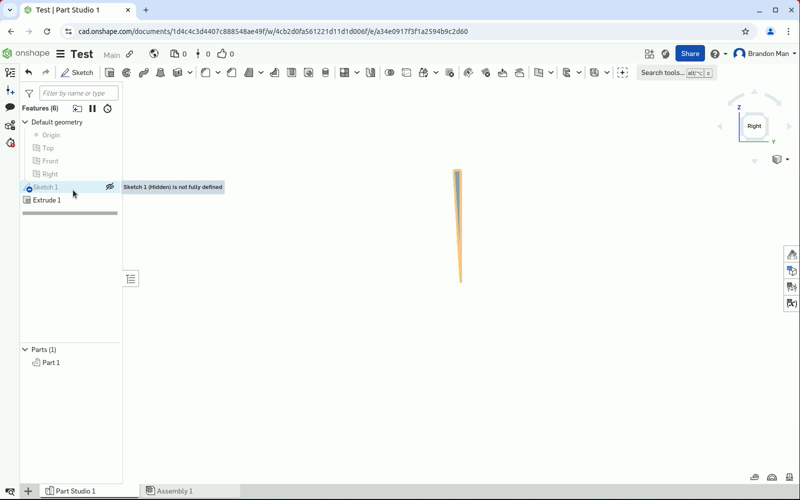
click(73, 189)
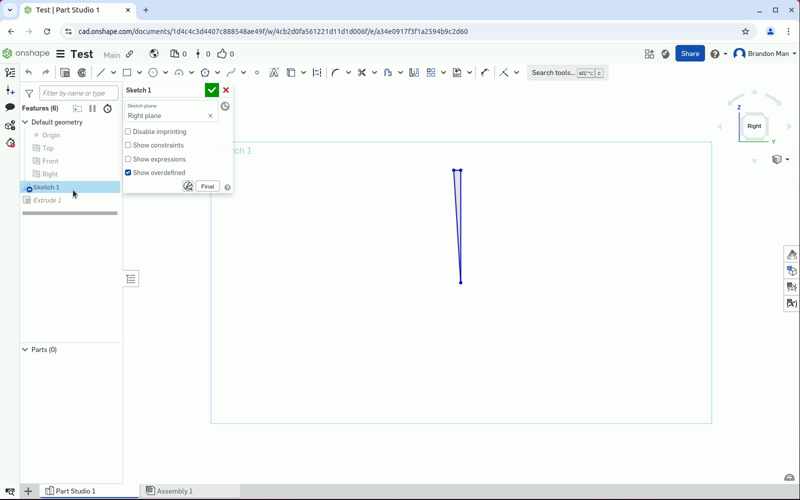
mouse_move(229, 92)
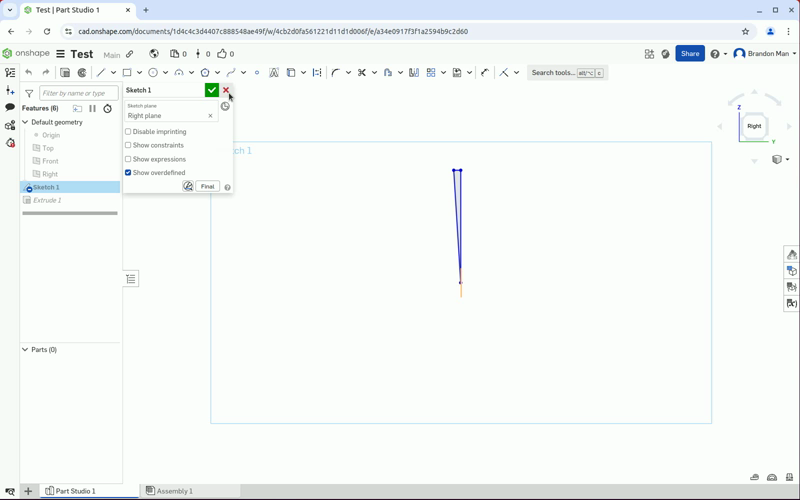
click(229, 92)
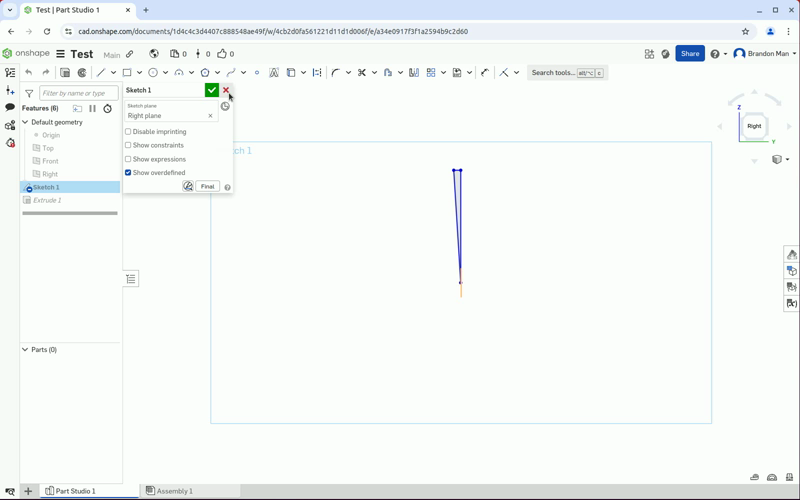
key(shift+s)
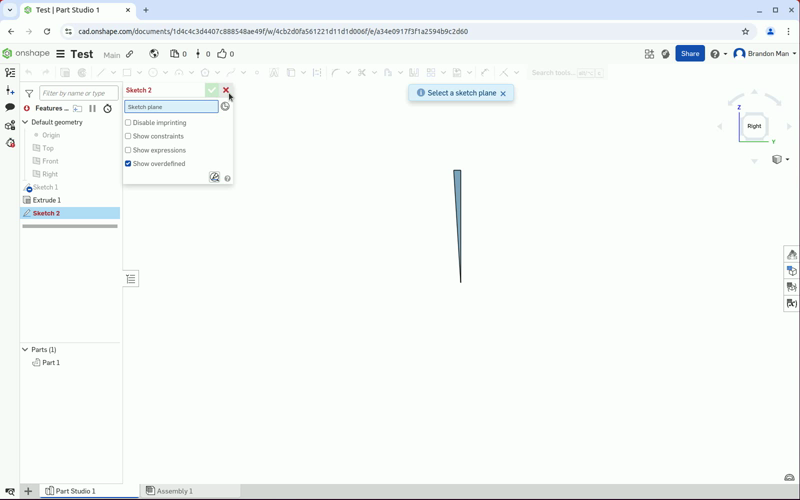
mouse_move(73, 176)
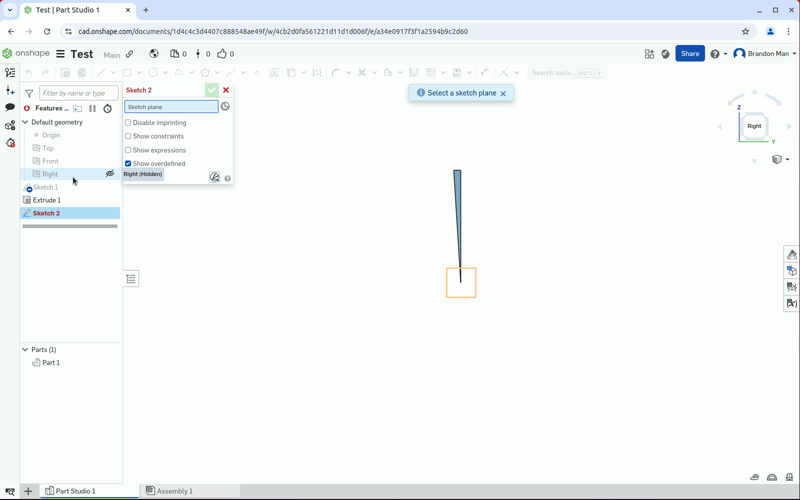
click(73, 176)
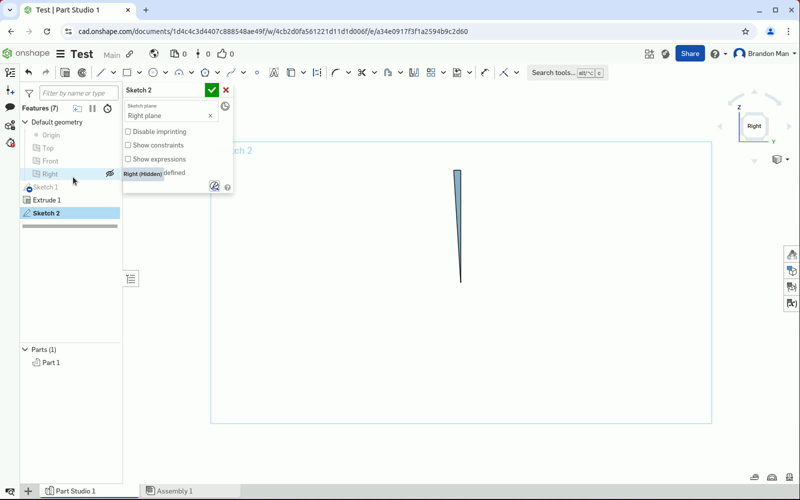
mouse_move(73, 352)
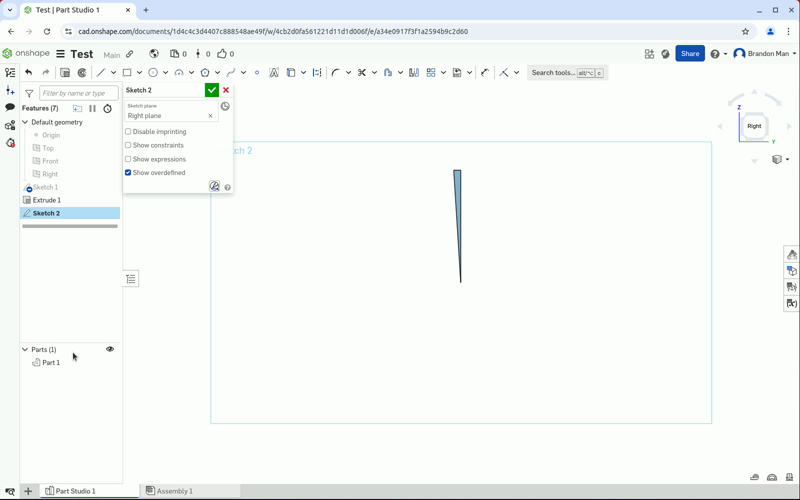
key(y)
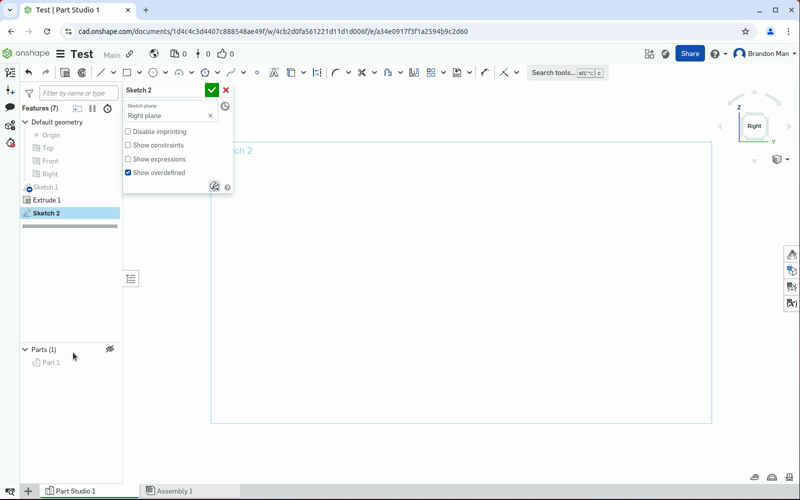
key(l)
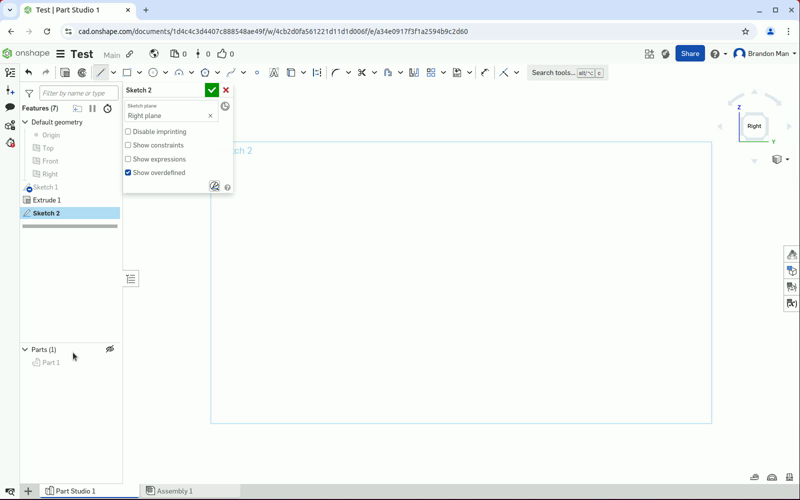
key_down(shift)
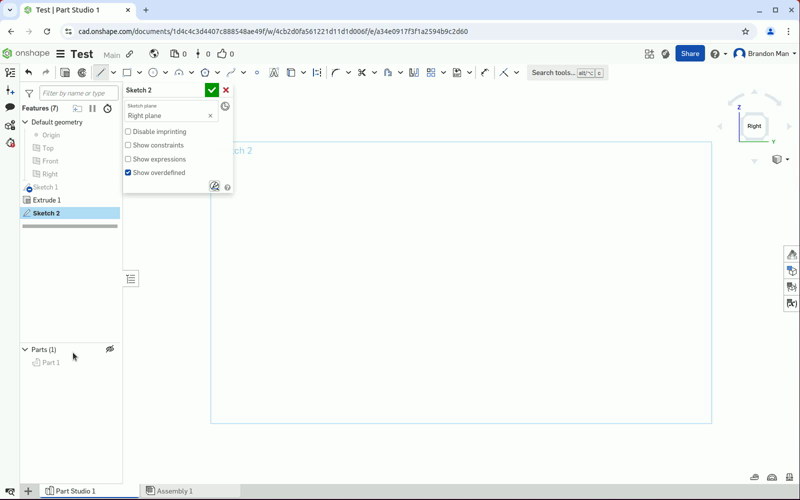
mouse_move(449, 170)
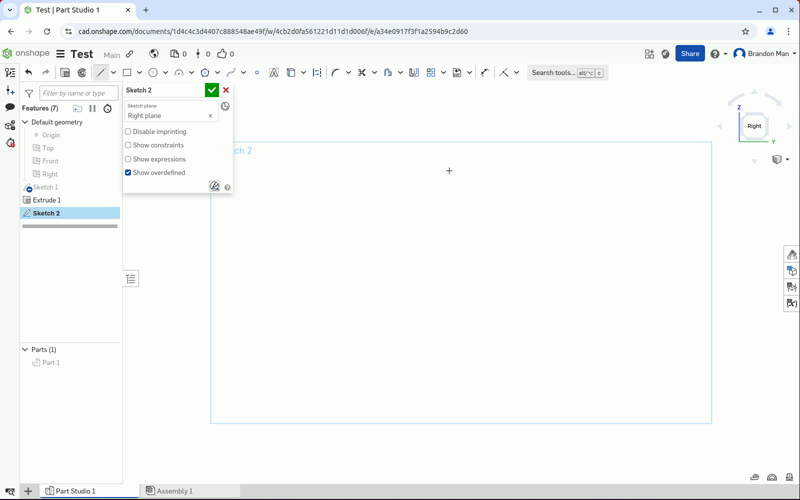
click(449, 170)
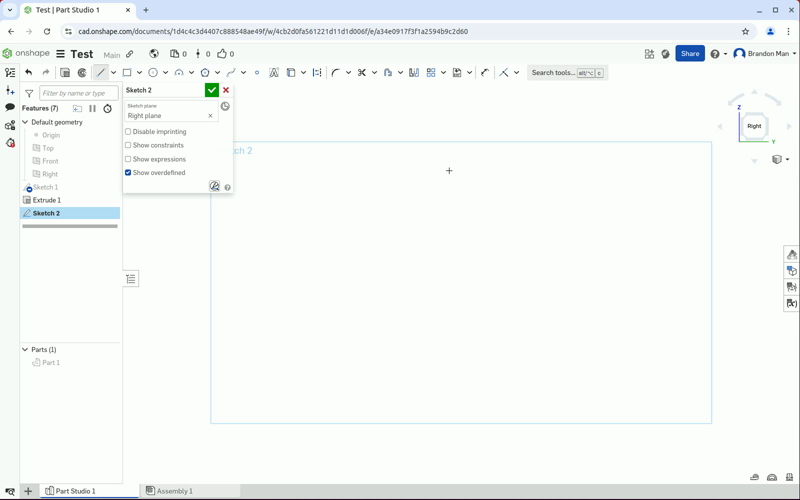
key_up(shift)
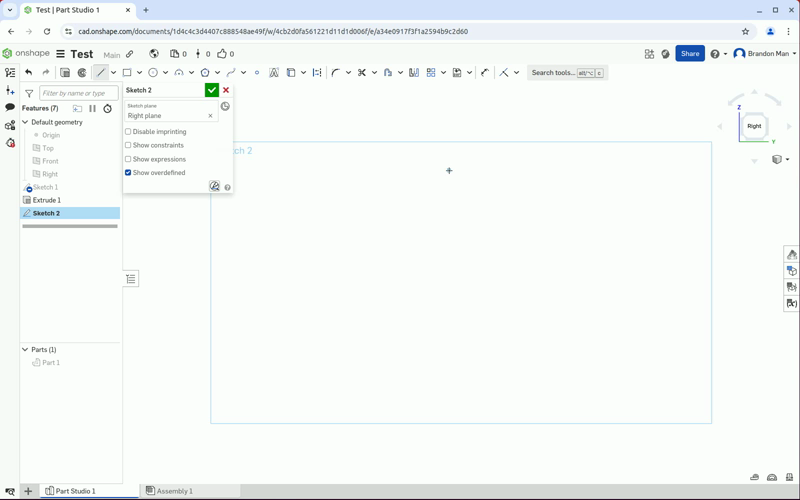
key_down(shift)
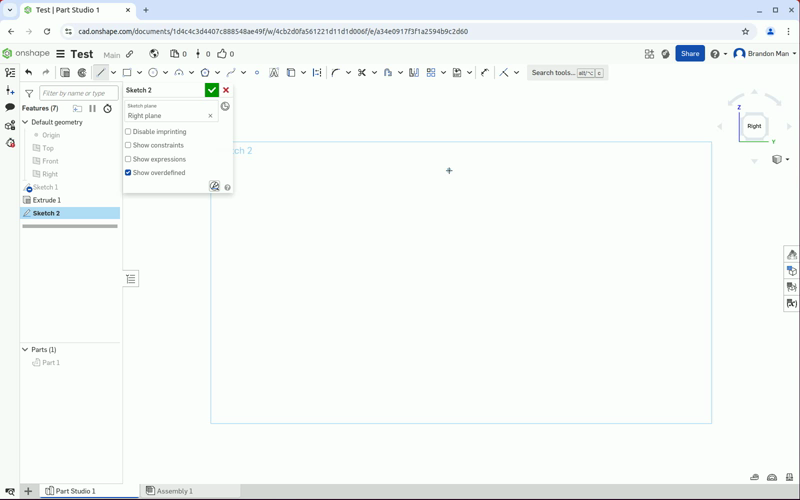
mouse_move(460, 282)
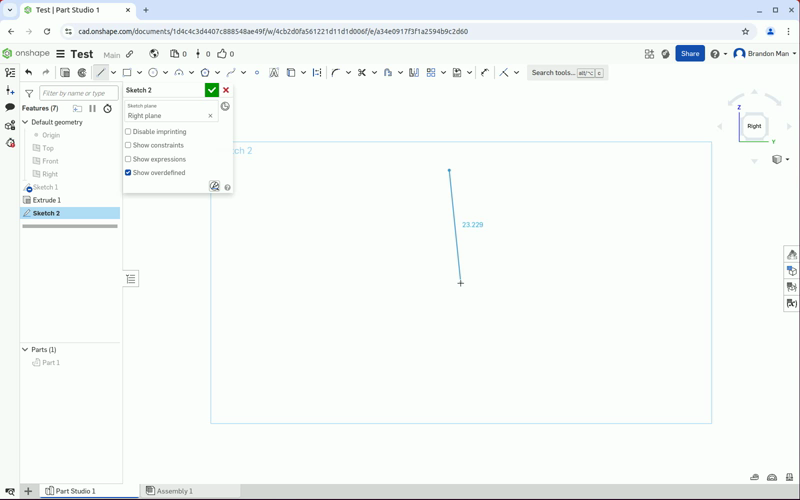
click(460, 282)
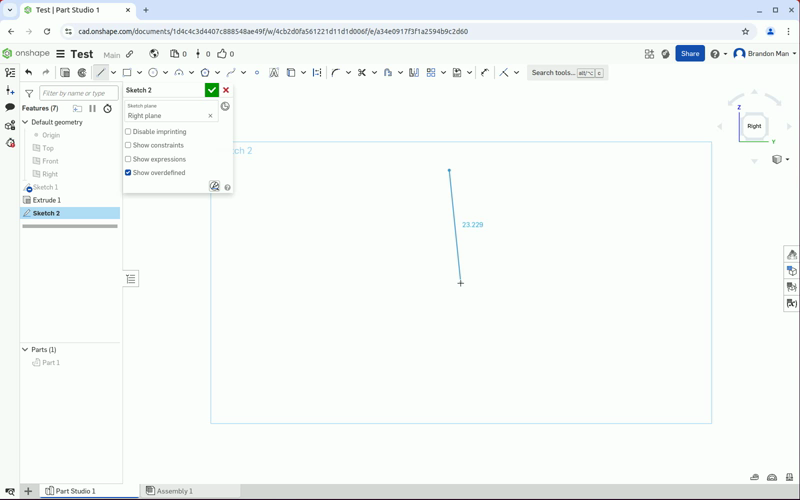
key_up(shift)
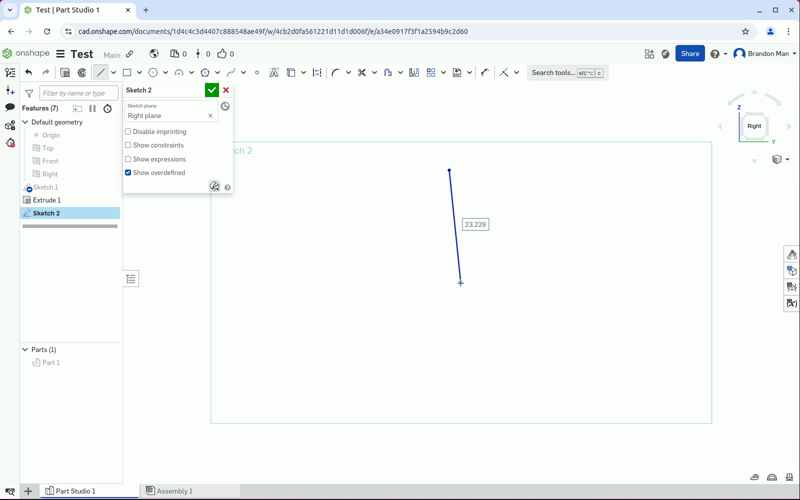
key_down(shift)
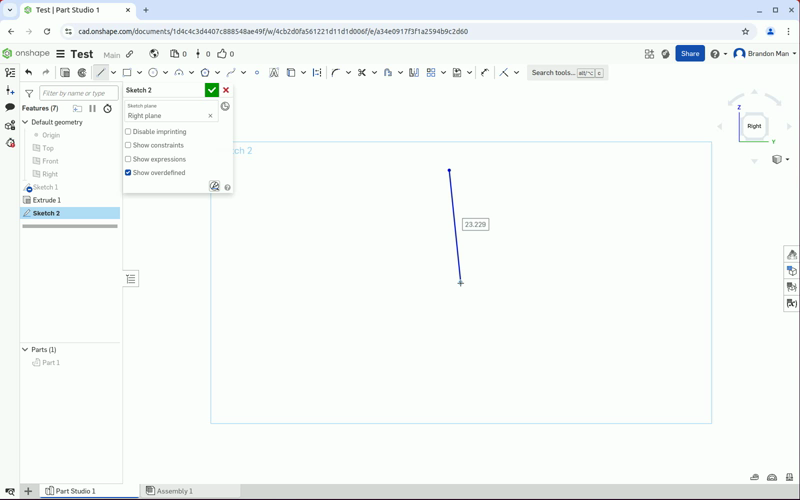
mouse_move(460, 170)
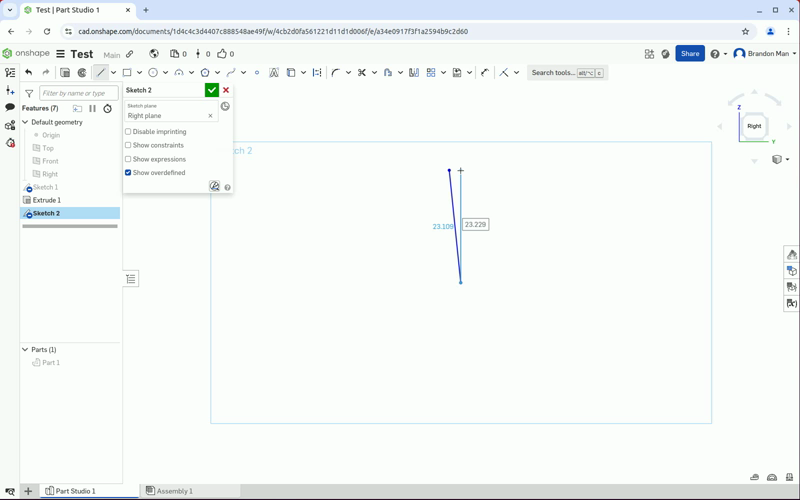
click(460, 170)
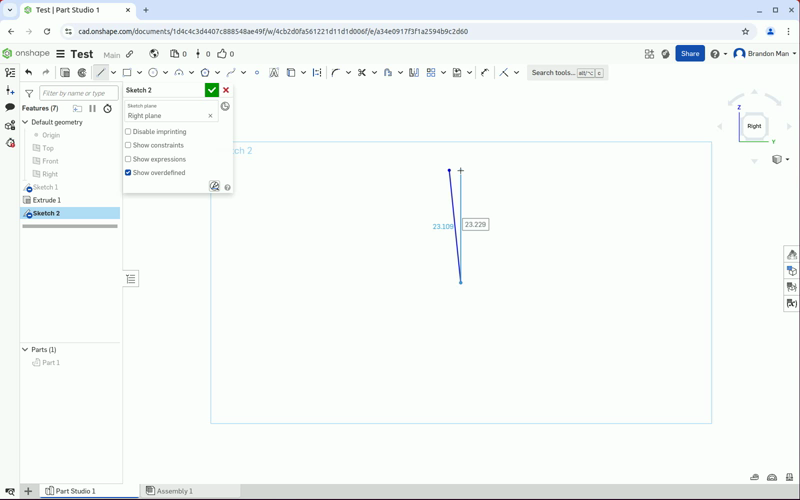
key_up(shift)
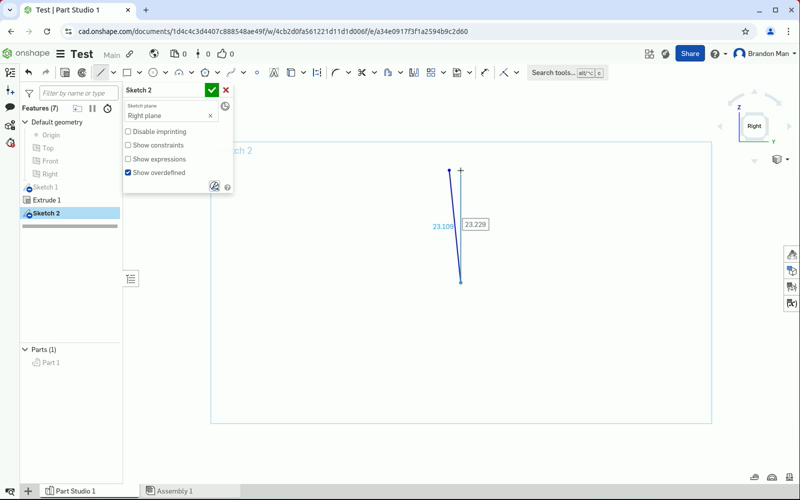
mouse_move(490, 170)
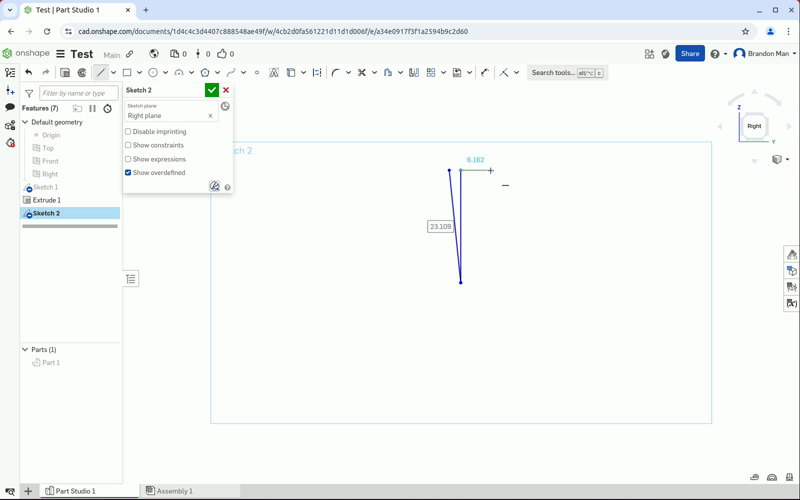
key_down(shift)
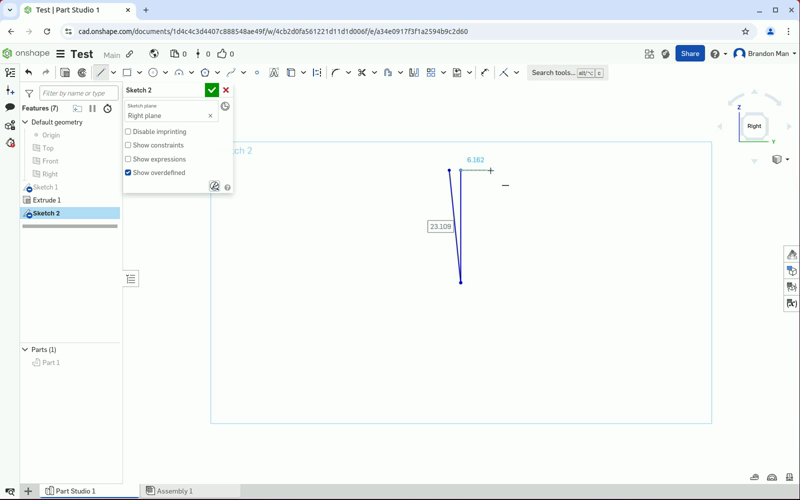
mouse_move(449, 170)
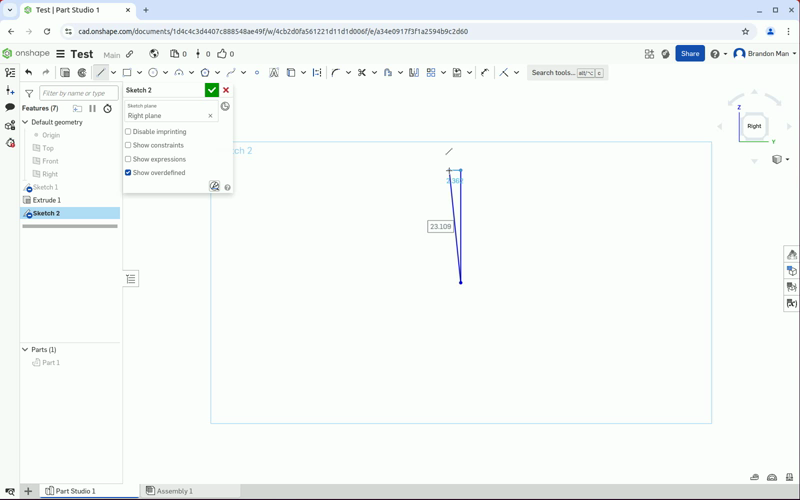
key_up(shift)
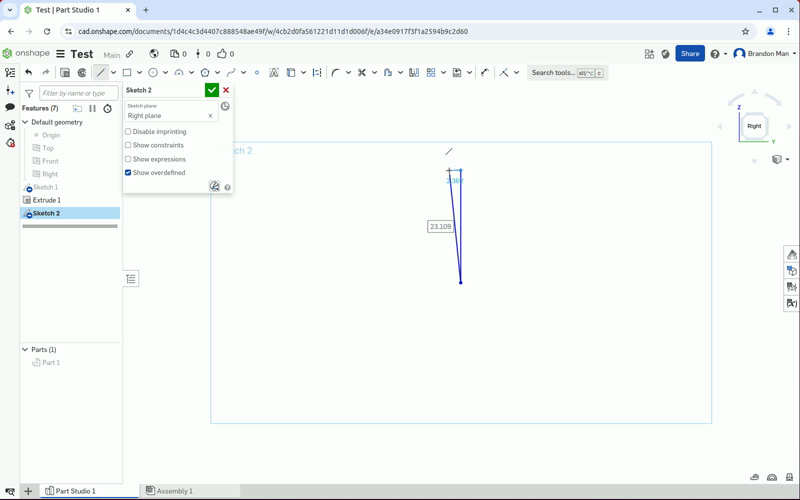
click(449, 170)
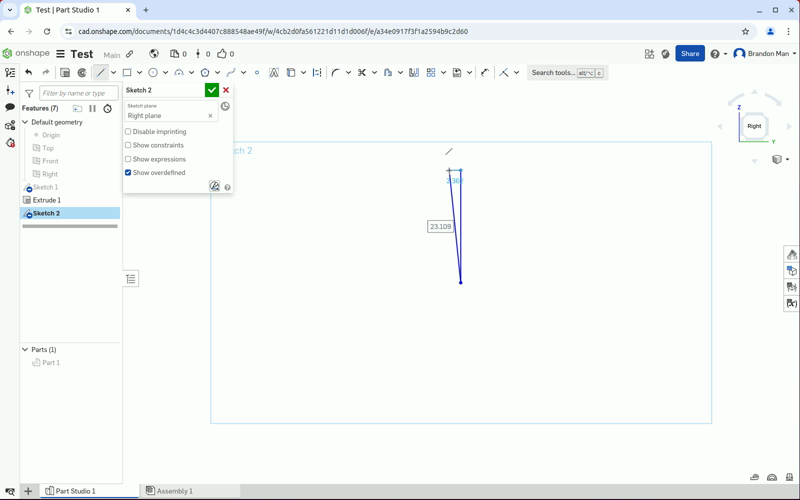
key(esc)
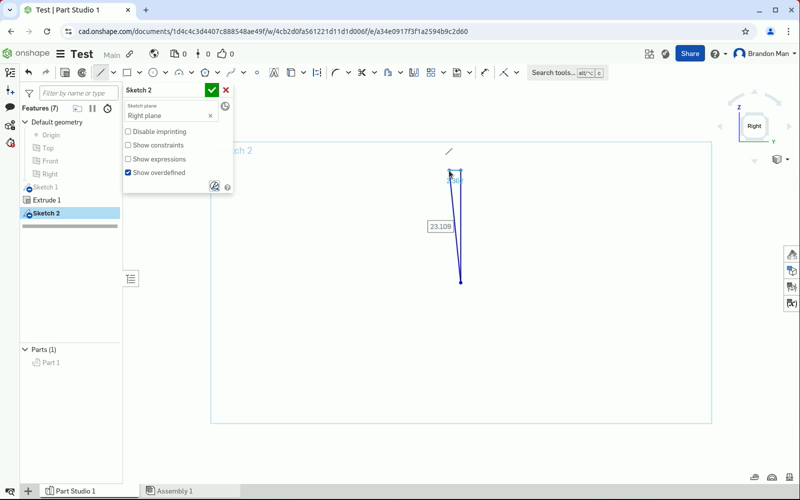
mouse_move(460, 188)
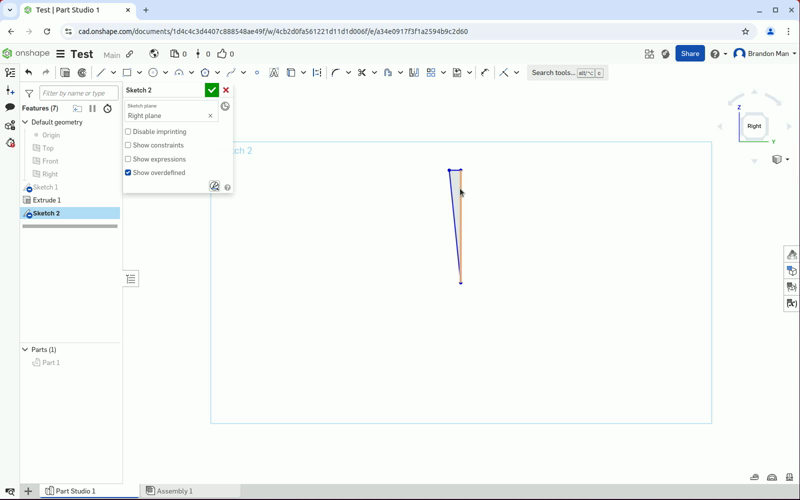
scroll(6)
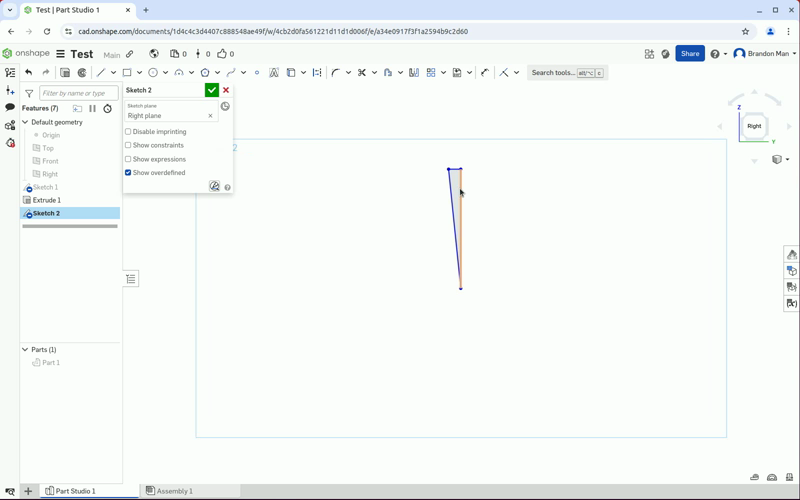
scroll(6)
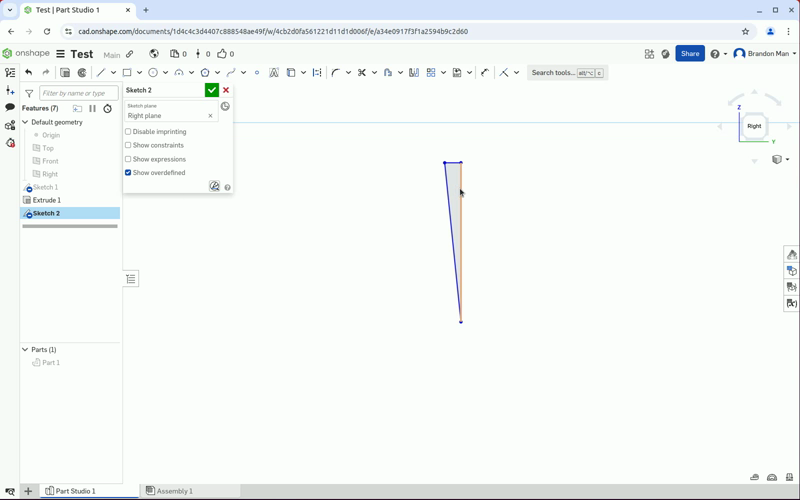
scroll(6)
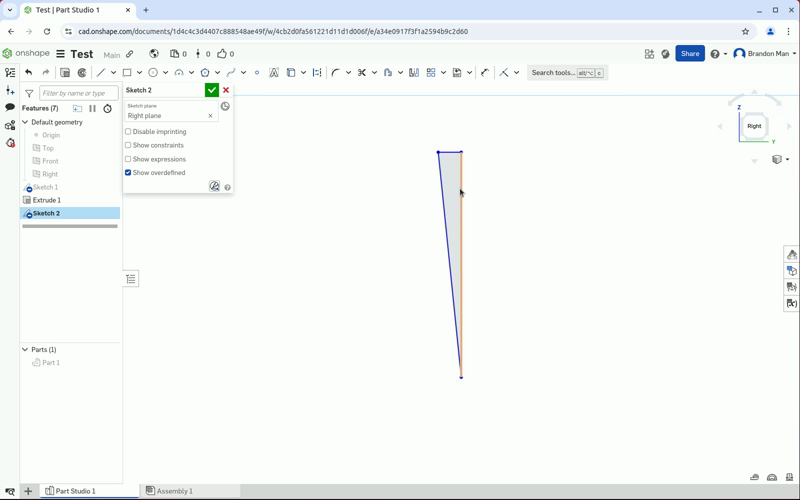
scroll(6)
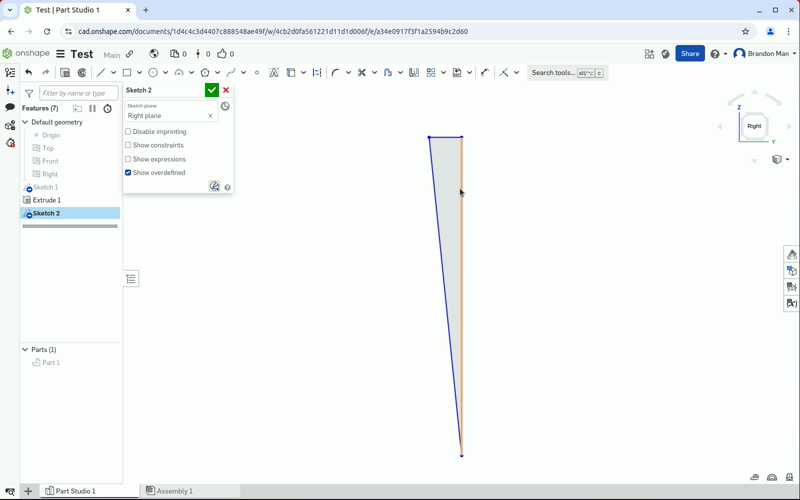
scroll(6)
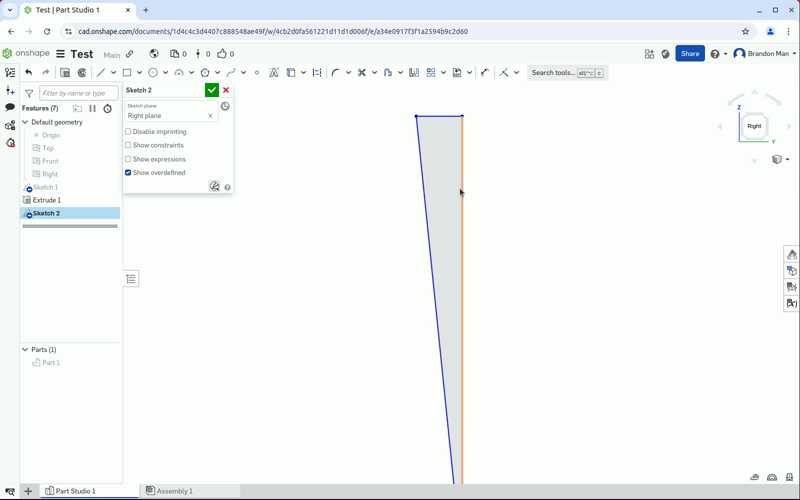
scroll(6)
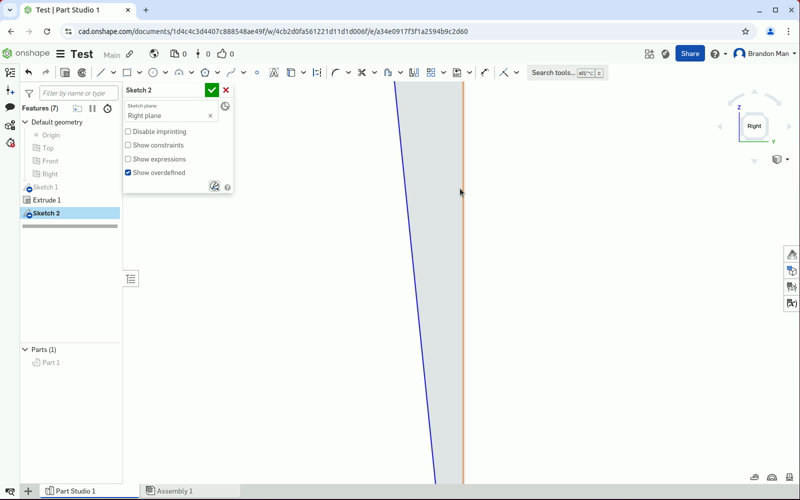
scroll(6)
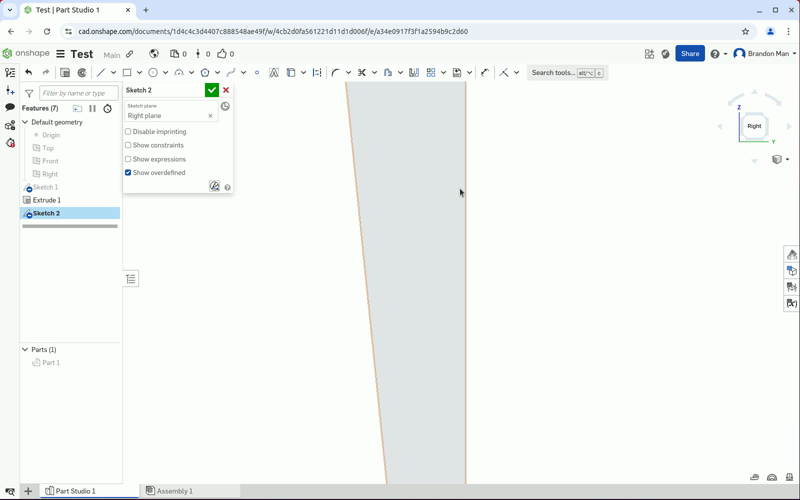
click(460, 188)
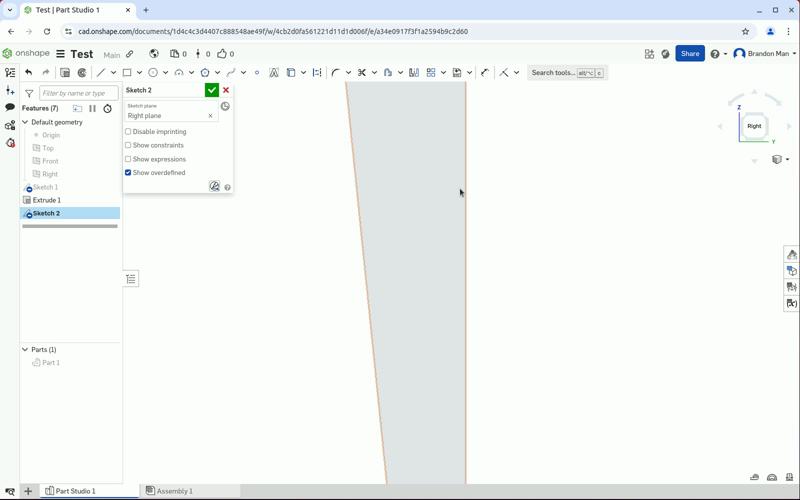
scroll(-6)
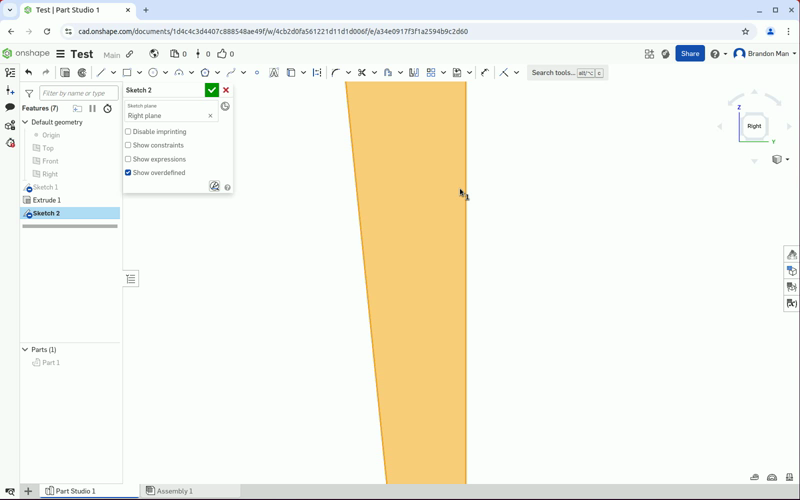
scroll(-6)
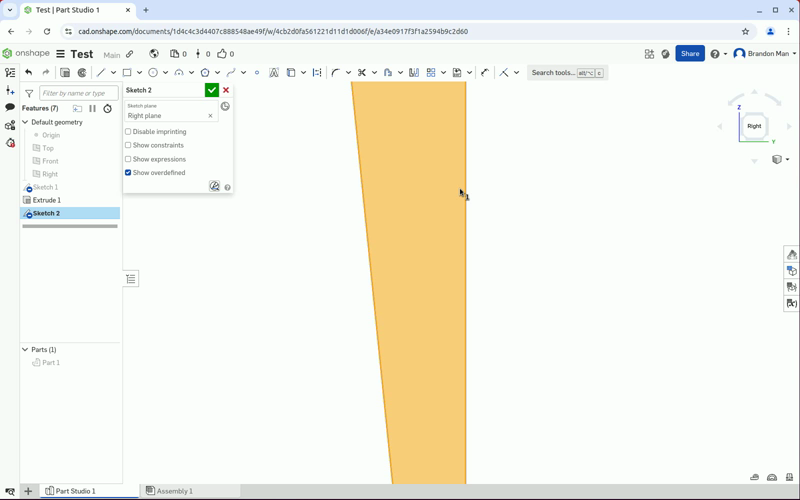
scroll(-6)
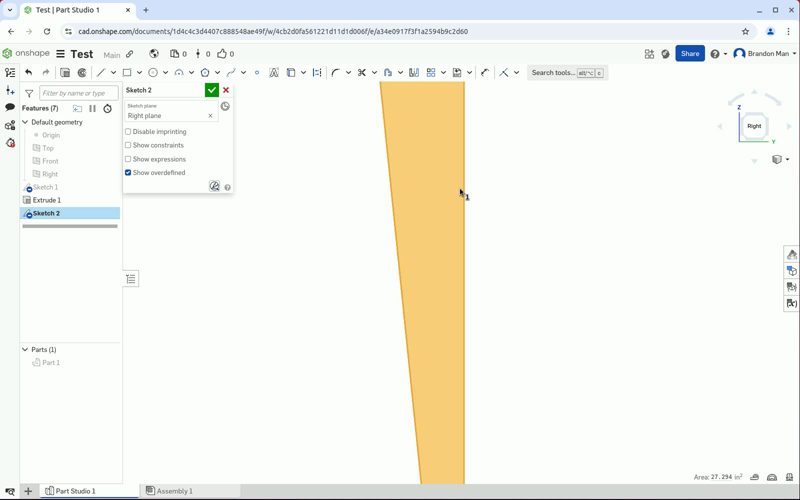
scroll(-6)
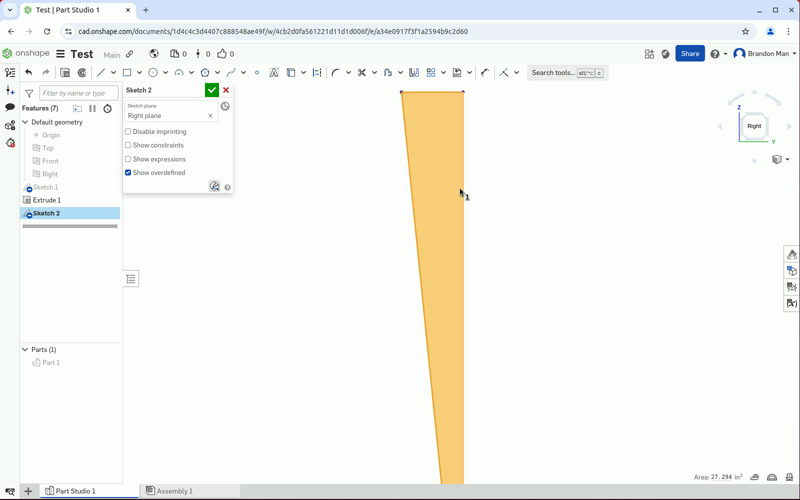
scroll(-6)
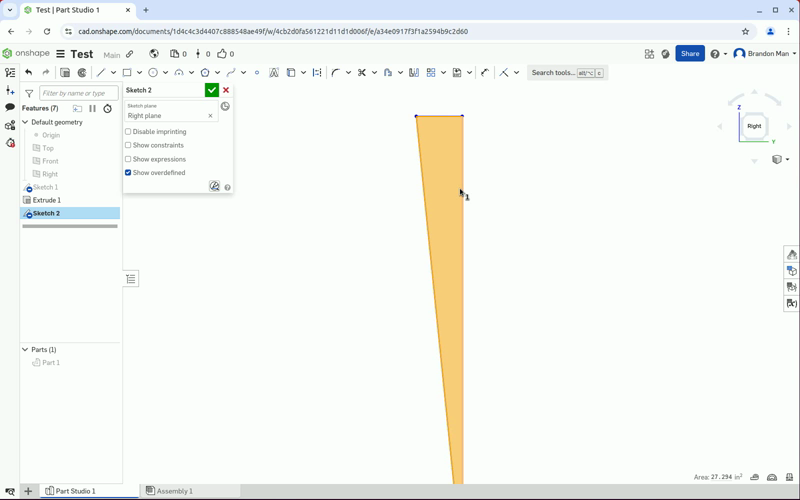
scroll(-6)
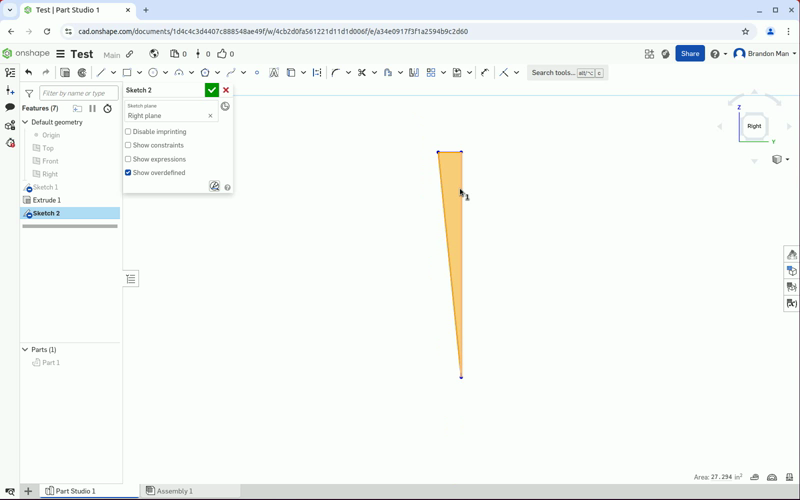
scroll(-6)
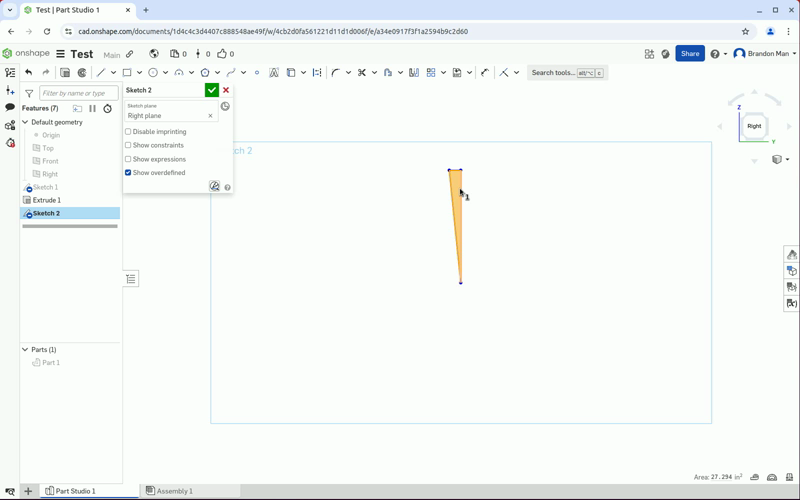
mouse_move(73, 352)
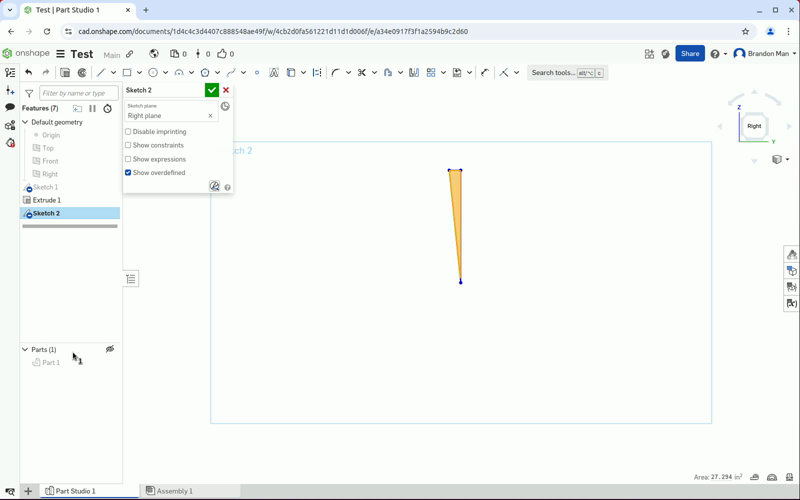
key(shift+y)
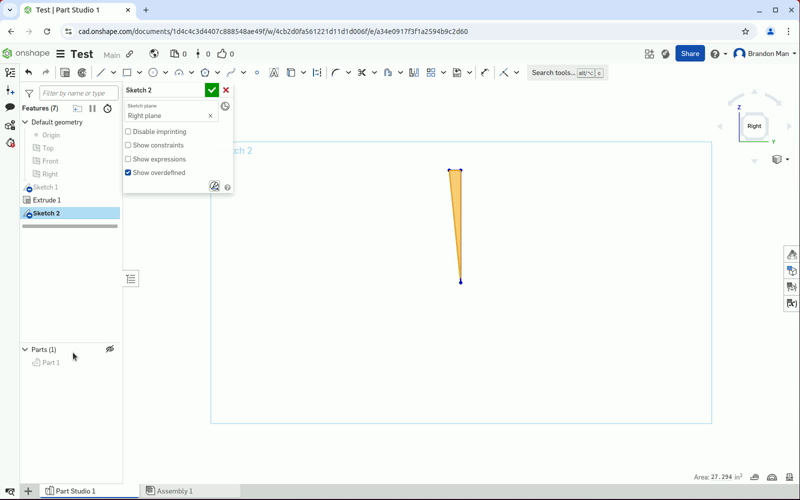
key(shift+e)
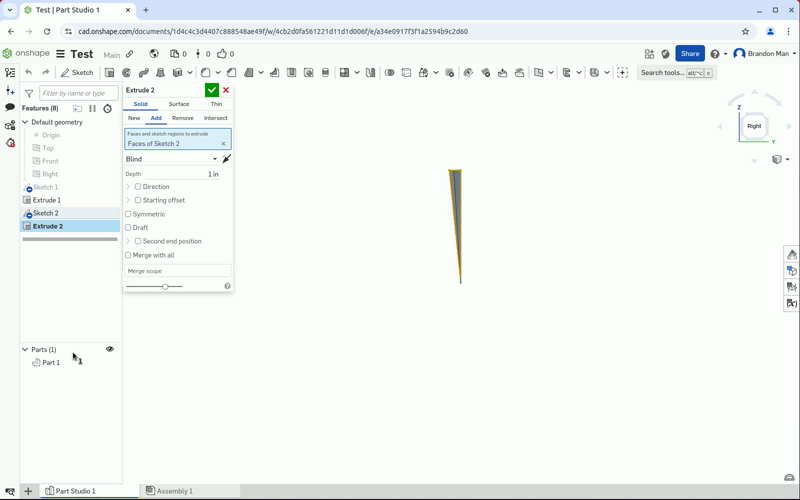
mouse_move(143, 106)
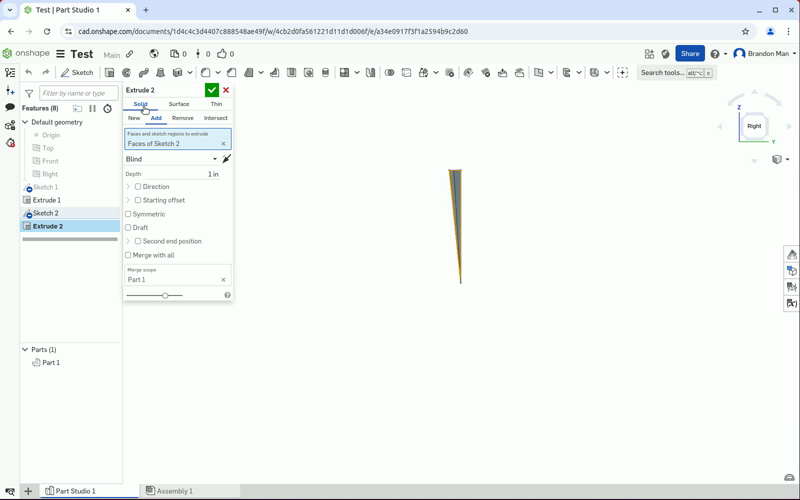
click(143, 106)
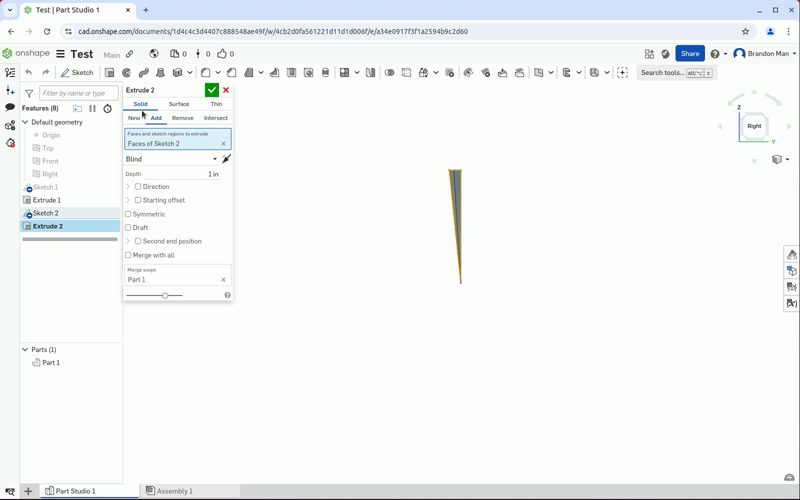
mouse_move(137, 120)
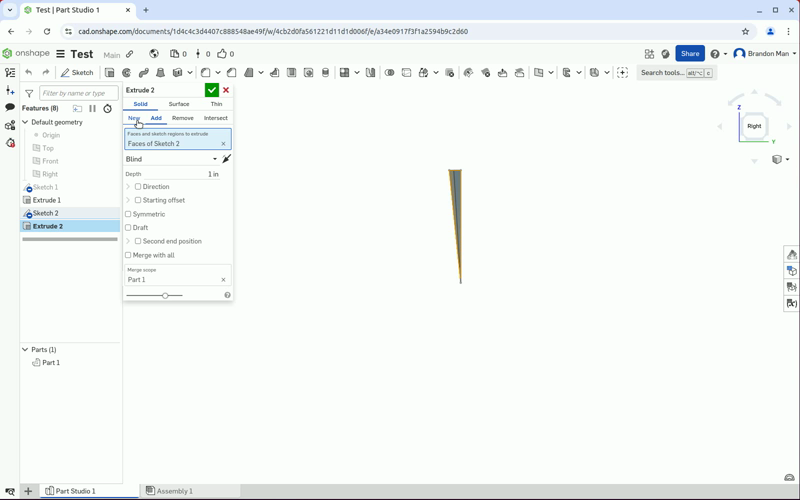
click(137, 120)
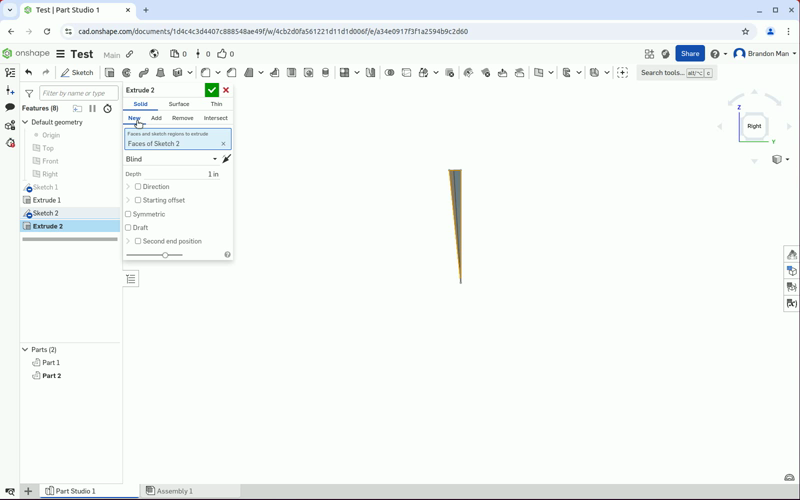
key(tab, 4)
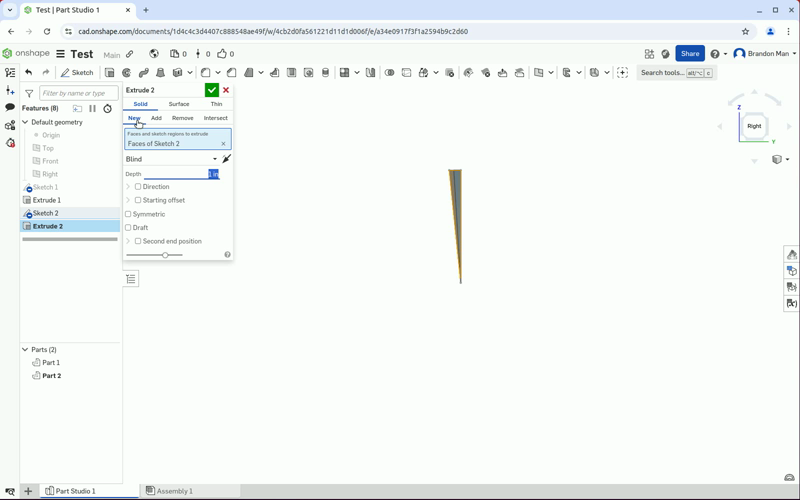
text(-3.129)
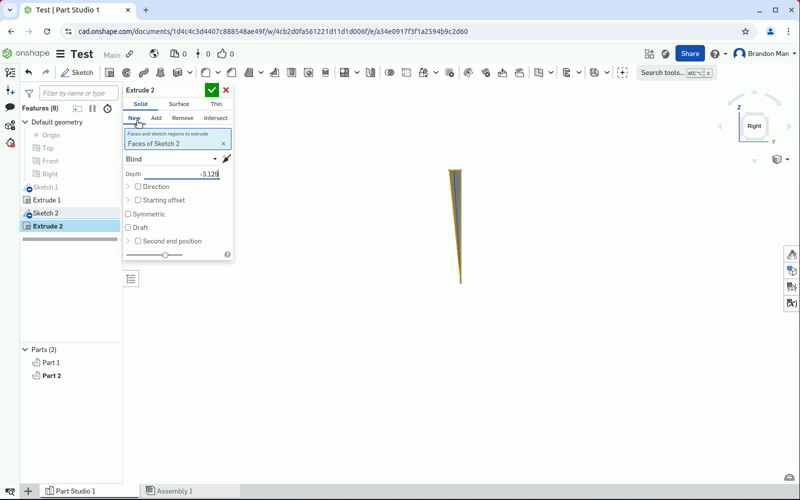
key(tab, 3)
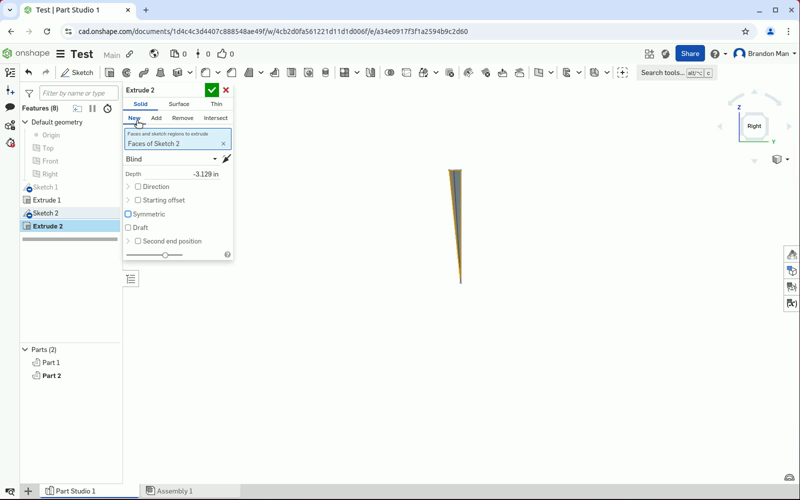
key(tab, 2)
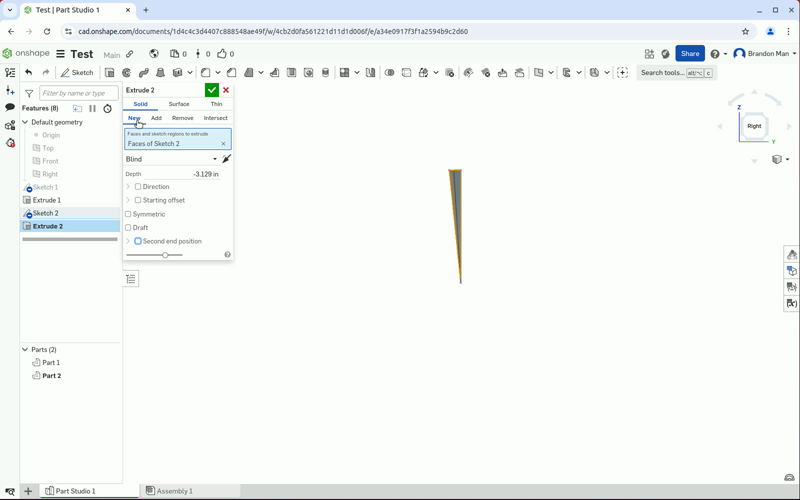
key(space)
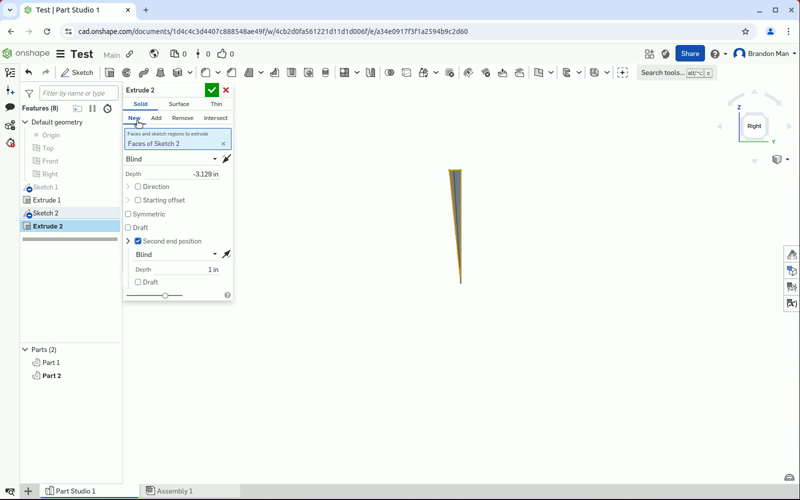
key(tab, 3)
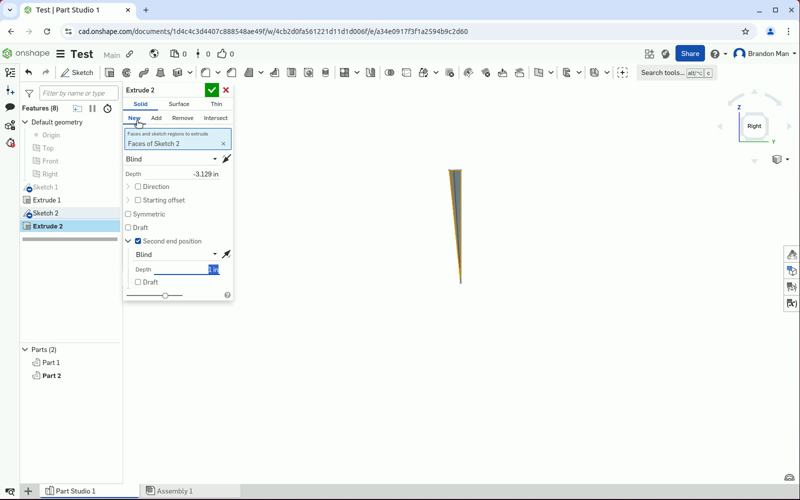
text(-0.241)
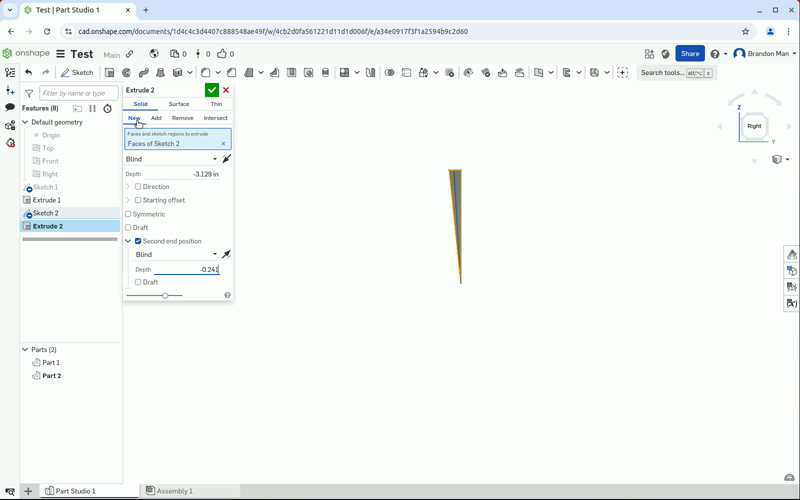
key(enter)
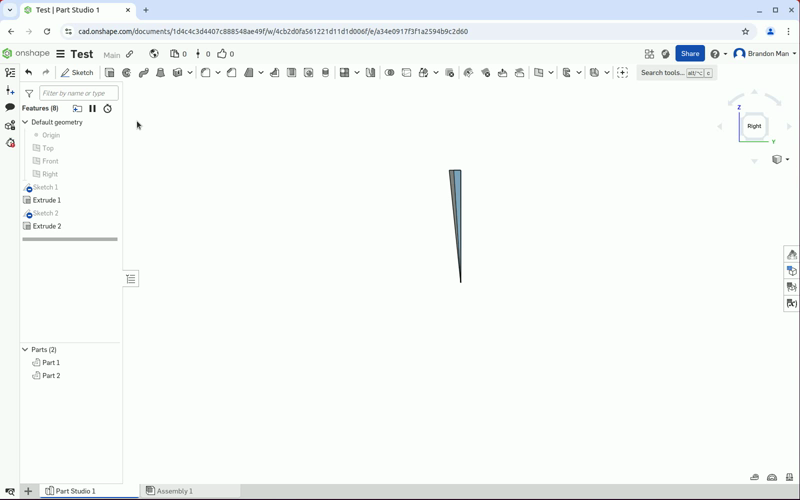
key(shift+h)
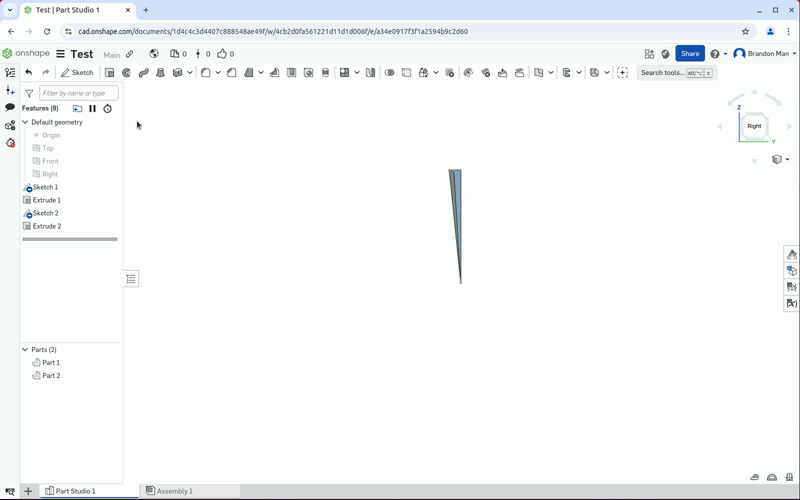
key(shift+h)
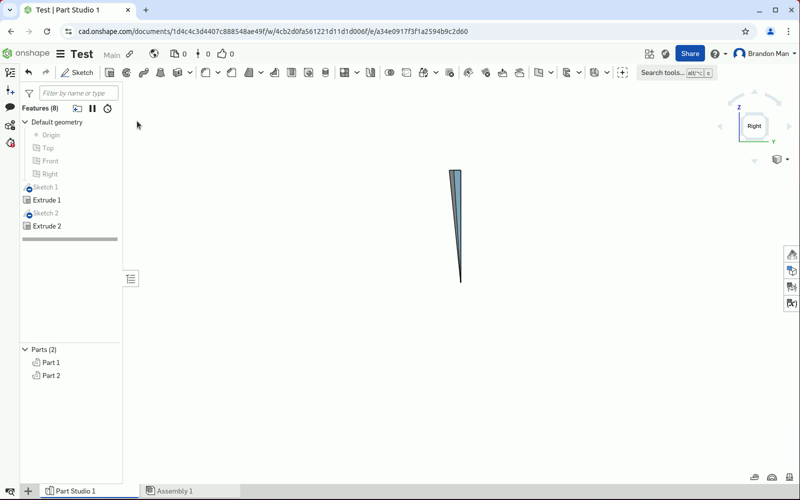
mouse_move(73, 189)
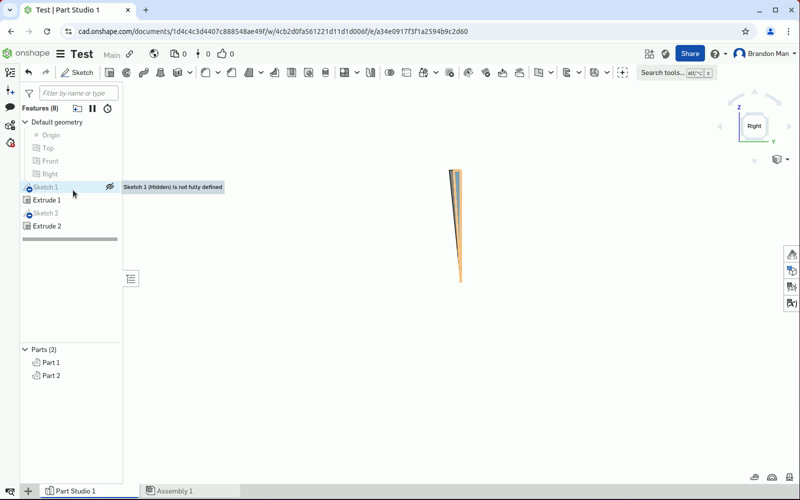
click(73, 189)
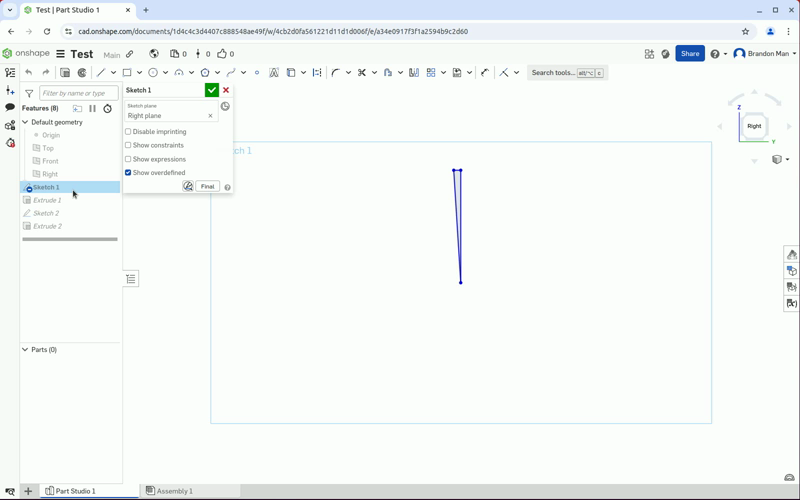
mouse_move(229, 92)
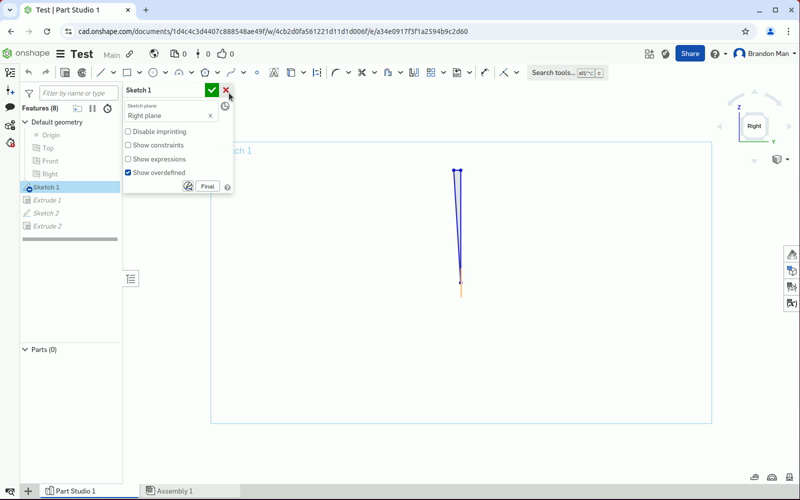
click(229, 92)
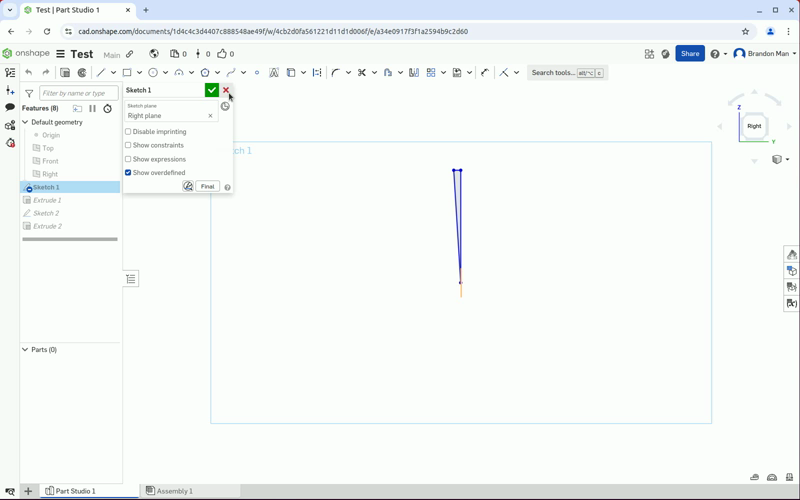
key(shift+s)
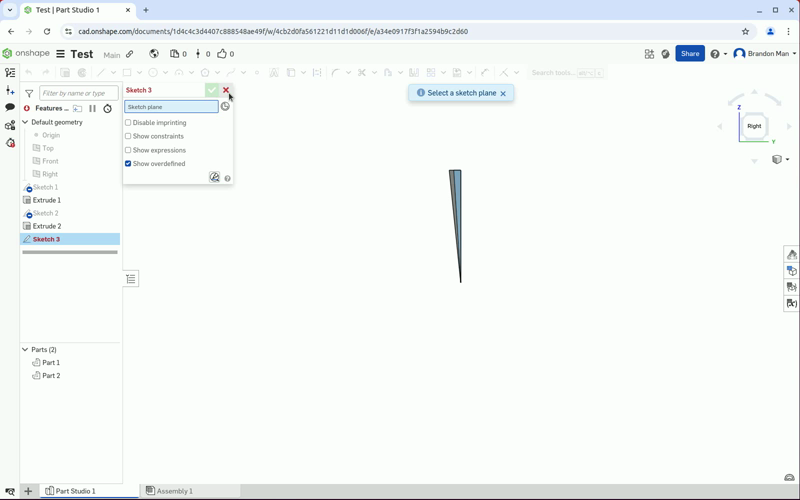
mouse_move(73, 176)
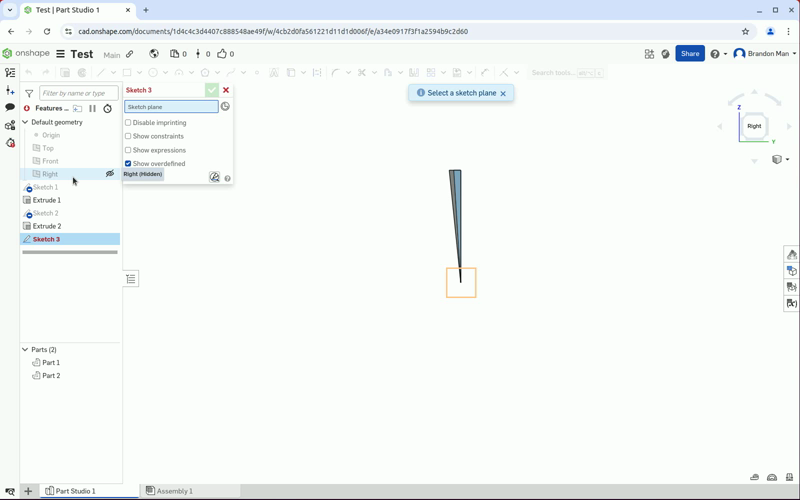
click(73, 176)
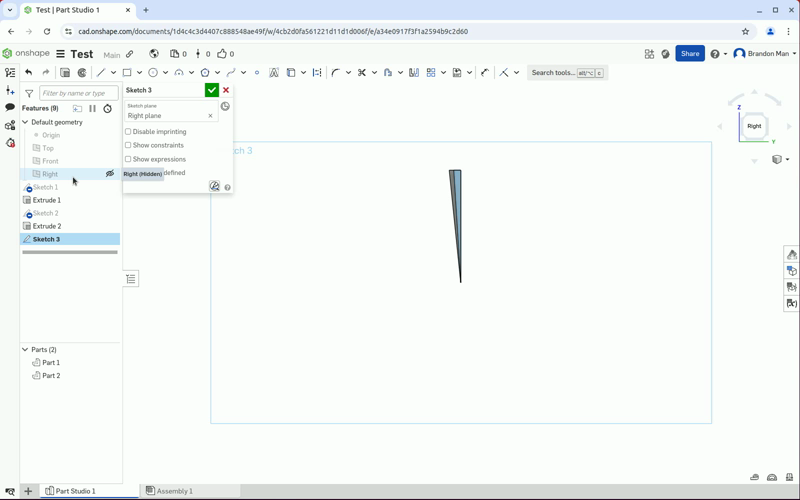
mouse_move(73, 352)
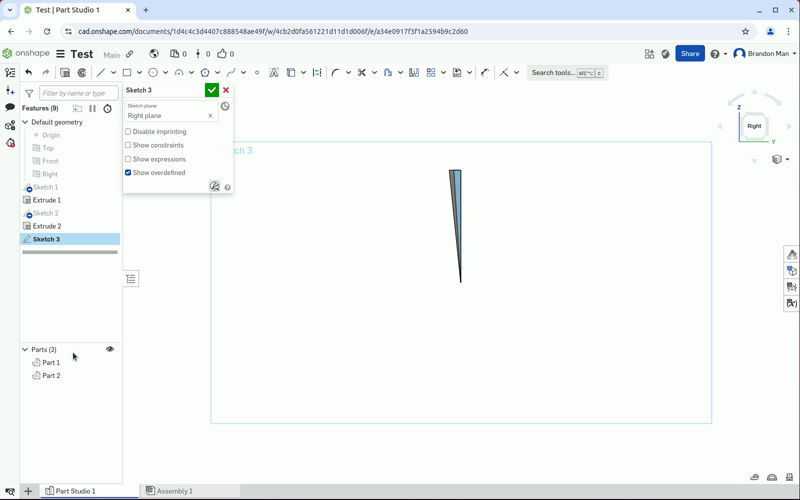
key(y)
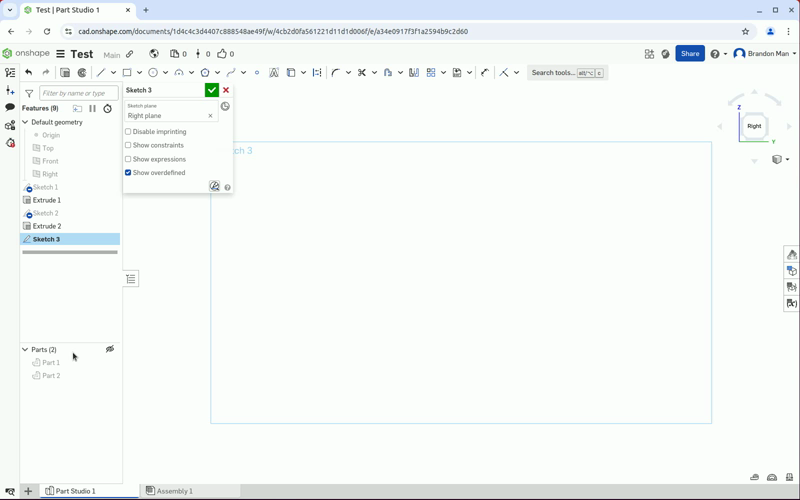
key(l)
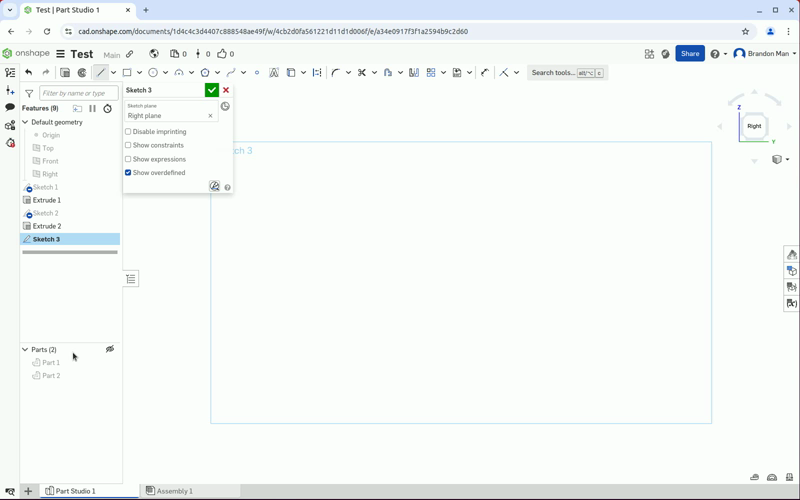
key_down(shift)
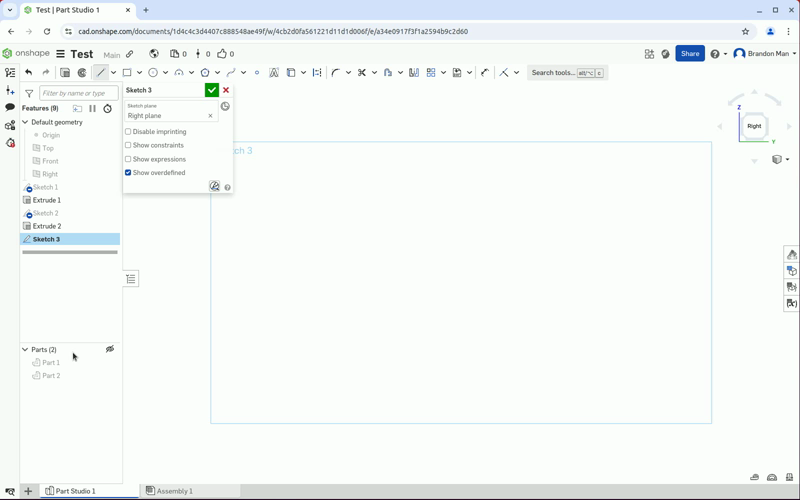
mouse_move(438, 170)
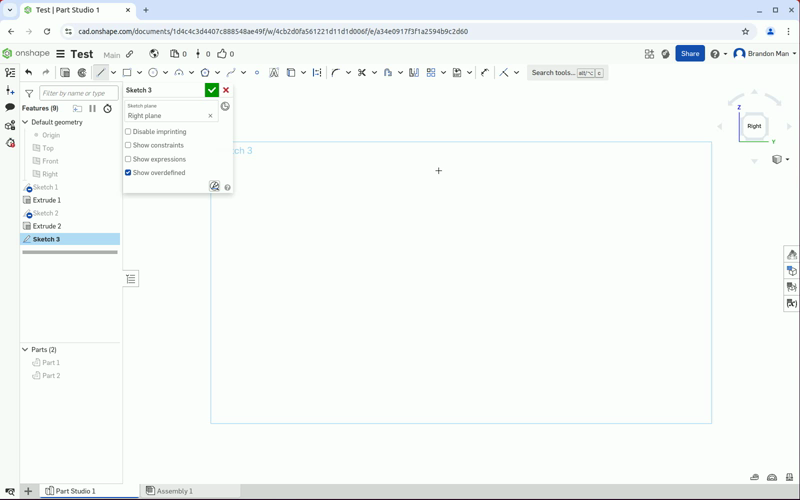
click(438, 170)
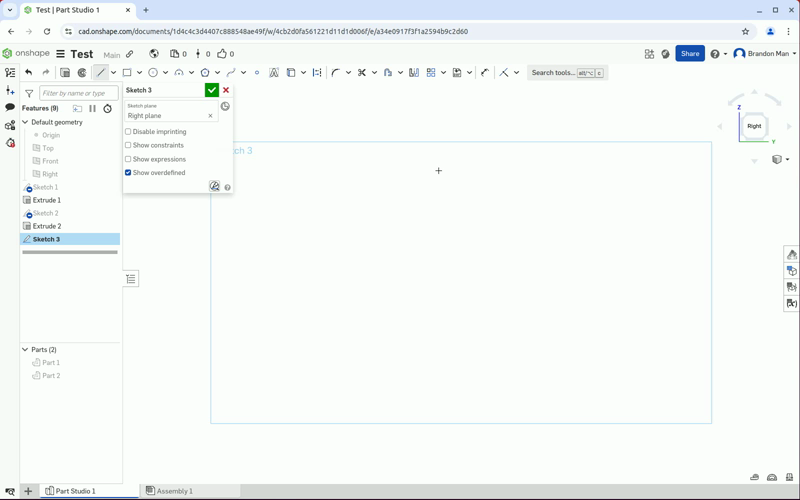
key_up(shift)
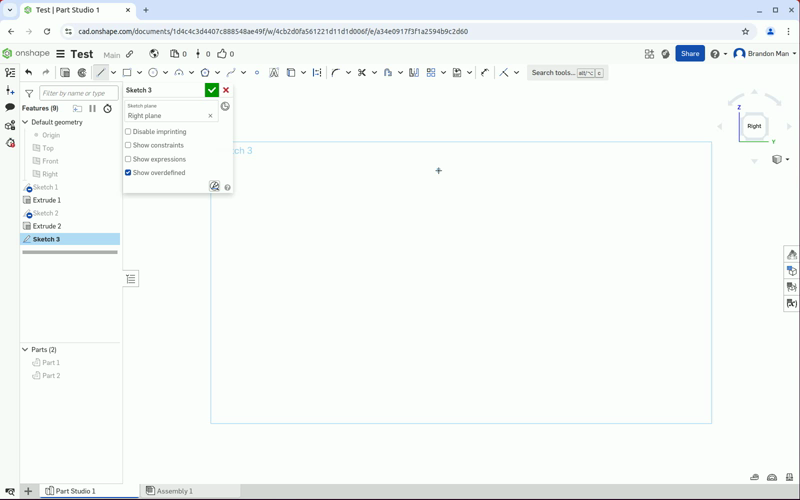
key_down(shift)
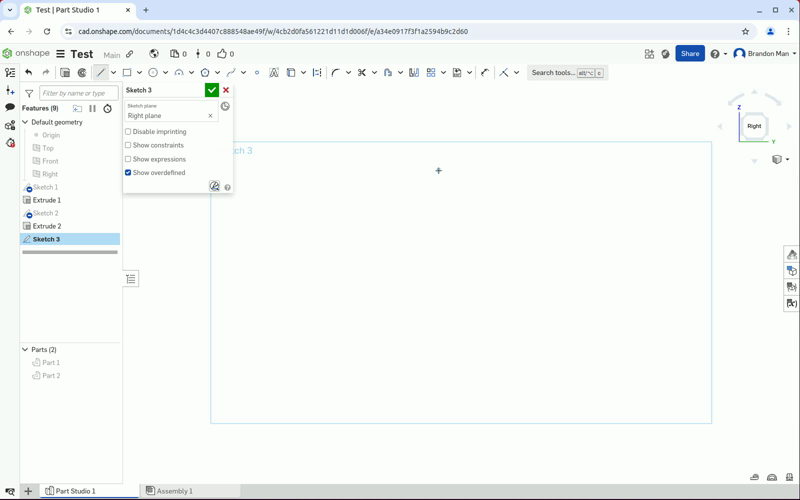
mouse_move(461, 282)
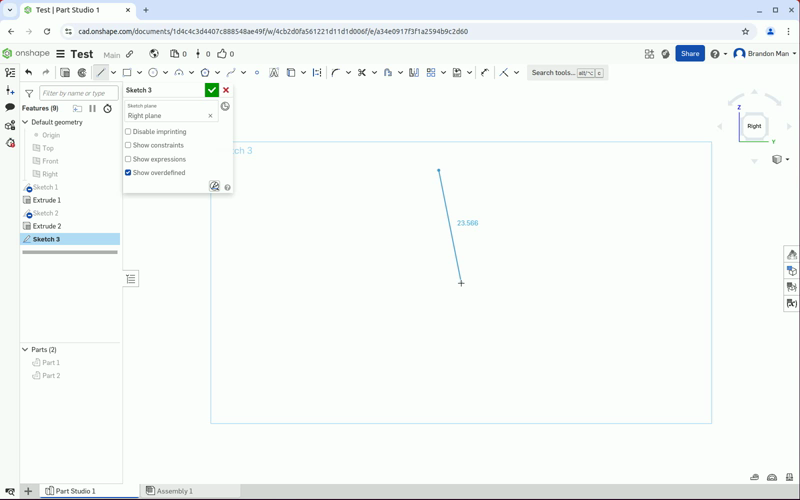
click(461, 282)
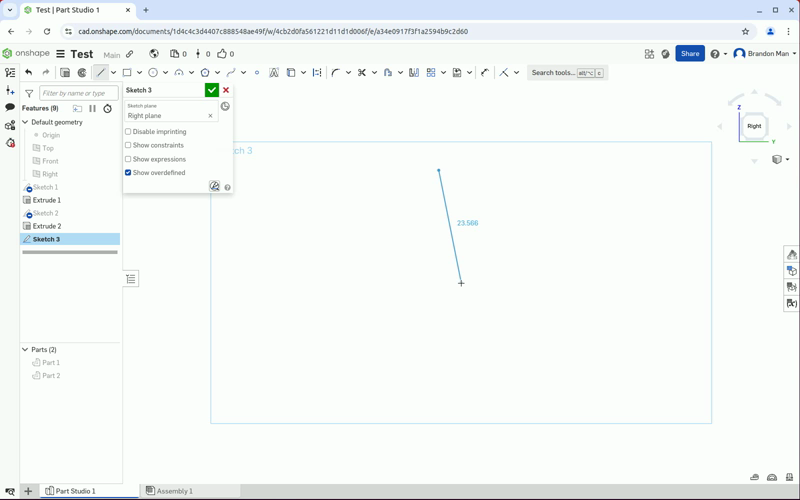
key_up(shift)
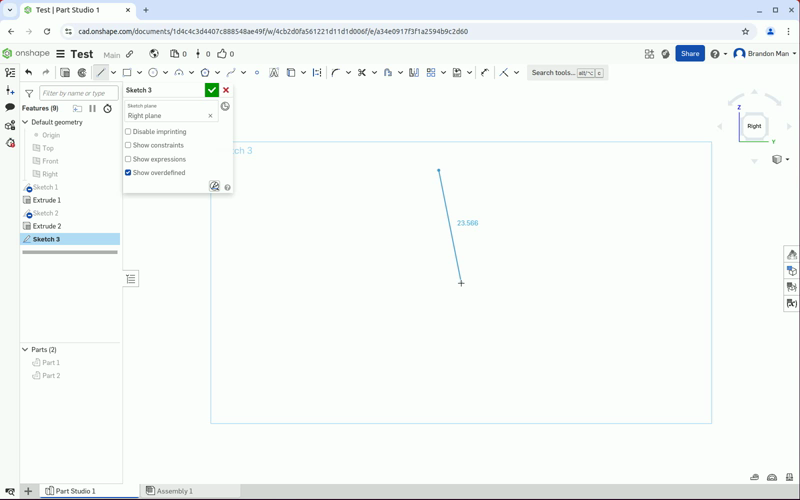
key_down(shift)
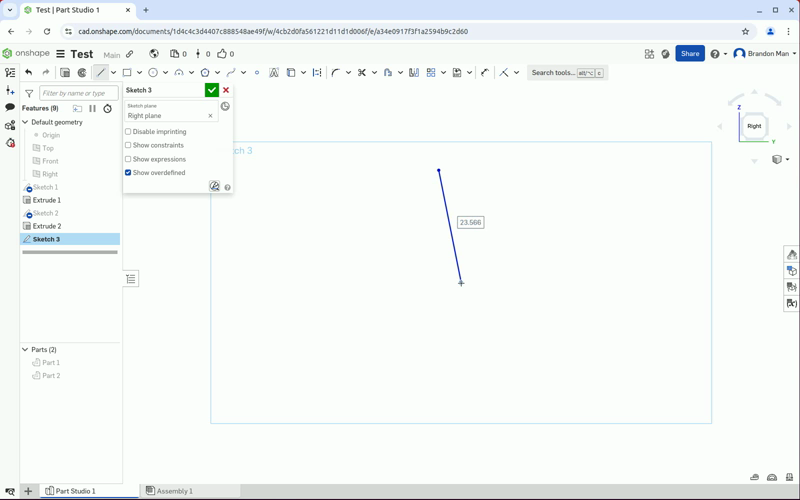
mouse_move(461, 170)
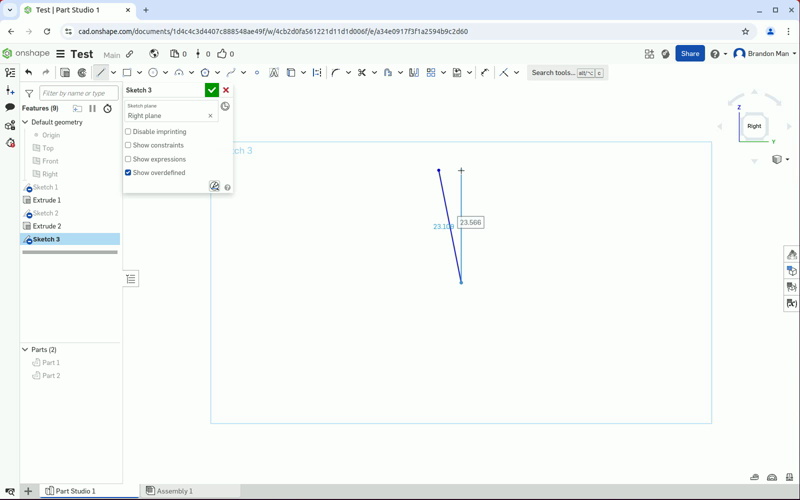
click(461, 170)
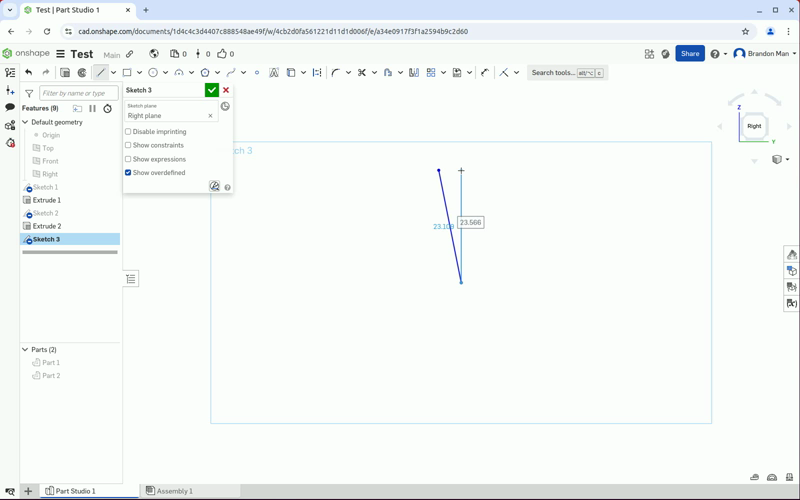
key_up(shift)
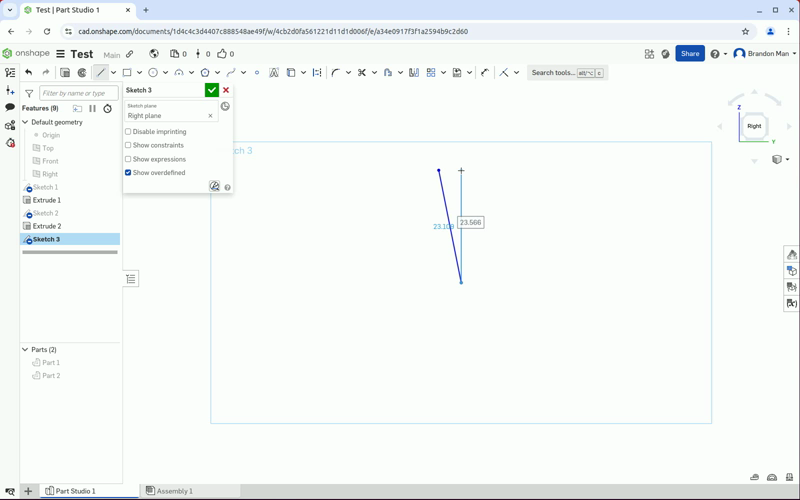
mouse_move(491, 170)
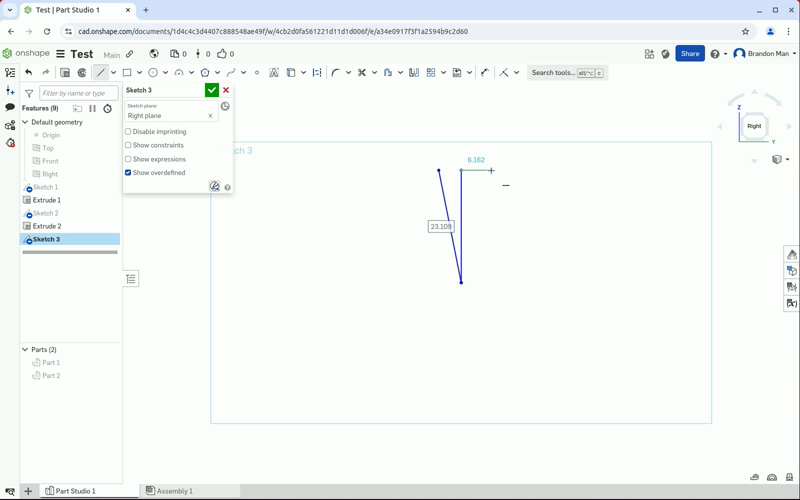
key_down(shift)
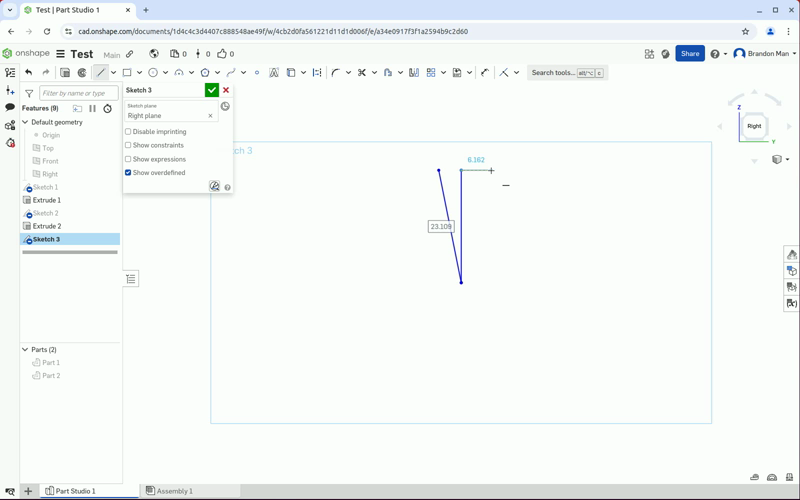
mouse_move(438, 170)
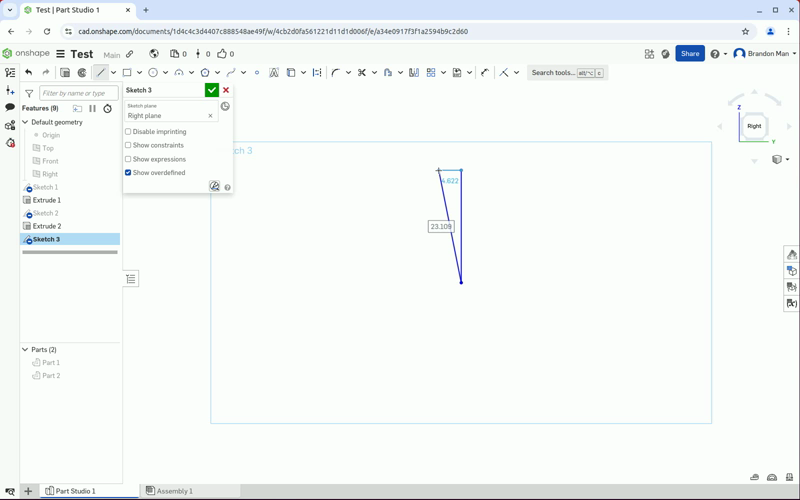
key_up(shift)
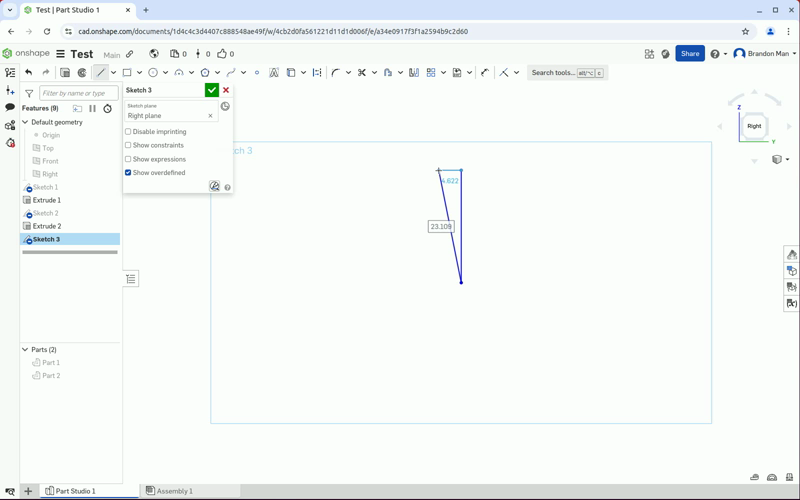
click(438, 170)
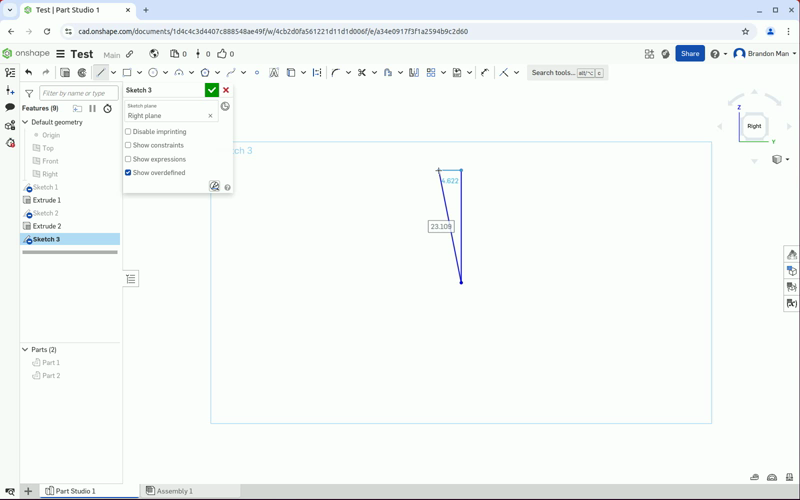
key(esc)
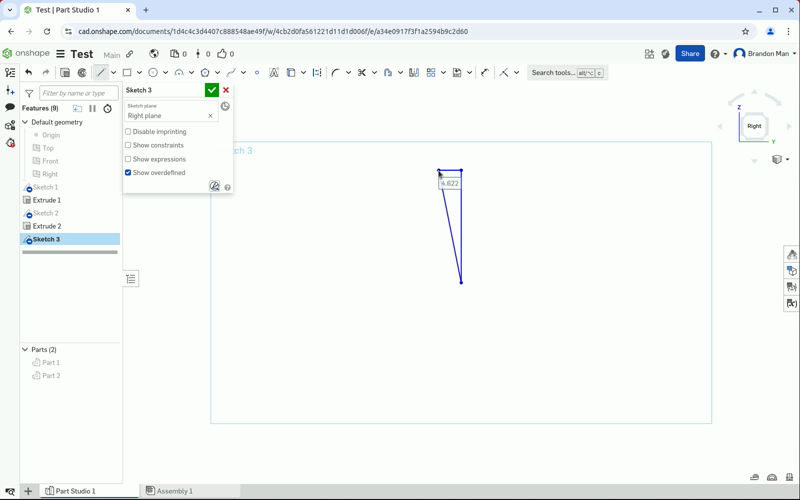
mouse_move(452, 230)
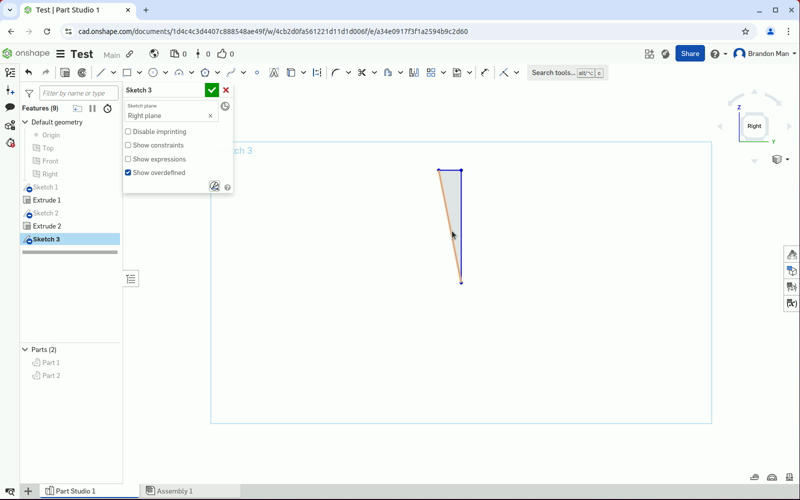
scroll(6)
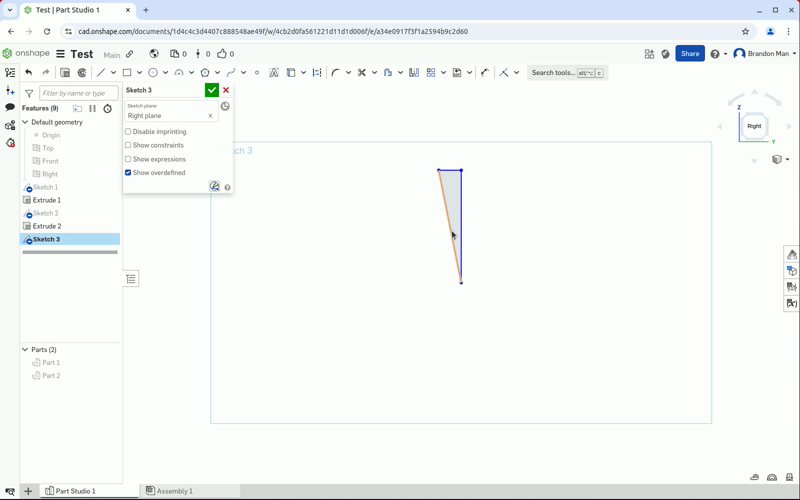
scroll(6)
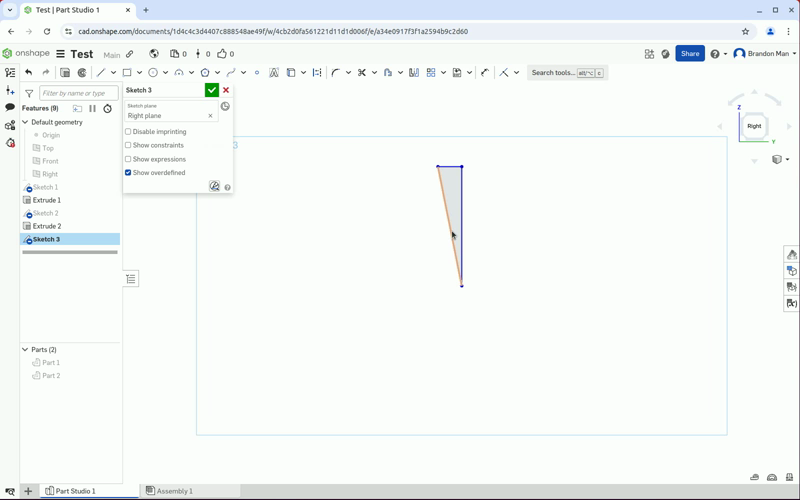
scroll(6)
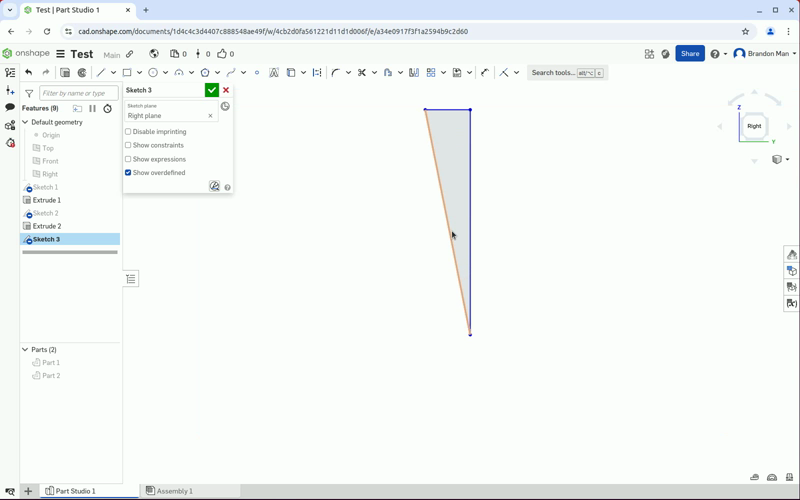
scroll(6)
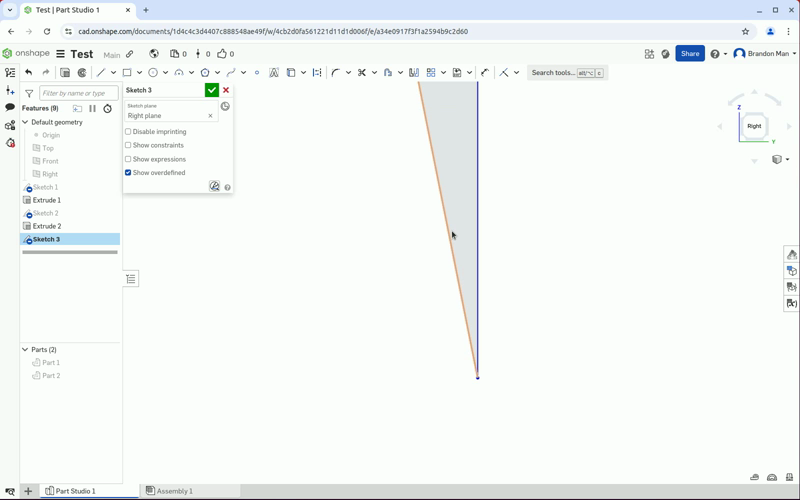
scroll(6)
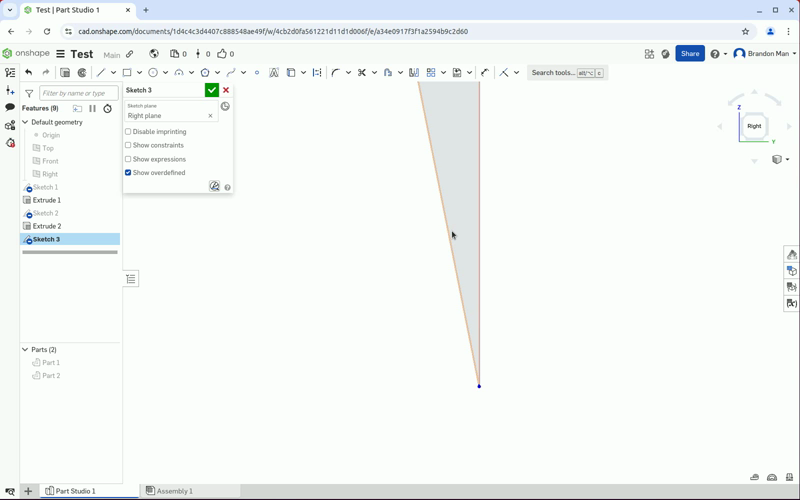
scroll(6)
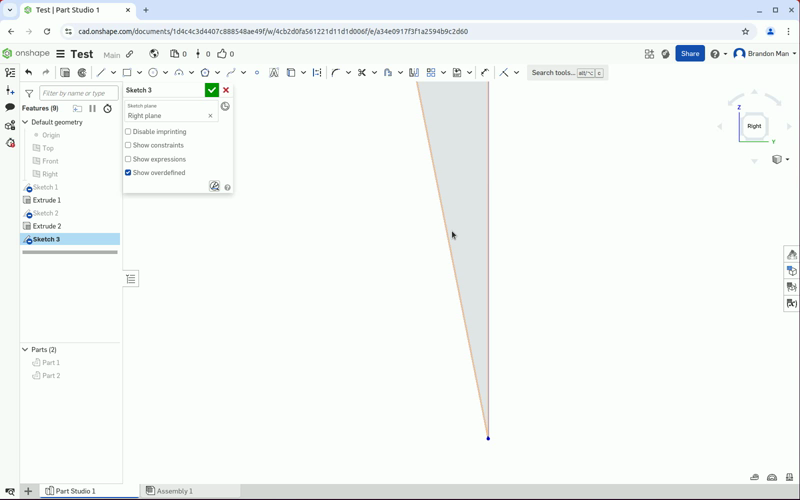
scroll(6)
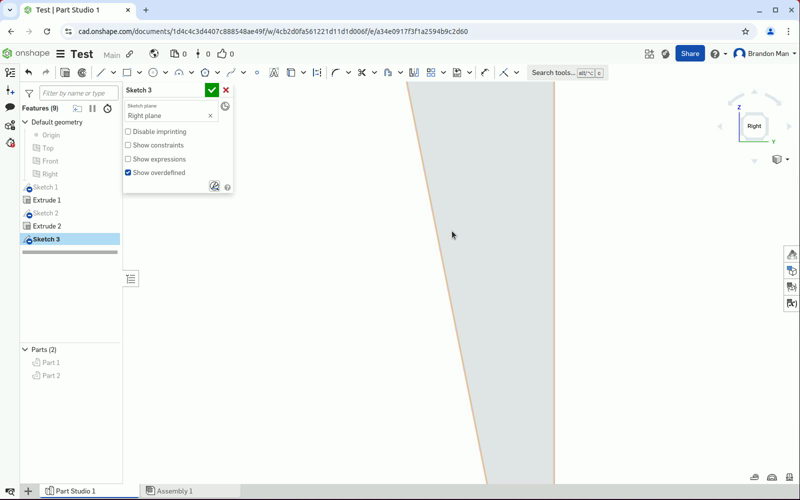
click(452, 230)
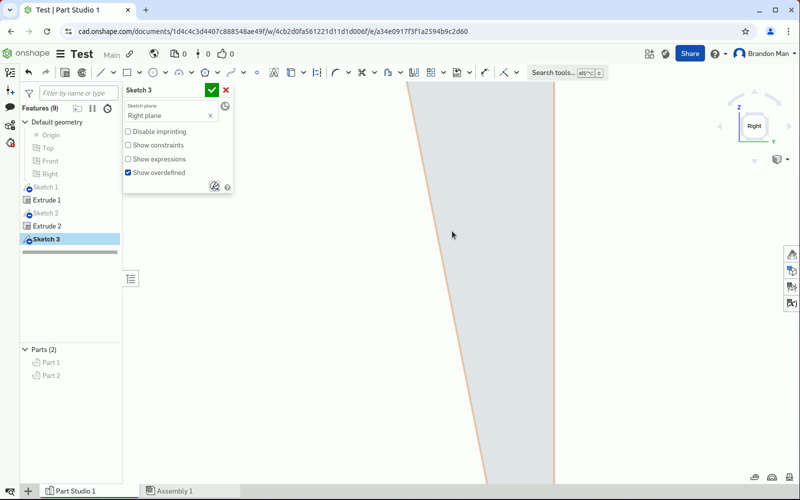
scroll(-6)
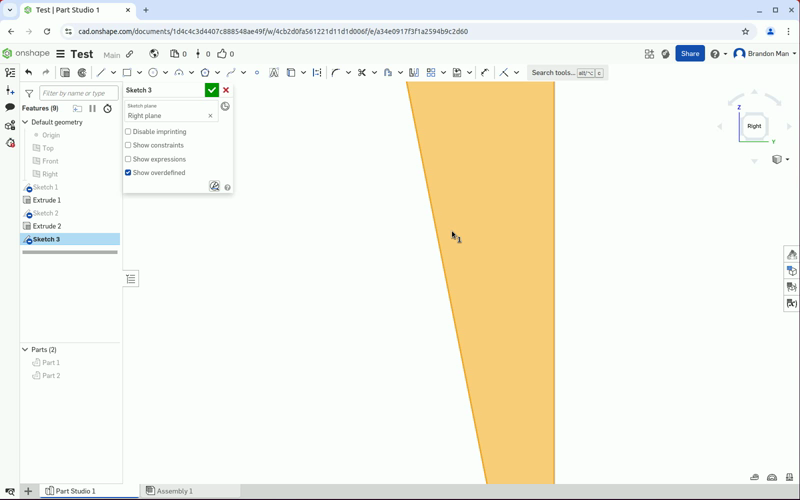
scroll(-6)
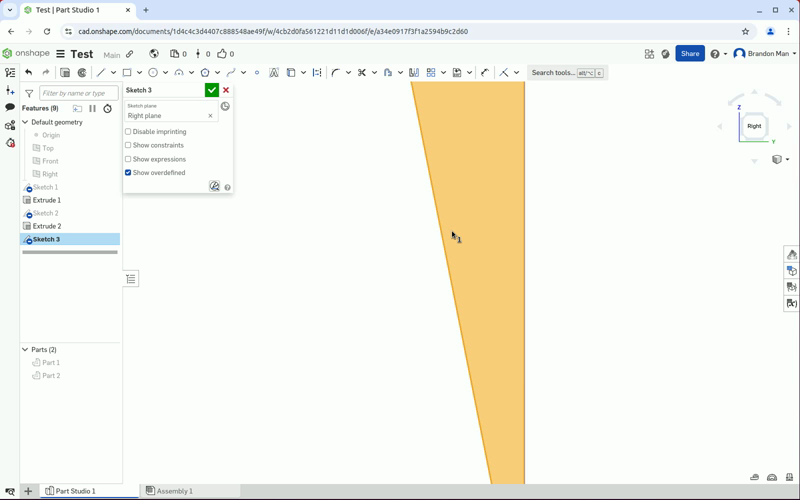
scroll(-6)
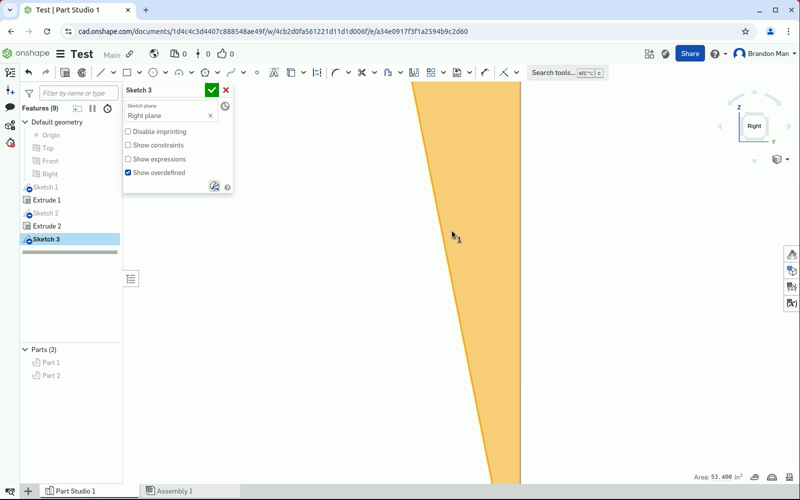
scroll(-6)
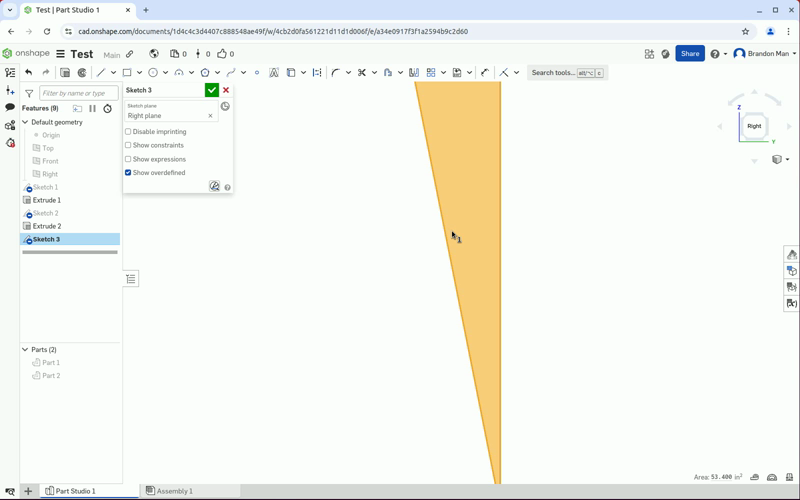
scroll(-6)
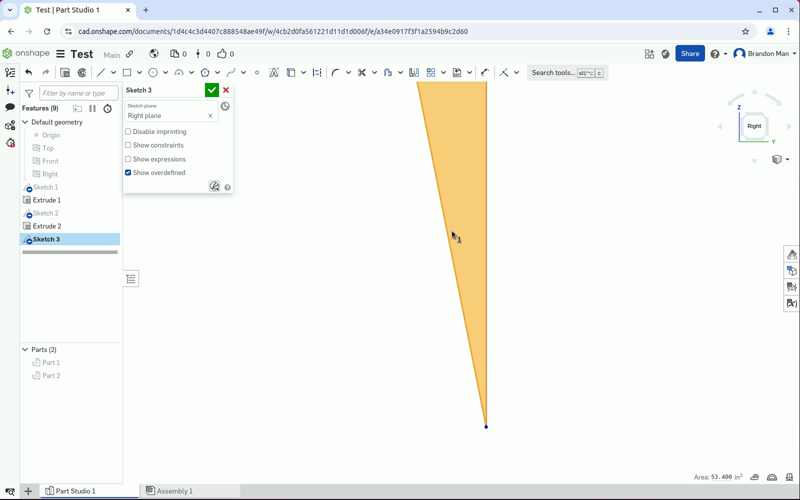
scroll(-6)
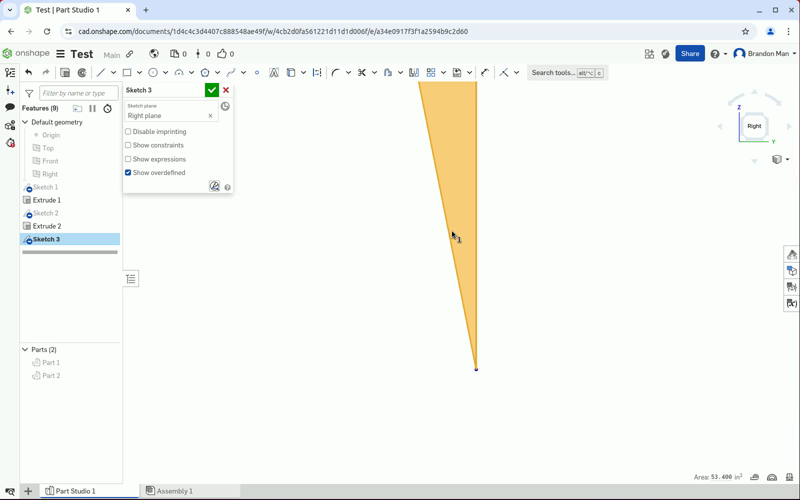
scroll(-6)
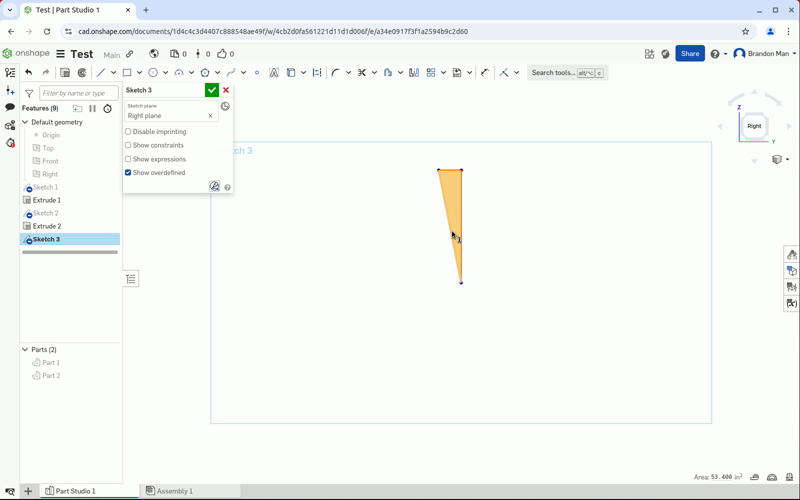
mouse_move(73, 352)
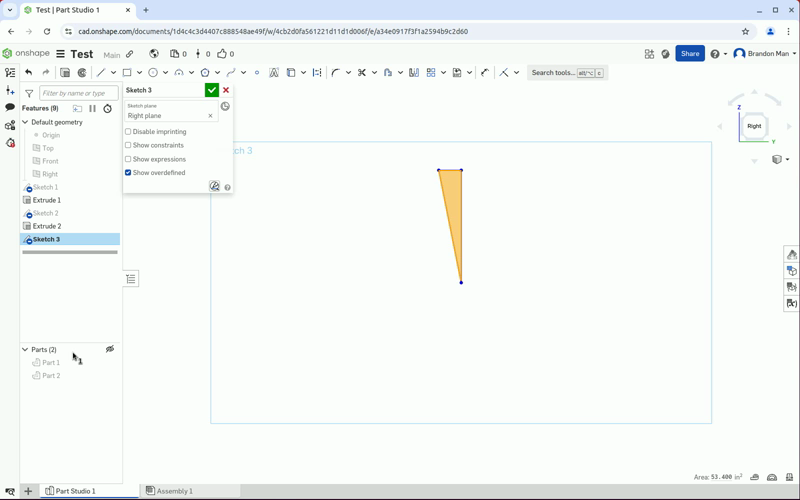
key(shift+y)
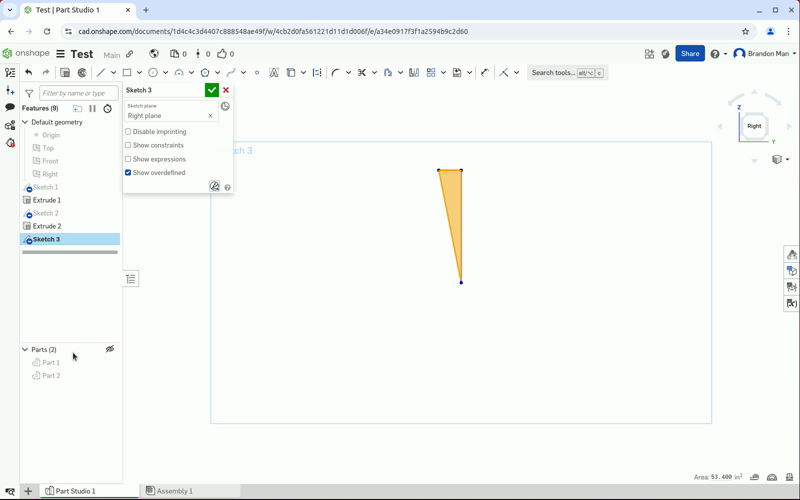
key(shift+e)
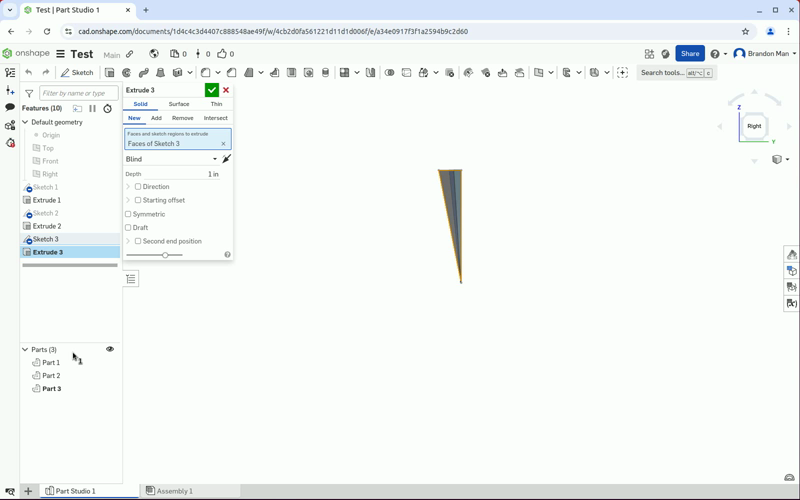
mouse_move(143, 106)
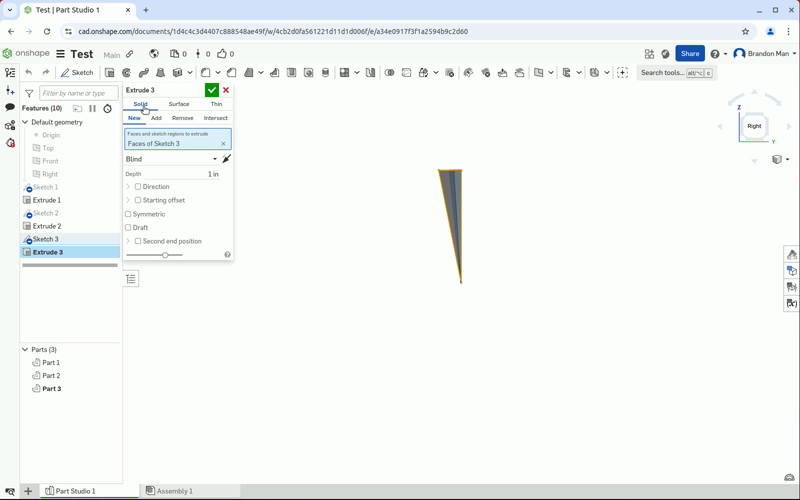
click(143, 106)
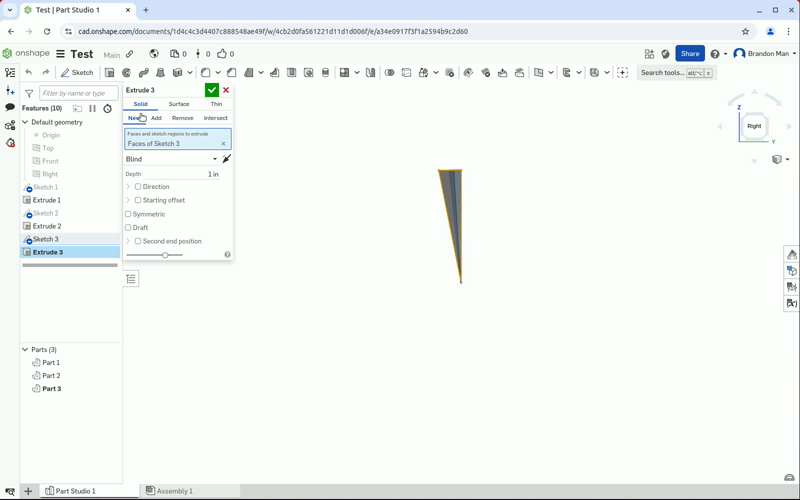
mouse_move(137, 120)
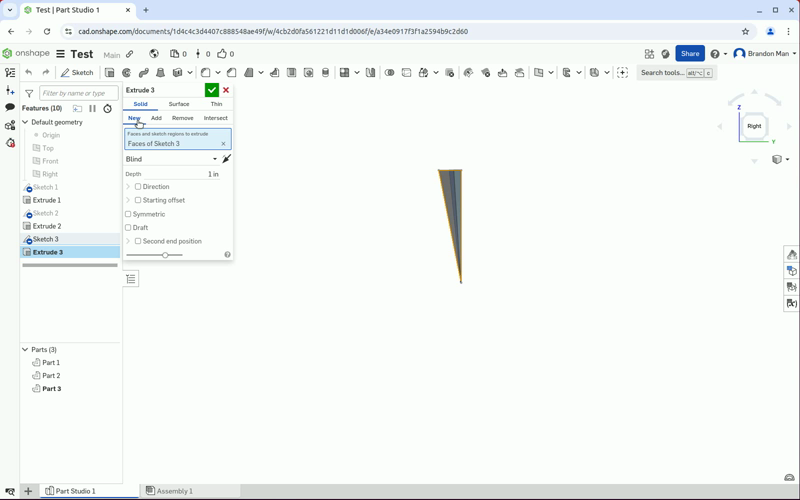
click(137, 120)
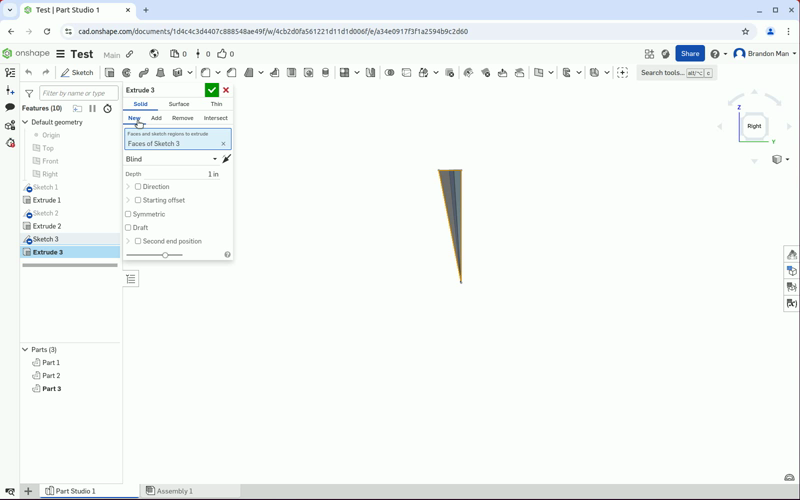
key(tab, 4)
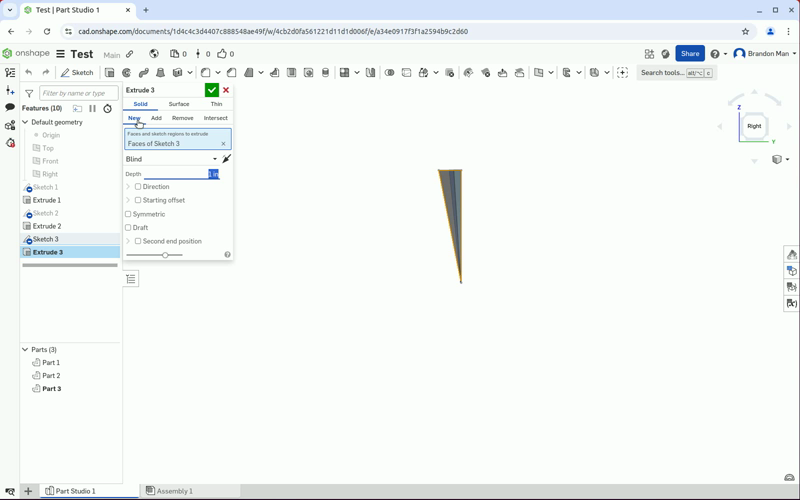
text(-6.258)
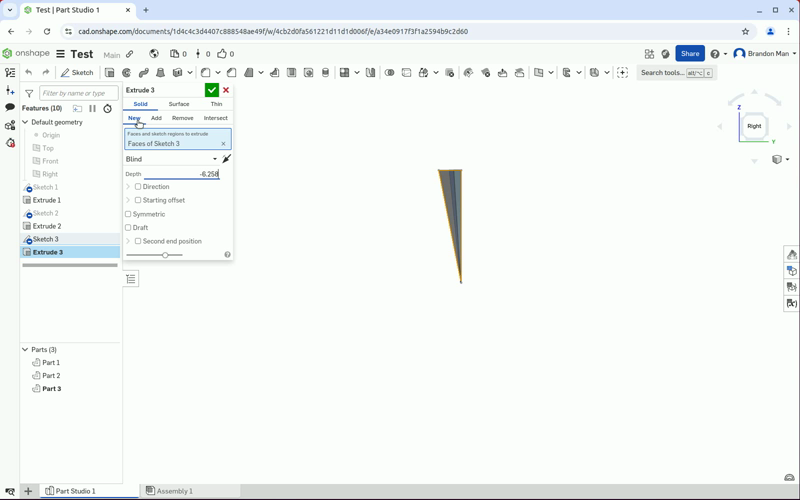
key(tab, 3)
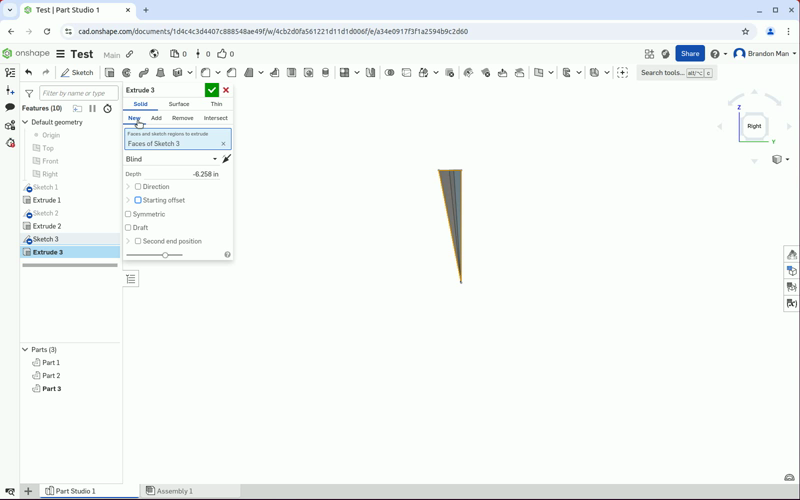
key(tab, 2)
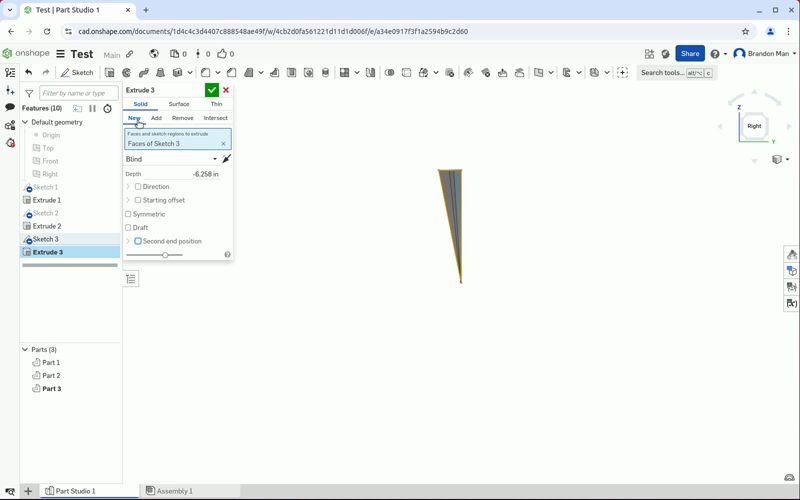
key(space)
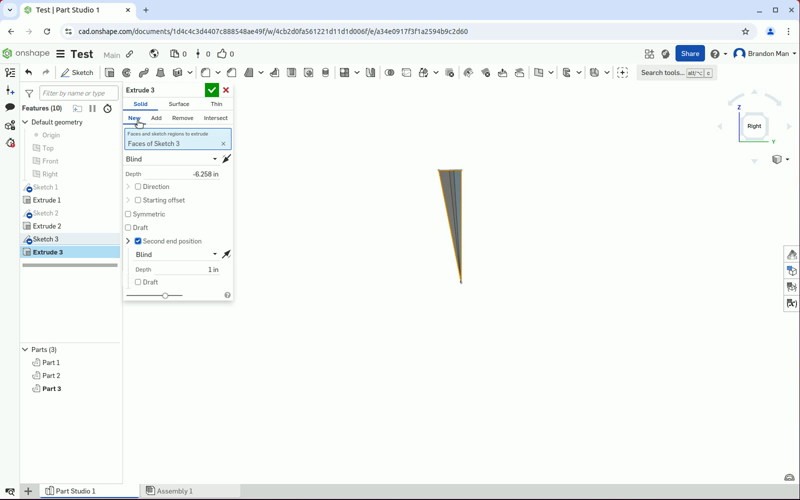
key(tab, 3)
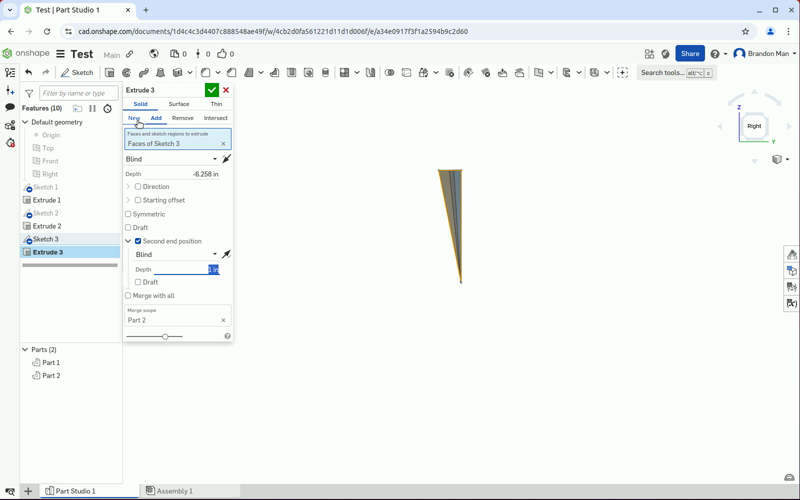
text(3.129)
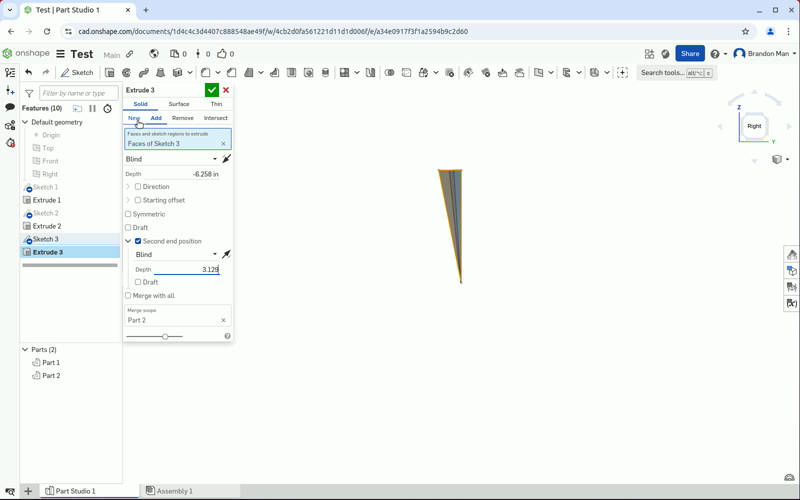
key(enter)
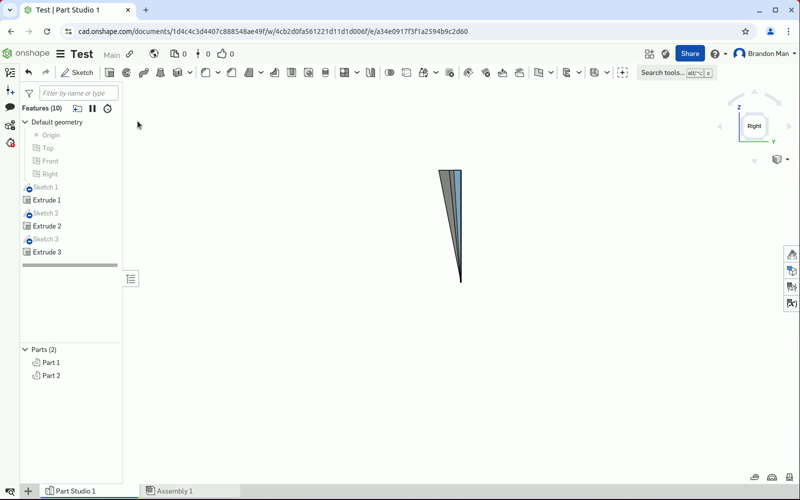
key(shift+h)
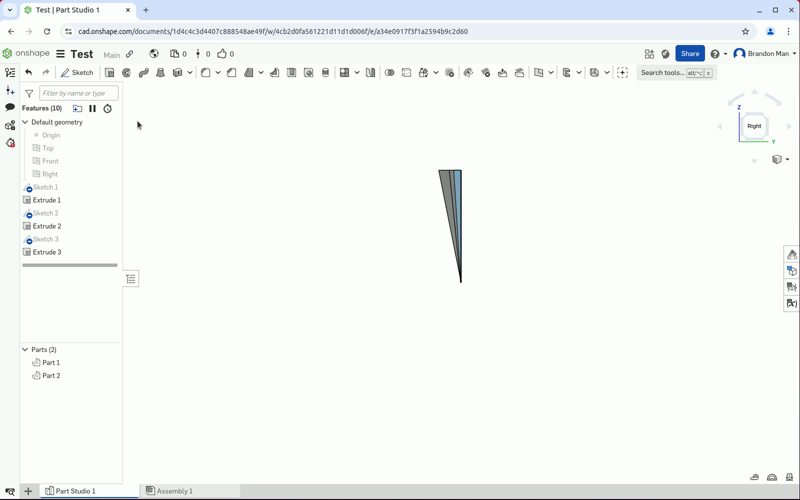
key(shift+h)
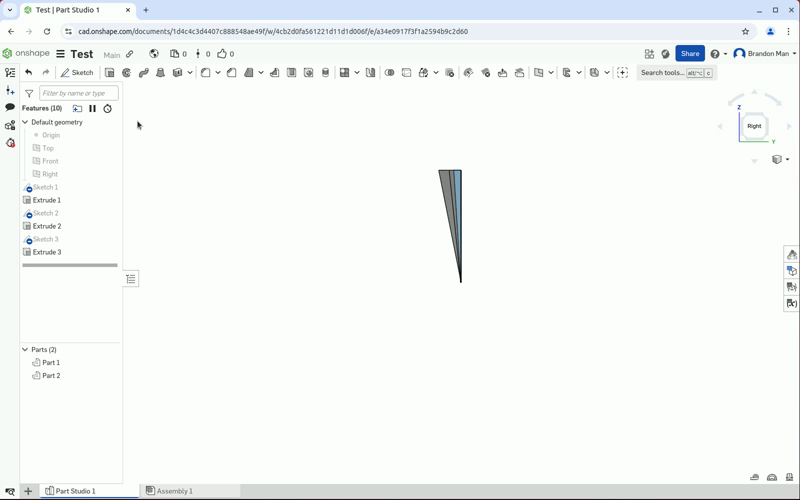
mouse_move(73, 189)
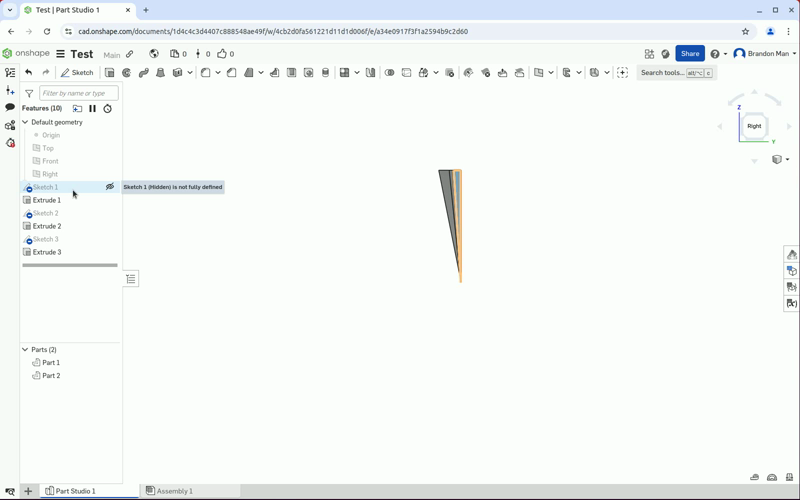
click(73, 189)
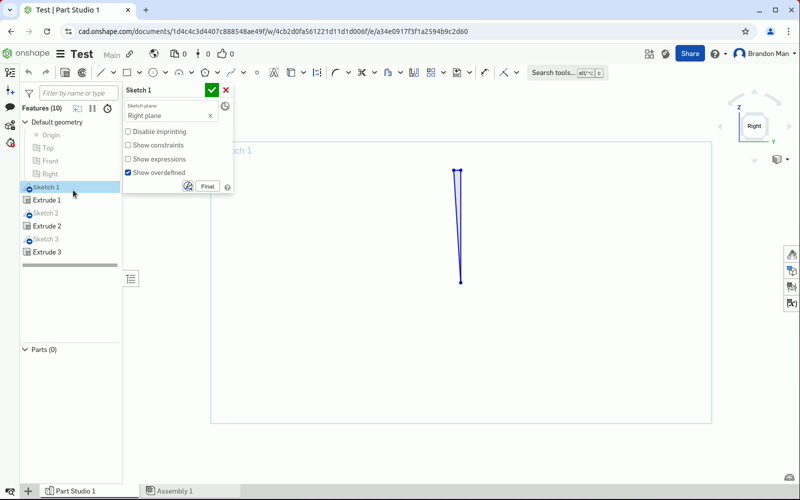
mouse_move(229, 92)
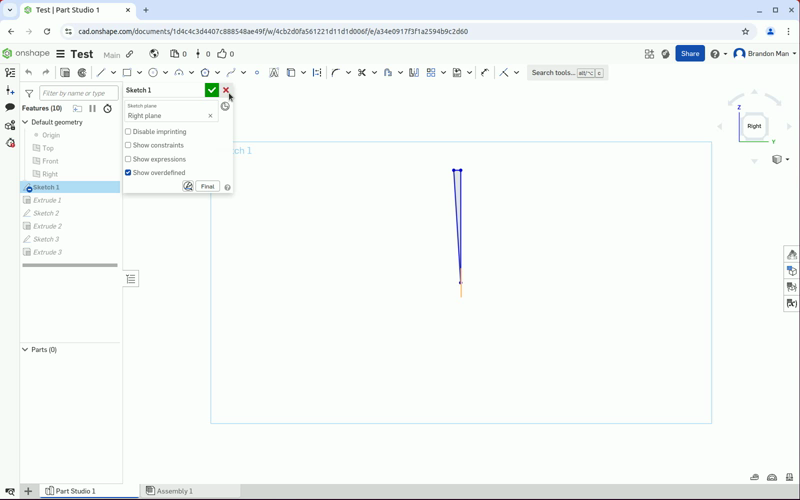
click(229, 92)
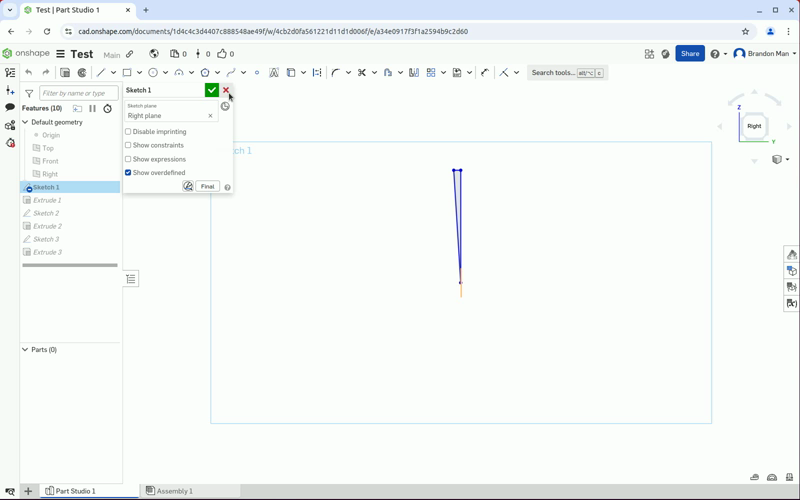
key(shift+s)
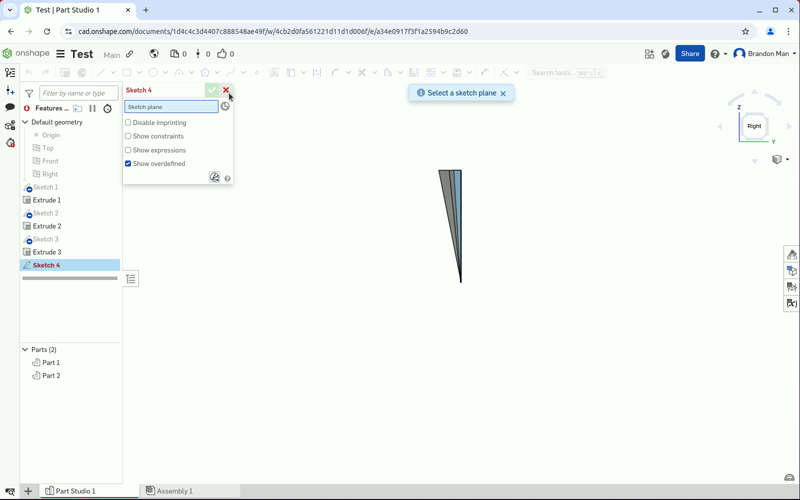
mouse_move(73, 176)
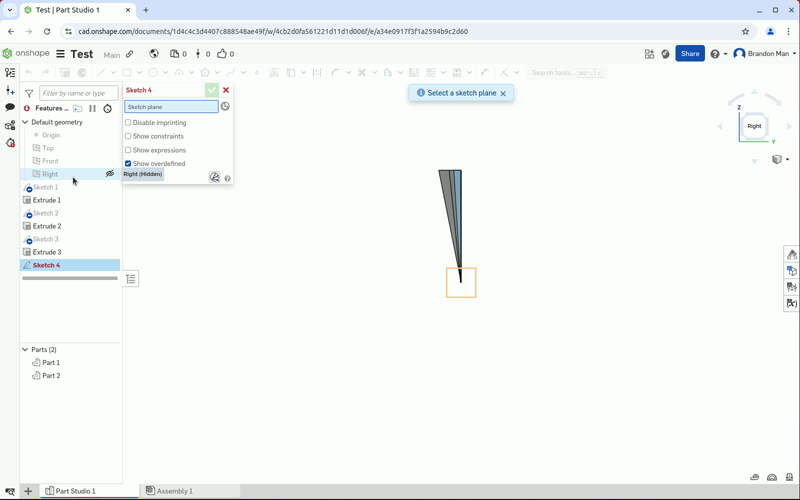
click(73, 176)
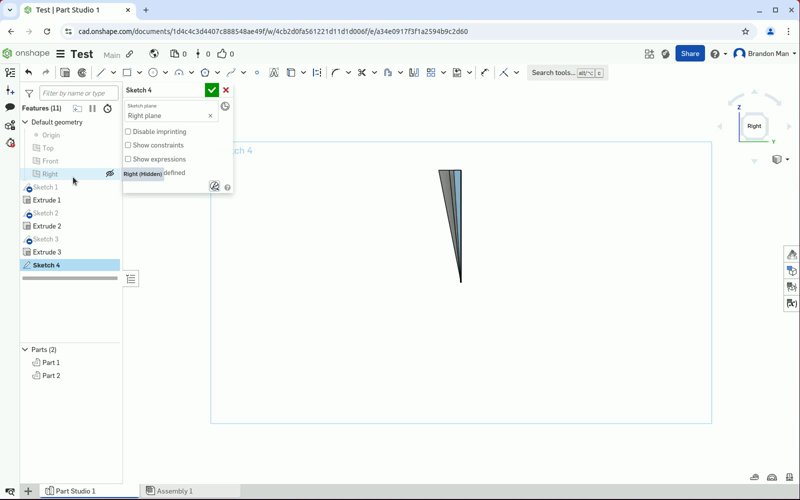
mouse_move(73, 352)
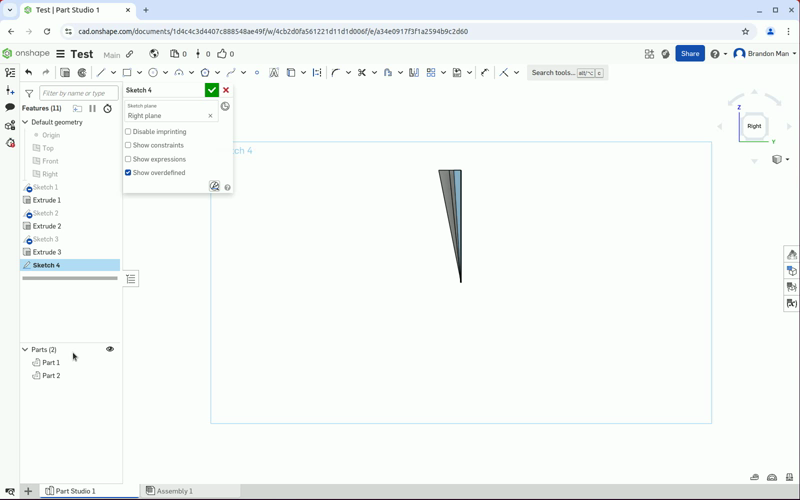
key(y)
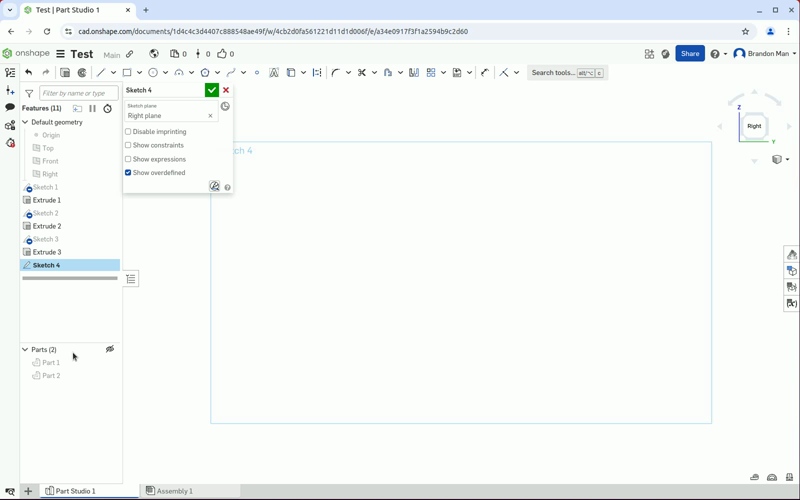
key(l)
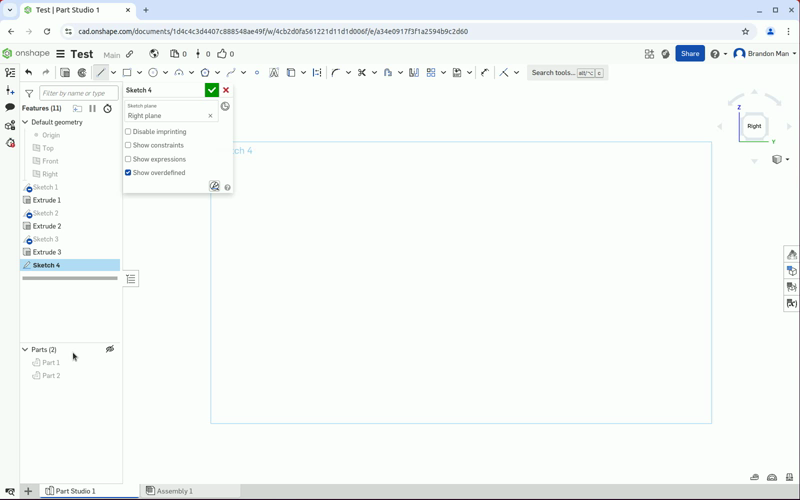
key_down(shift)
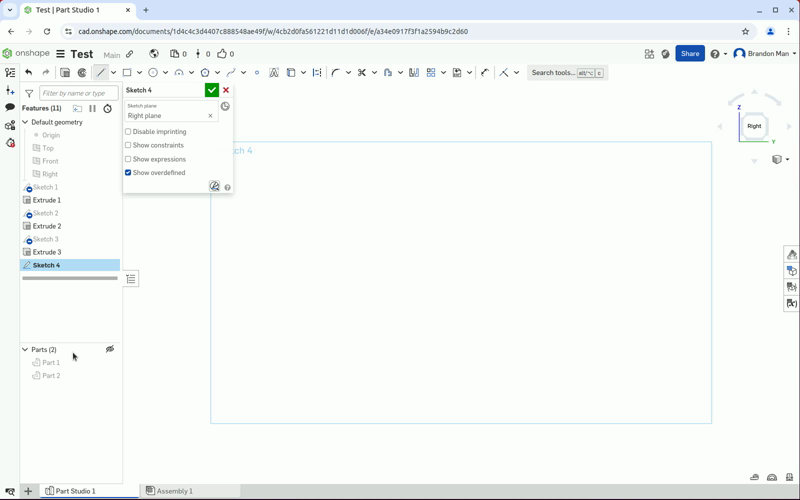
mouse_move(430, 170)
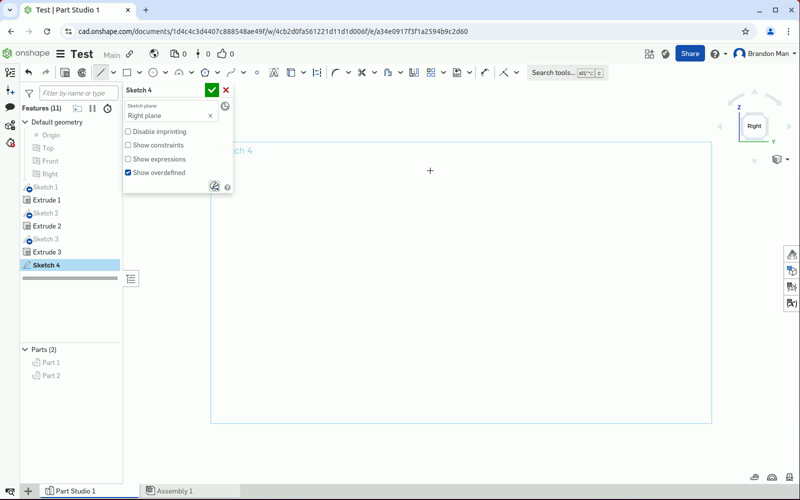
click(430, 170)
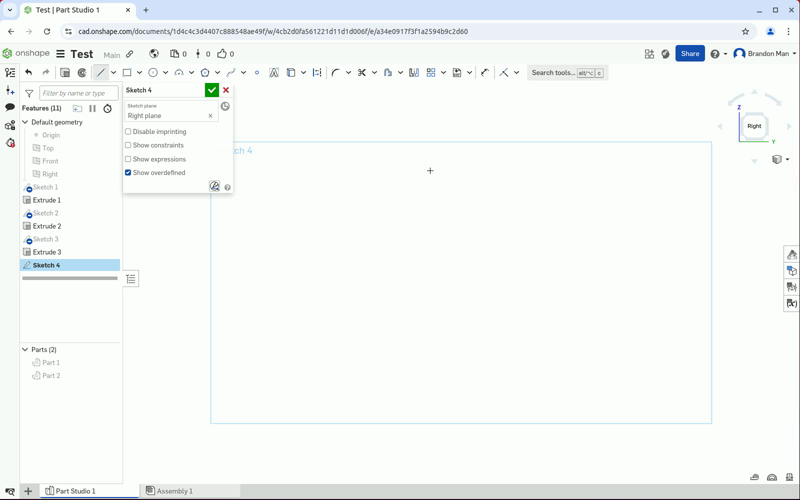
key_up(shift)
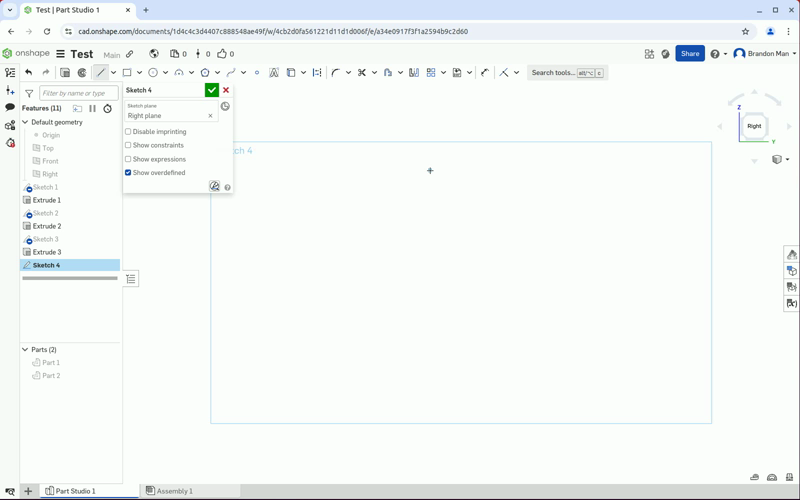
key_down(shift)
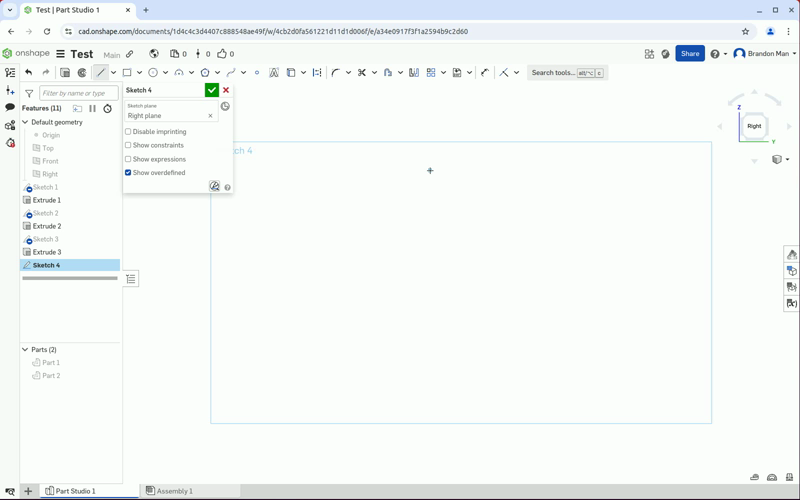
mouse_move(460, 170)
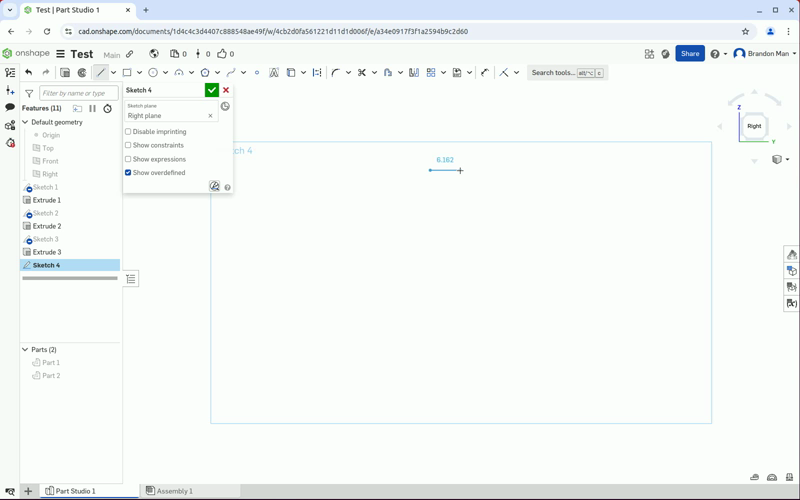
mouse_move(436, 207)
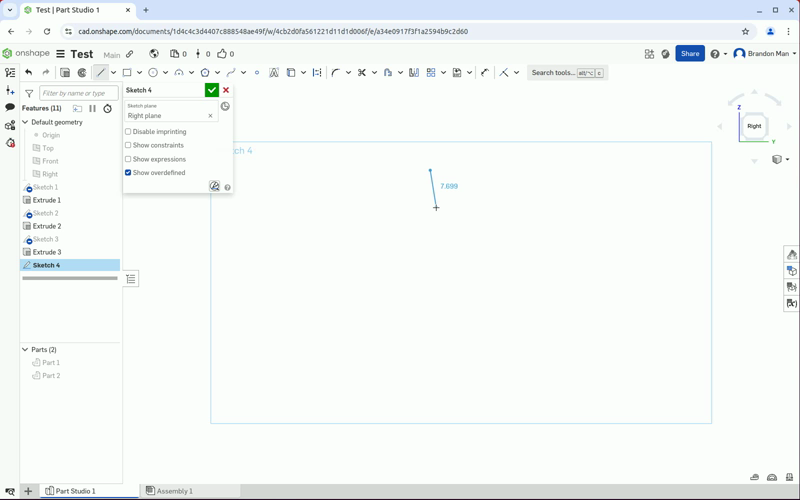
click(436, 207)
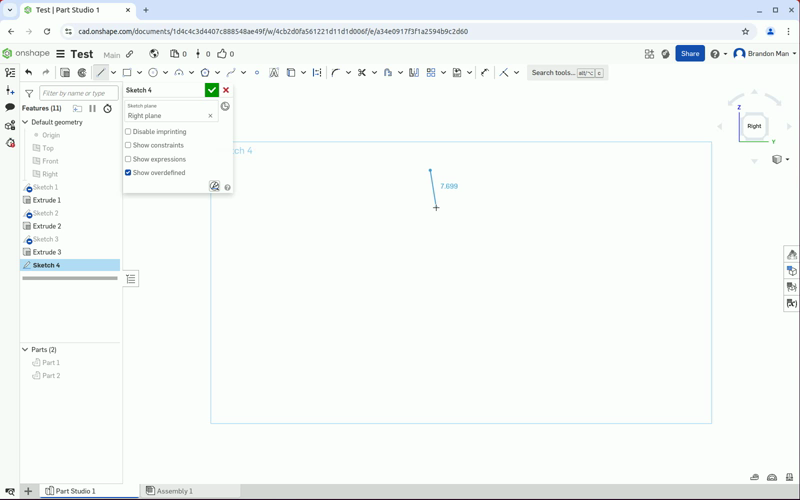
key_up(shift)
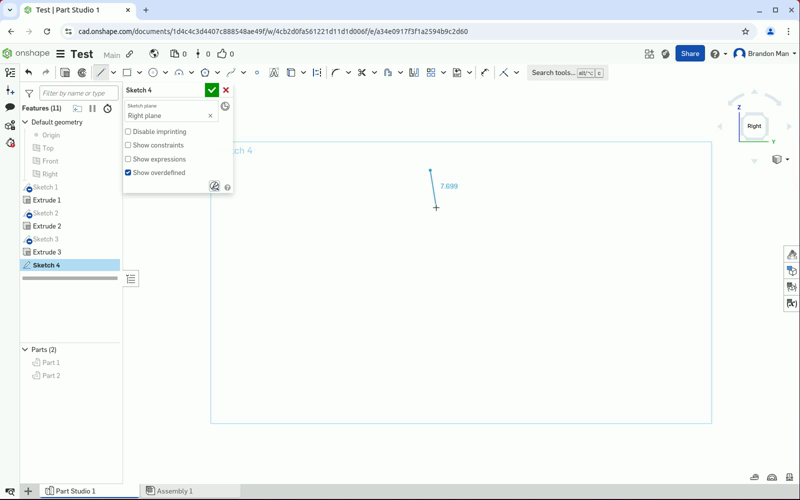
key_down(shift)
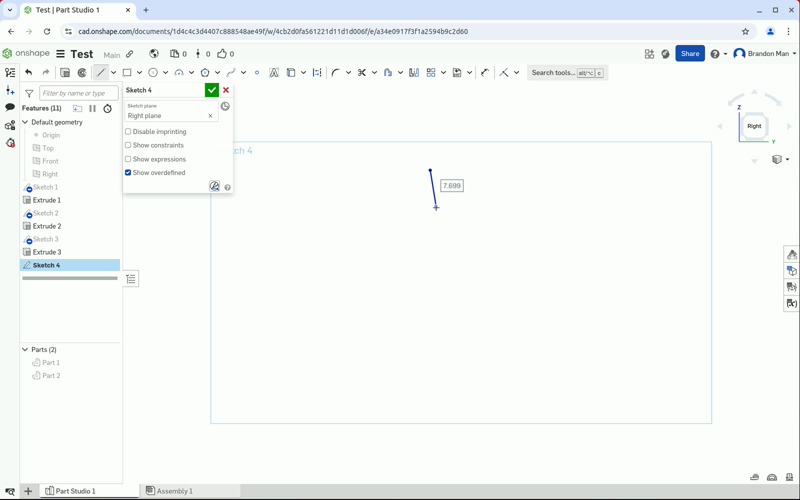
mouse_move(466, 207)
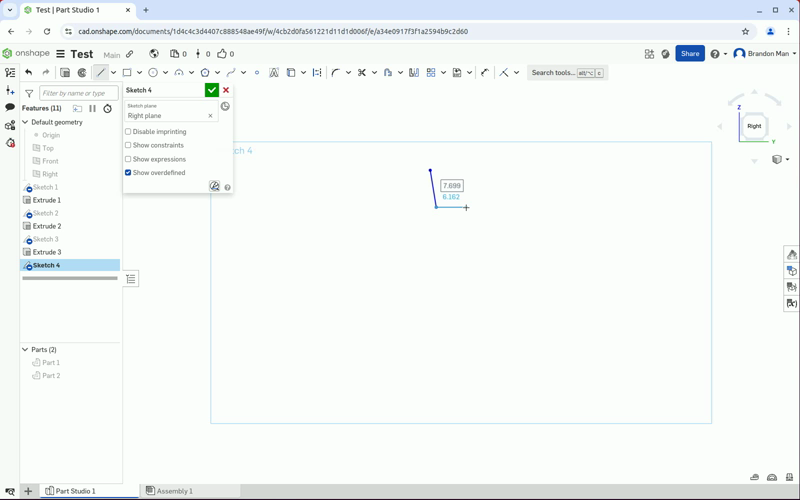
mouse_move(453, 215)
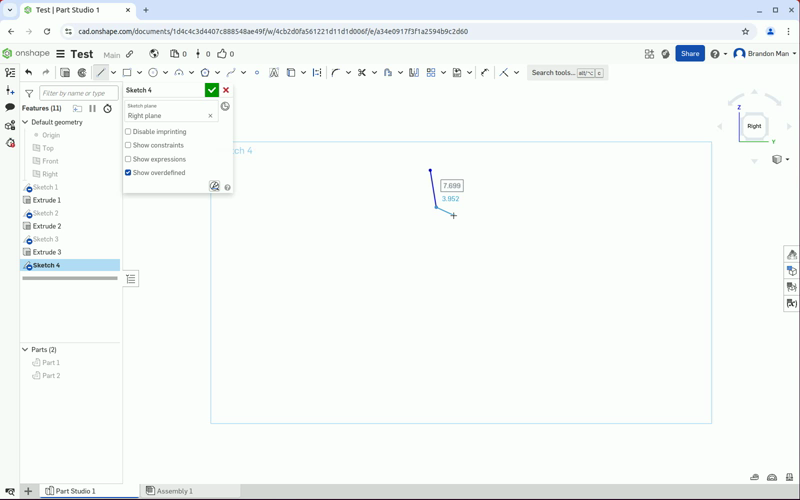
click(453, 215)
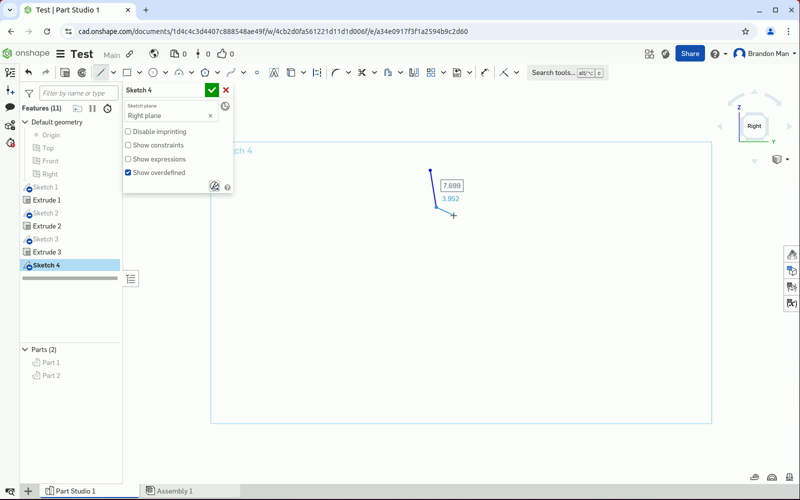
key_up(shift)
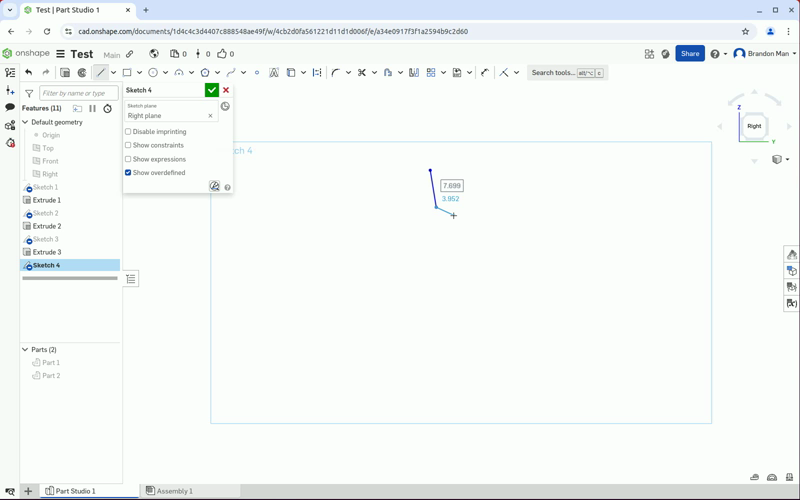
key_down(shift)
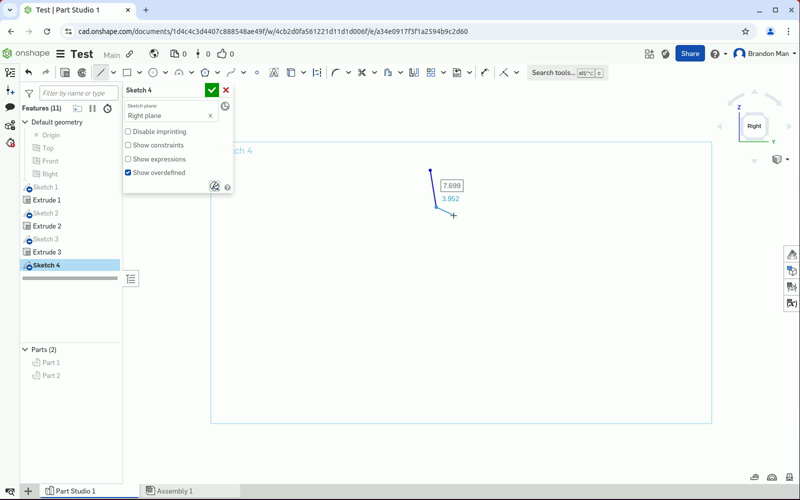
mouse_move(459, 282)
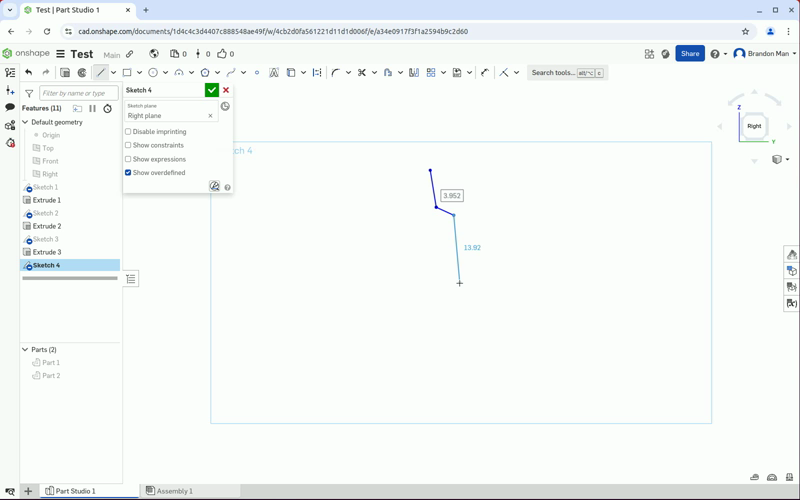
click(459, 282)
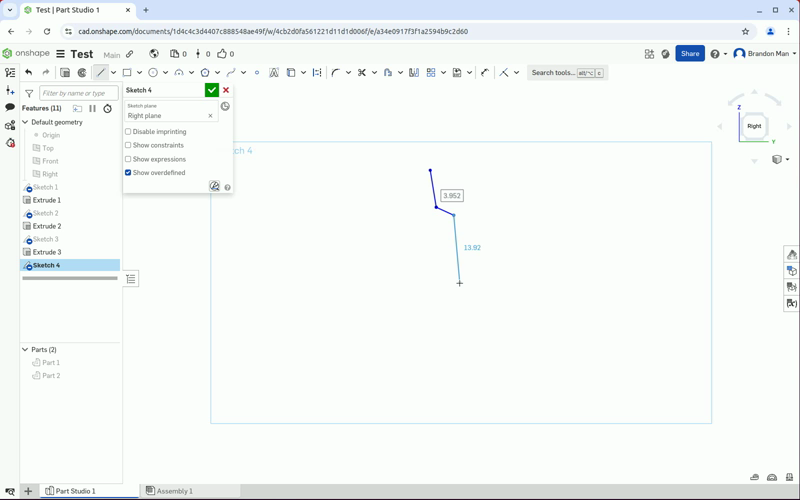
key_up(shift)
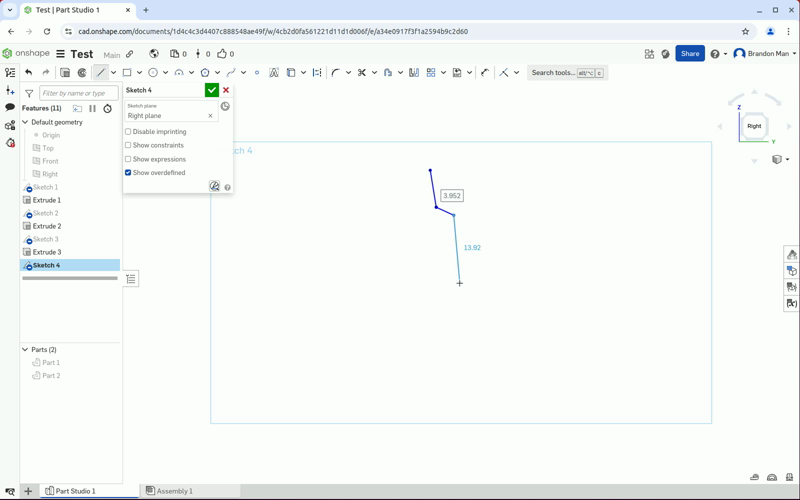
key_down(shift)
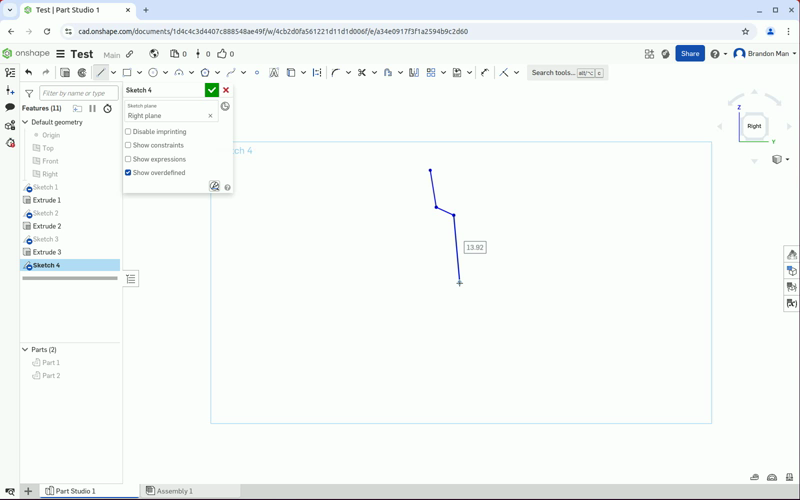
mouse_move(459, 170)
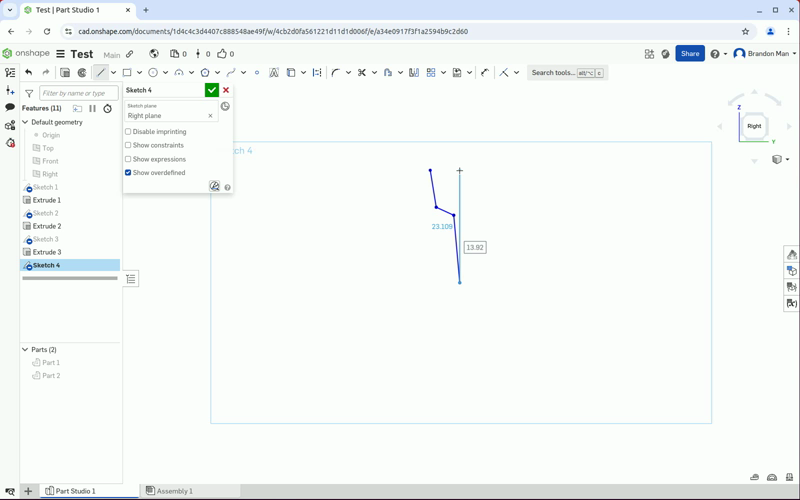
click(459, 170)
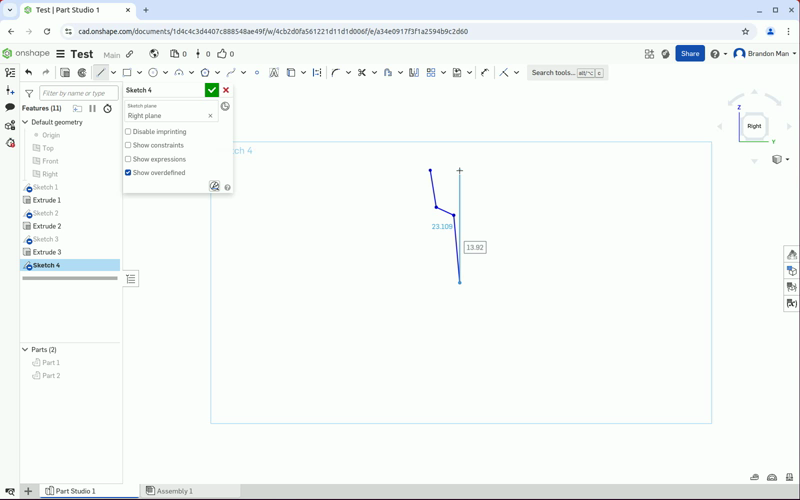
key_up(shift)
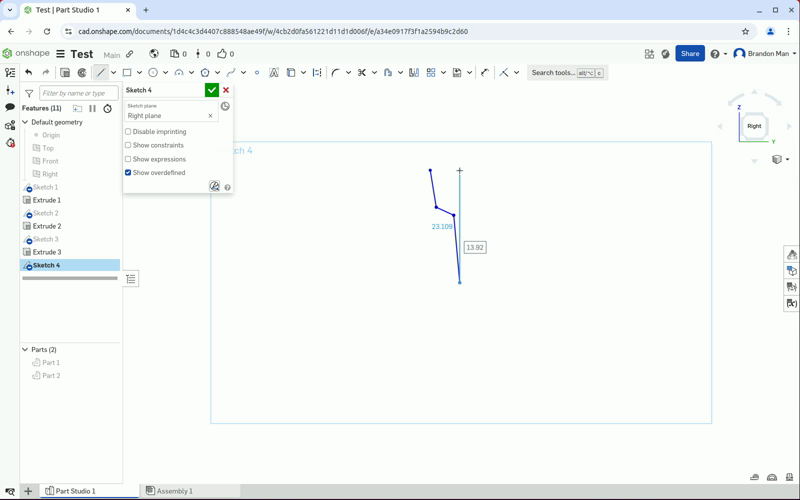
mouse_move(489, 170)
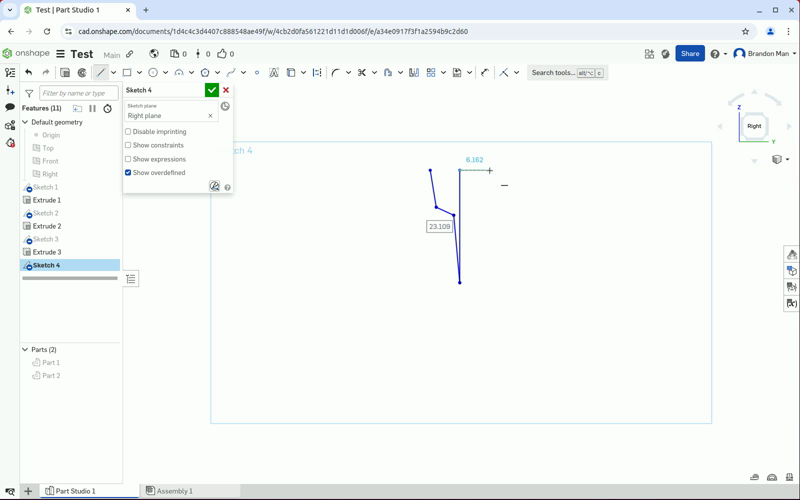
key_down(shift)
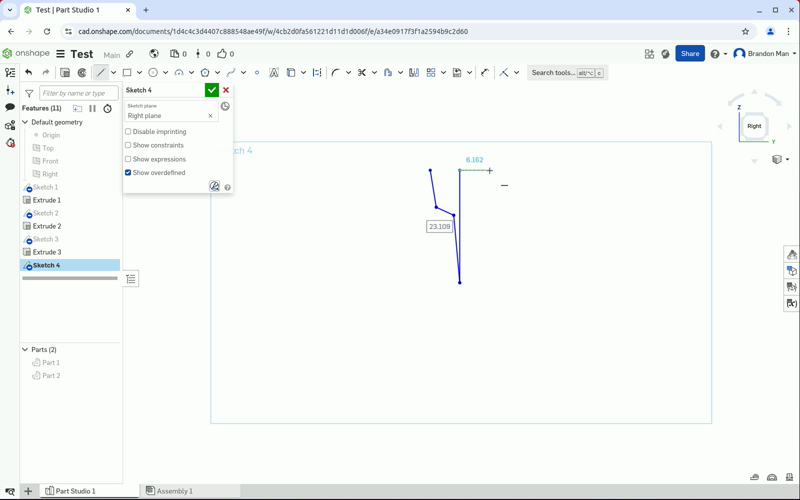
mouse_move(430, 170)
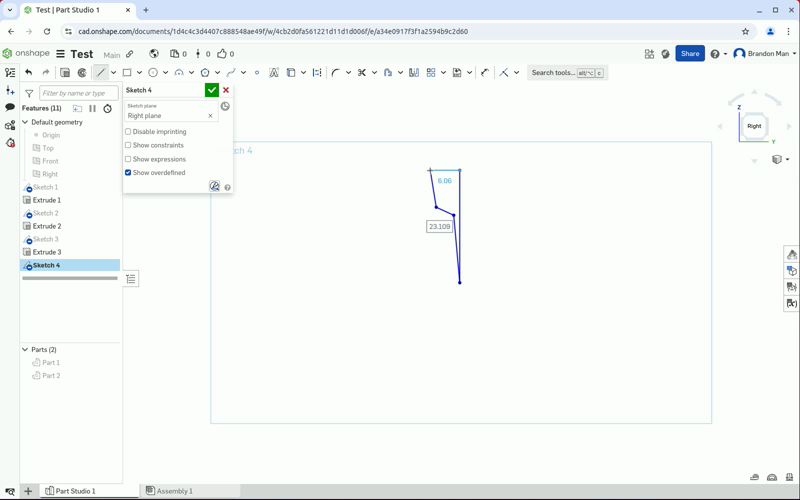
key_up(shift)
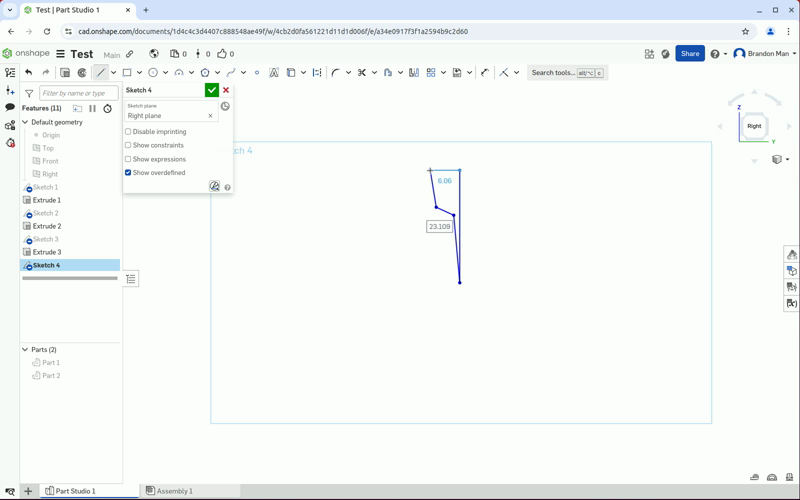
click(430, 170)
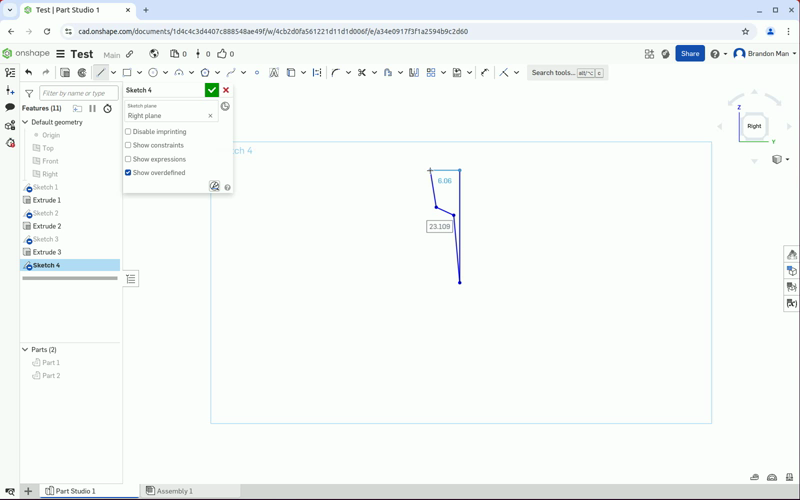
key(esc)
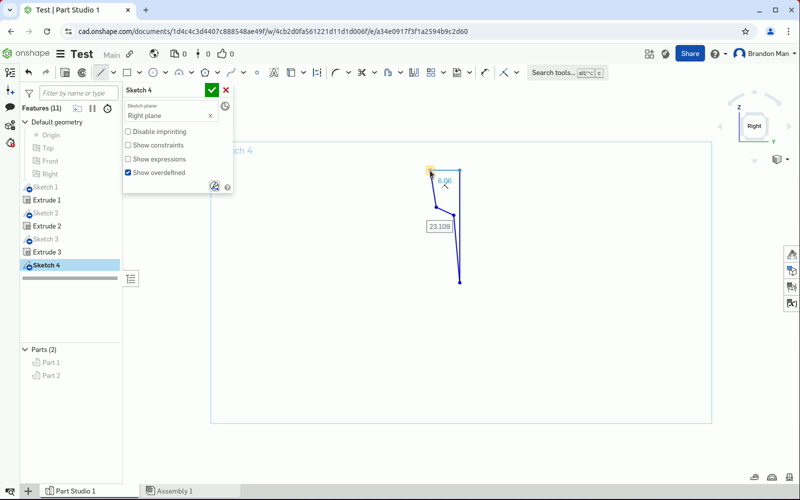
mouse_move(451, 195)
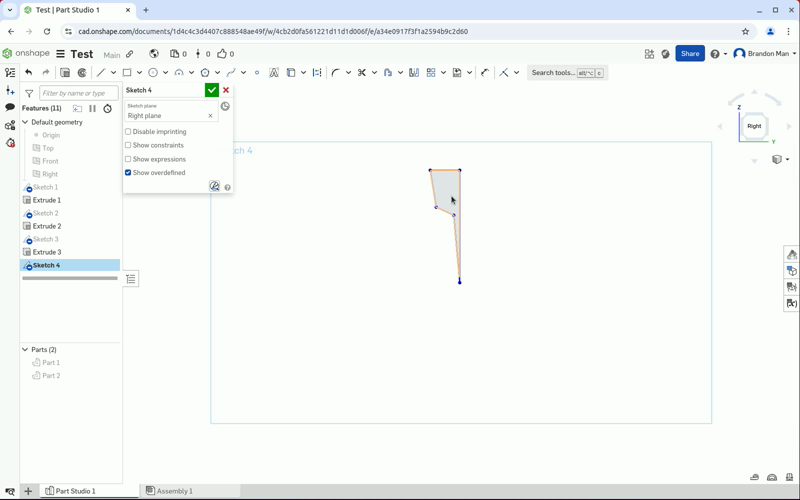
scroll(6)
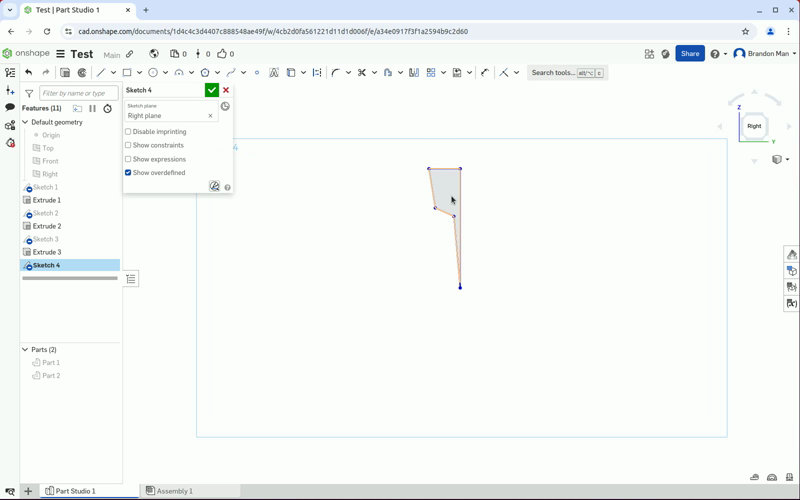
scroll(6)
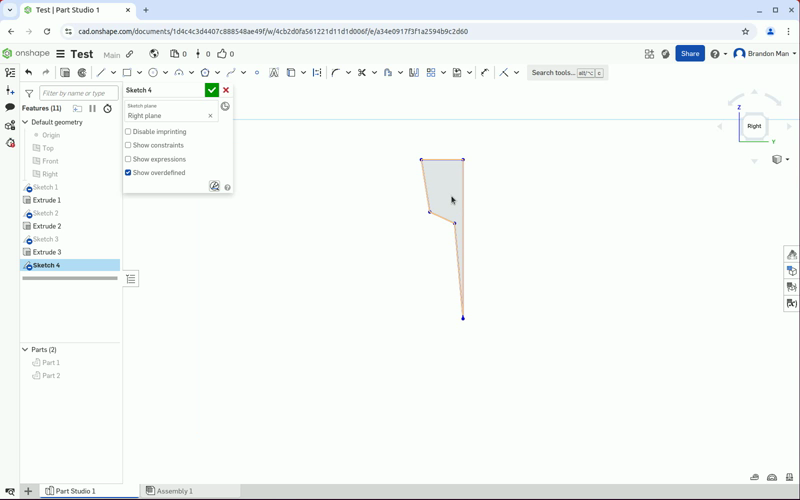
scroll(6)
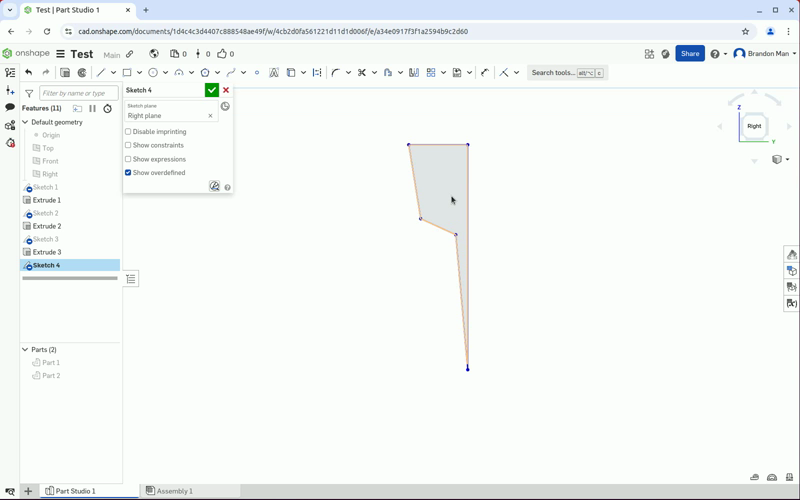
scroll(6)
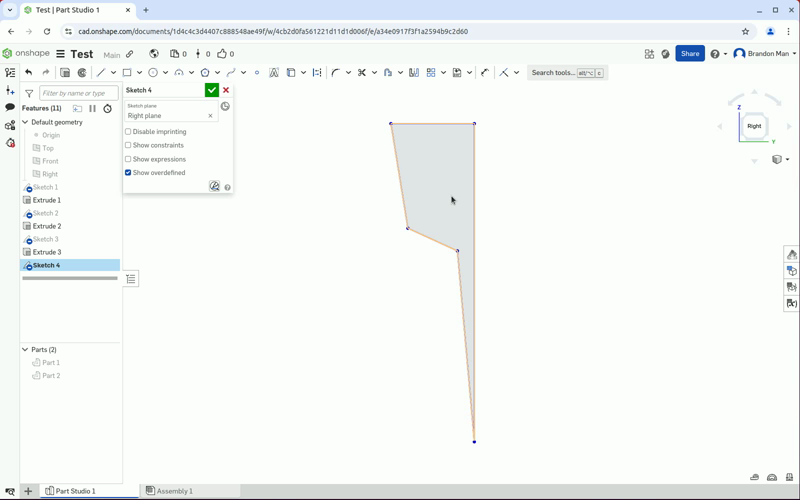
scroll(6)
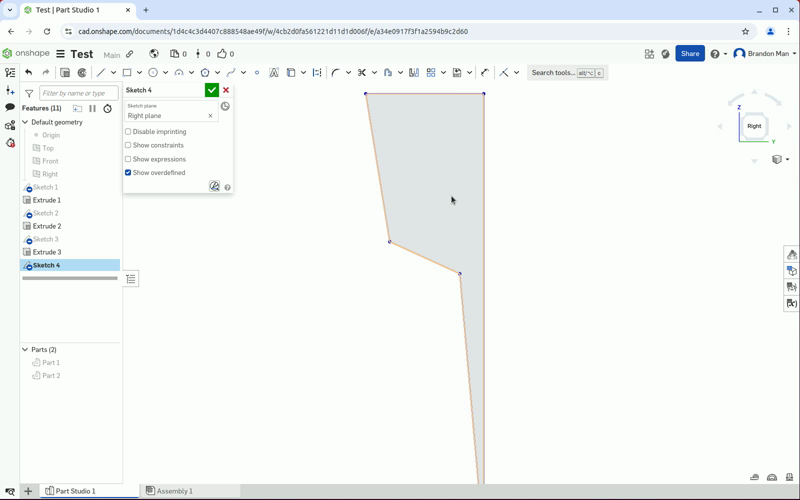
scroll(6)
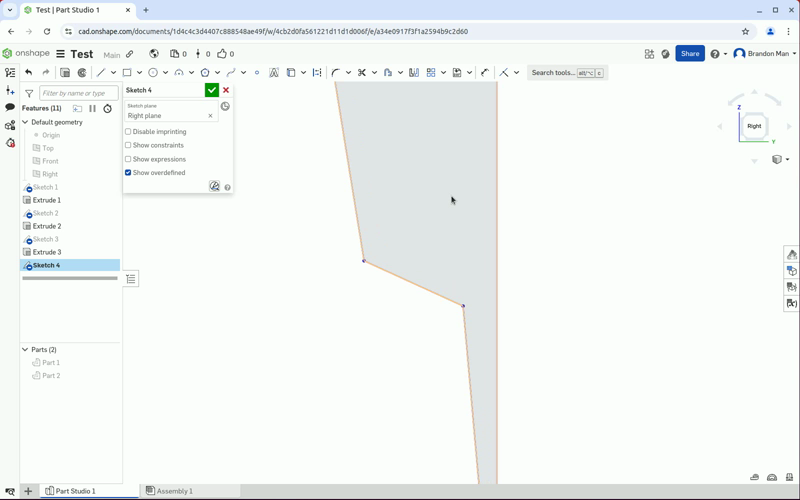
scroll(6)
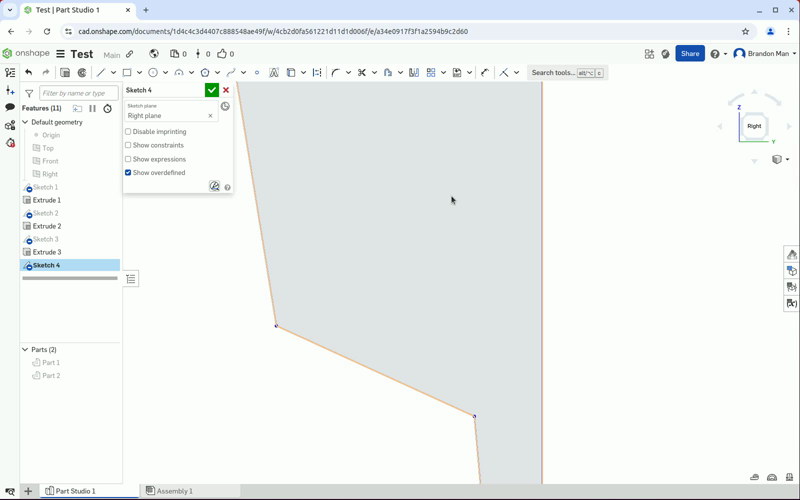
click(451, 195)
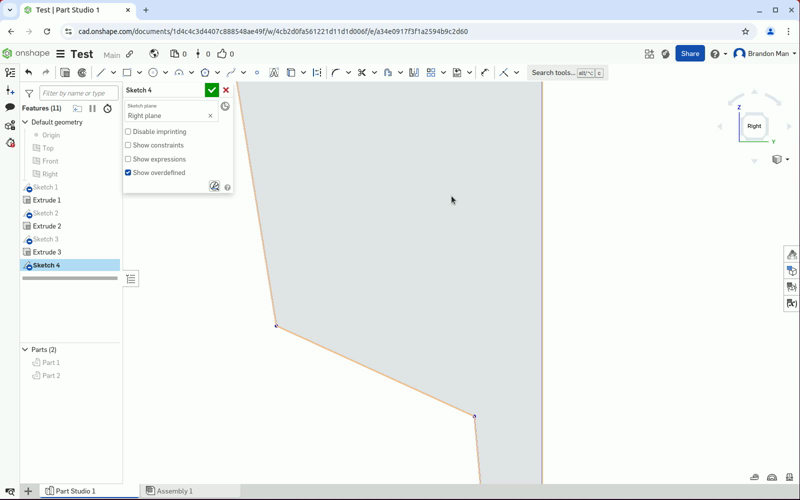
scroll(-6)
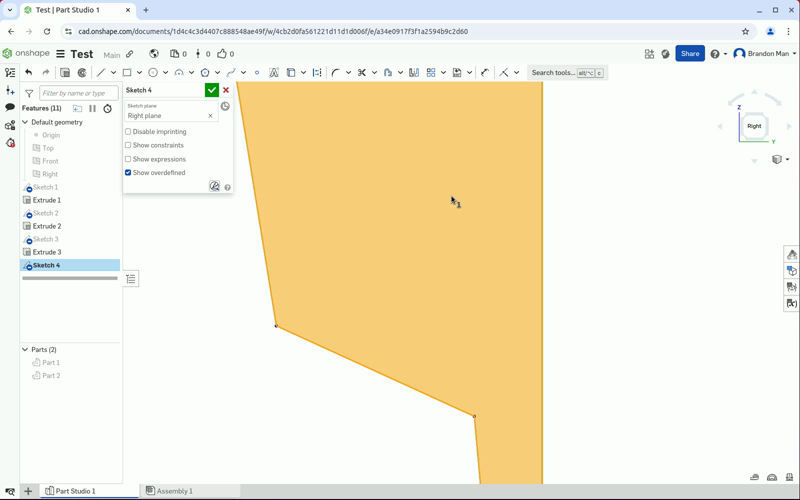
scroll(-6)
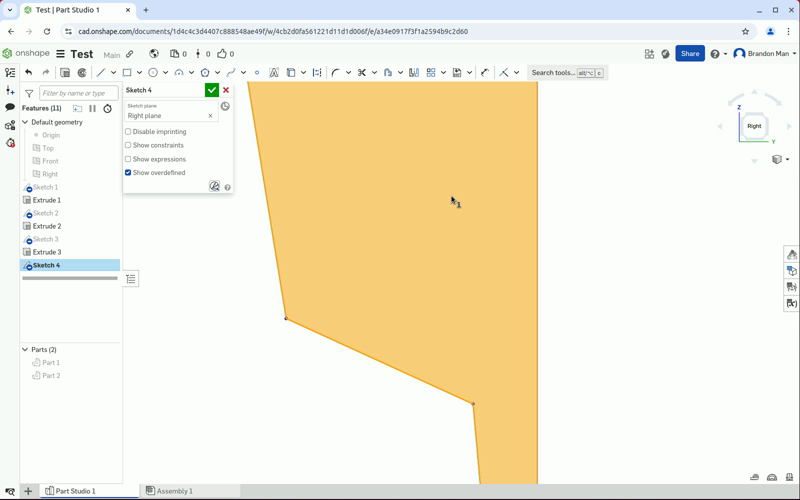
scroll(-6)
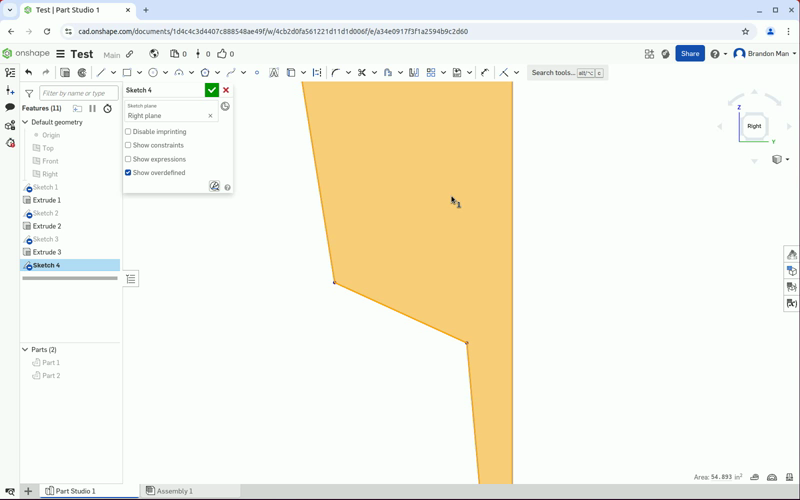
scroll(-6)
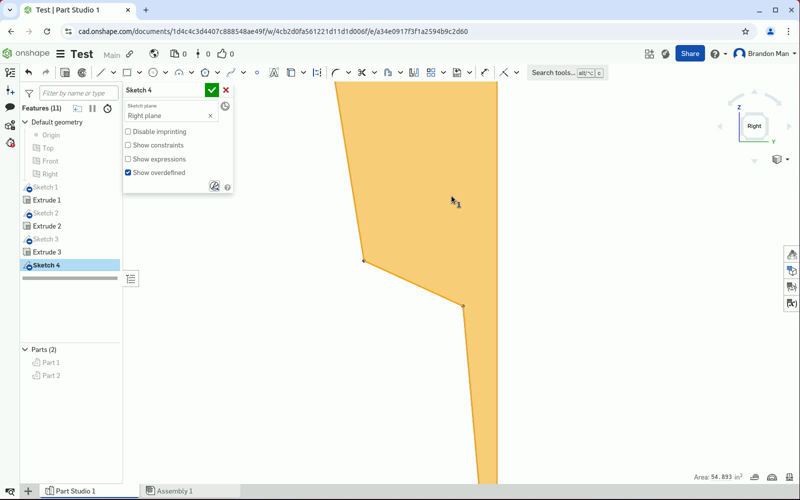
scroll(-6)
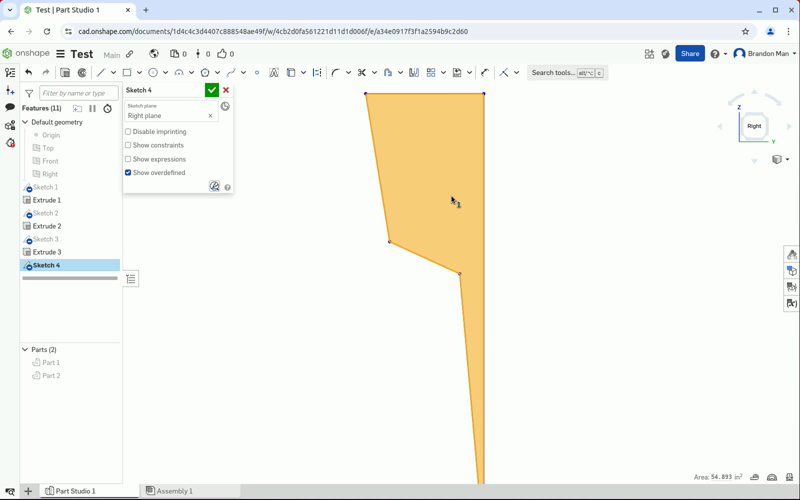
scroll(-6)
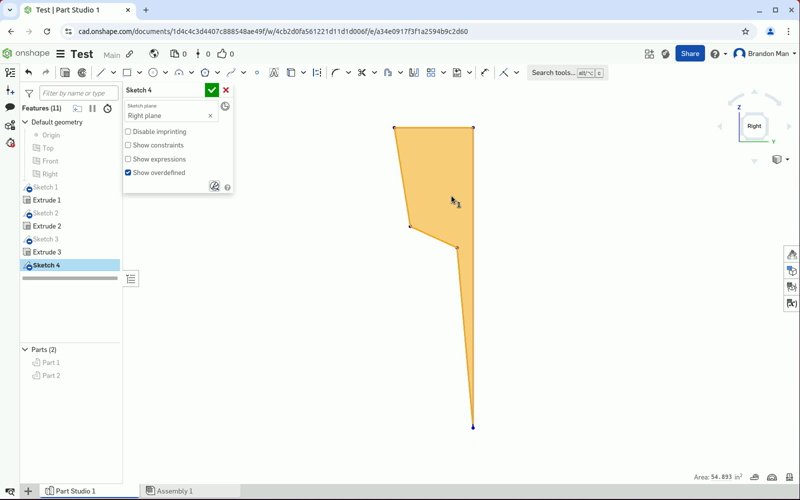
scroll(-6)
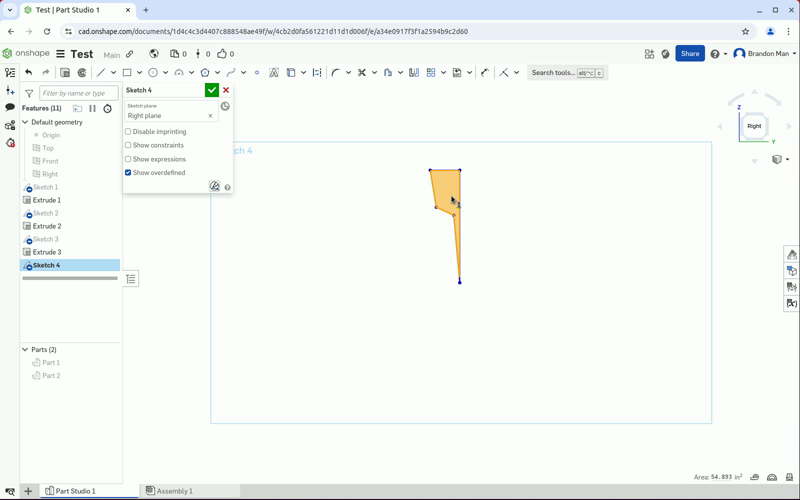
mouse_move(73, 352)
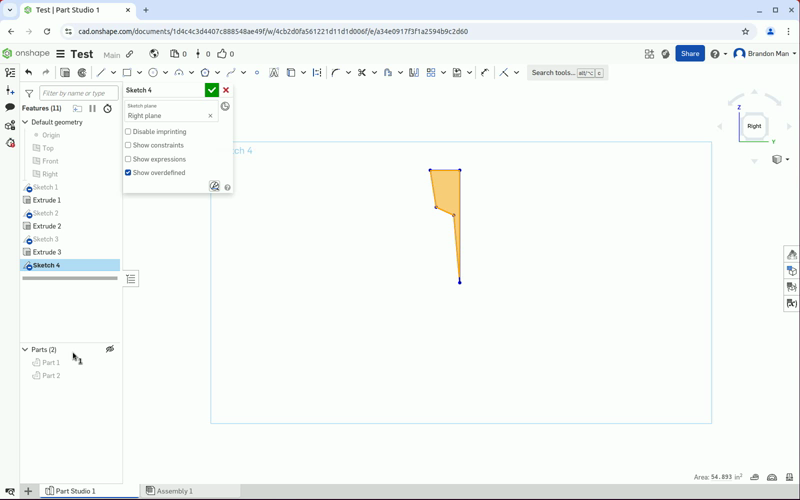
key(shift+y)
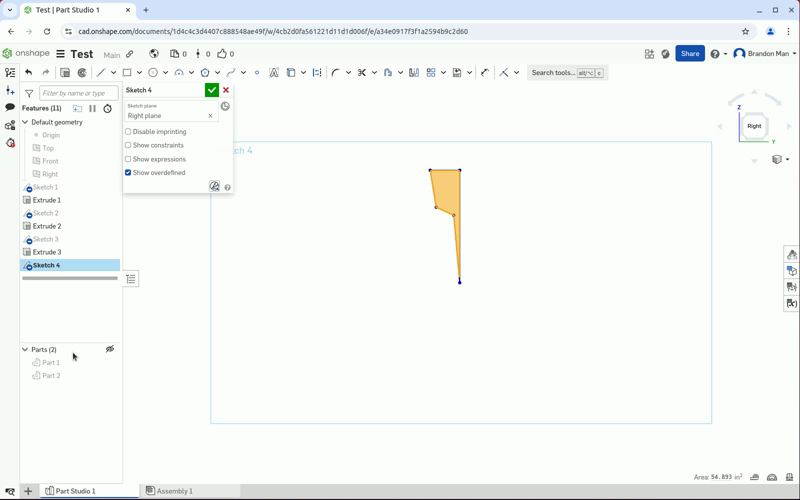
key(shift+e)
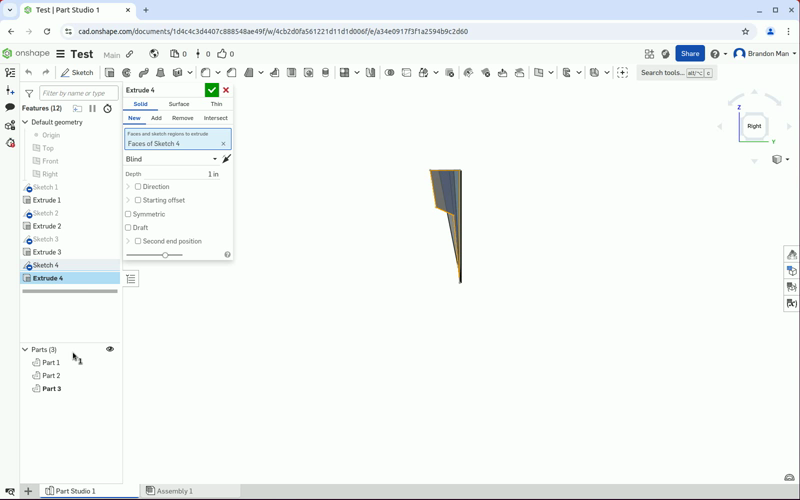
mouse_move(143, 106)
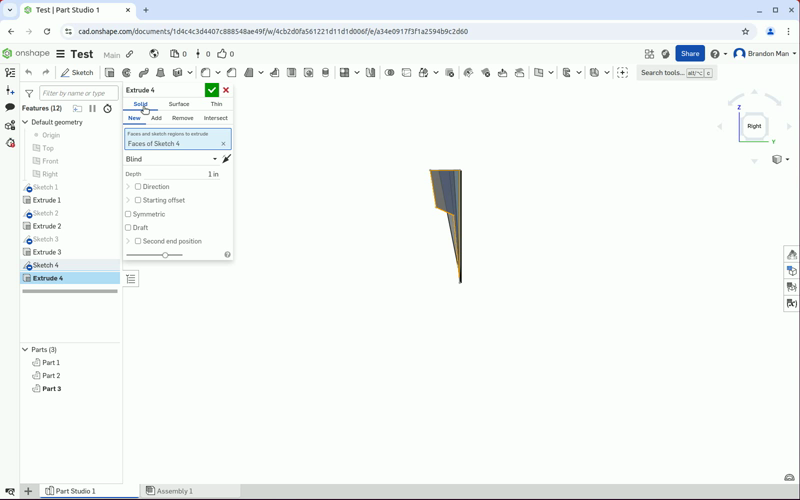
click(143, 106)
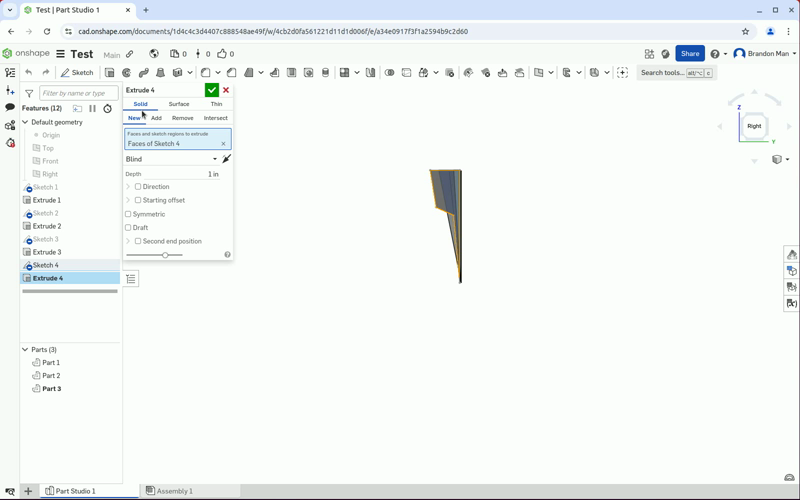
mouse_move(137, 120)
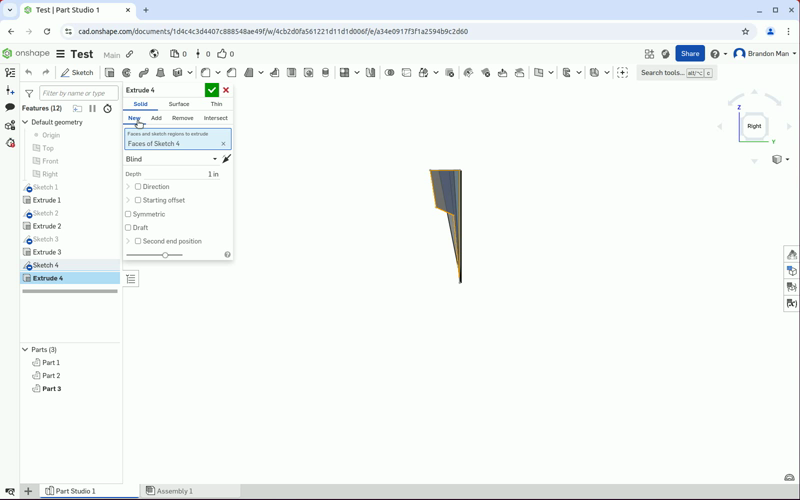
click(137, 120)
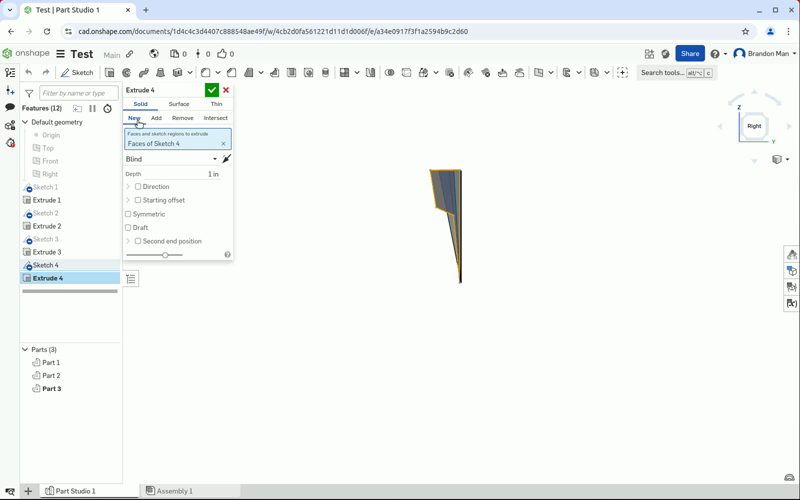
key(tab, 4)
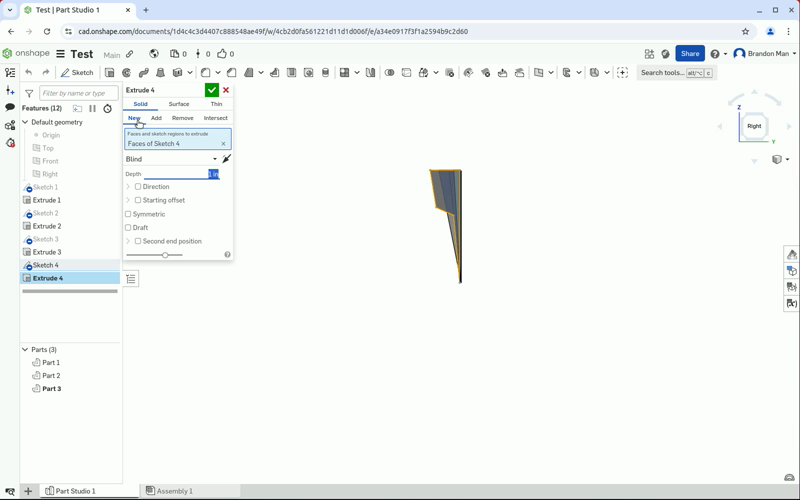
text(-9.147)
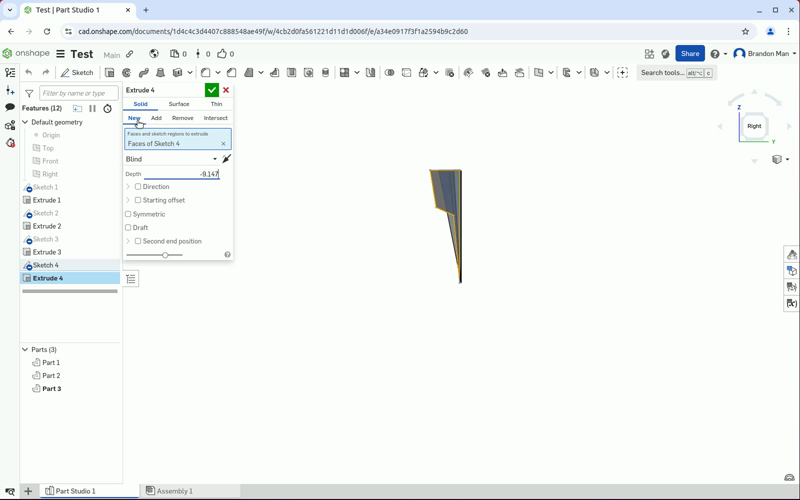
key(tab, 3)
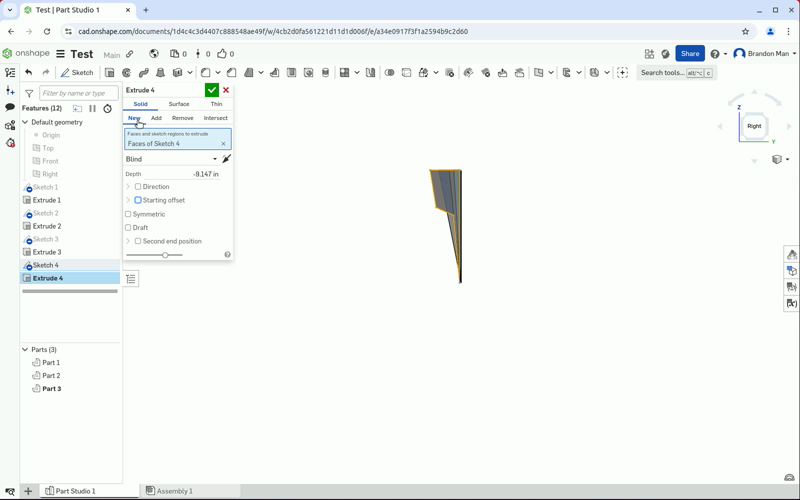
key(tab, 2)
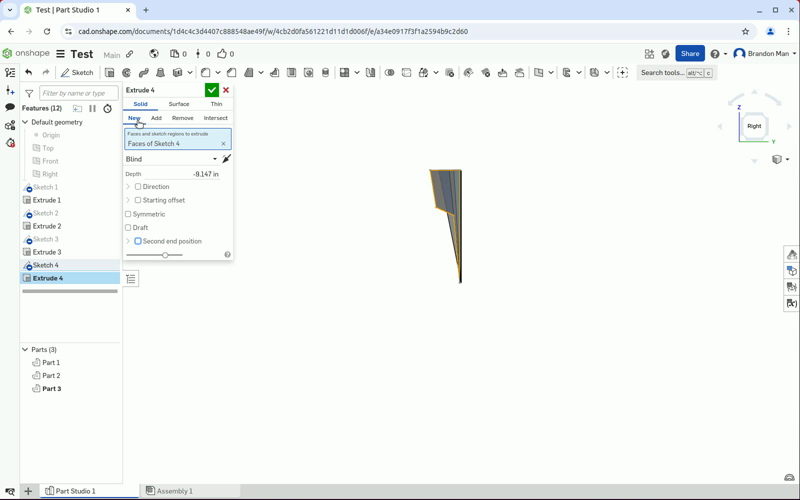
key(space)
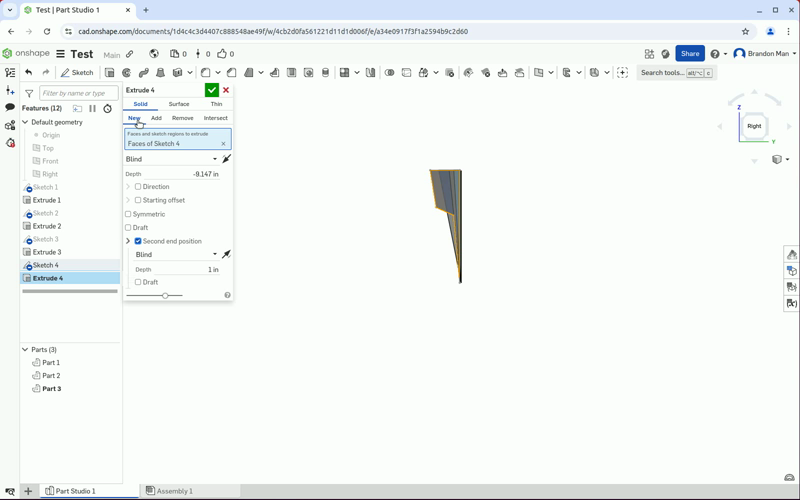
key(tab, 3)
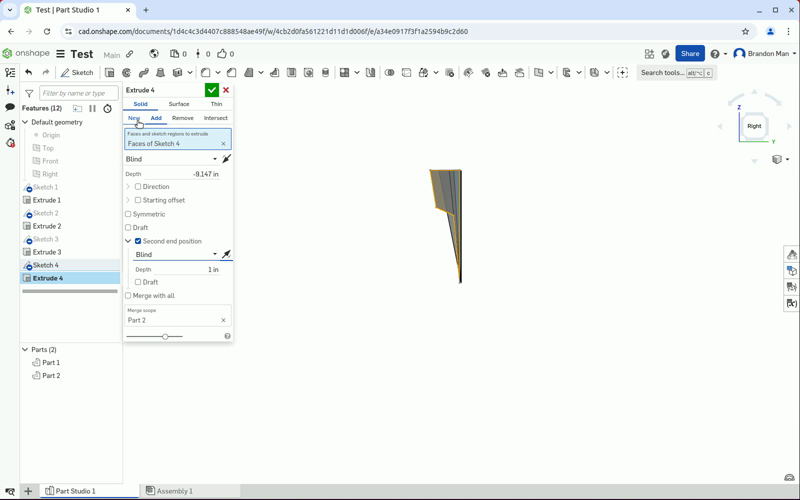
text(6.258)
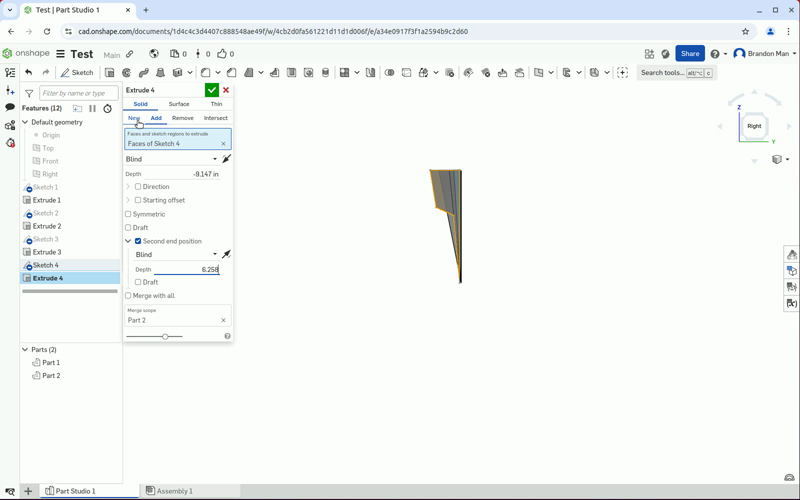
key(enter)
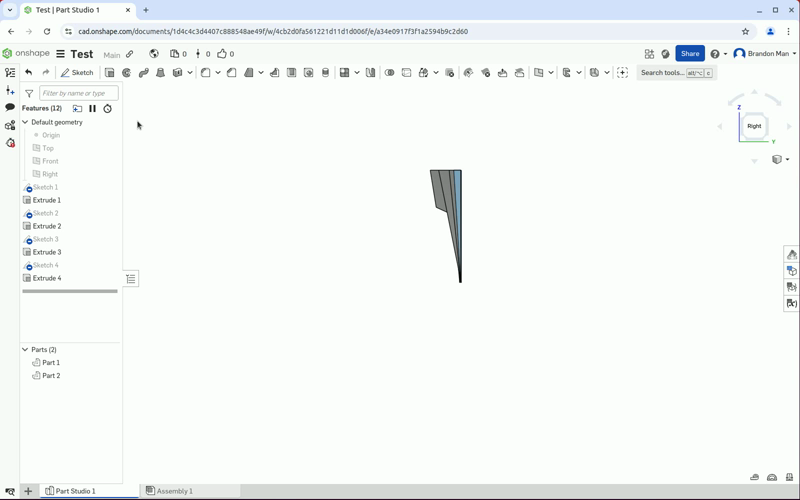
key(shift+h)
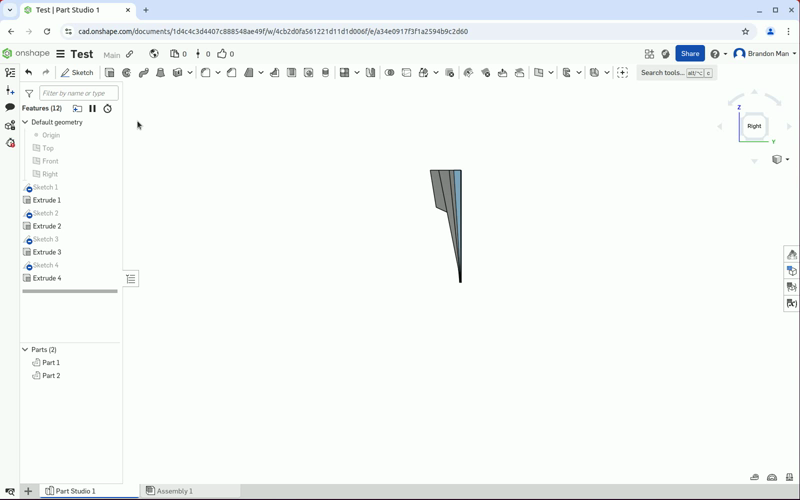
key(shift+h)
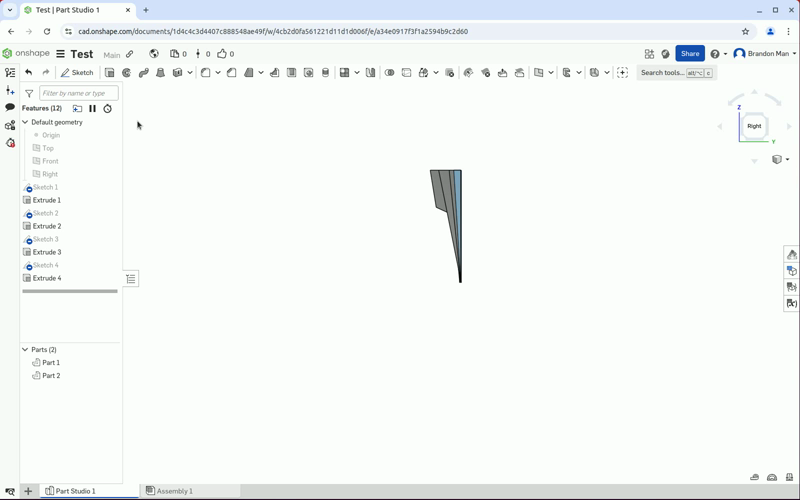
mouse_move(73, 189)
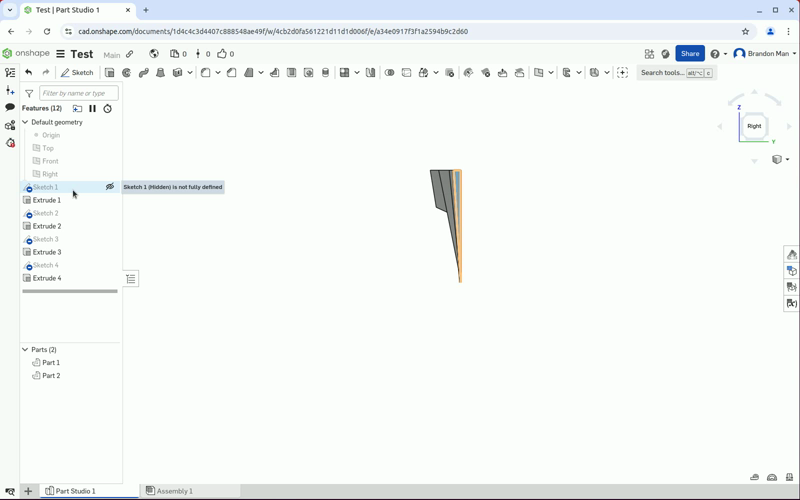
click(73, 189)
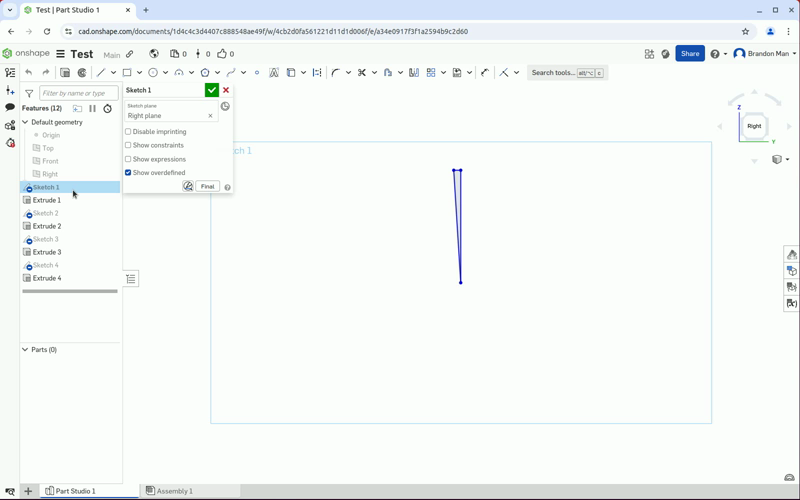
mouse_move(229, 92)
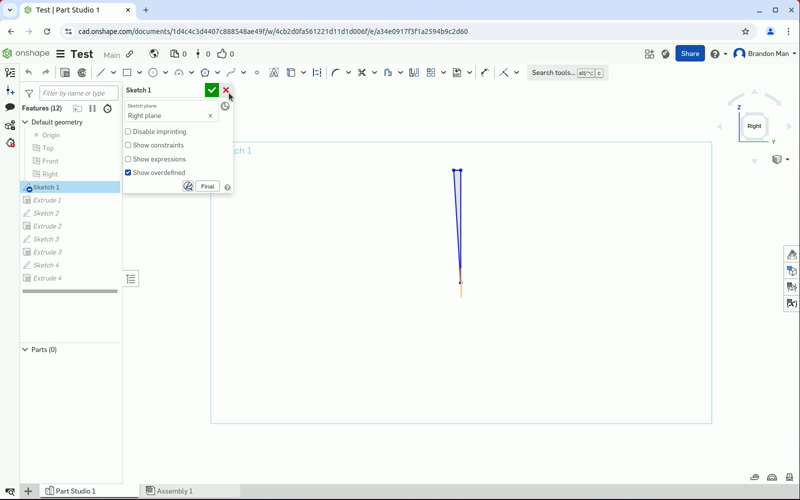
click(229, 92)
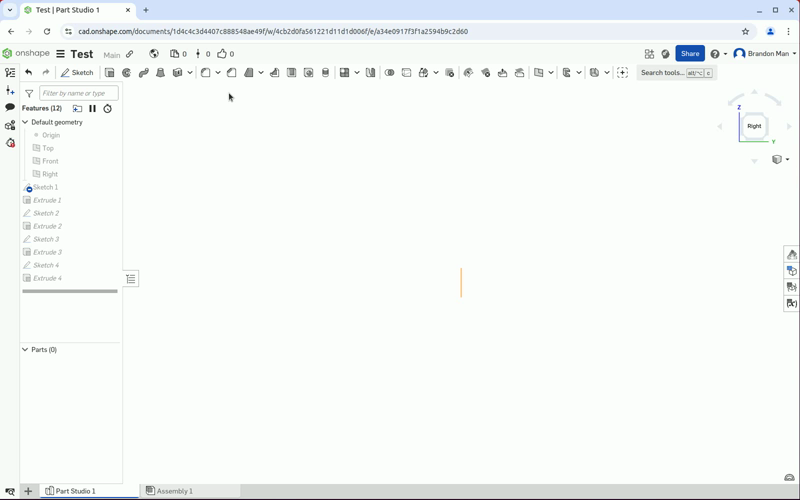
mouse_move(73, 352)
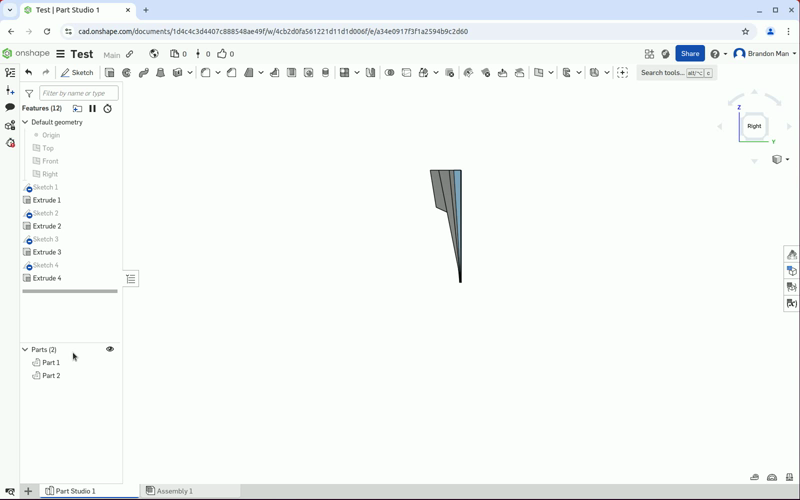
key(y)
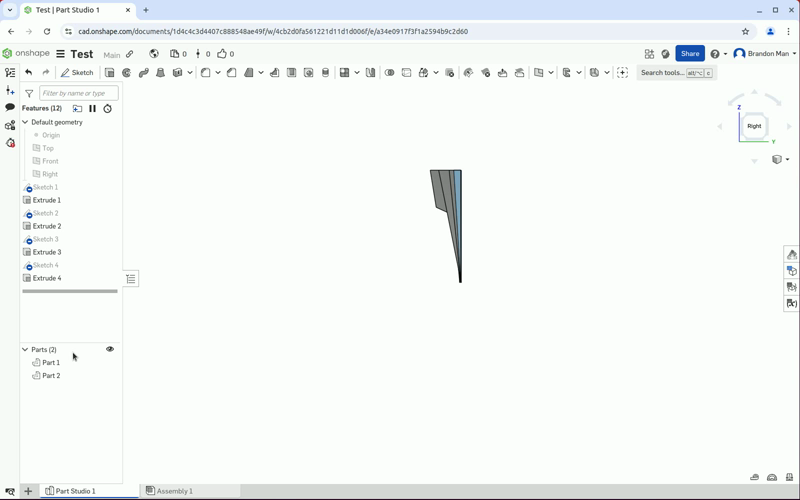
key(shift+p)
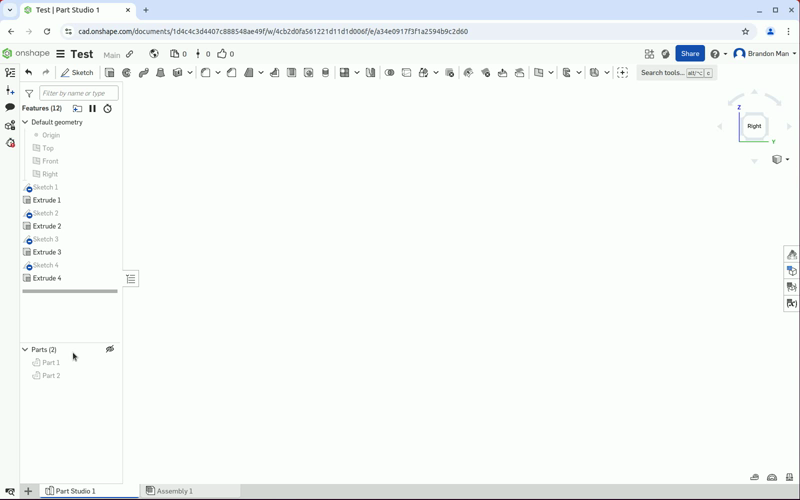
key(space)
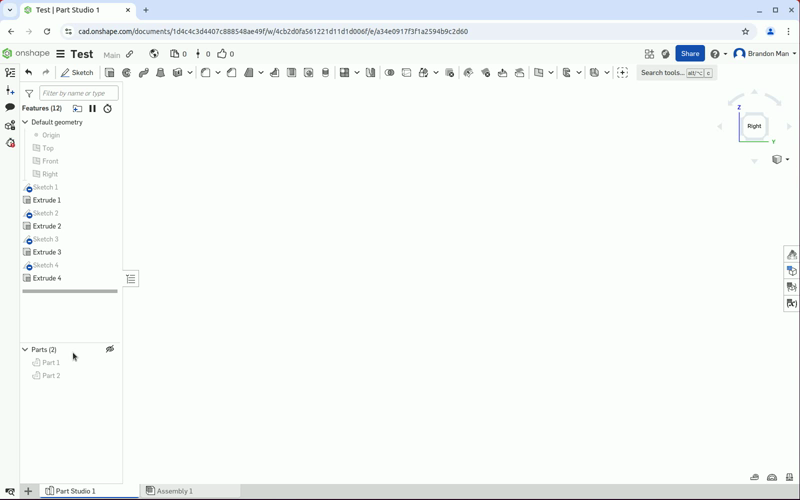
key_down(shift)
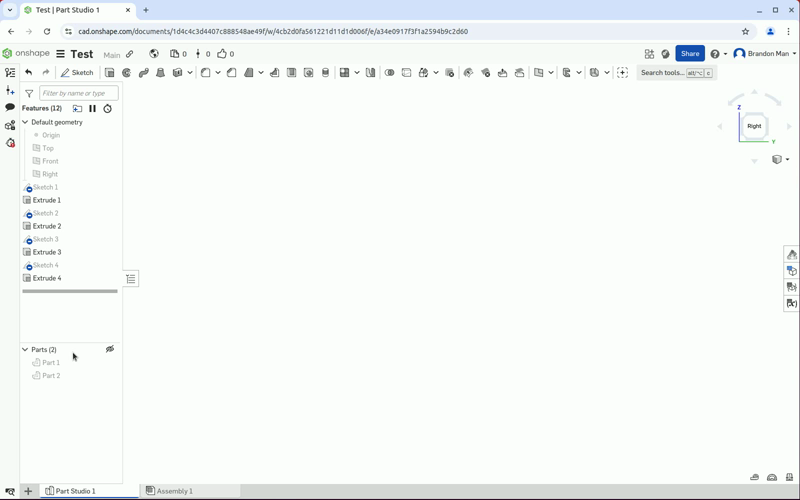
key(right)
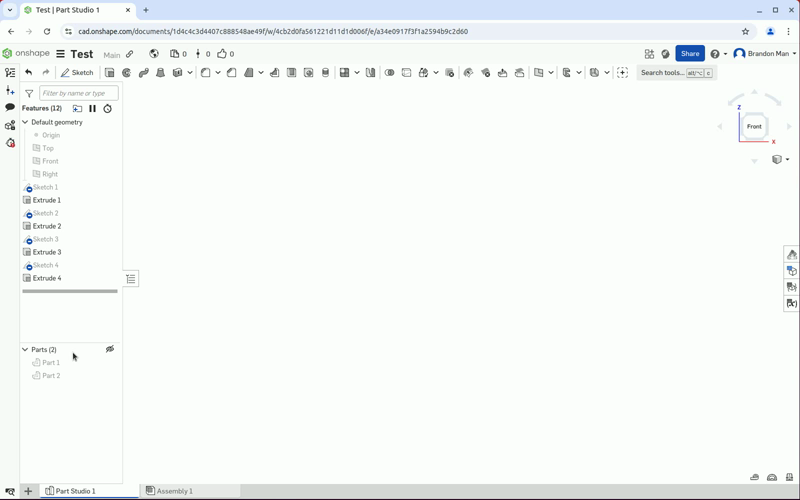
key_up(shift)
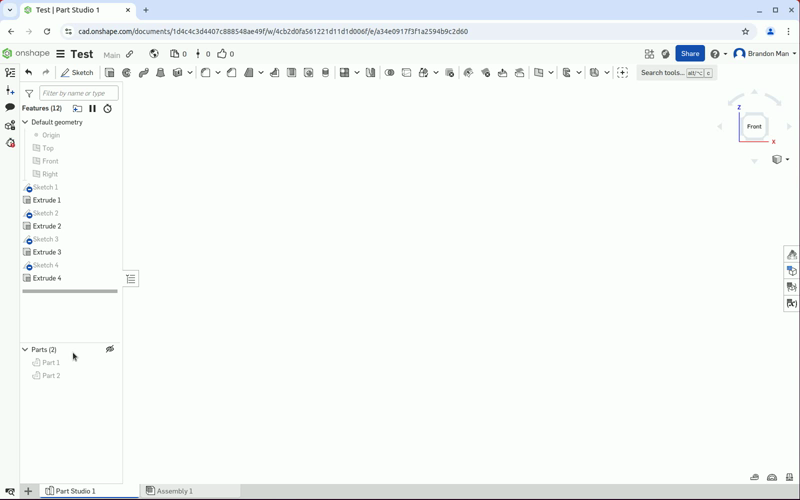
mouse_move(73, 352)
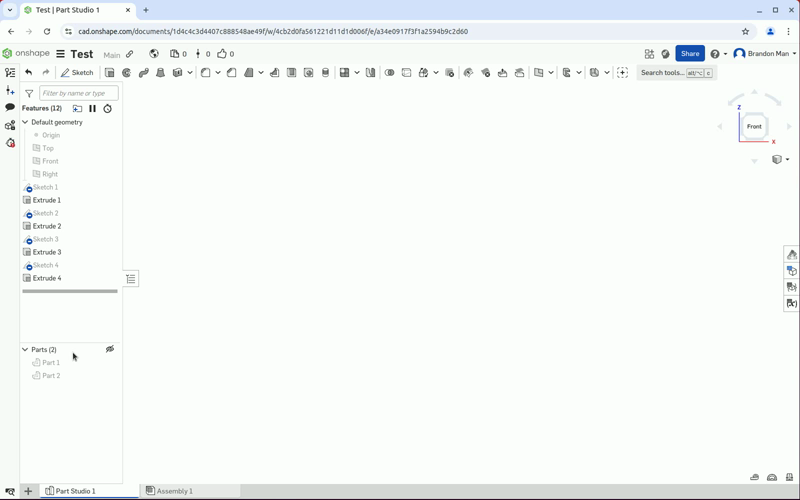
key(shift+y)
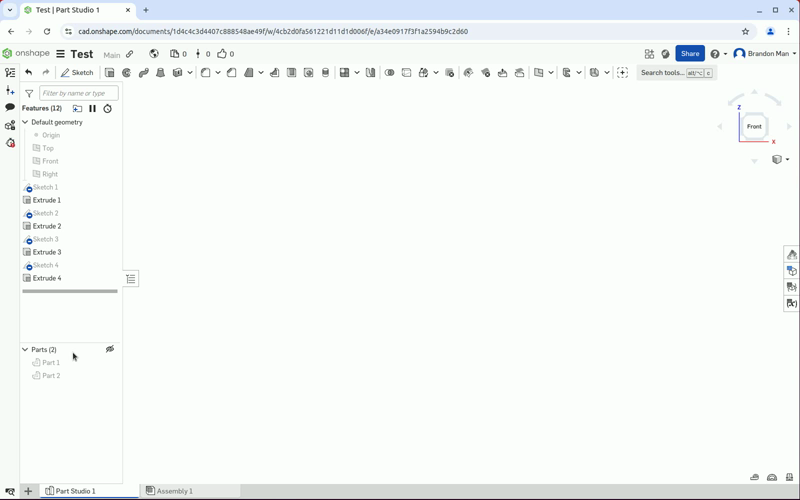
key(shift+s)
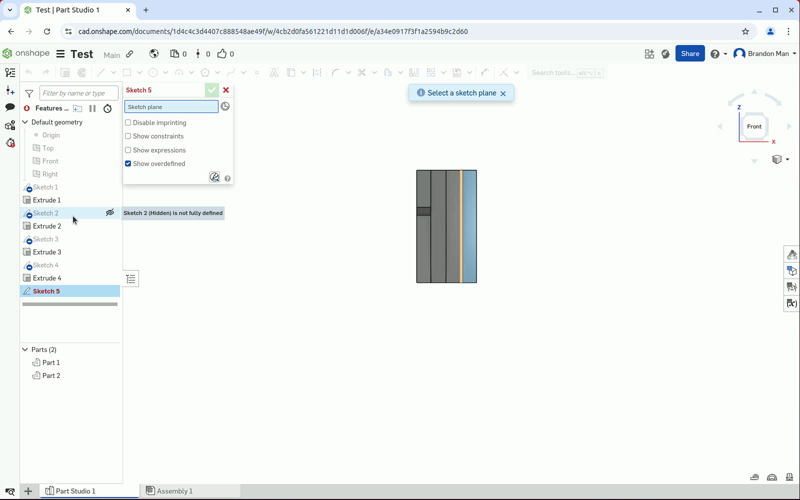
scroll(3)
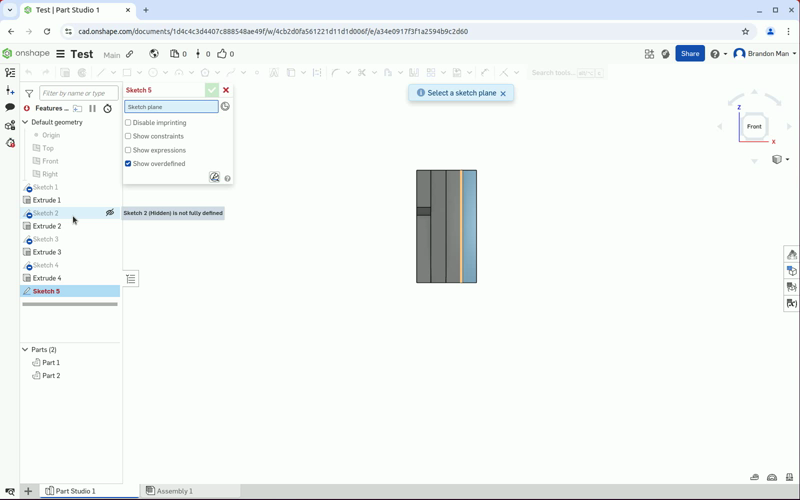
mouse_move(73, 163)
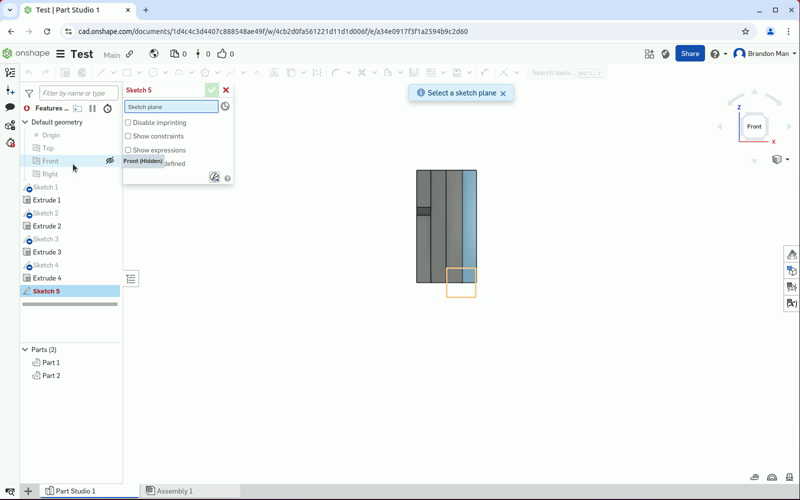
click(73, 163)
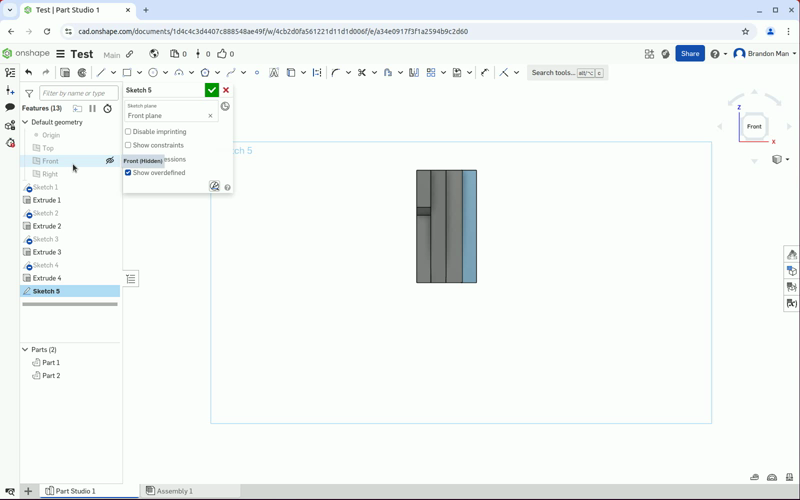
mouse_move(73, 352)
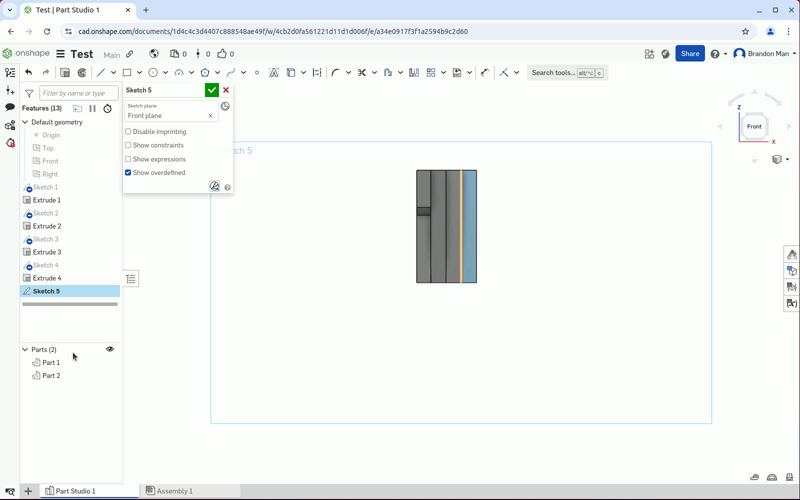
key(y)
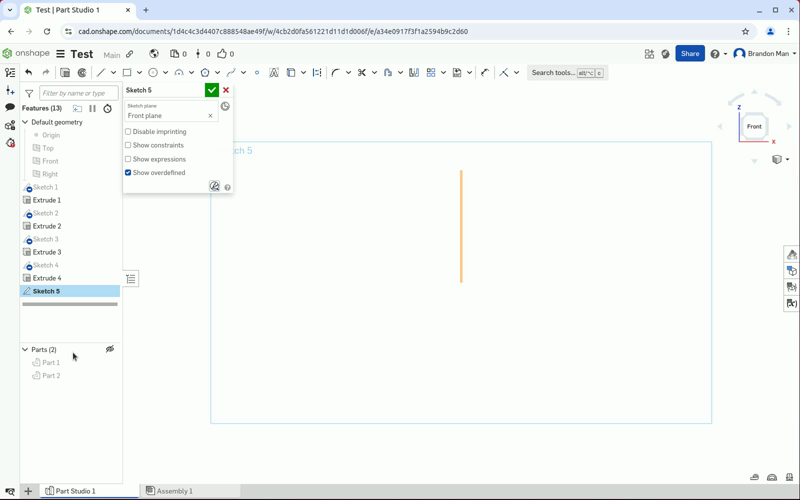
key(l)
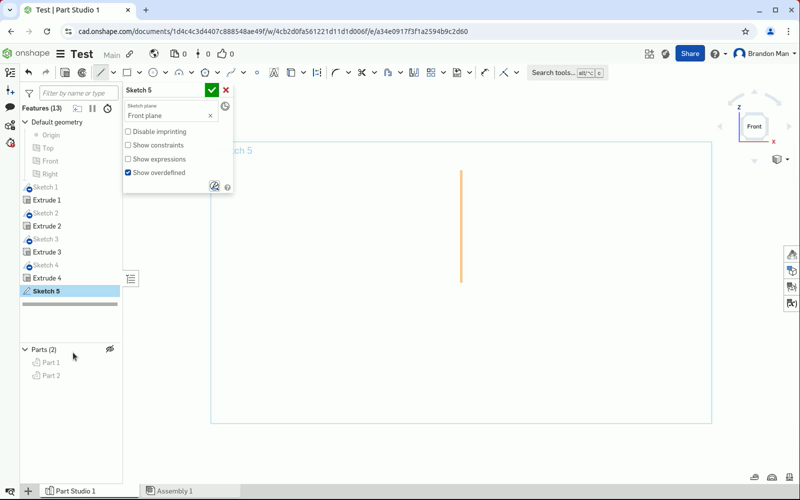
key_down(shift)
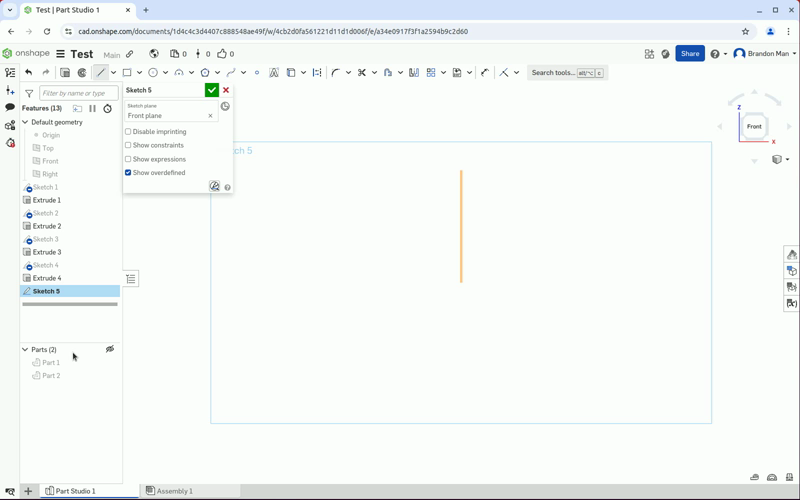
mouse_move(414, 282)
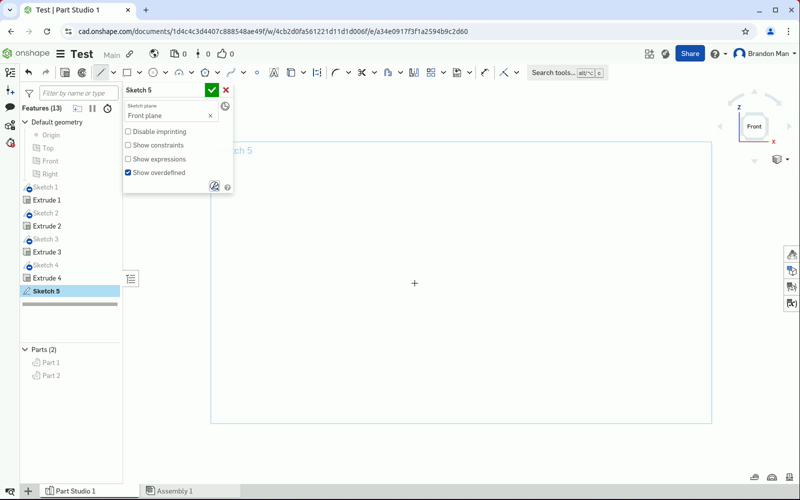
click(414, 282)
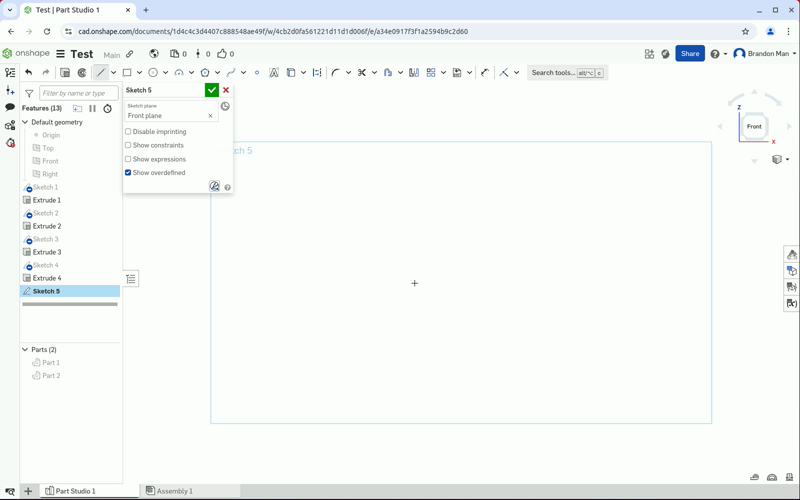
key_up(shift)
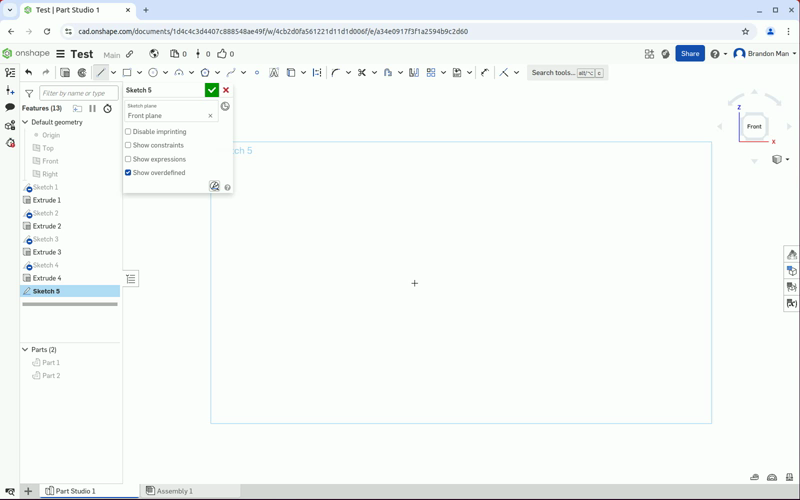
key_down(shift)
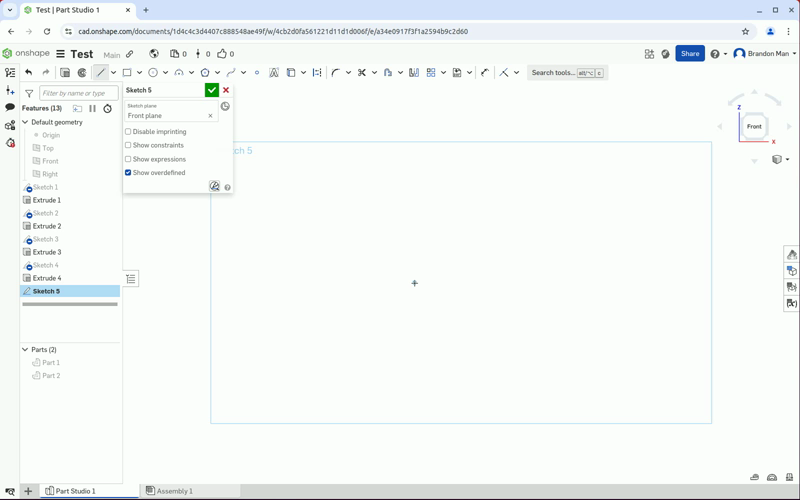
mouse_move(444, 282)
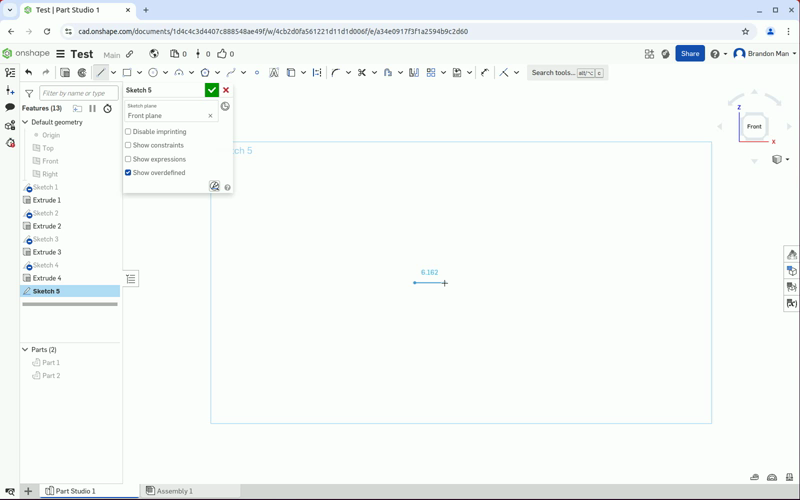
mouse_move(417, 256)
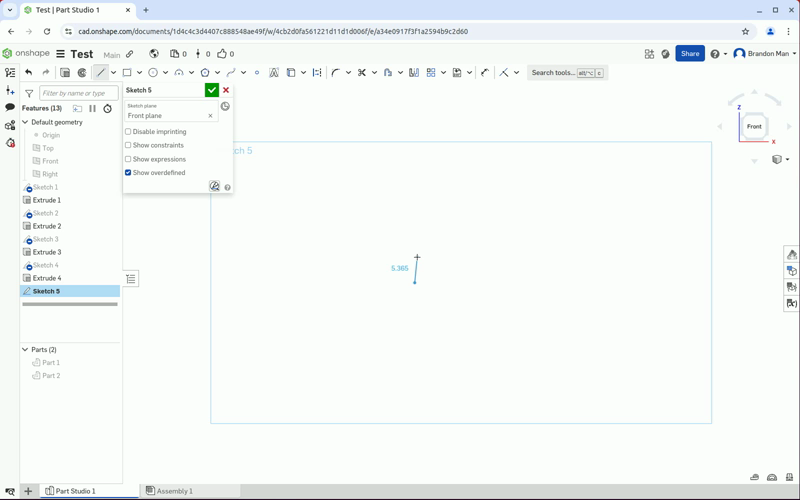
click(417, 256)
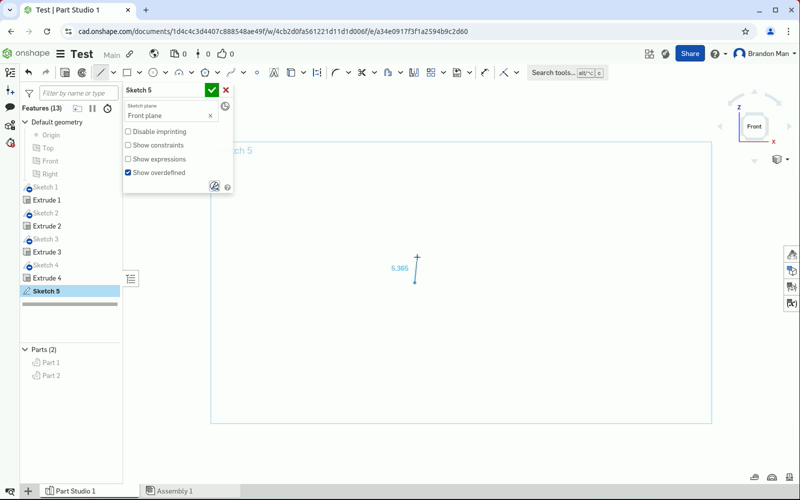
key_up(shift)
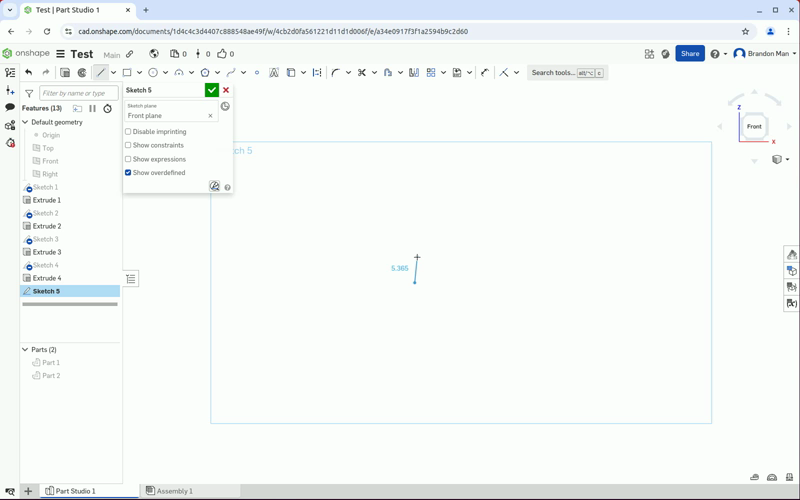
key_down(shift)
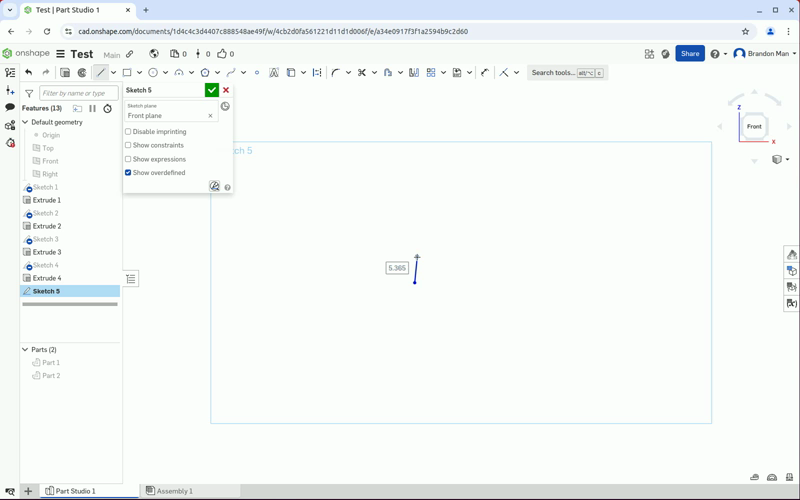
mouse_move(414, 170)
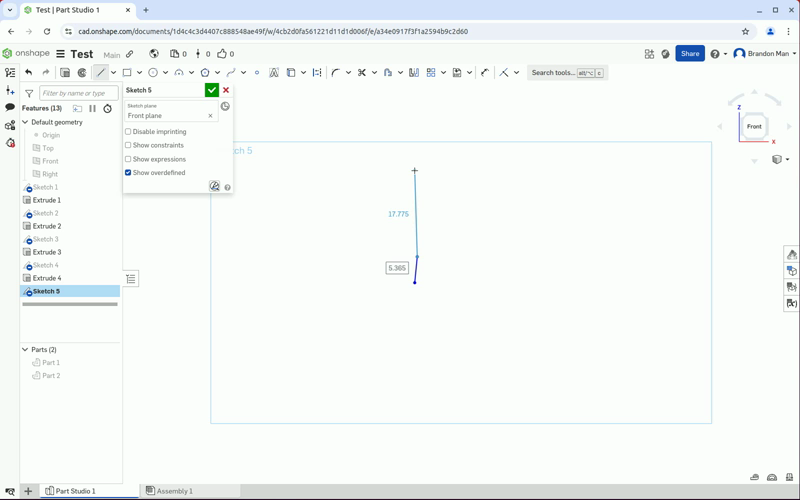
click(414, 170)
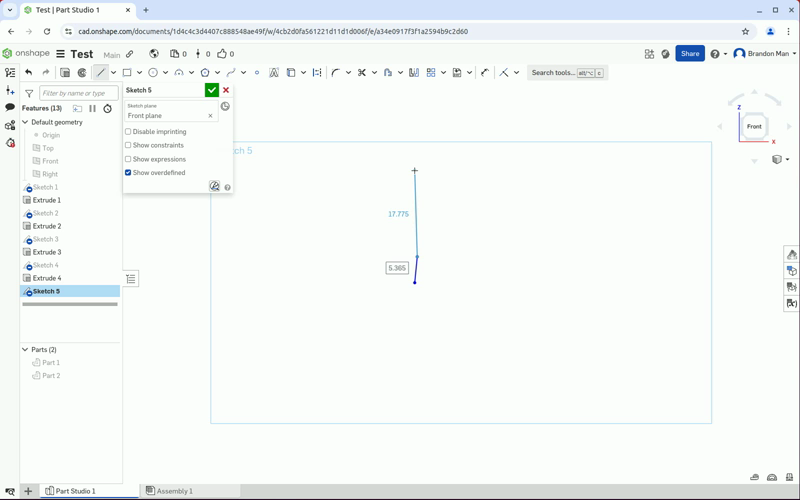
key_up(shift)
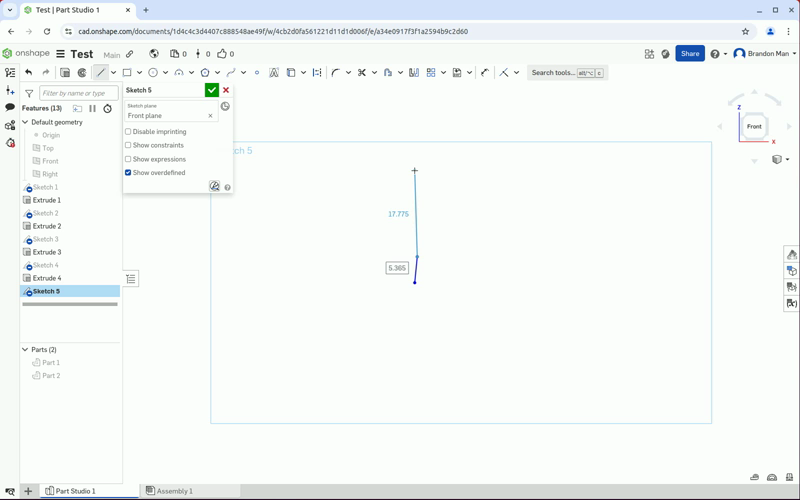
key_down(shift)
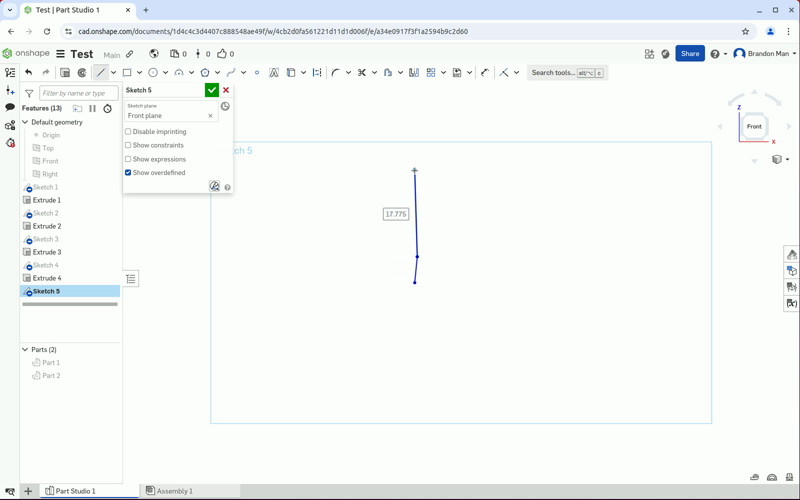
mouse_move(414, 282)
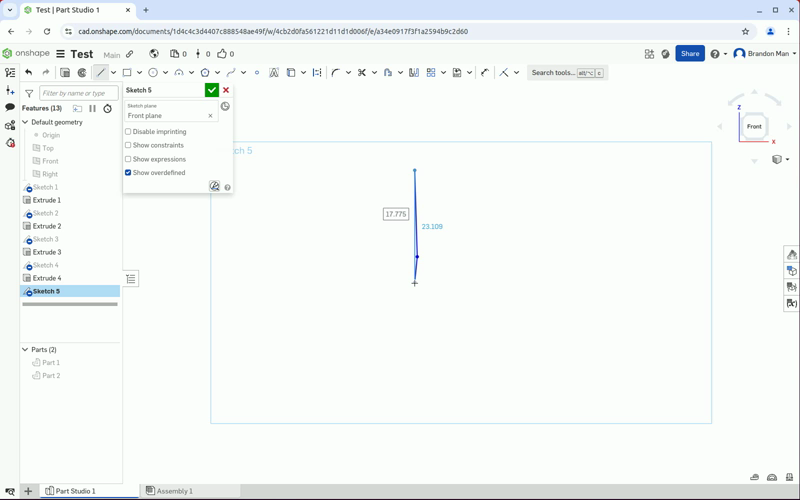
key_up(shift)
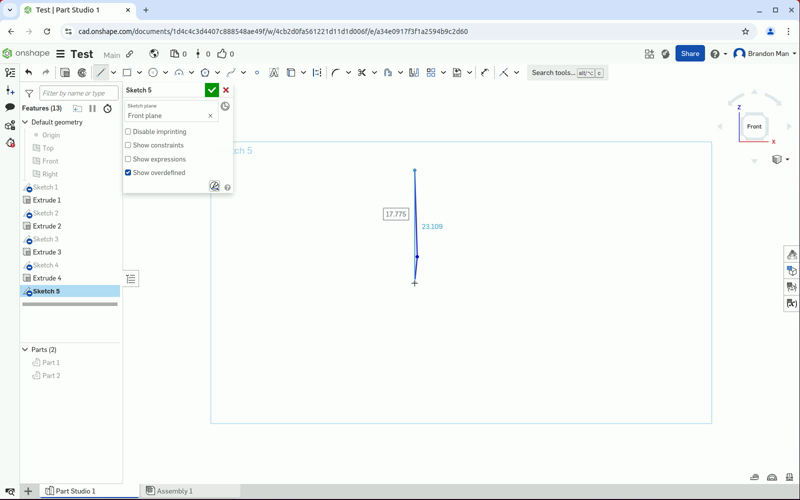
click(414, 282)
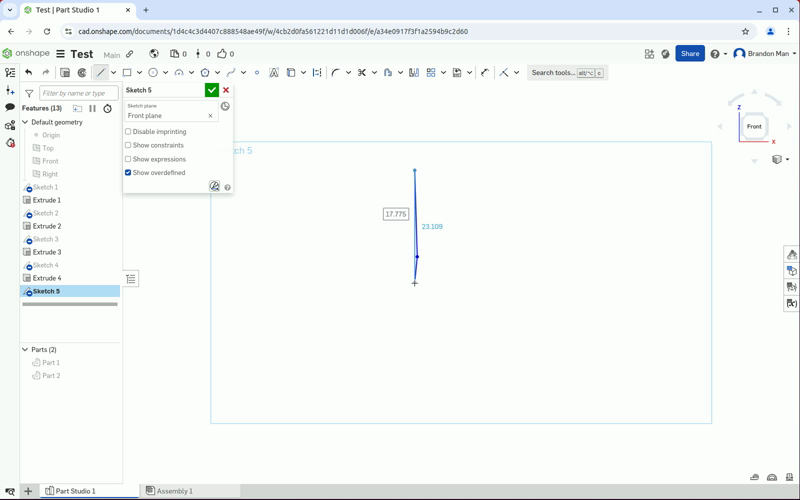
key(esc)
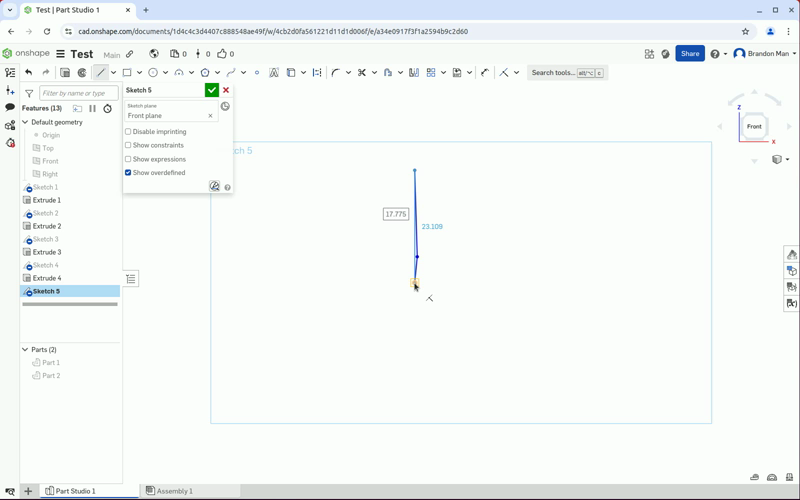
mouse_move(415, 218)
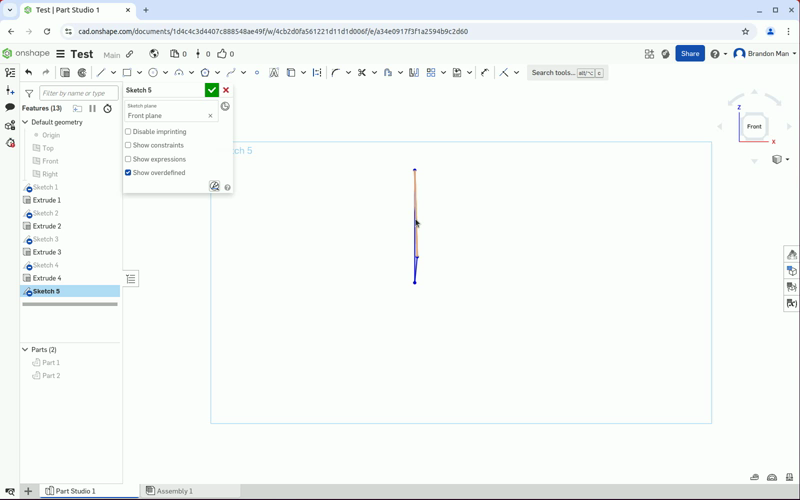
scroll(6)
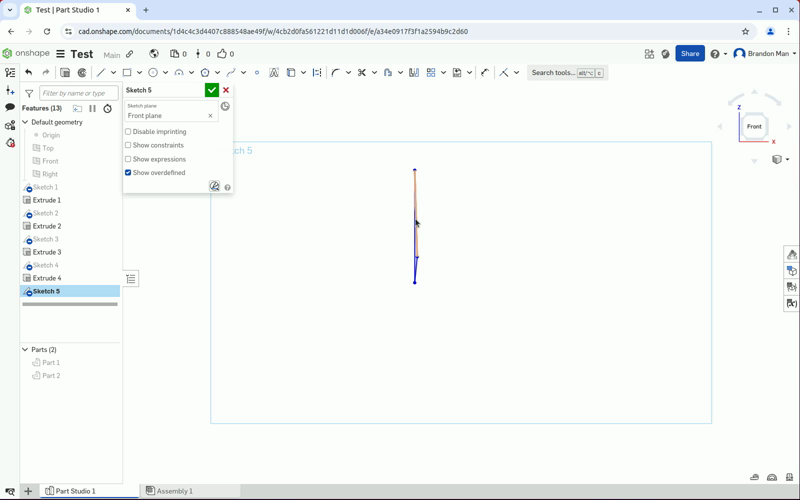
scroll(6)
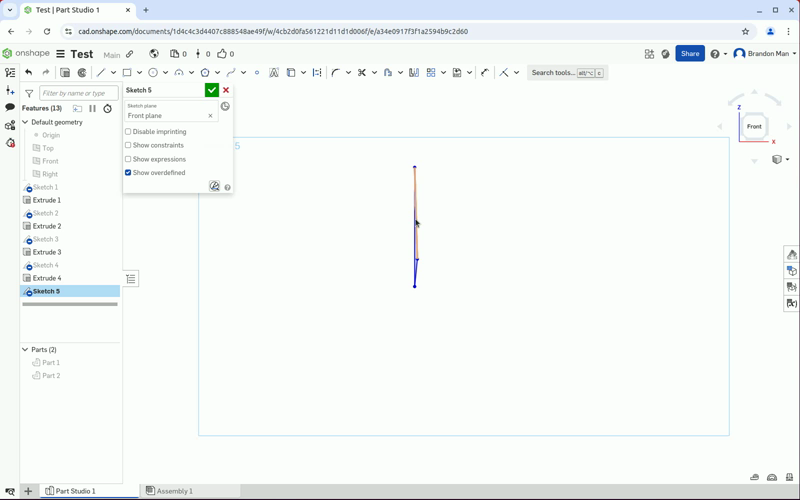
scroll(6)
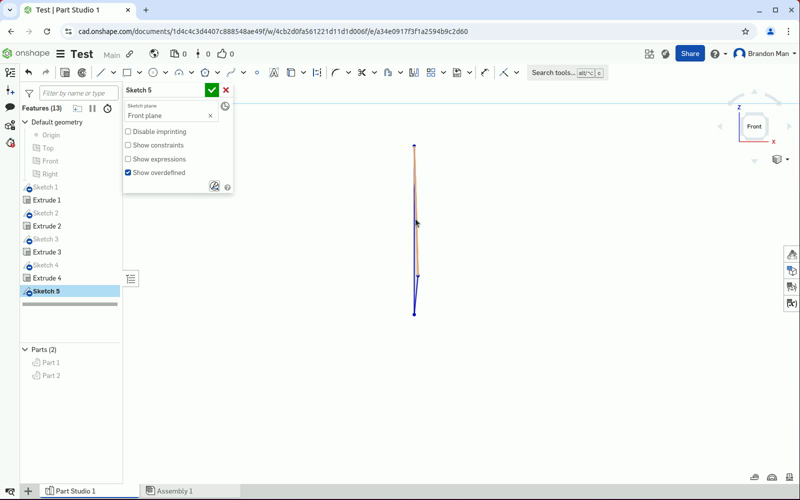
scroll(6)
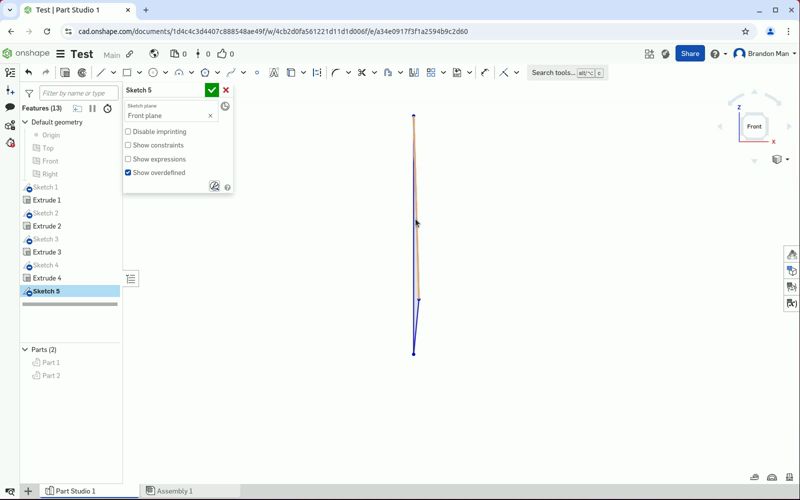
scroll(6)
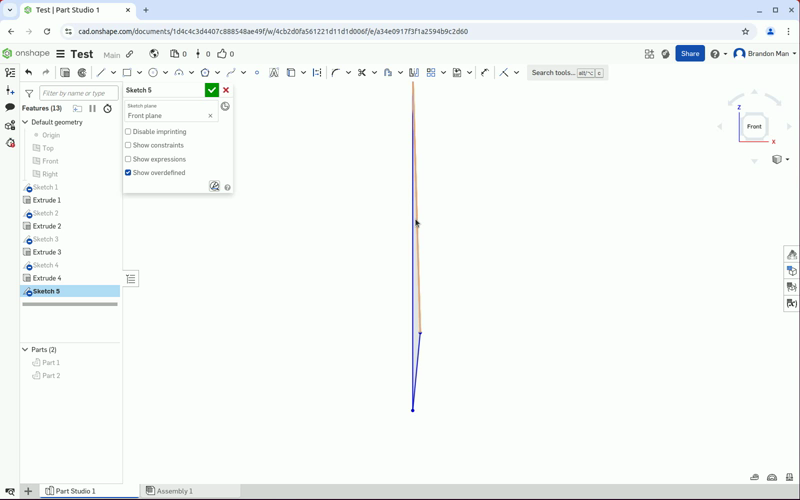
scroll(6)
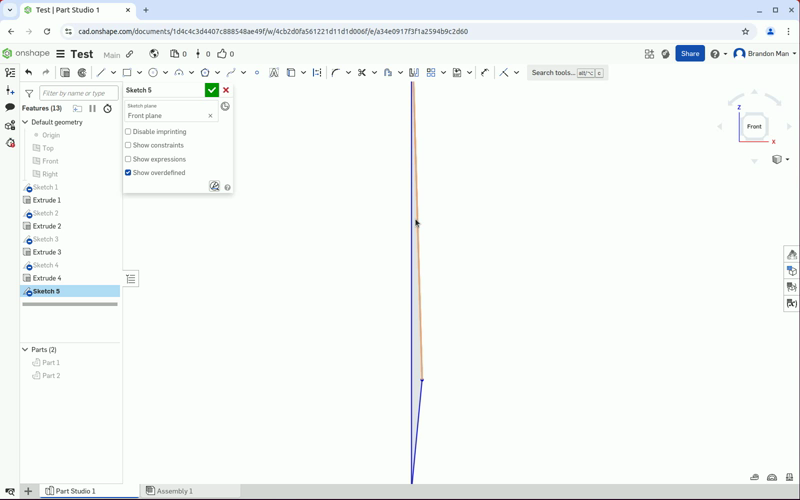
scroll(6)
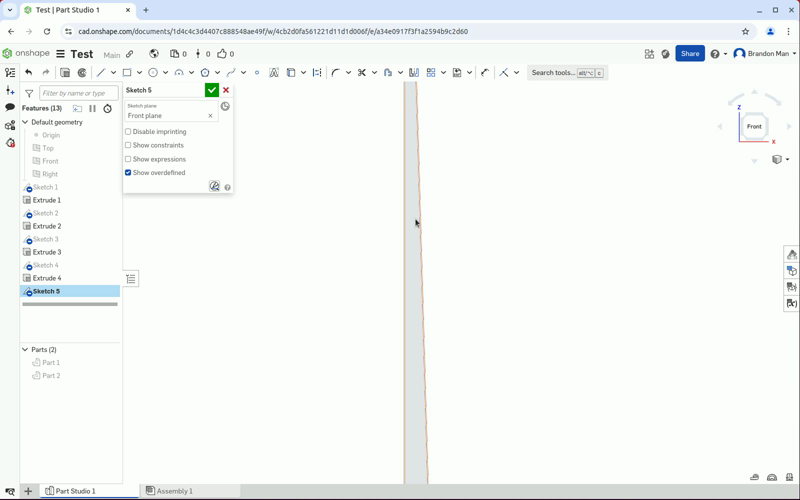
click(415, 218)
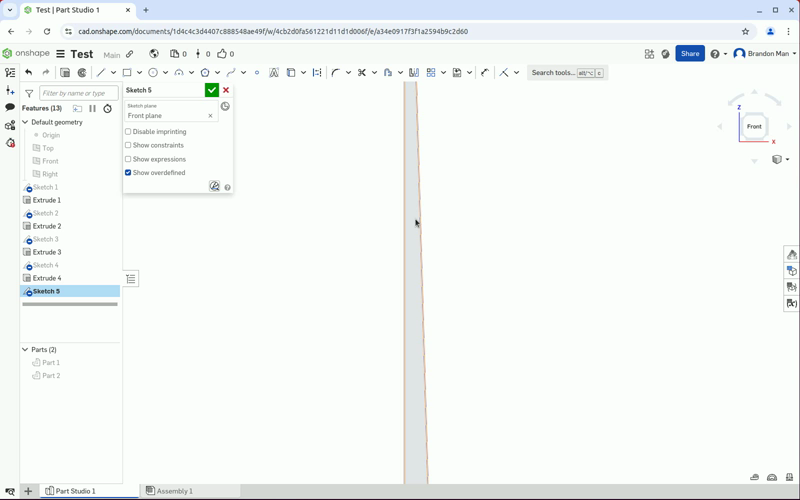
scroll(-6)
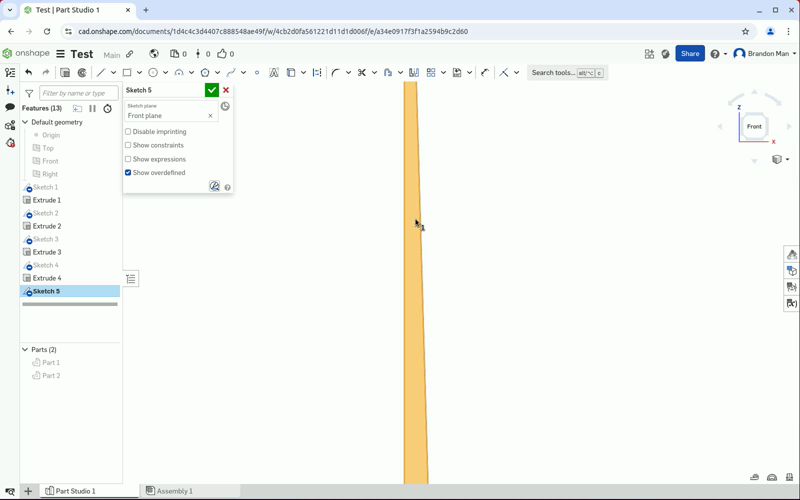
scroll(-6)
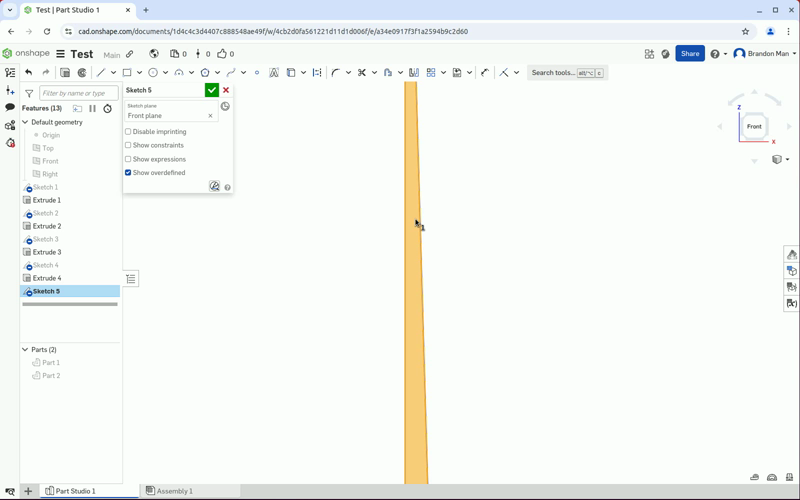
scroll(-6)
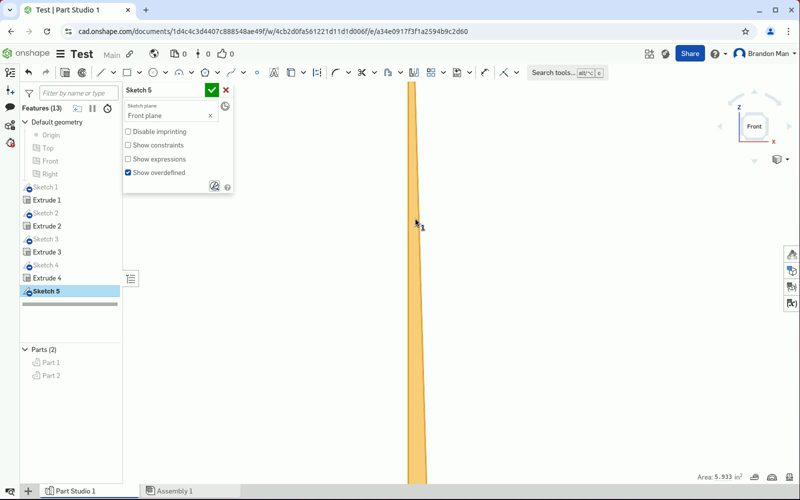
scroll(-6)
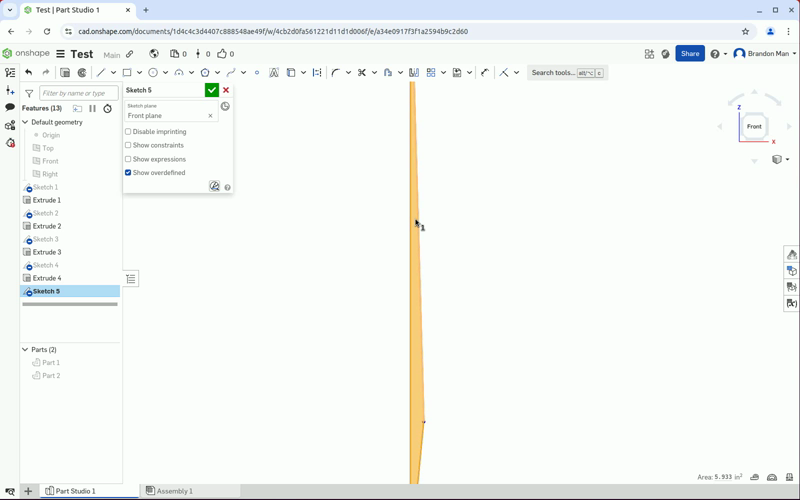
scroll(-6)
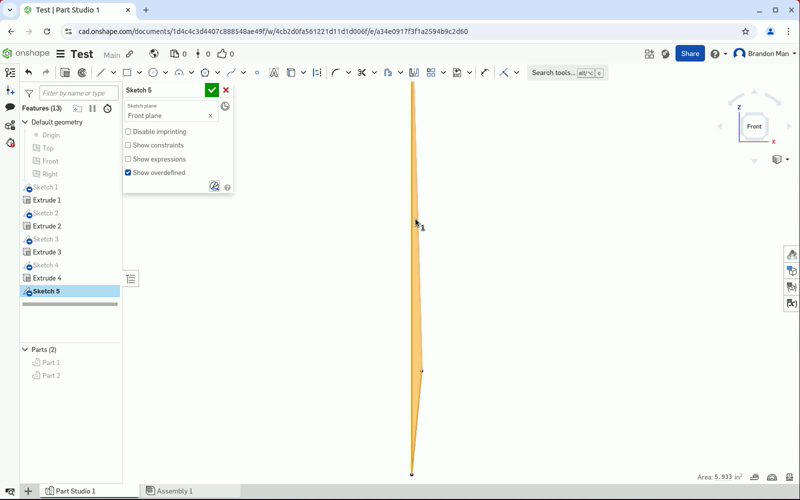
scroll(-6)
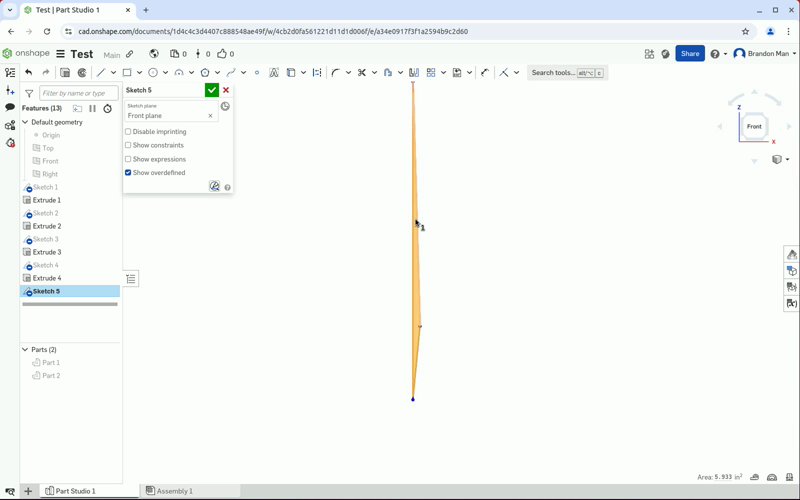
scroll(-6)
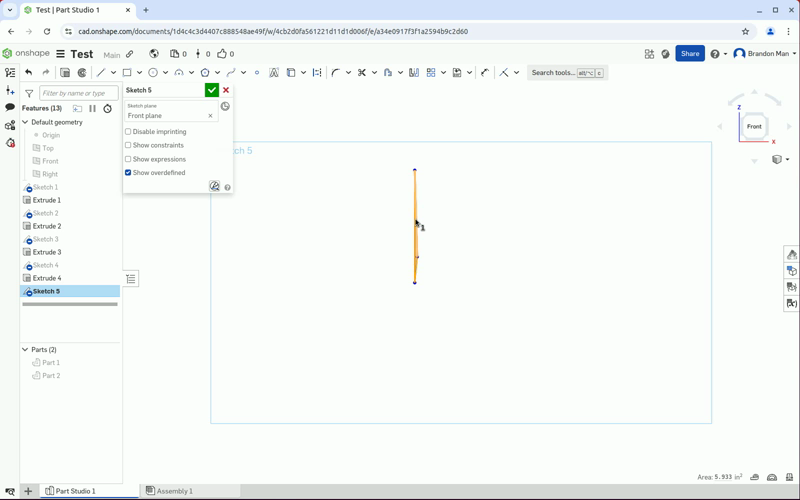
mouse_move(73, 352)
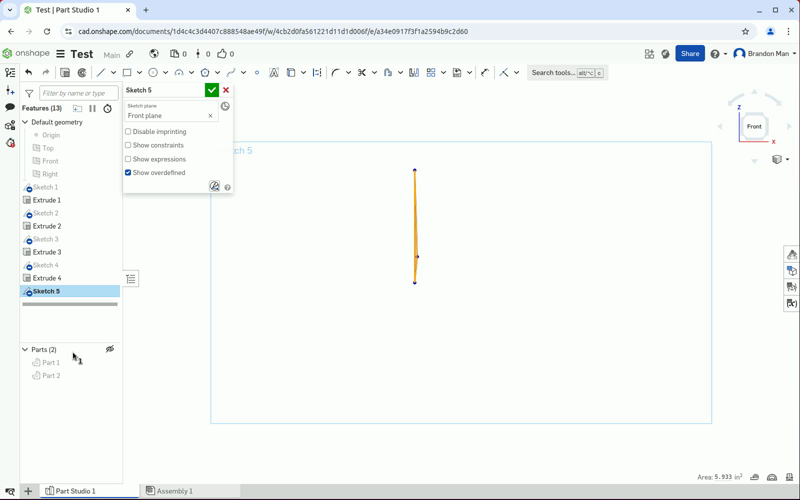
key(shift+y)
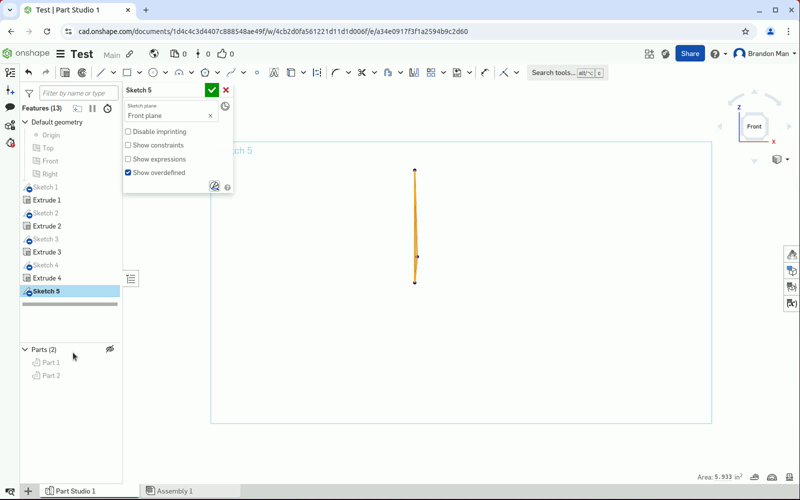
key(shift+e)
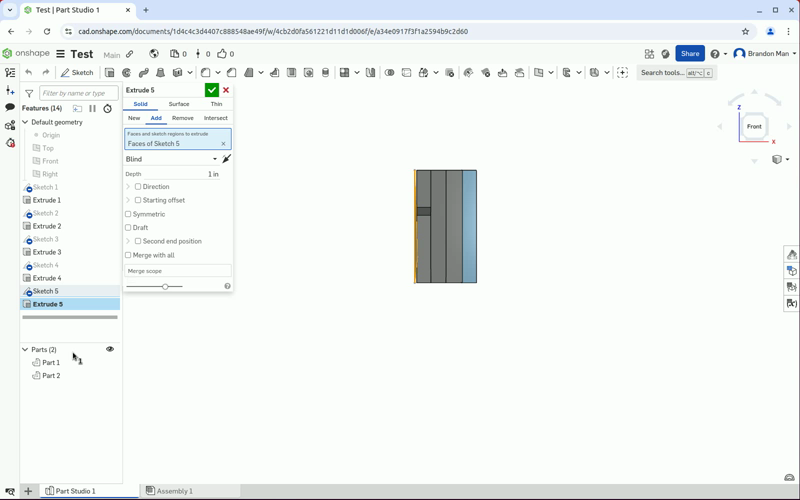
mouse_move(143, 106)
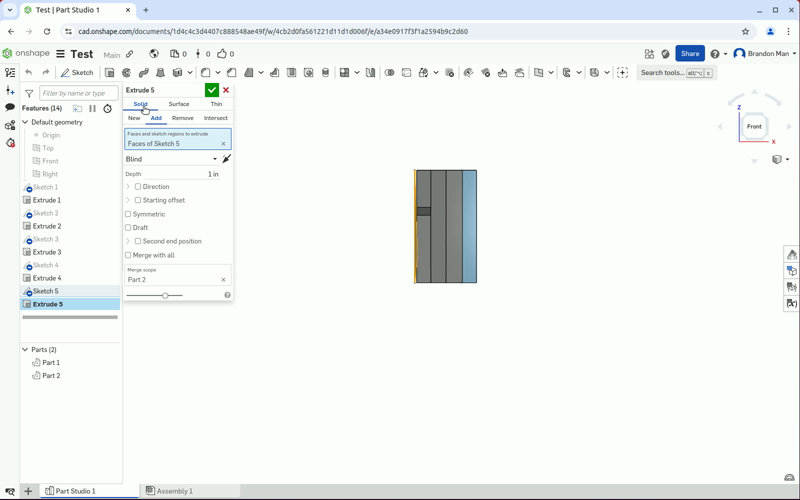
click(143, 106)
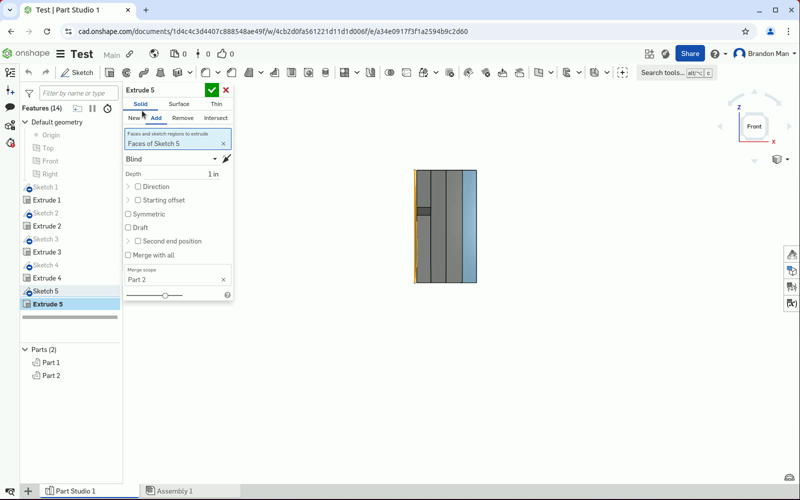
mouse_move(137, 120)
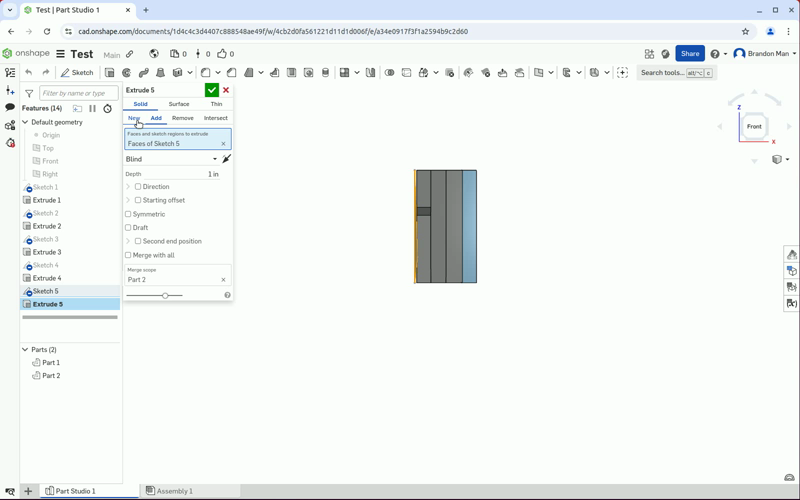
click(137, 120)
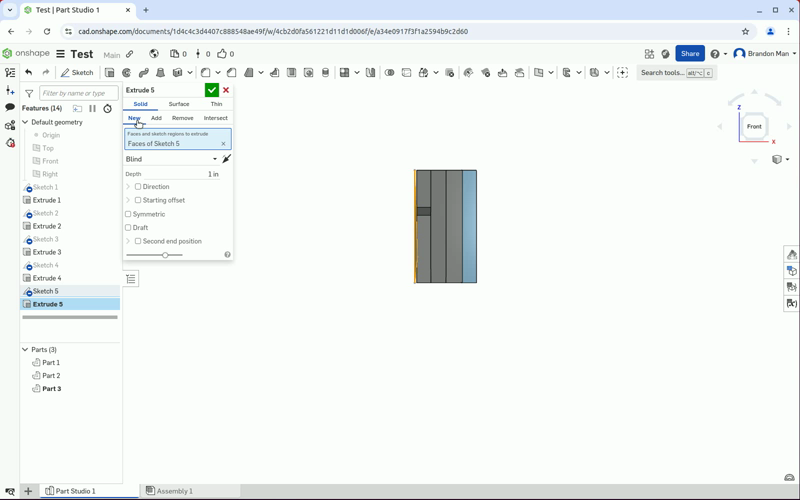
key(tab, 4)
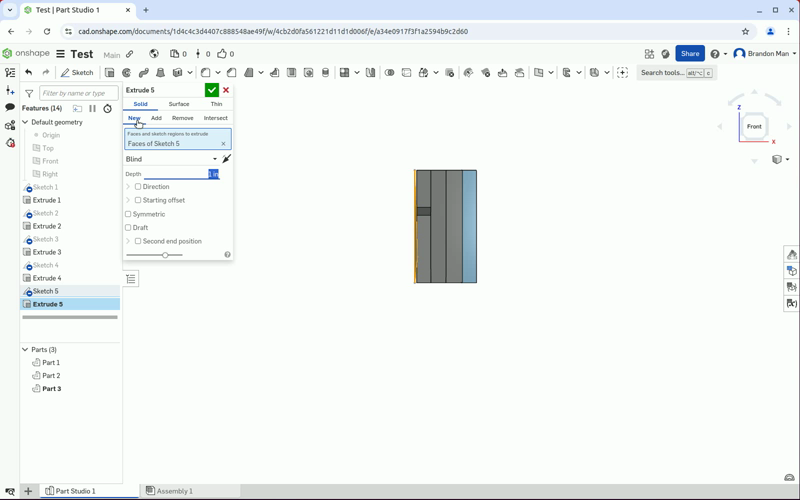
text(9.147)
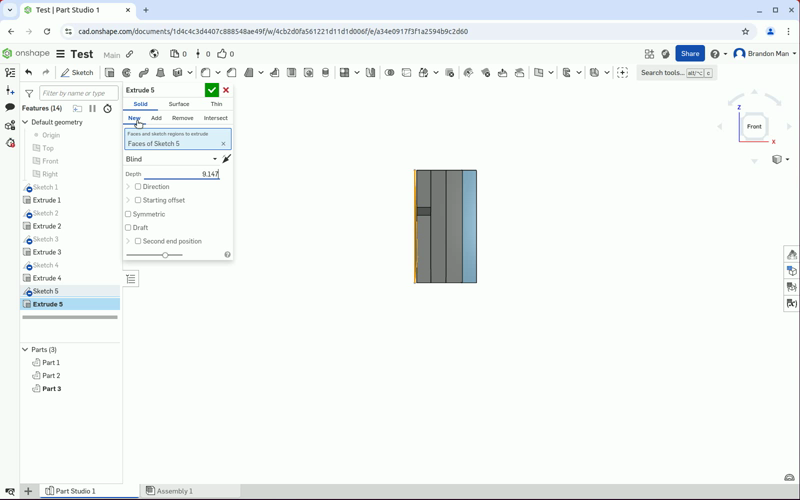
key(tab, 3)
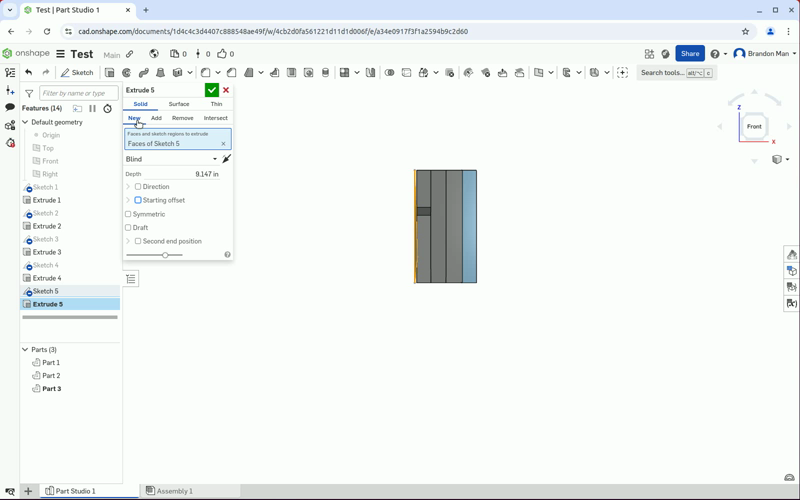
key(tab, 2)
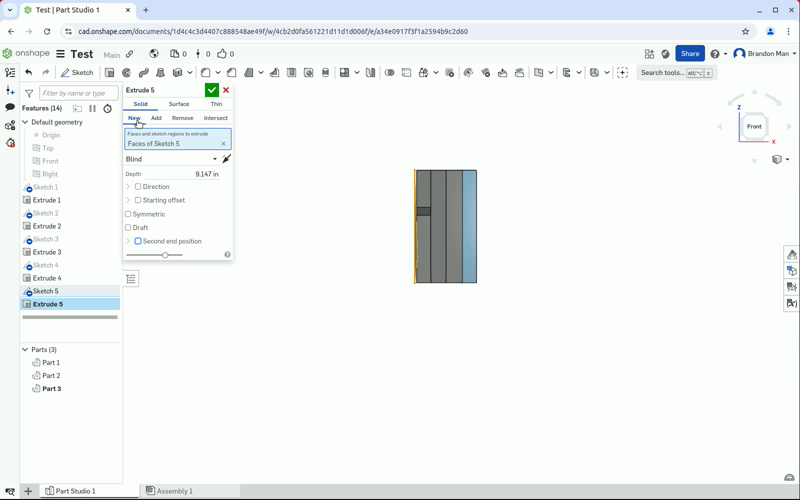
key(space)
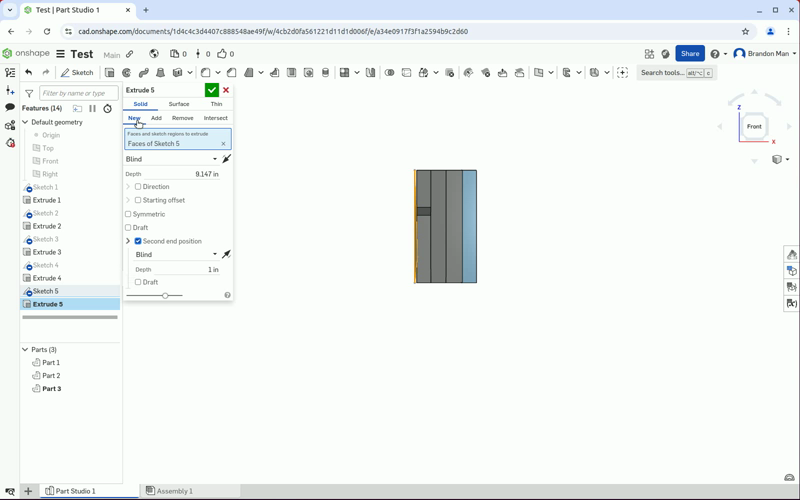
key(tab, 3)
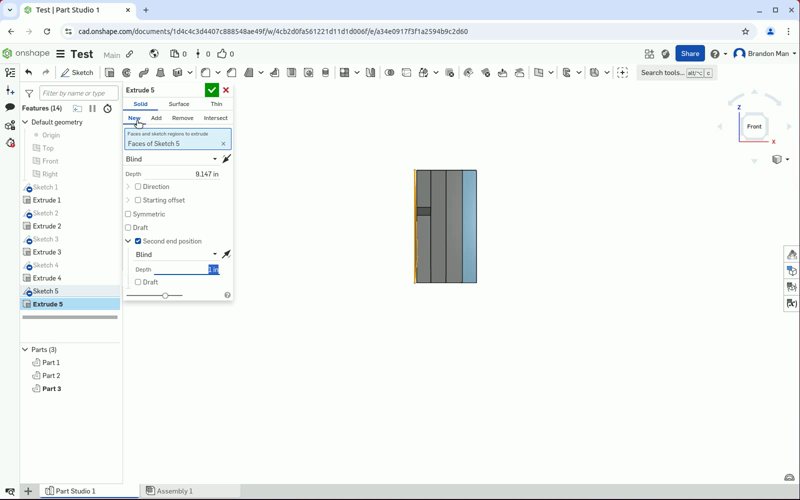
text(-0.241)
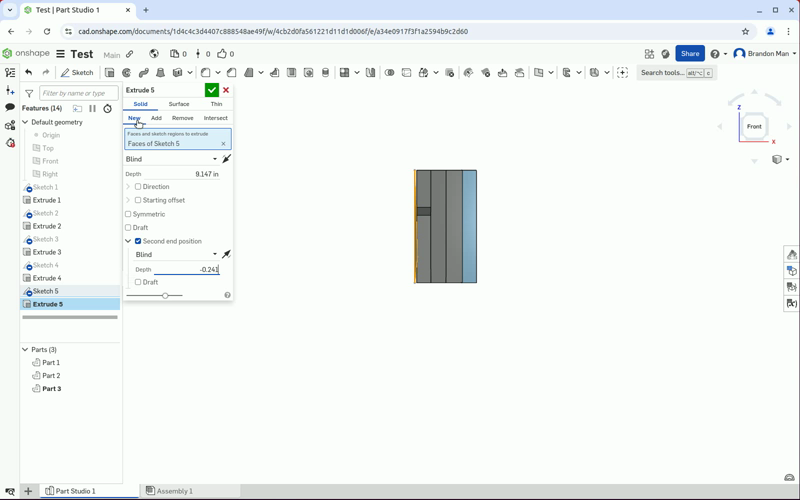
key(enter)
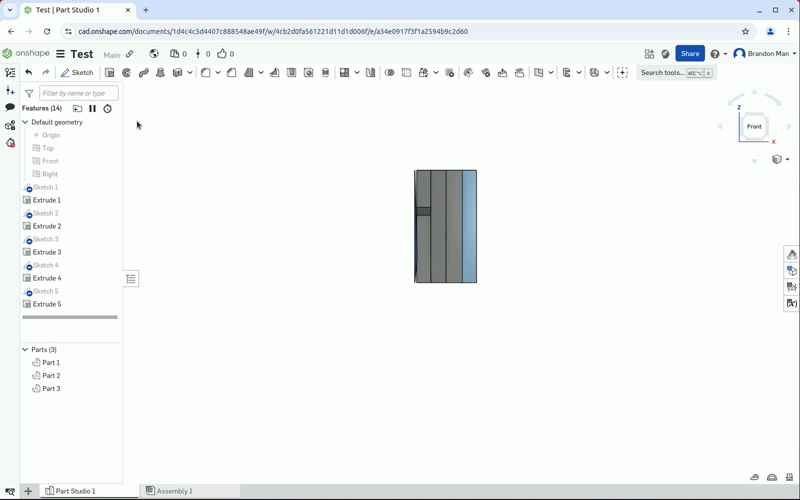
key(shift+h)
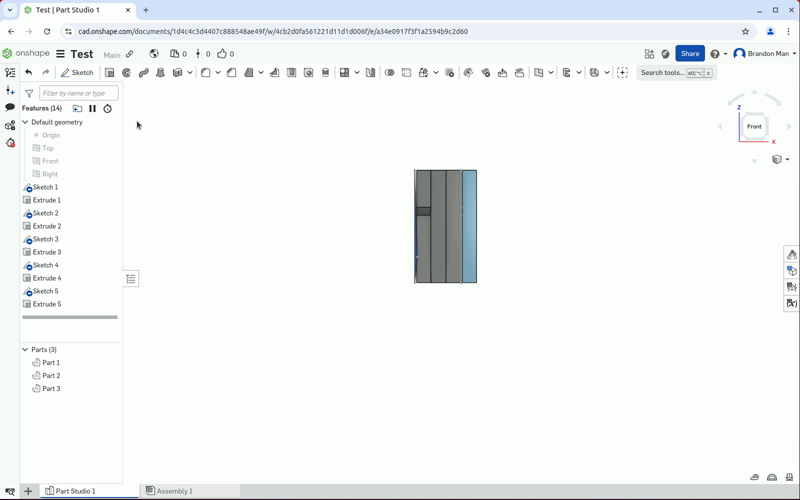
key(shift+h)
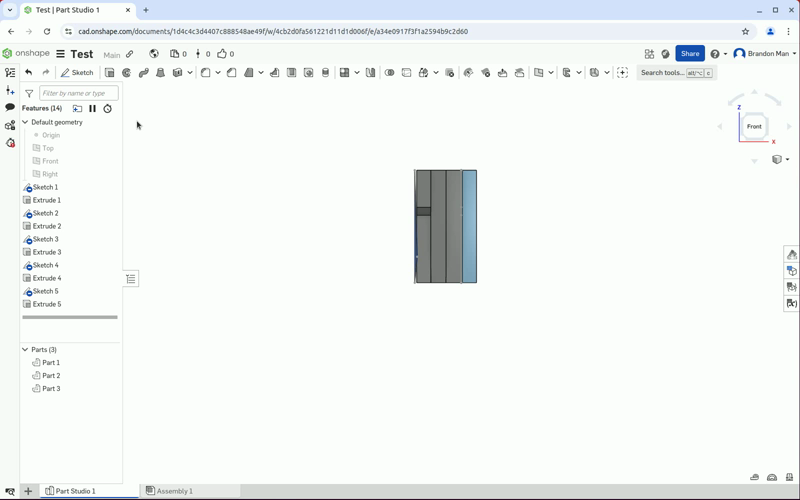
key(shift+7)
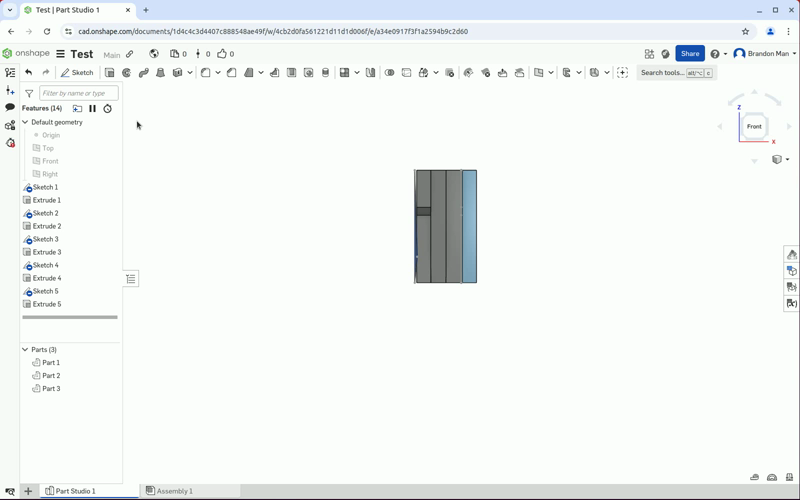
key(left, 2)
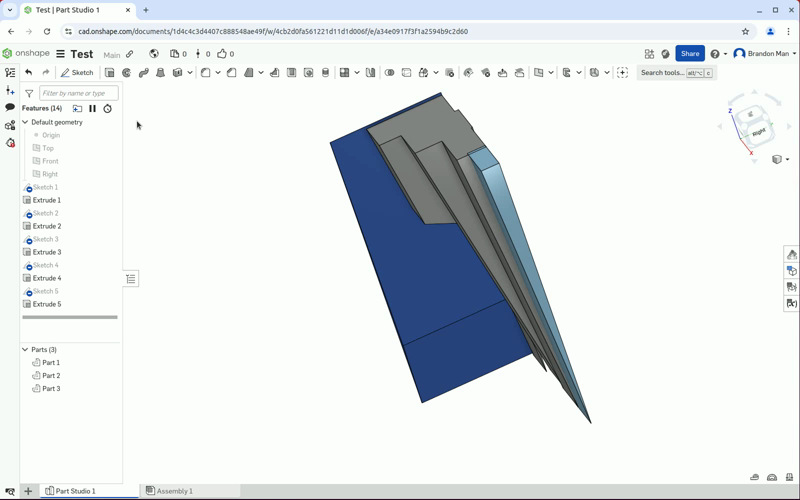
key(down, 2)
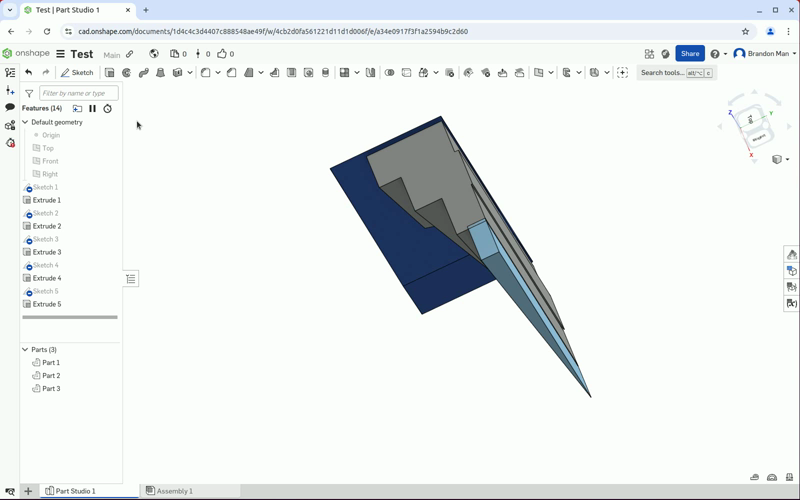
key(up, 2)
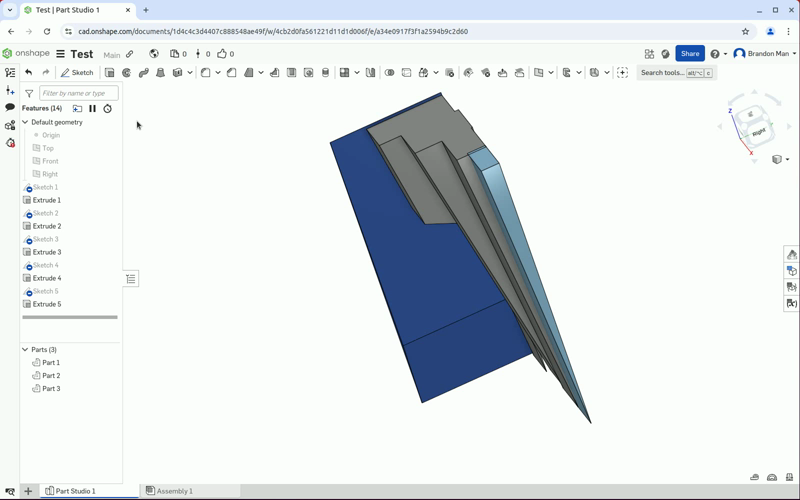
key(right, 2)
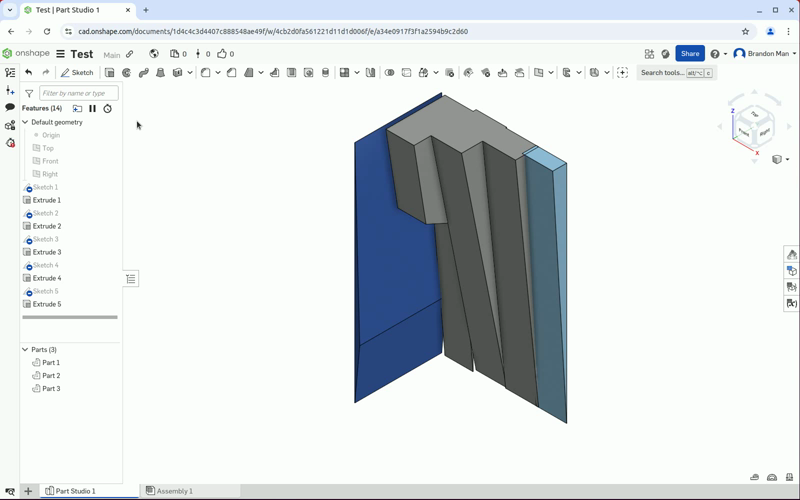
mouse_move(73, 189)
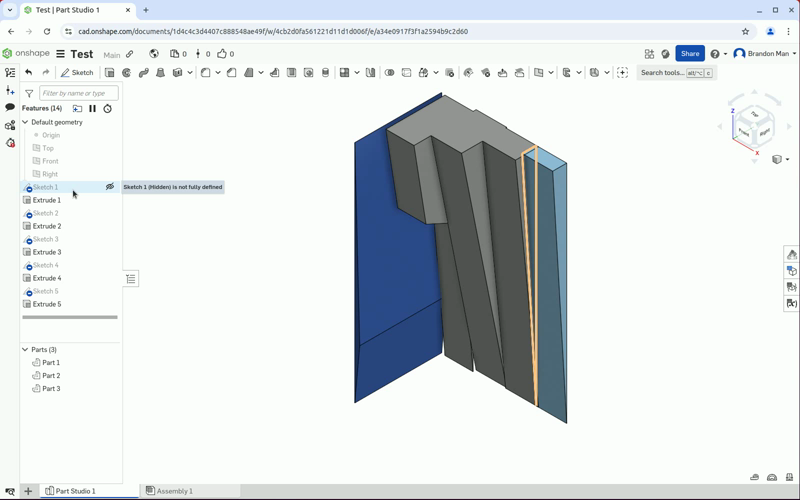
click(73, 189)